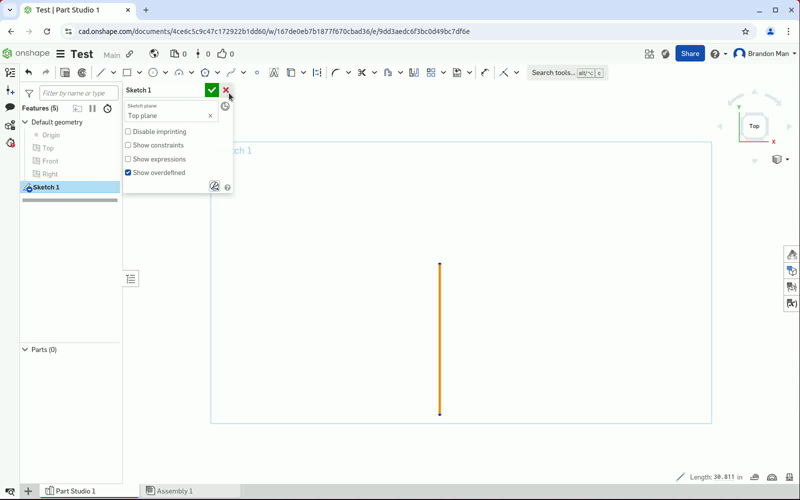
key(shift+h)
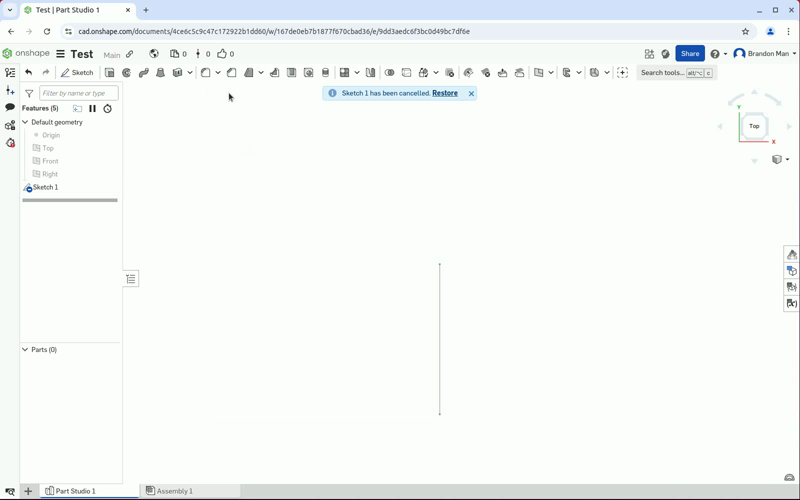
key(shift+s)
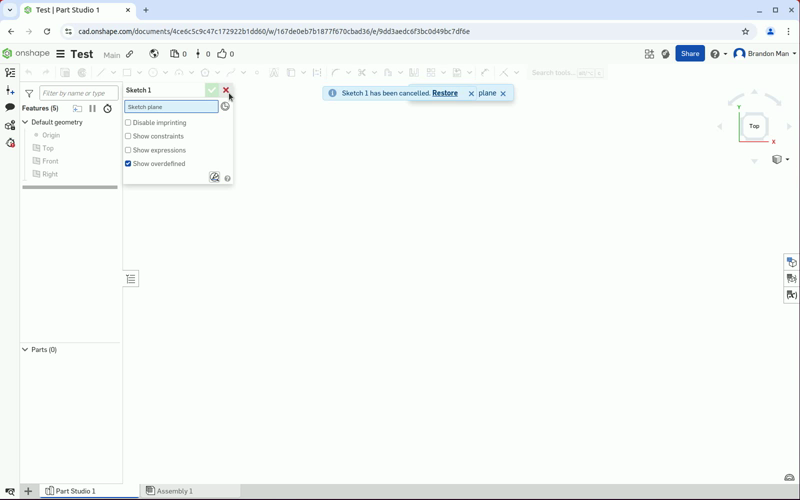
mouse_move(73, 150)
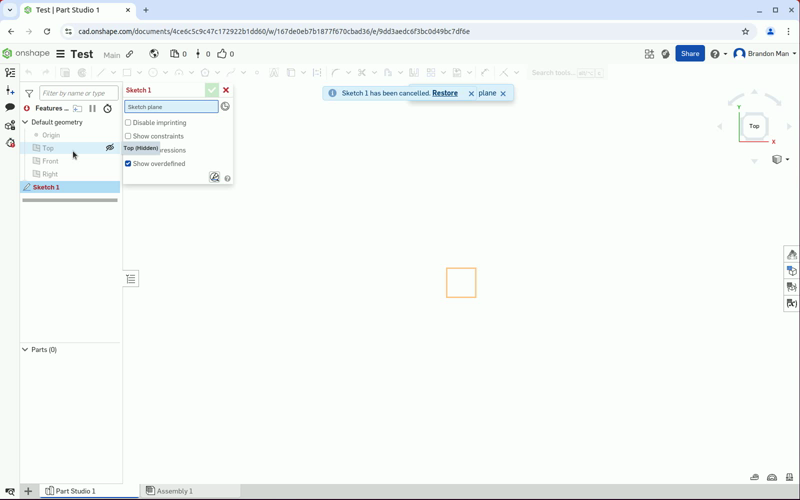
click(73, 150)
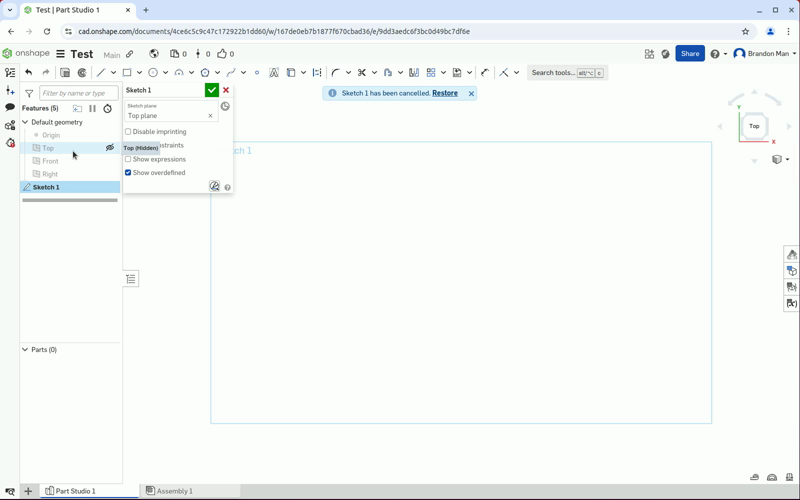
mouse_move(73, 352)
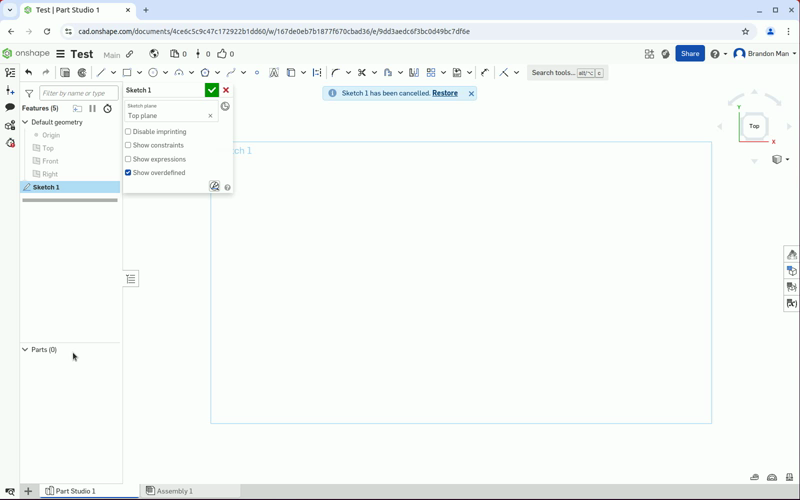
key(y)
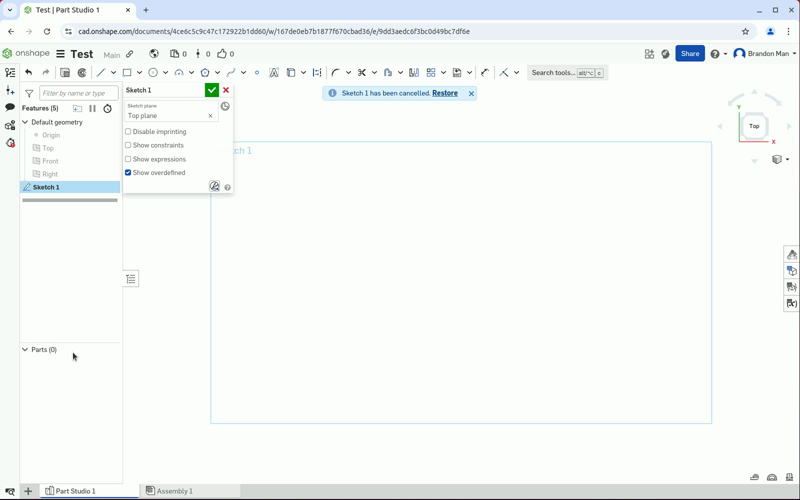
key(a)
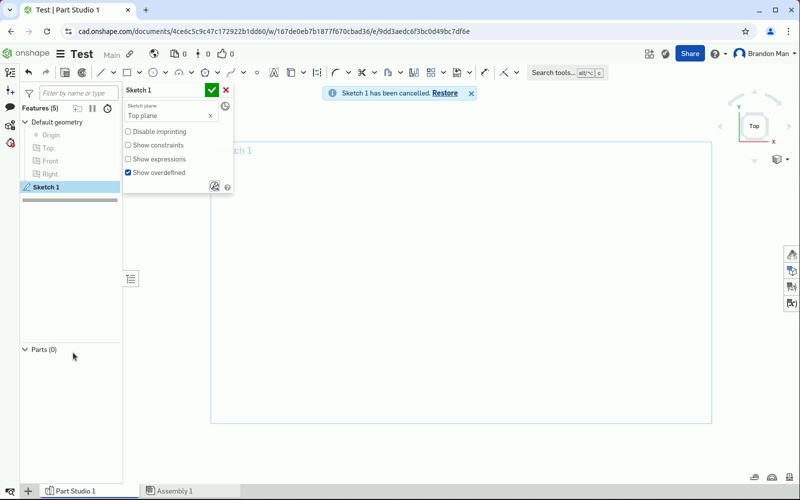
key_down(shift)
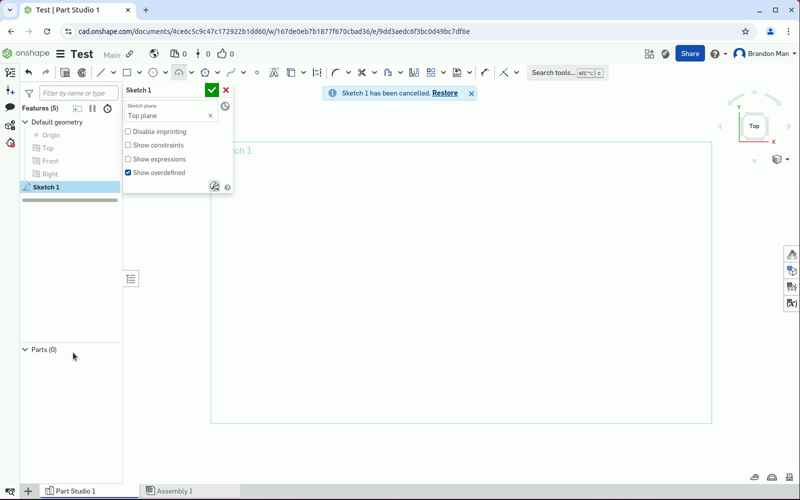
mouse_move(538, 184)
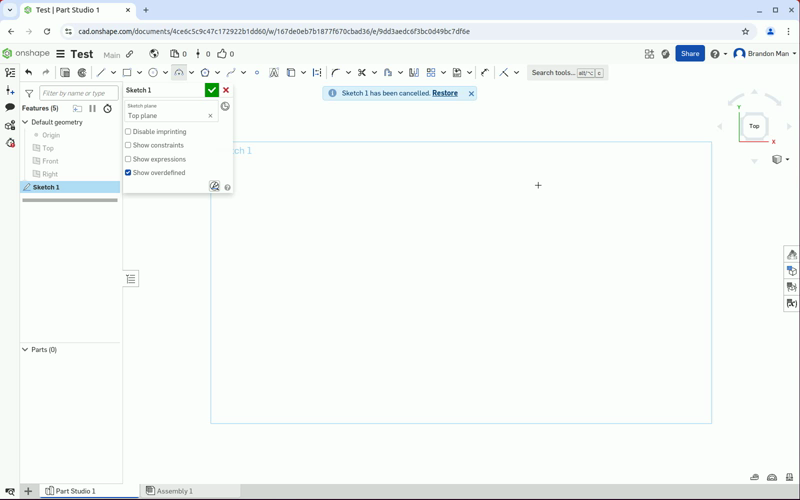
click(538, 184)
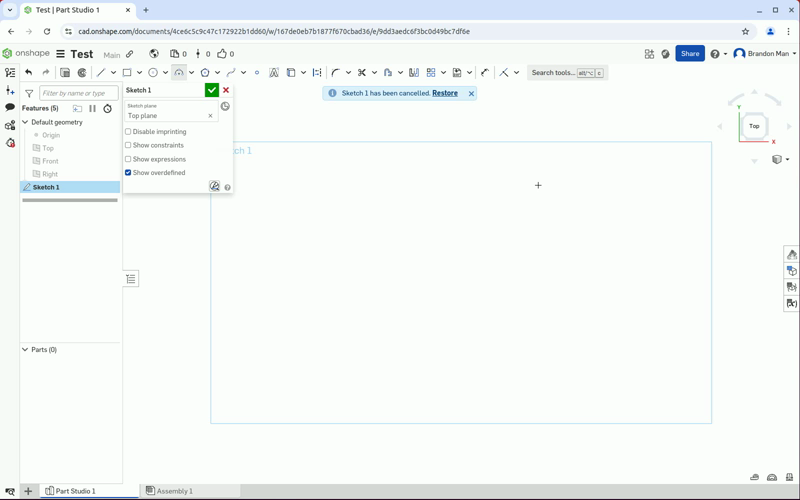
key_up(shift)
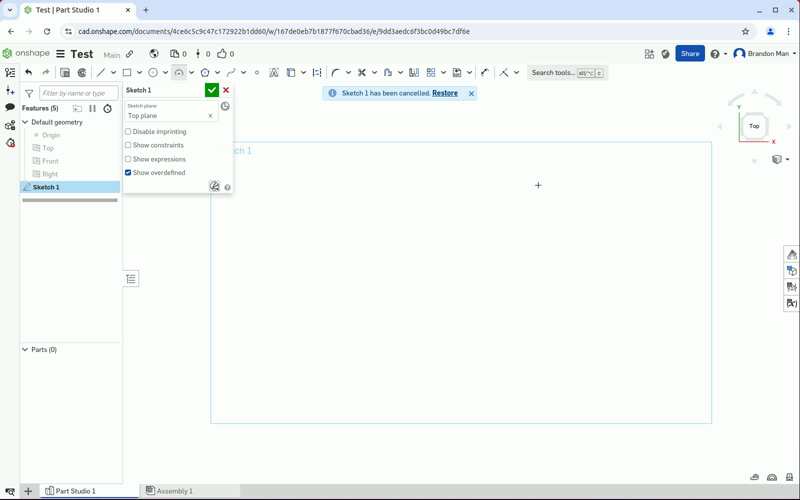
key_down(shift)
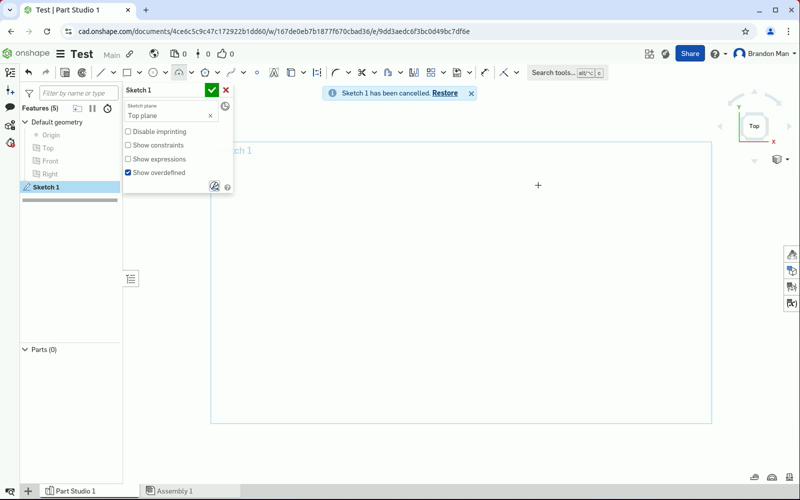
mouse_move(542, 188)
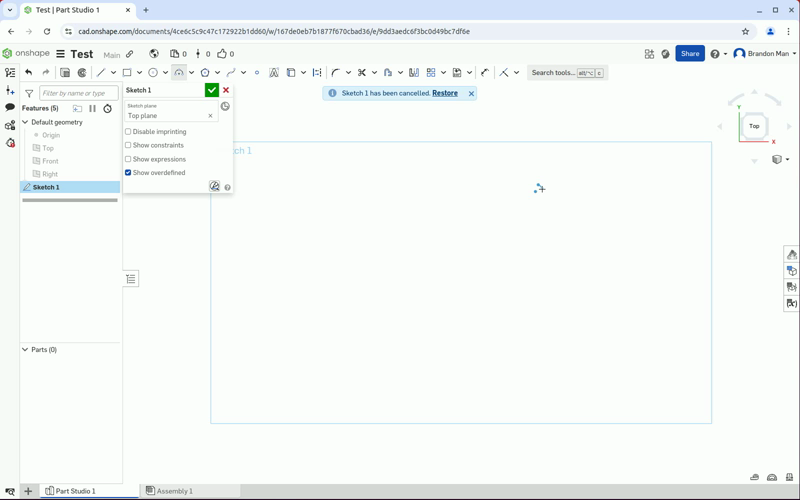
scroll(6)
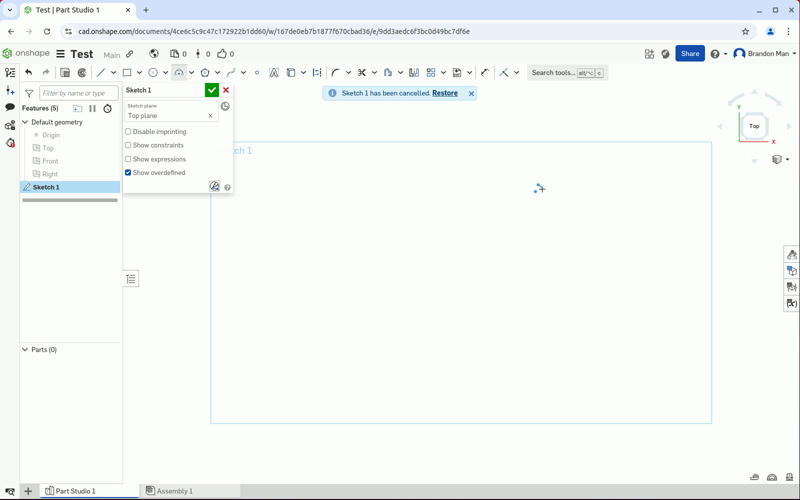
scroll(6)
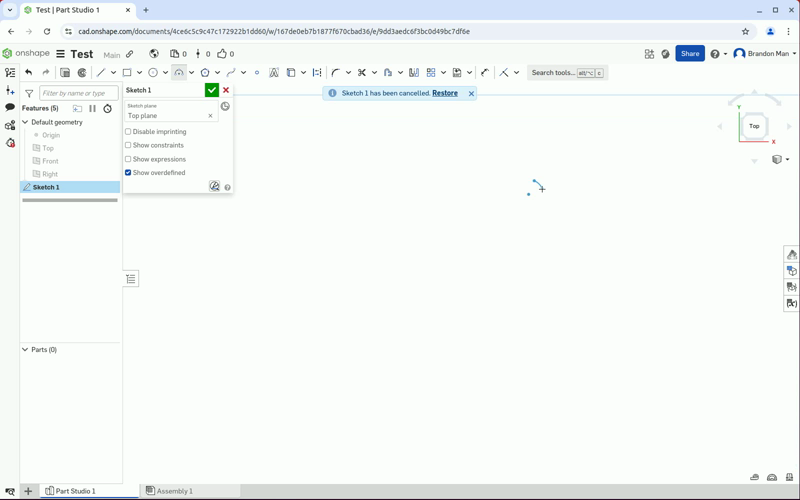
scroll(6)
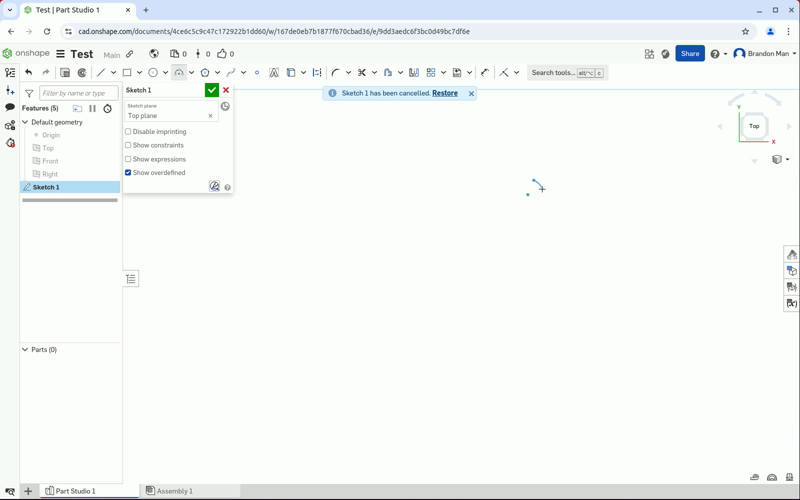
scroll(6)
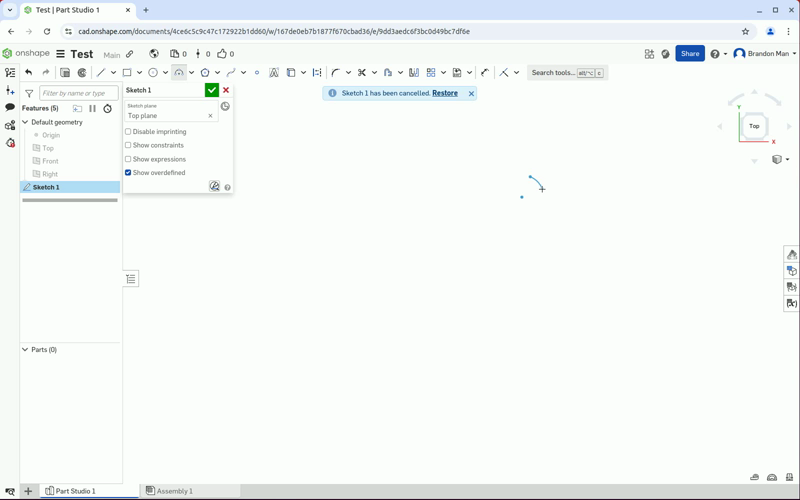
scroll(6)
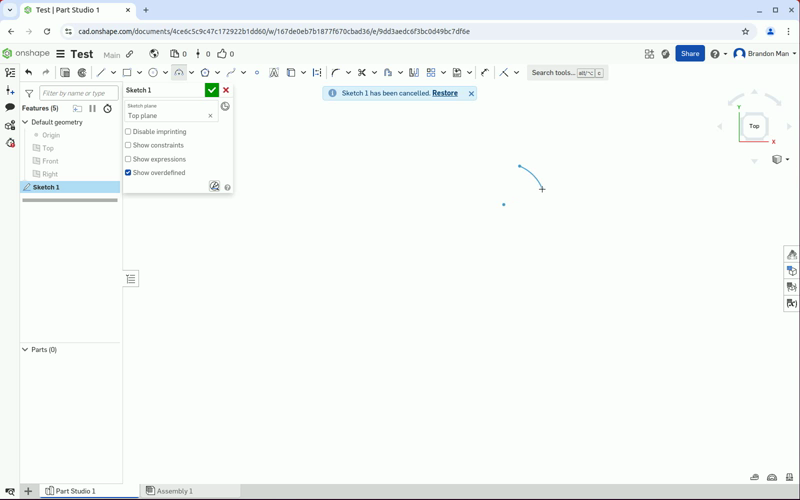
scroll(6)
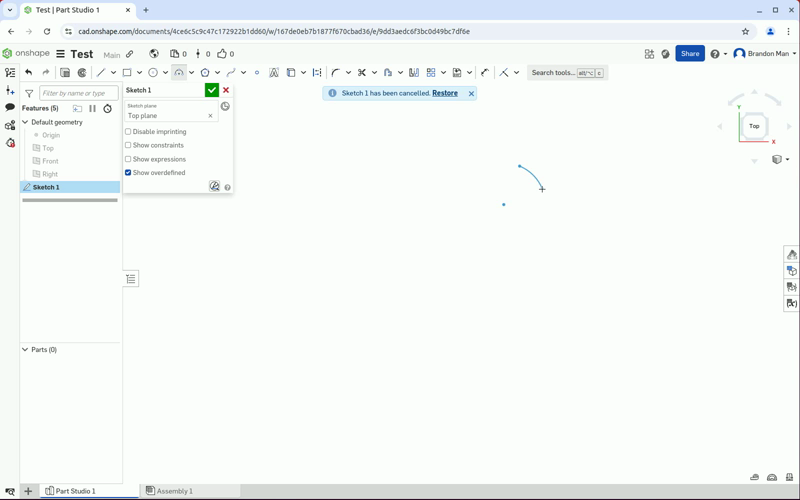
scroll(6)
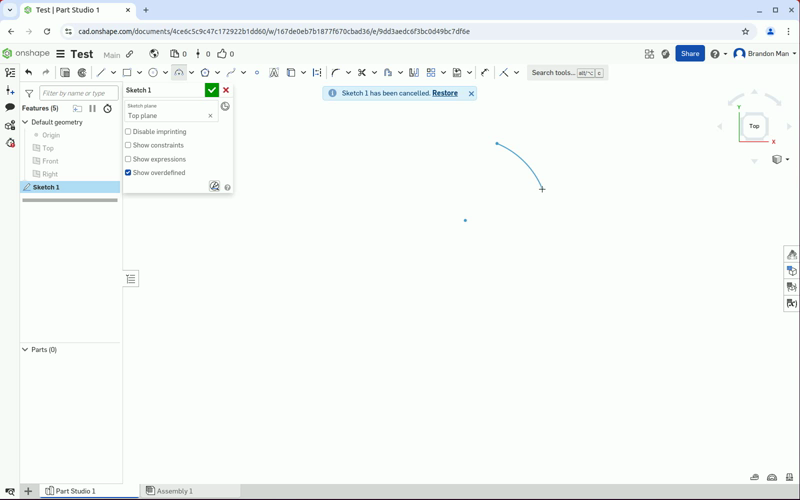
click(542, 188)
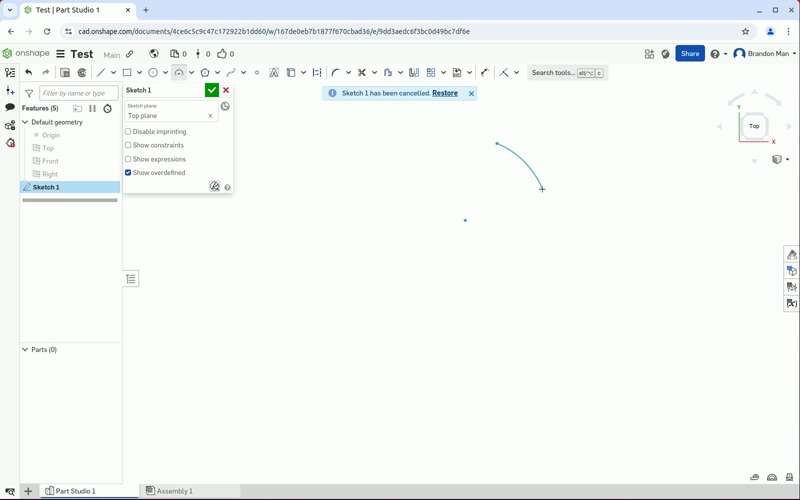
scroll(-6)
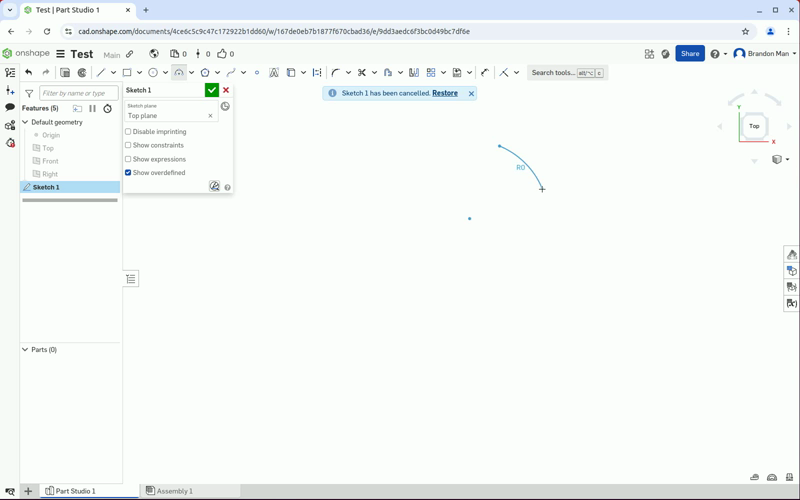
scroll(-6)
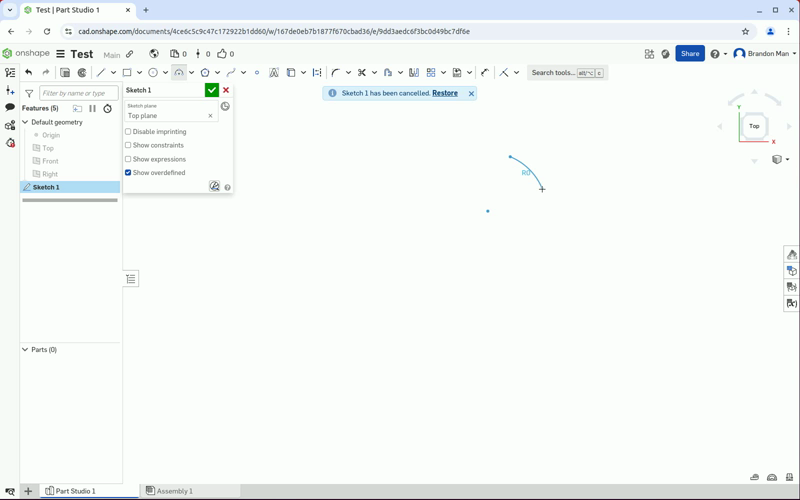
scroll(-6)
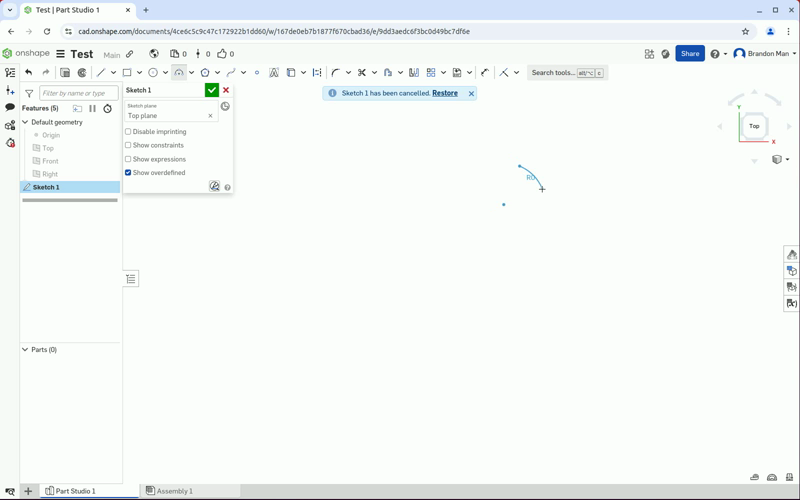
scroll(-6)
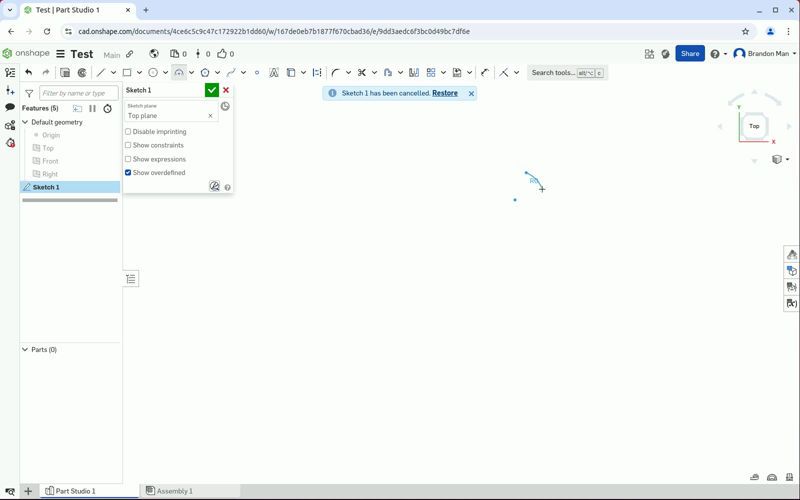
scroll(-6)
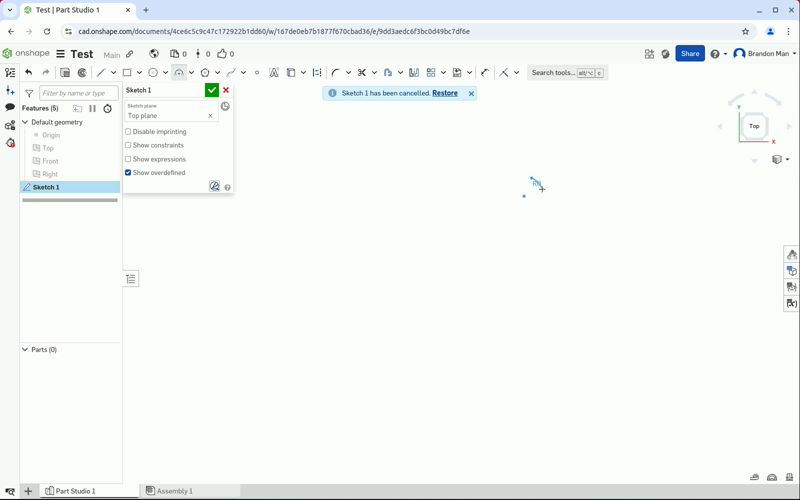
scroll(-6)
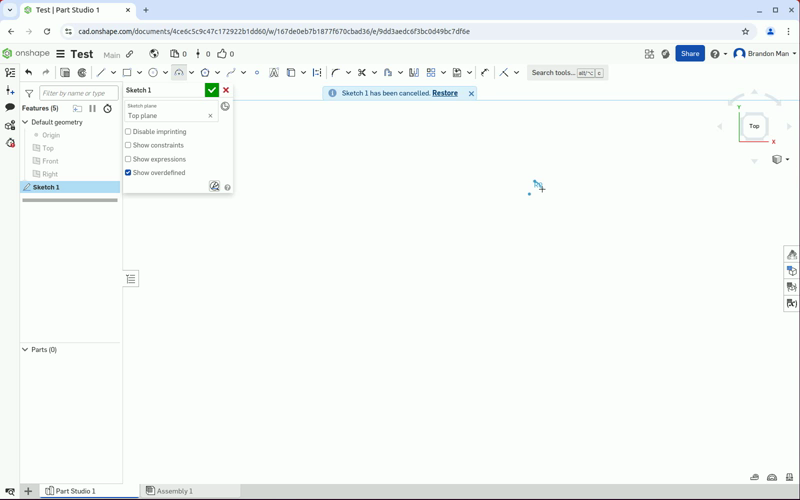
scroll(-6)
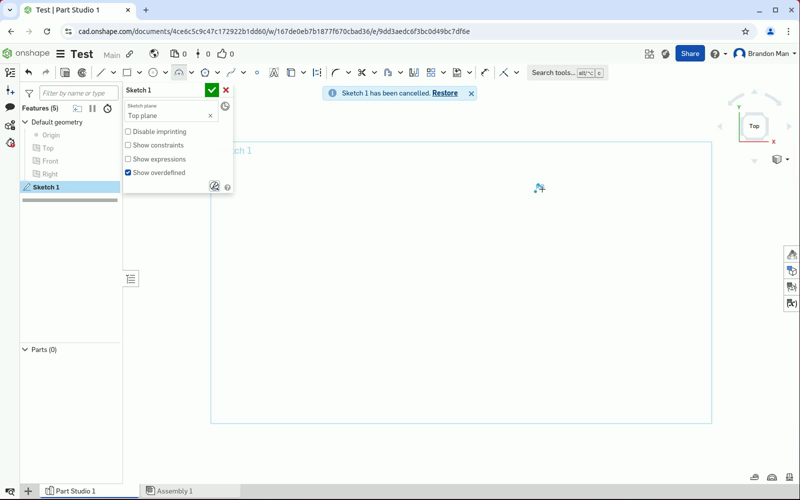
mouse_move(539, 187)
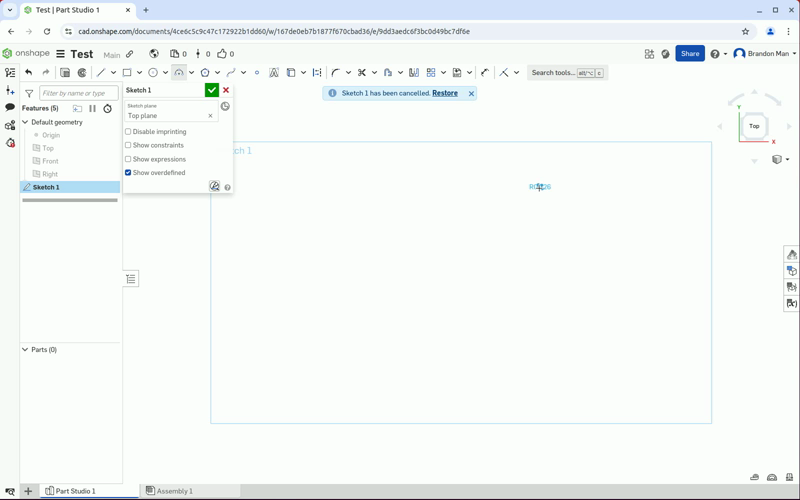
scroll(6)
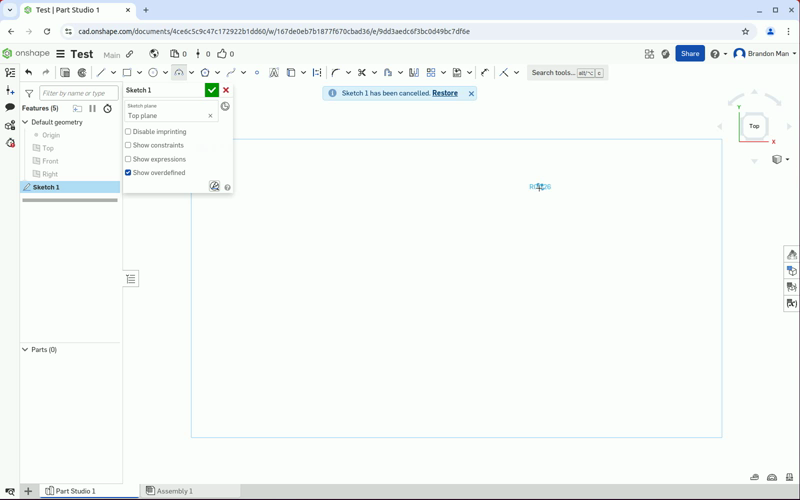
scroll(6)
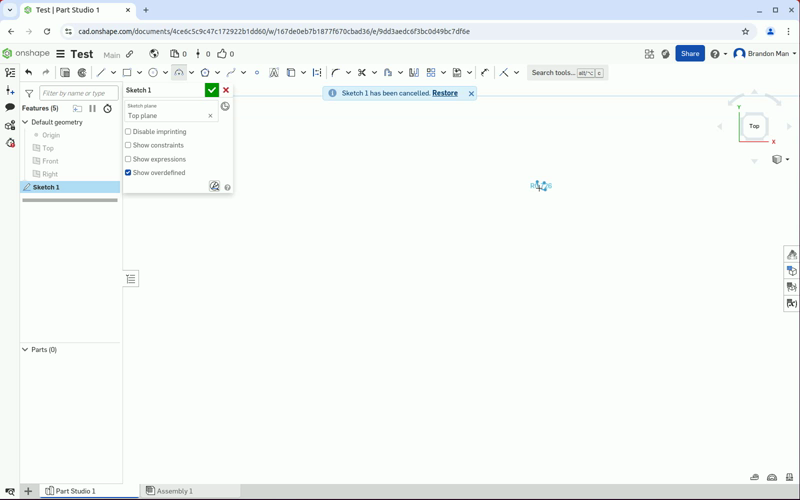
scroll(6)
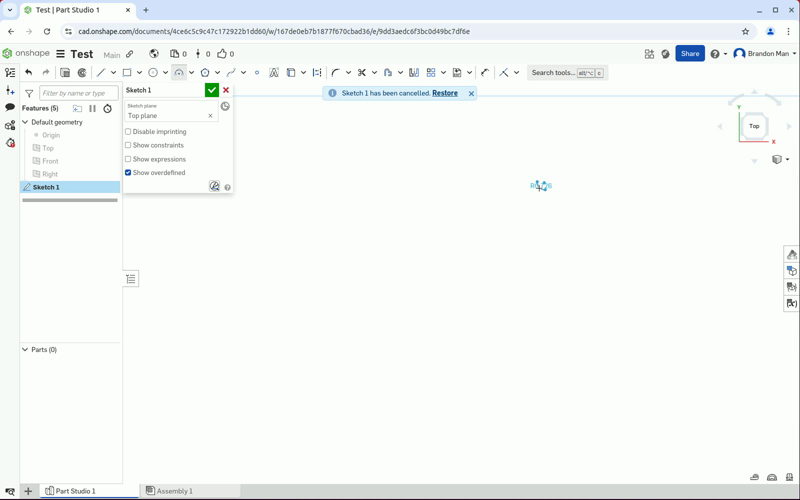
scroll(6)
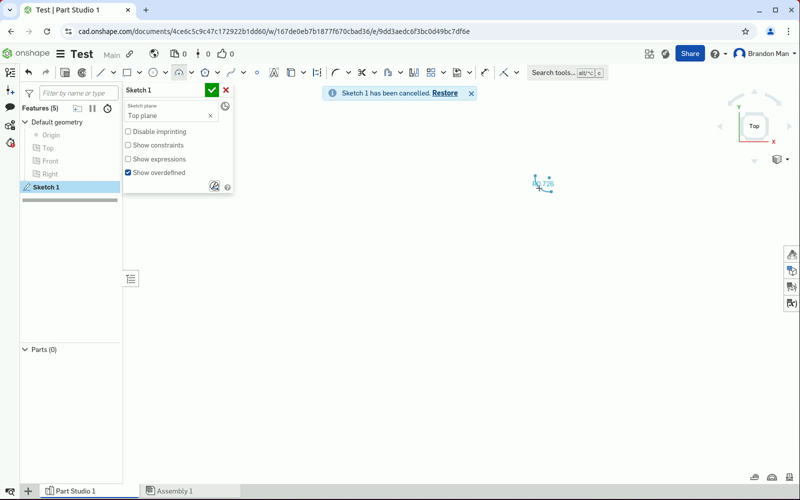
scroll(6)
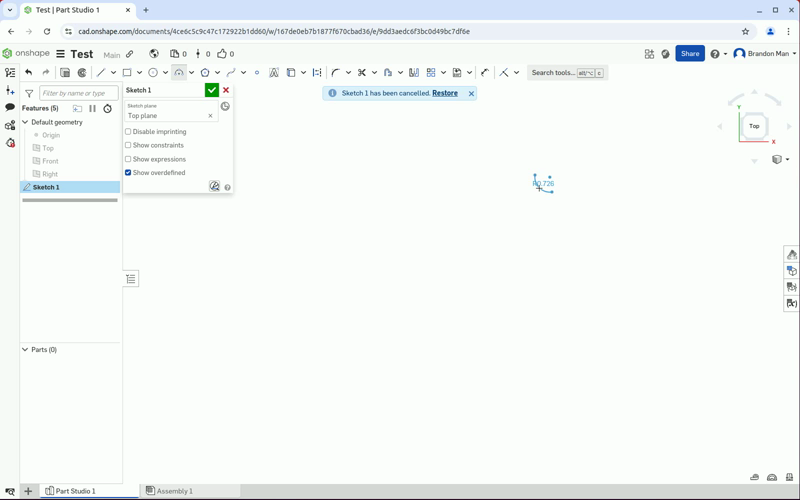
scroll(6)
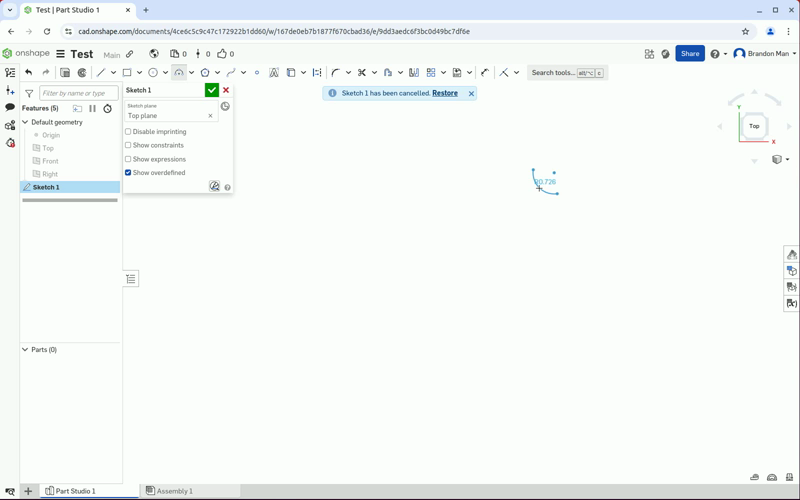
scroll(6)
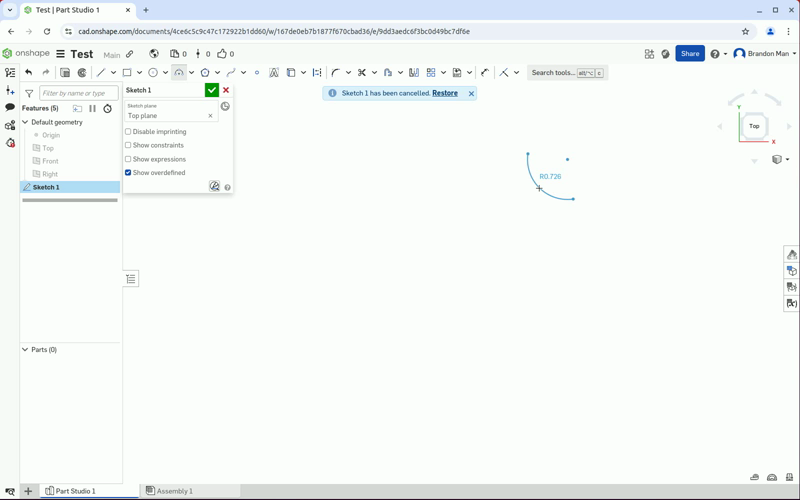
click(539, 187)
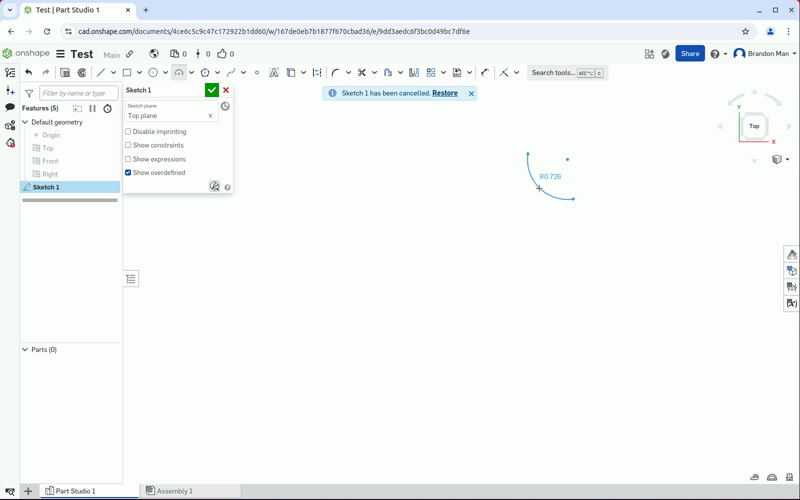
scroll(-6)
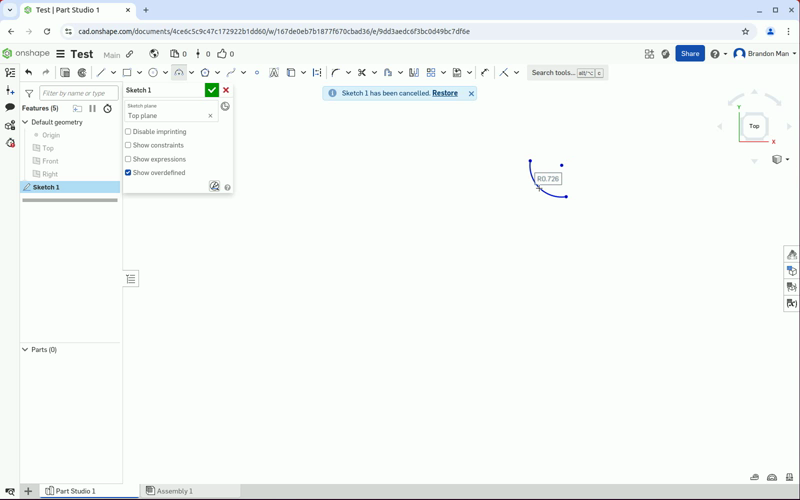
scroll(-6)
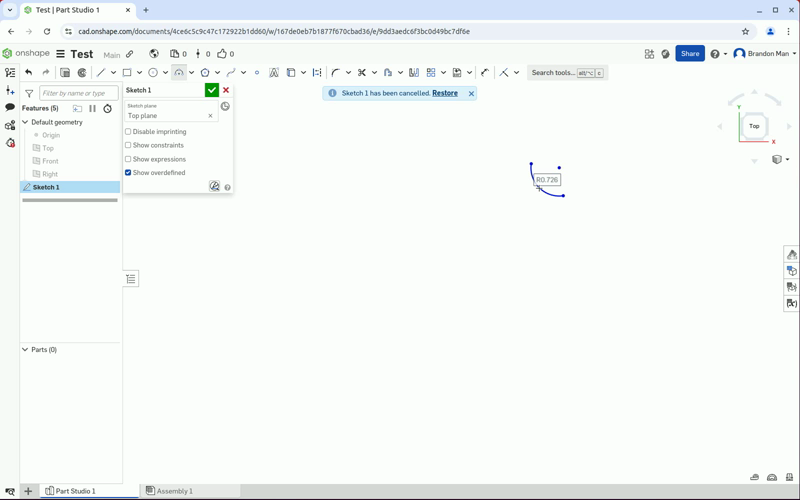
scroll(-6)
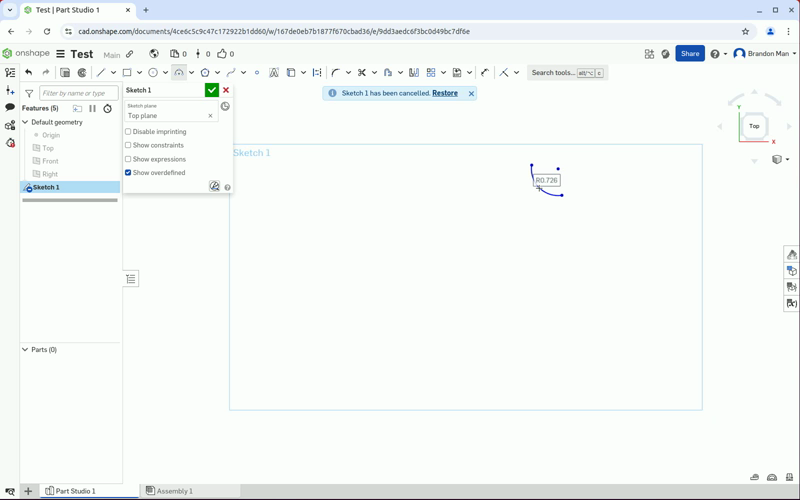
scroll(-6)
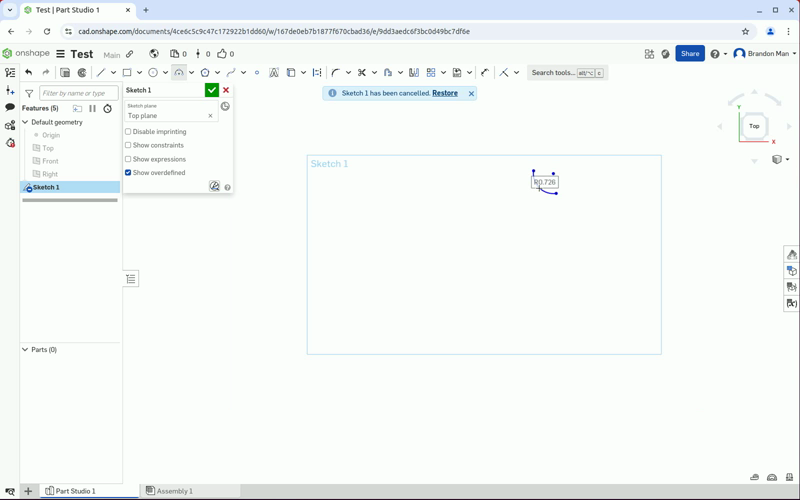
scroll(-6)
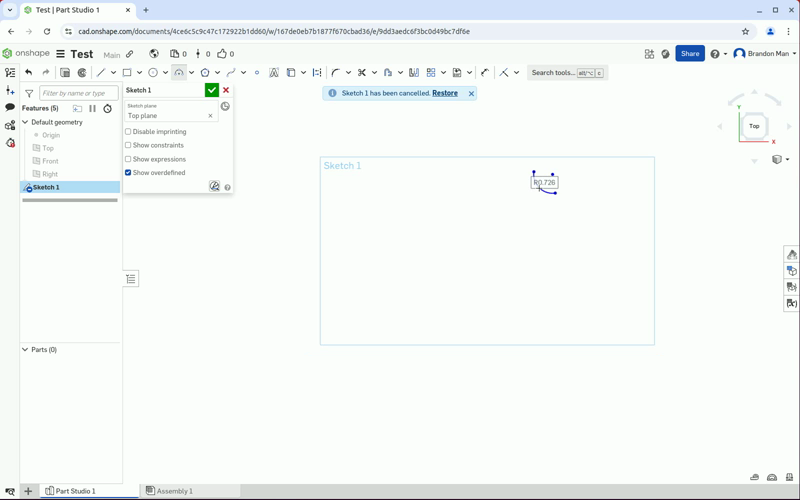
scroll(-6)
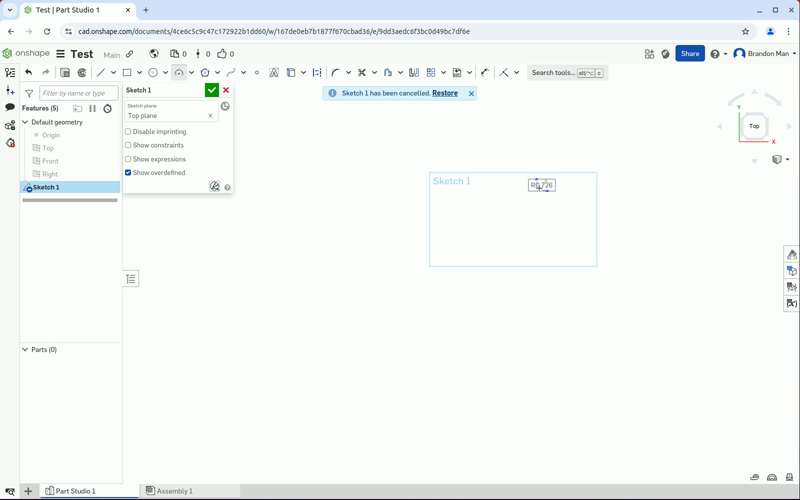
scroll(-6)
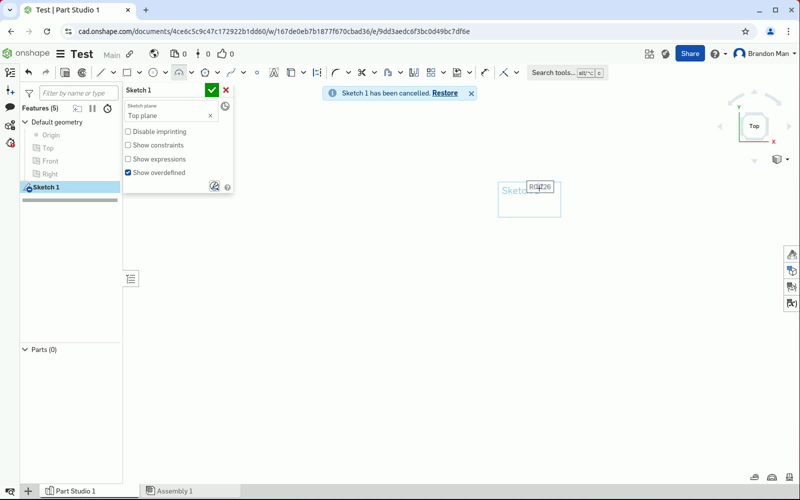
key_up(shift)
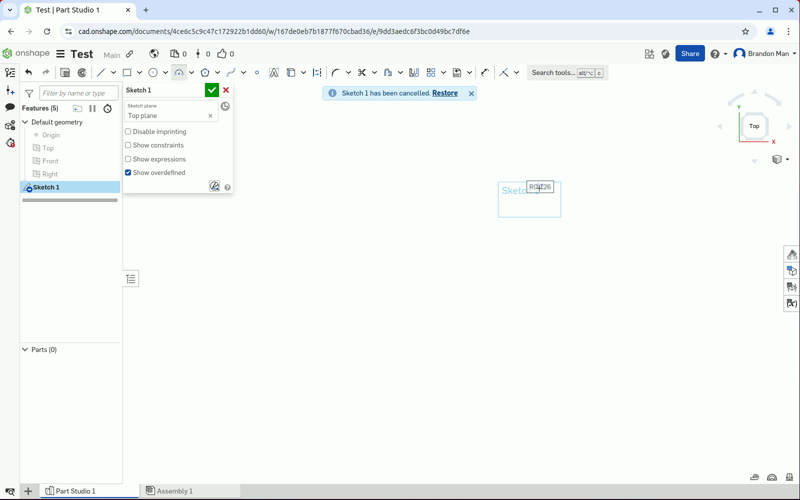
key(esc)
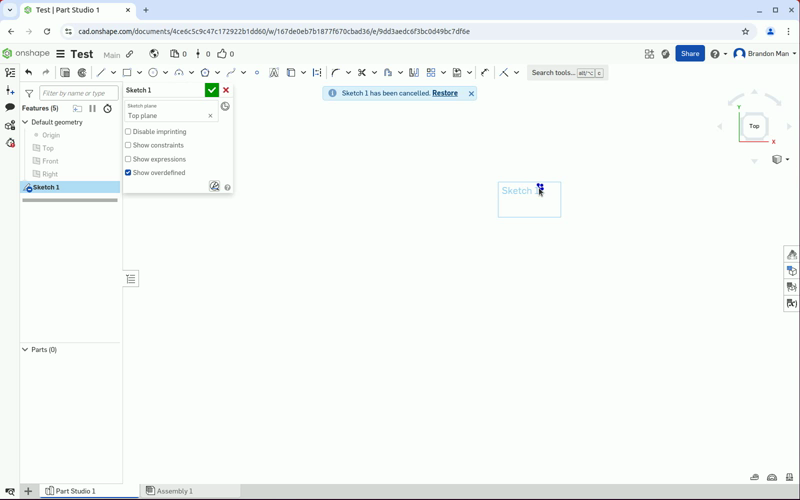
key(l)
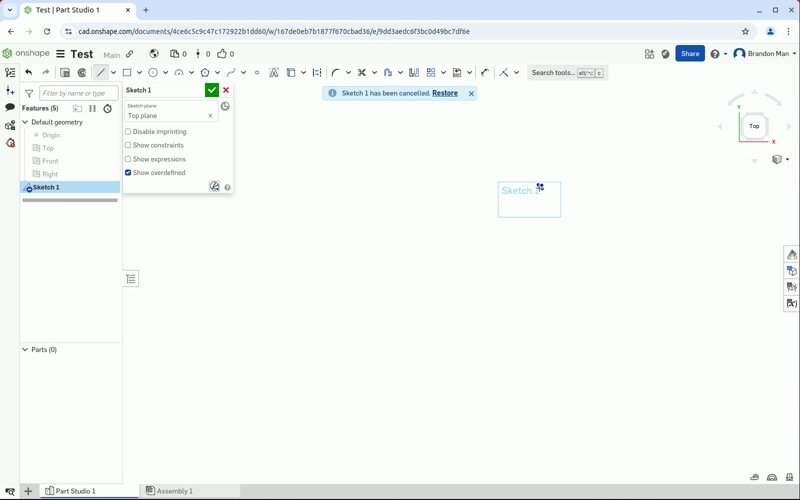
mouse_move(542, 188)
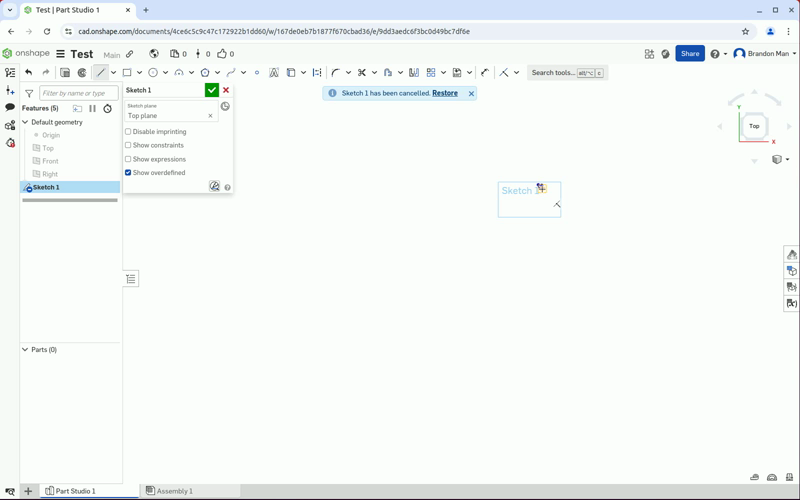
scroll(6)
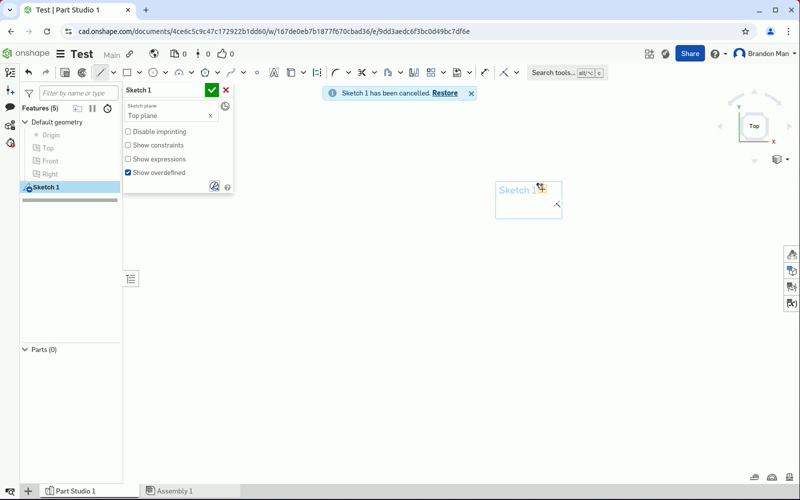
scroll(6)
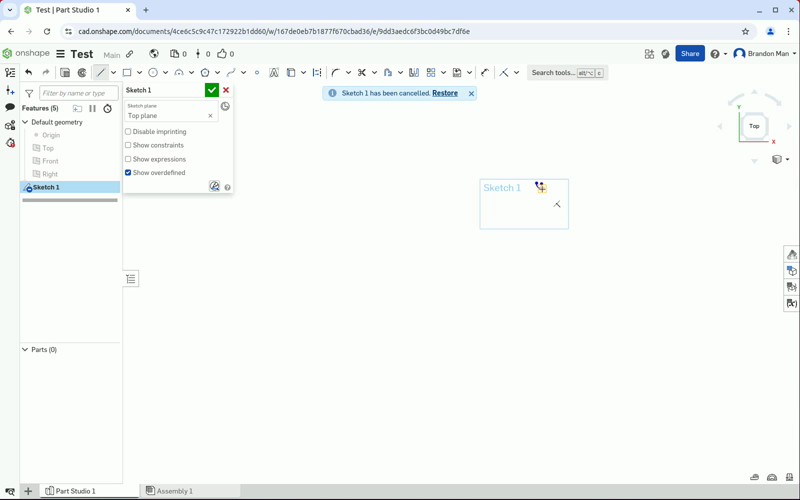
scroll(6)
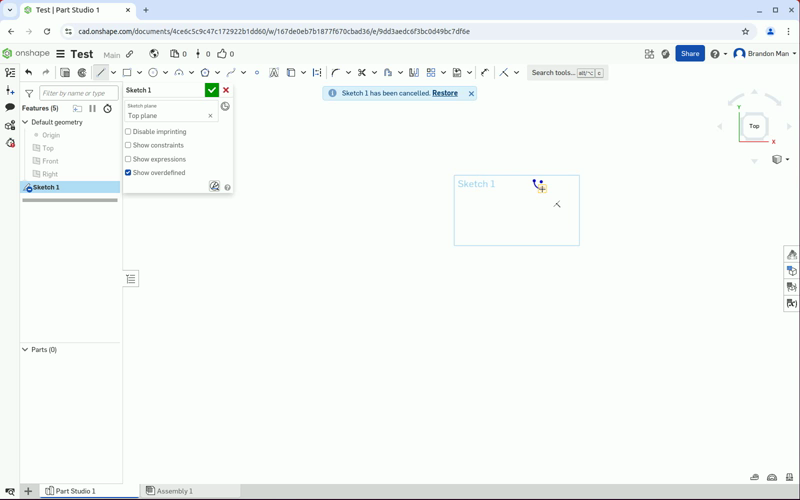
scroll(6)
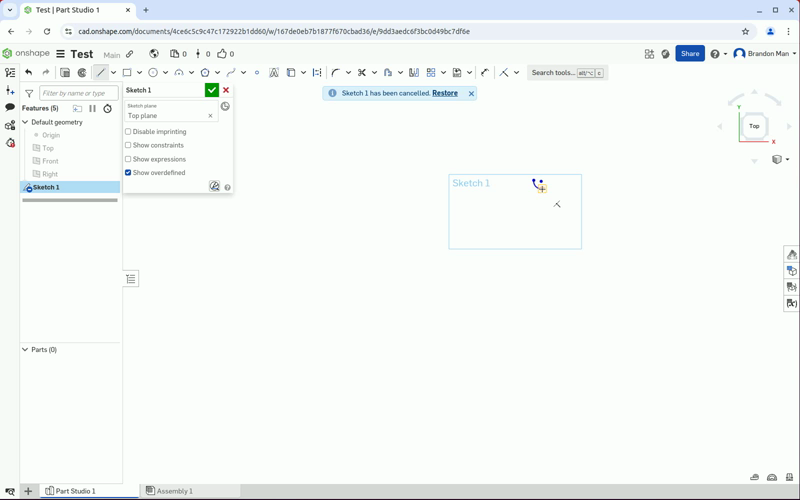
scroll(6)
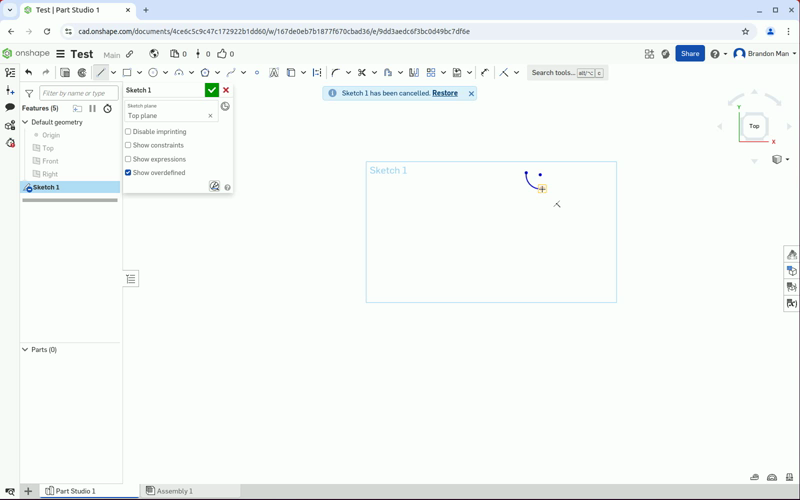
scroll(6)
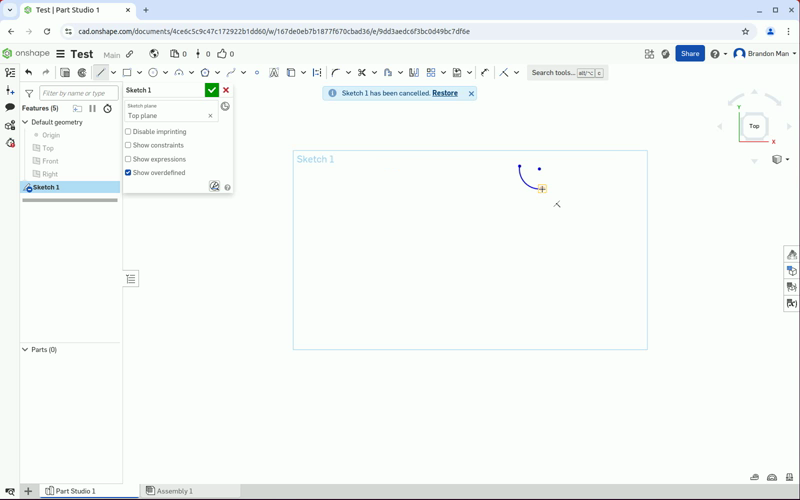
scroll(6)
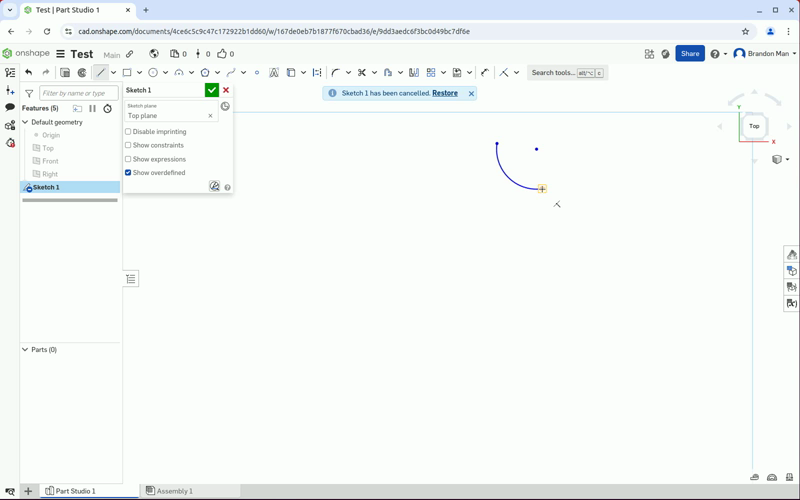
click(542, 188)
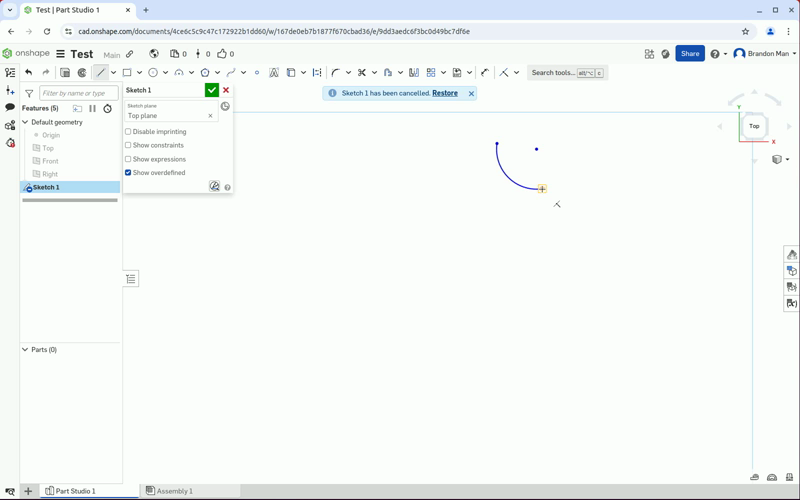
scroll(-6)
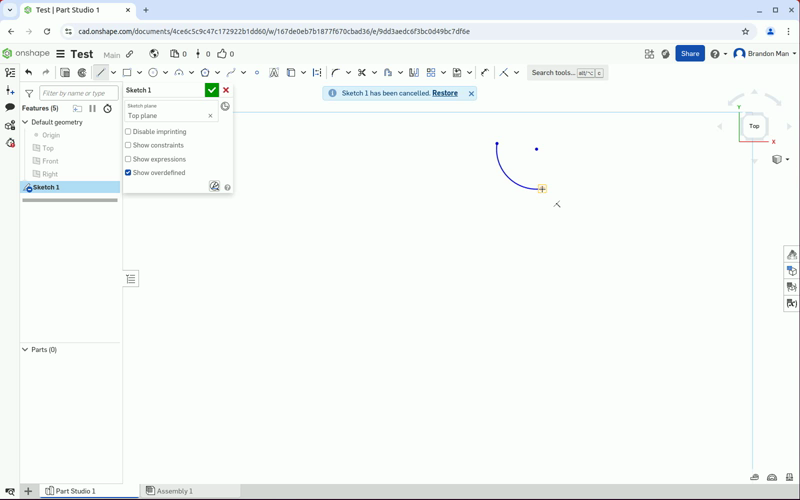
scroll(-6)
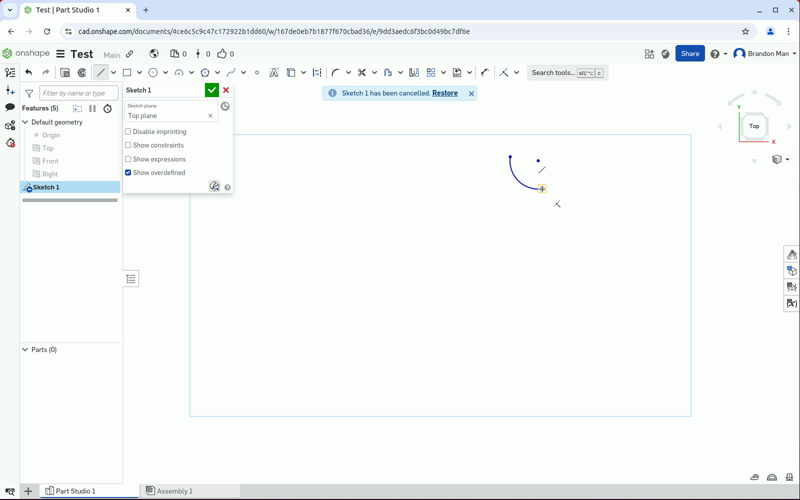
scroll(-6)
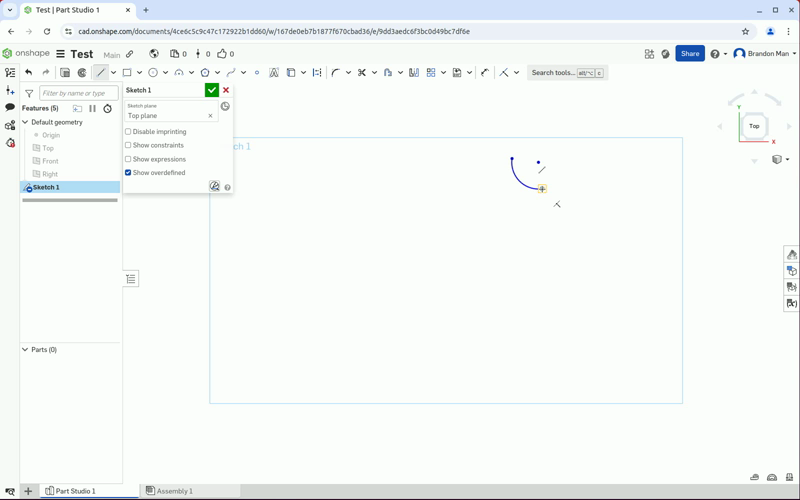
scroll(-6)
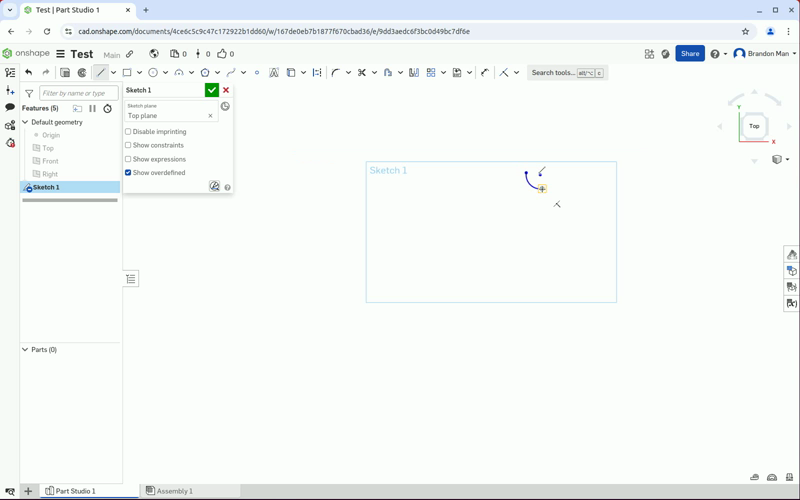
scroll(-6)
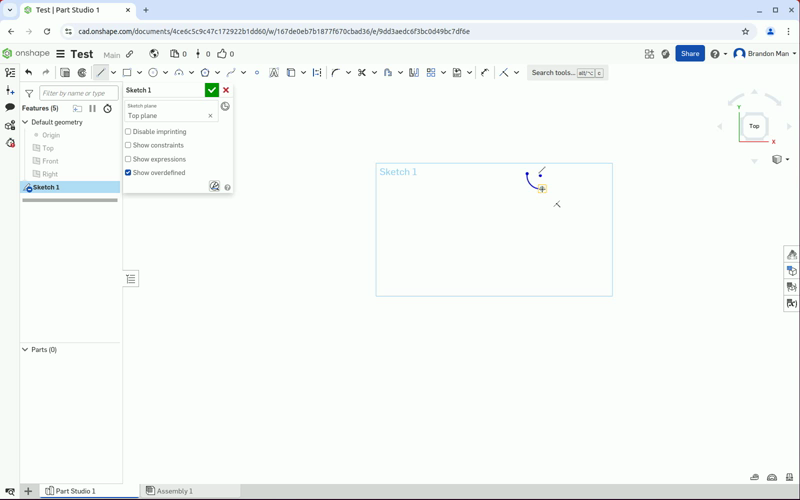
scroll(-6)
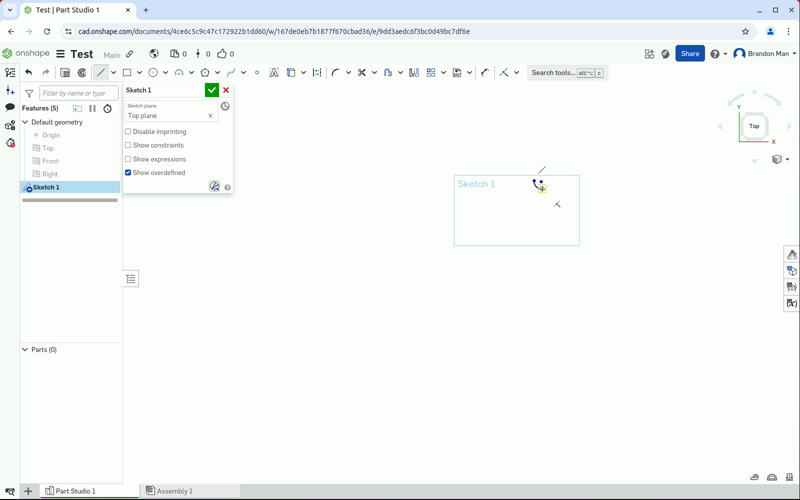
scroll(-6)
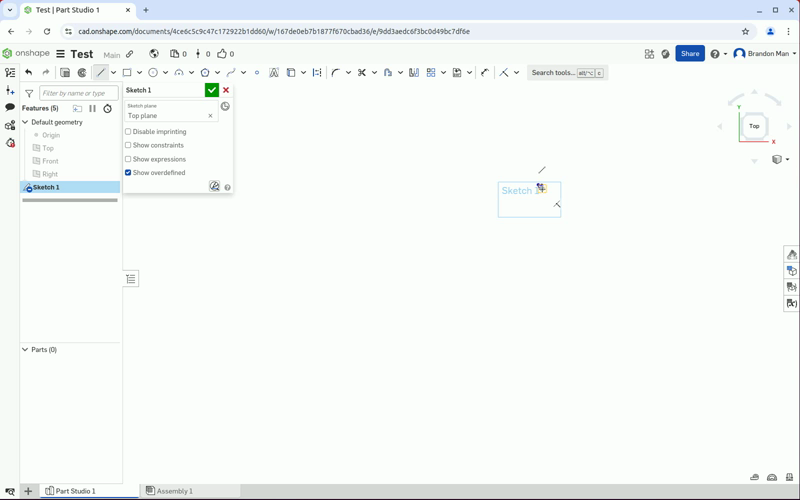
key_down(shift)
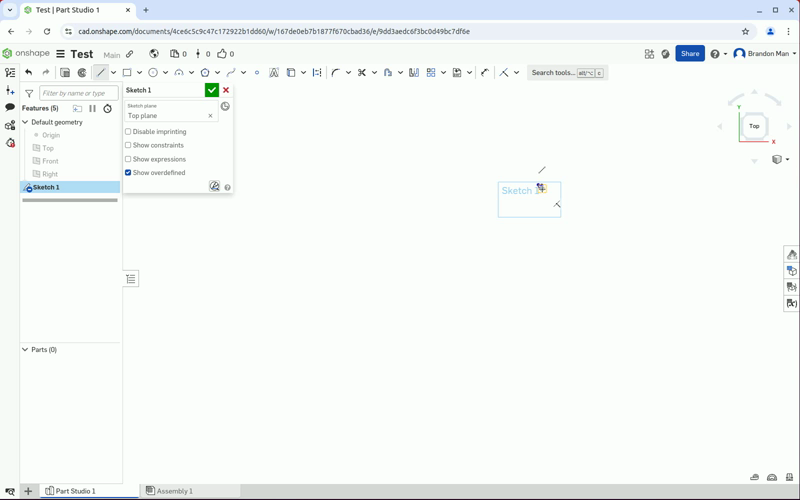
mouse_move(572, 188)
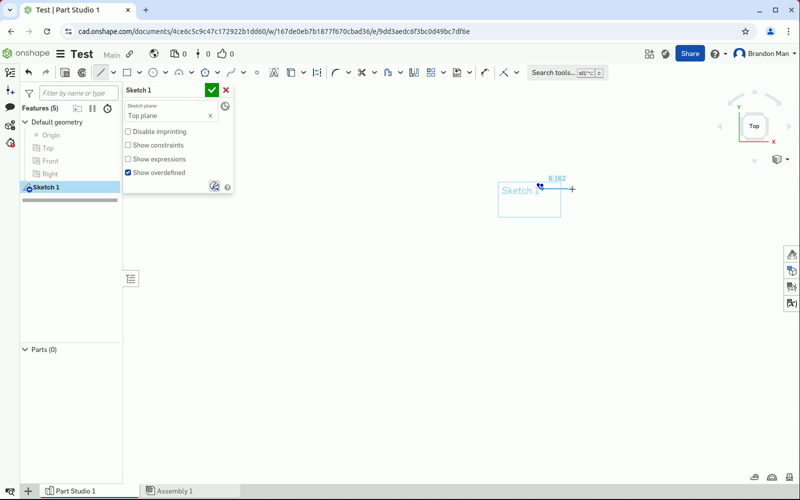
mouse_move(570, 188)
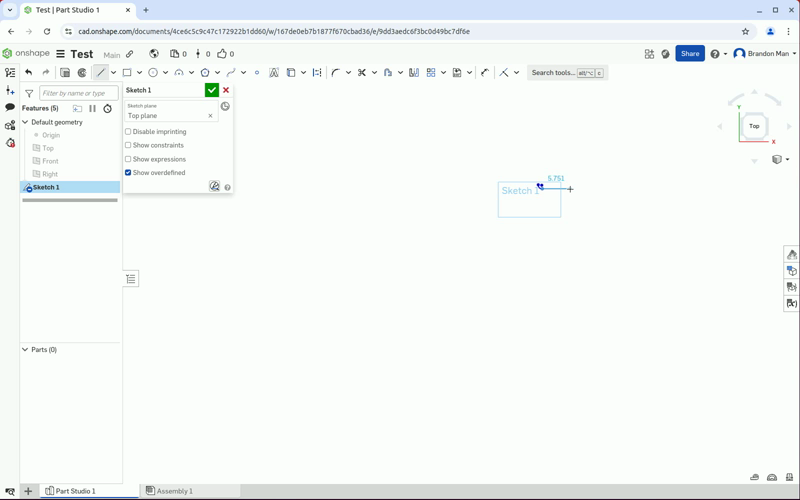
click(570, 188)
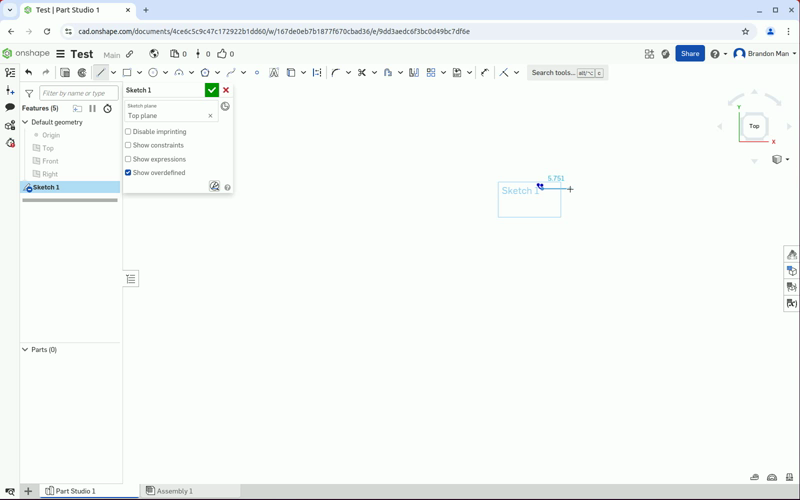
key_up(shift)
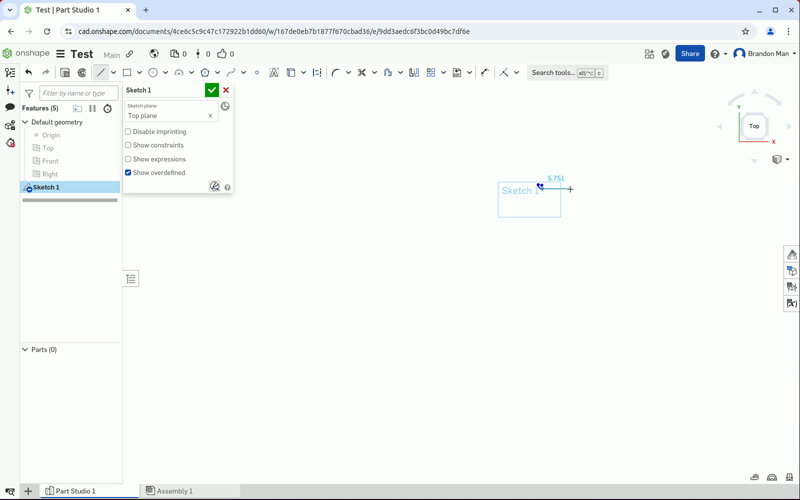
key(esc)
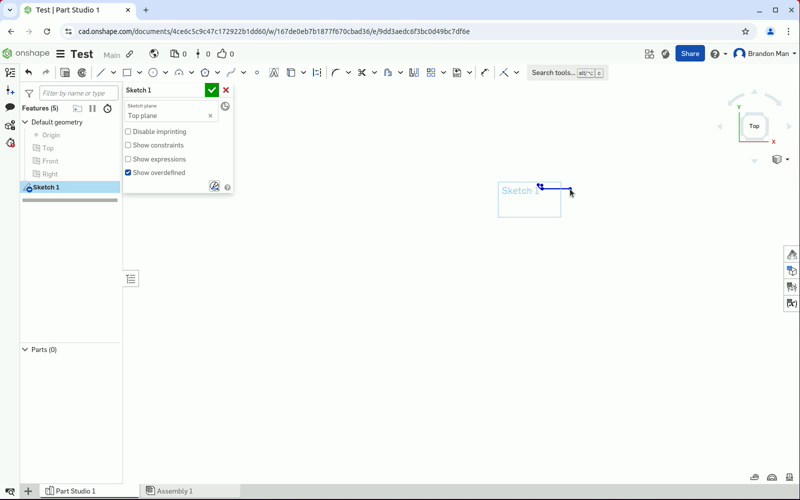
key(a)
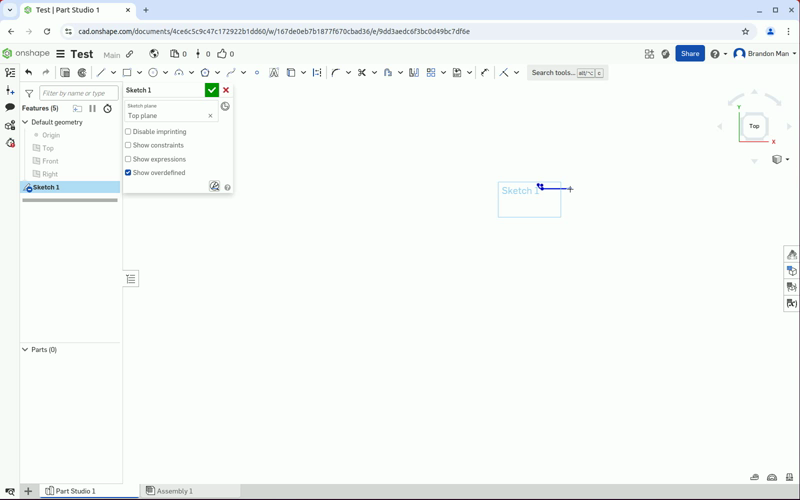
mouse_move(570, 188)
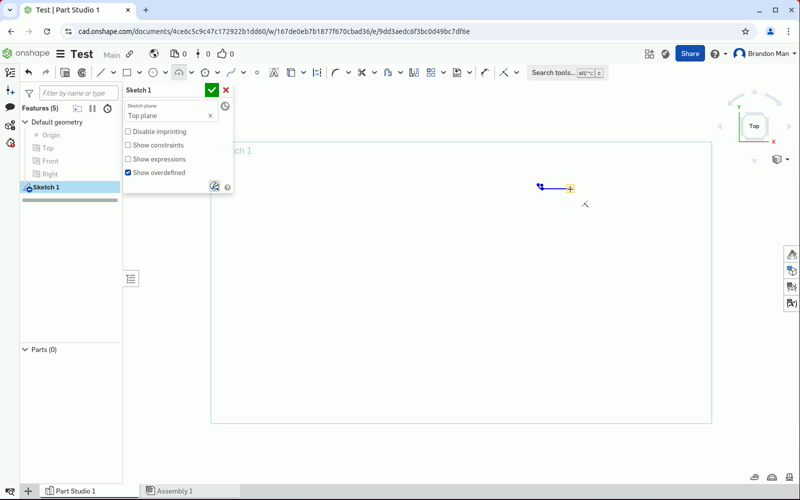
click(570, 188)
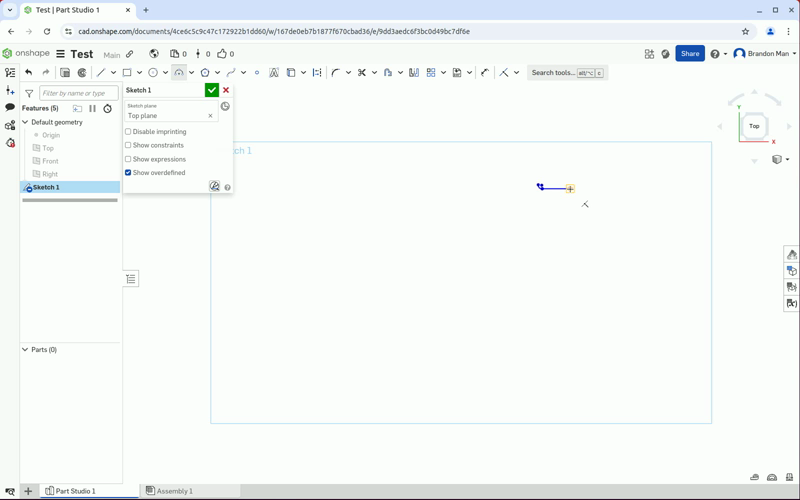
key_down(shift)
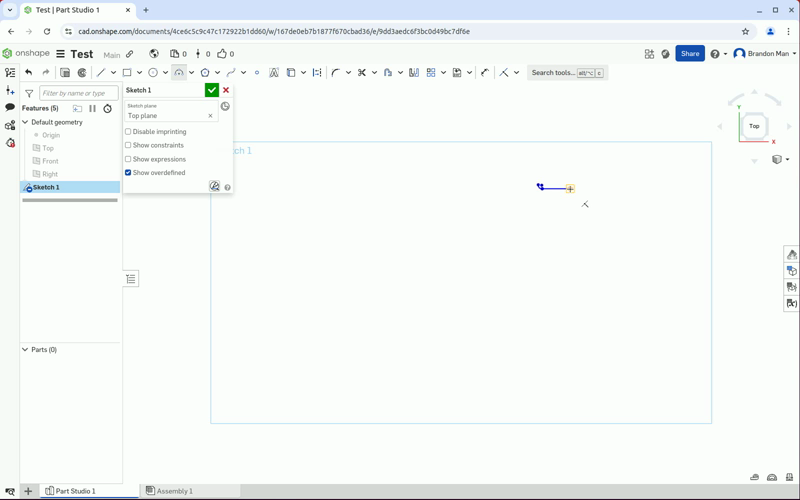
mouse_move(574, 184)
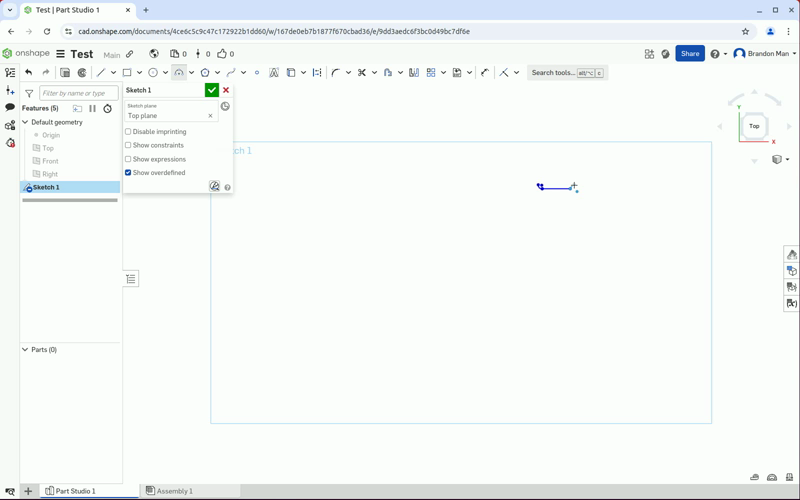
scroll(6)
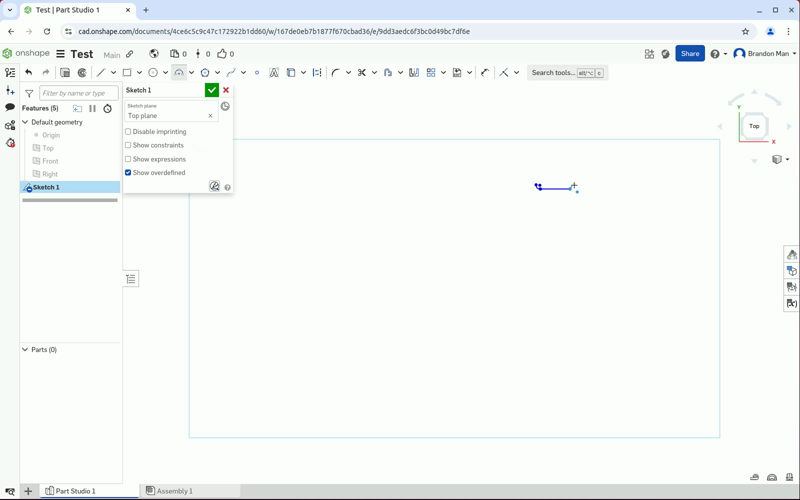
scroll(6)
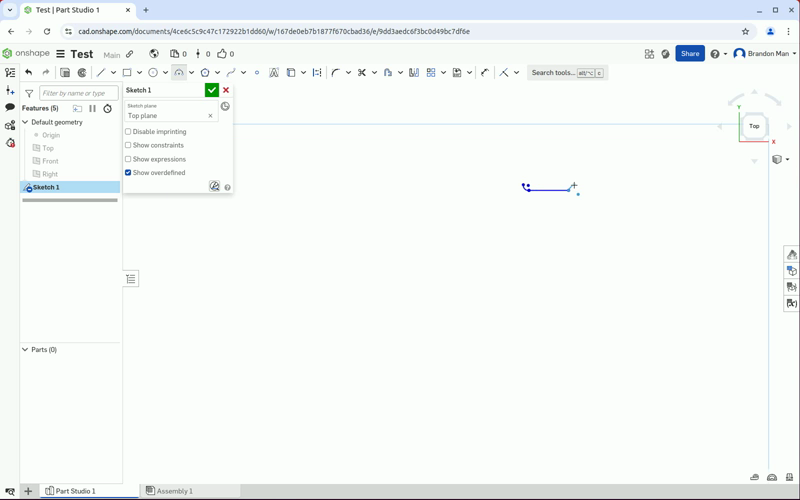
scroll(6)
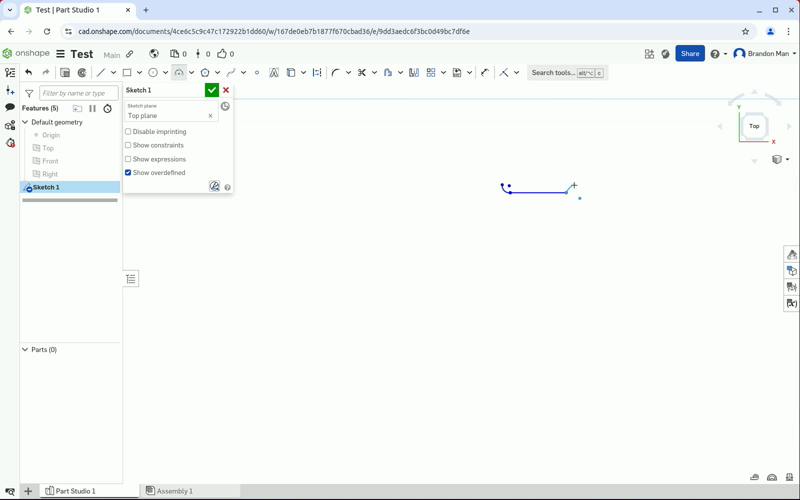
scroll(6)
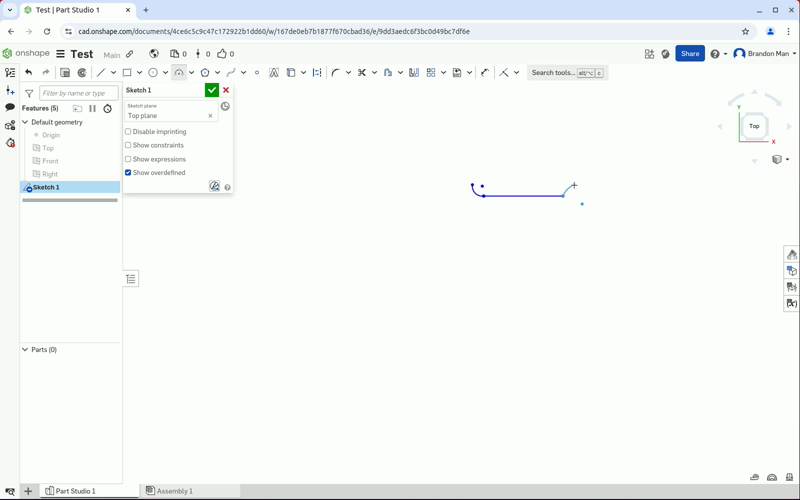
scroll(6)
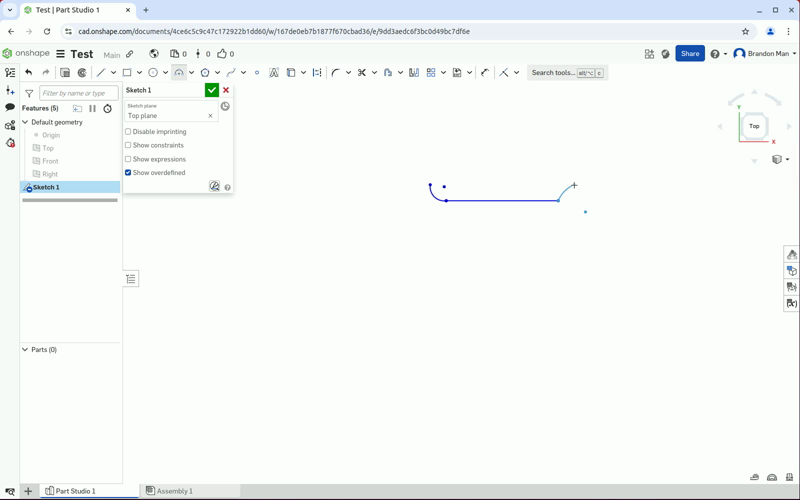
scroll(6)
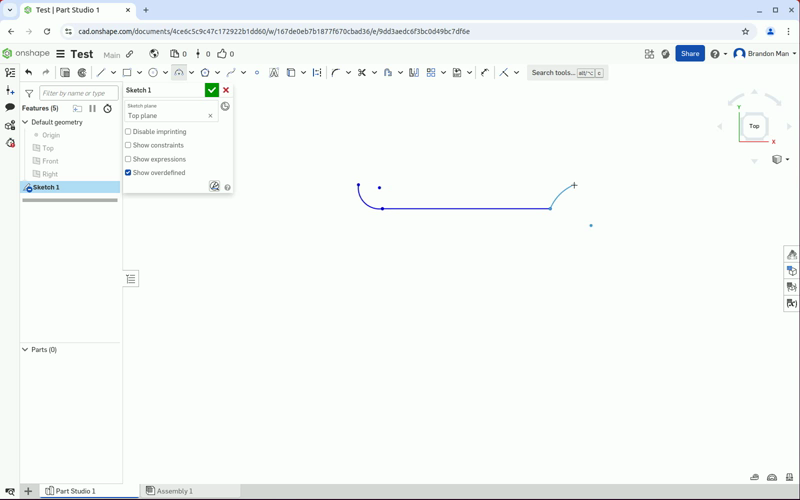
scroll(6)
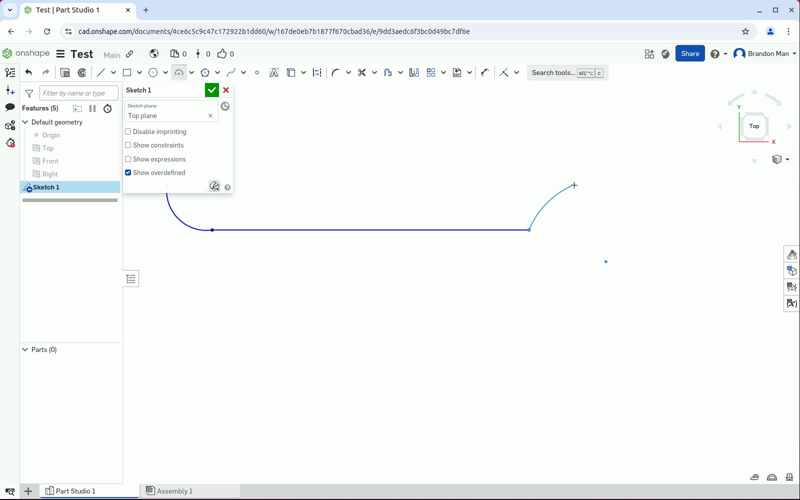
click(574, 184)
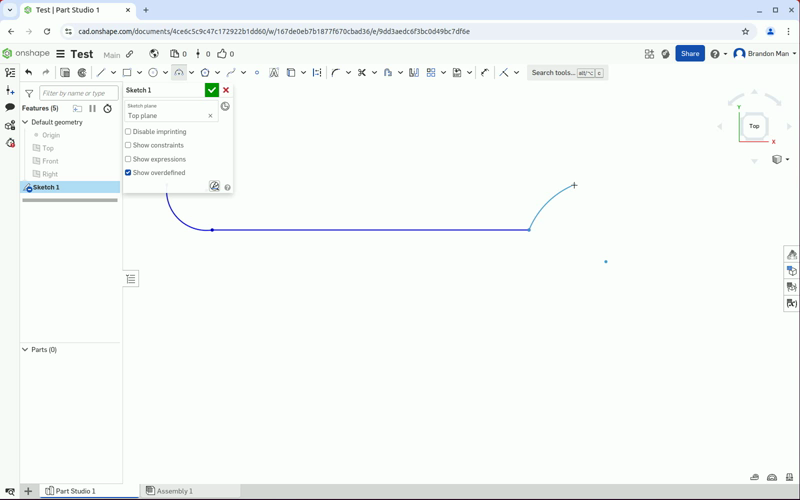
scroll(-6)
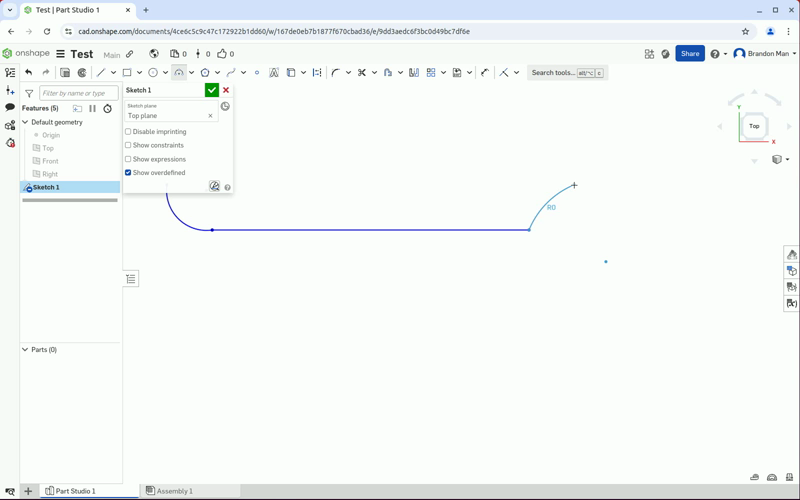
scroll(-6)
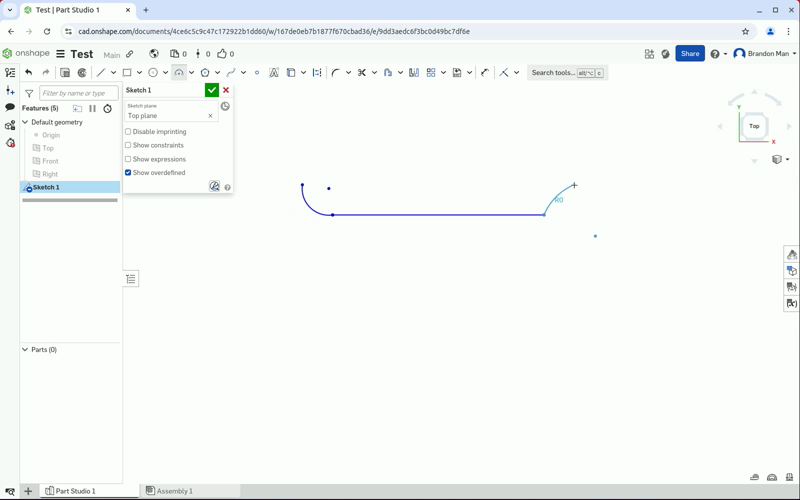
scroll(-6)
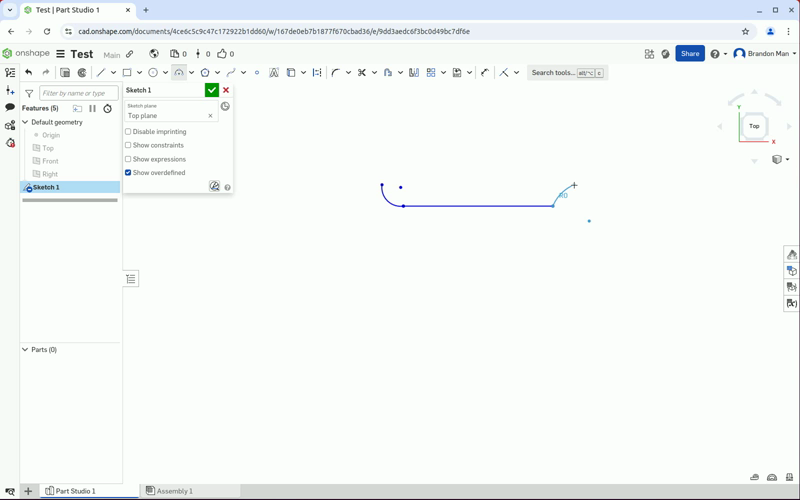
scroll(-6)
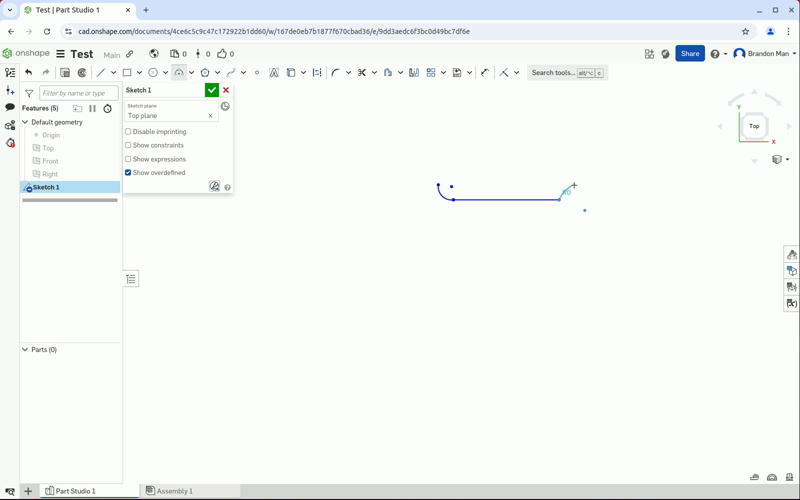
scroll(-6)
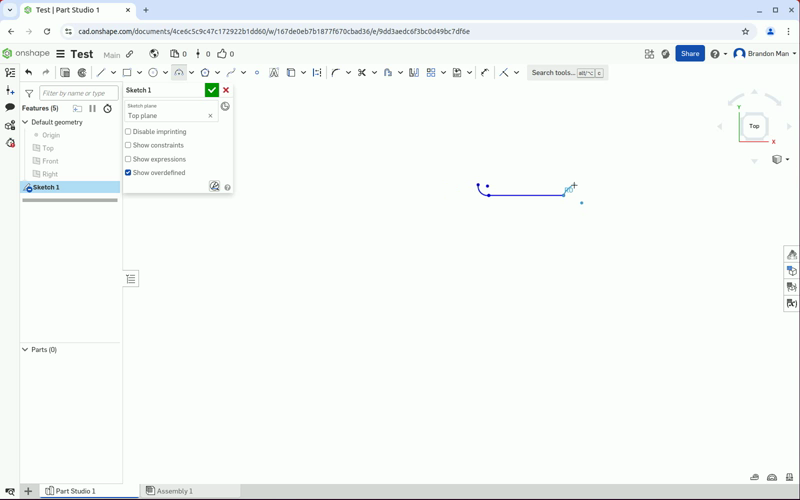
scroll(-6)
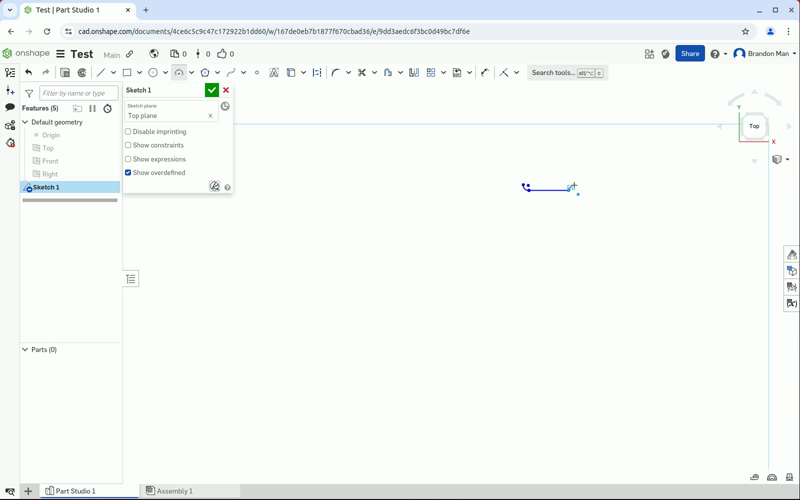
scroll(-6)
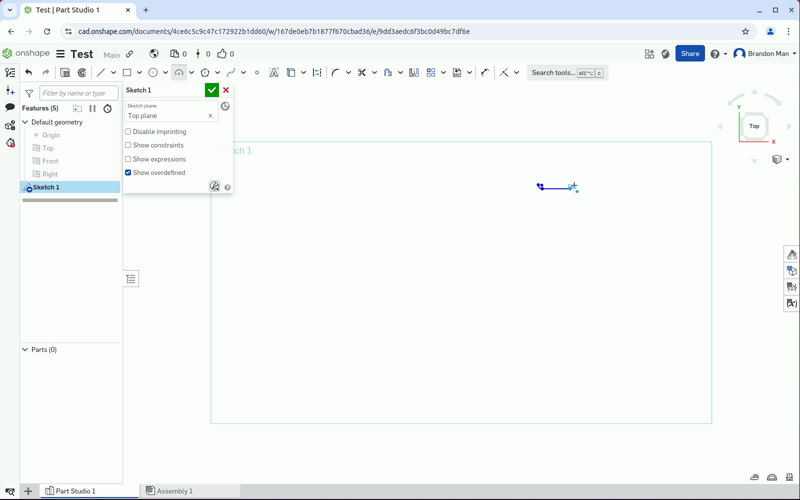
mouse_move(573, 187)
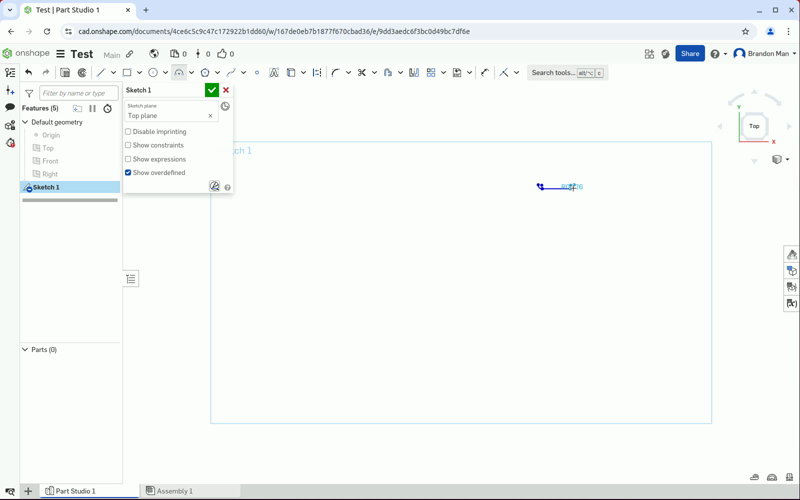
scroll(6)
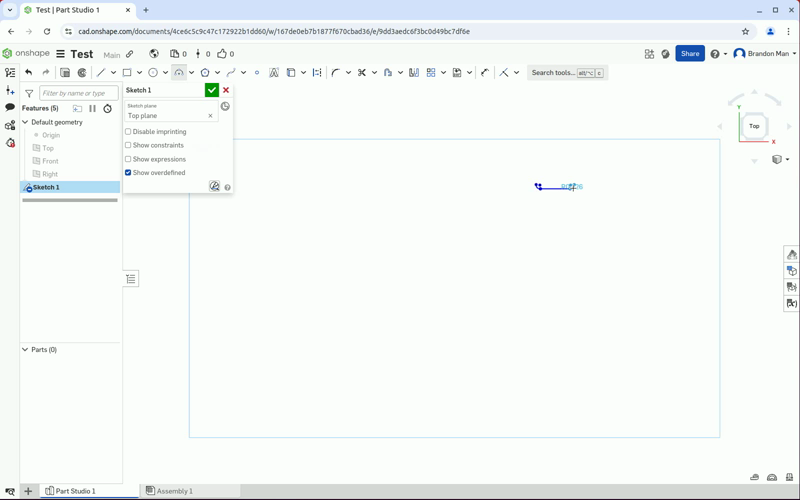
scroll(6)
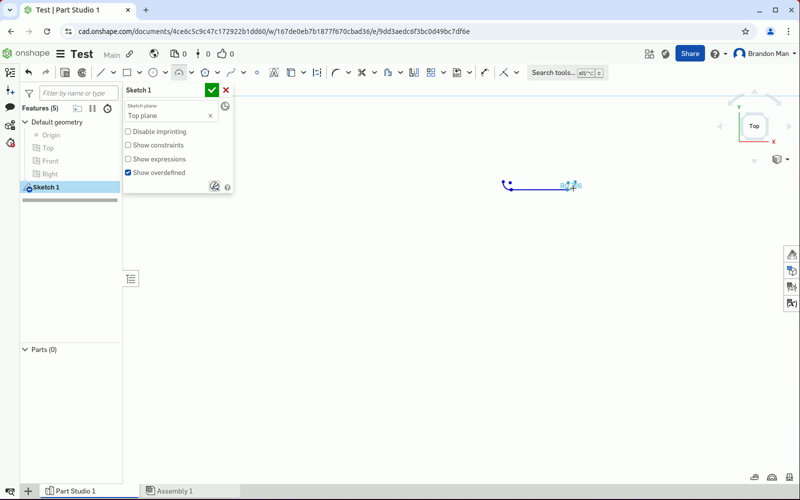
scroll(6)
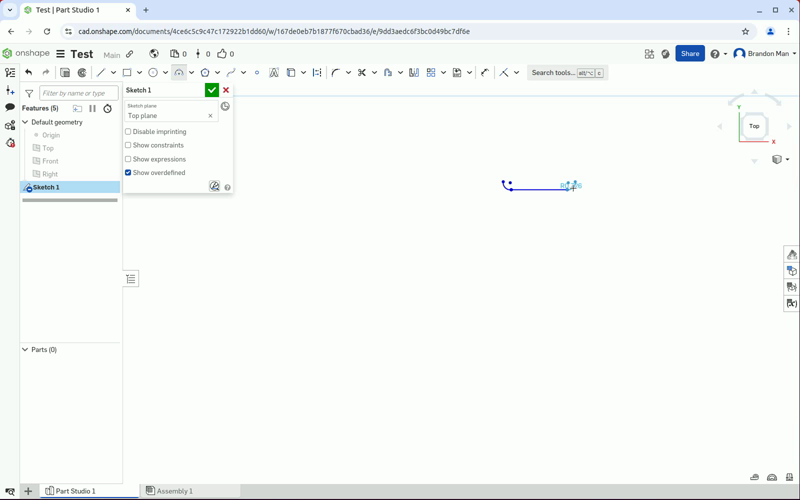
scroll(6)
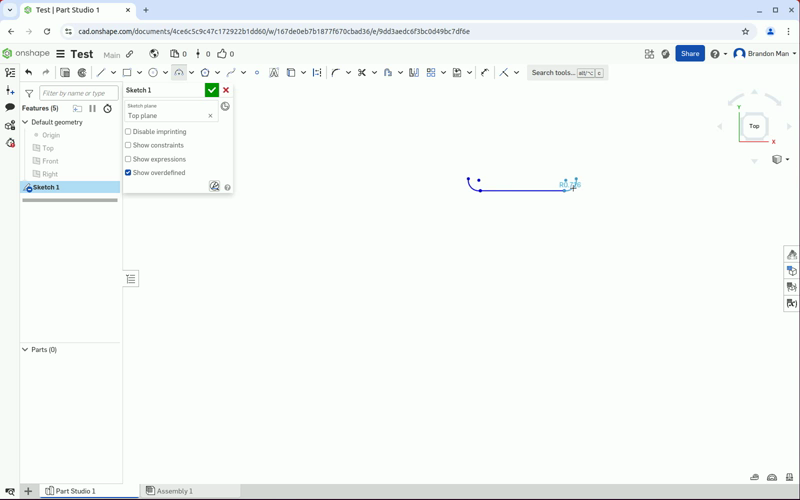
scroll(6)
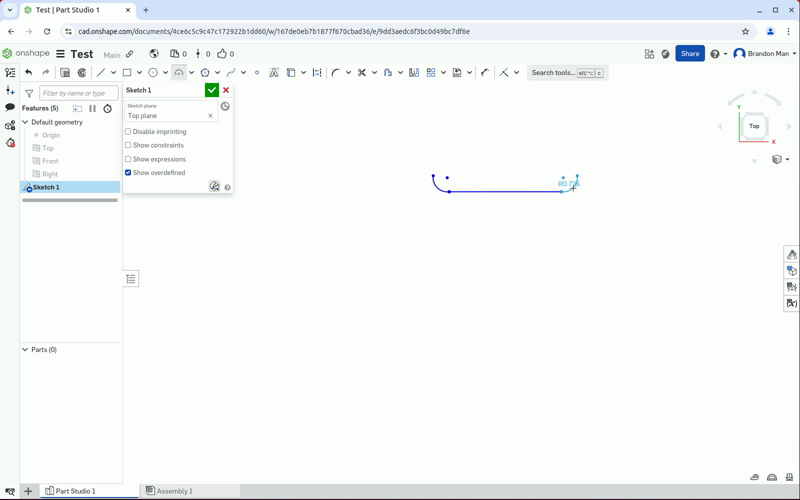
scroll(6)
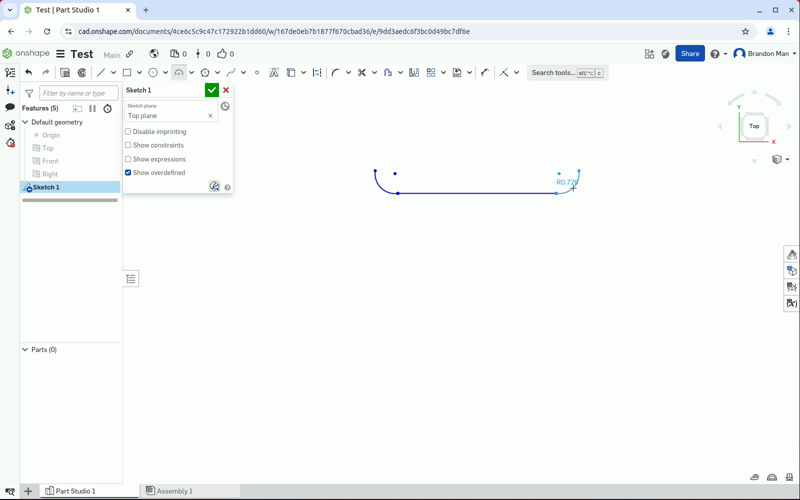
scroll(6)
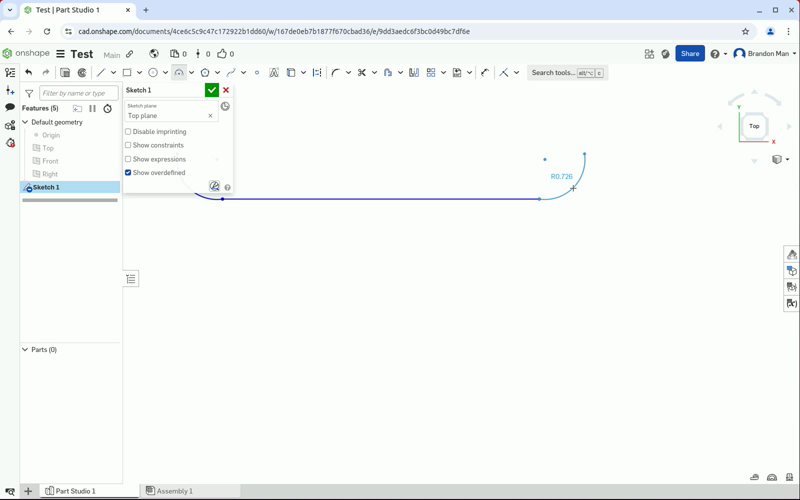
click(573, 187)
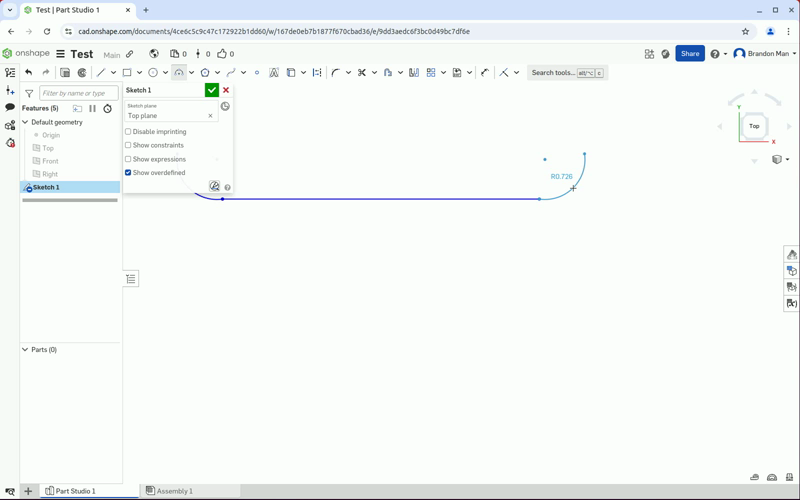
scroll(-6)
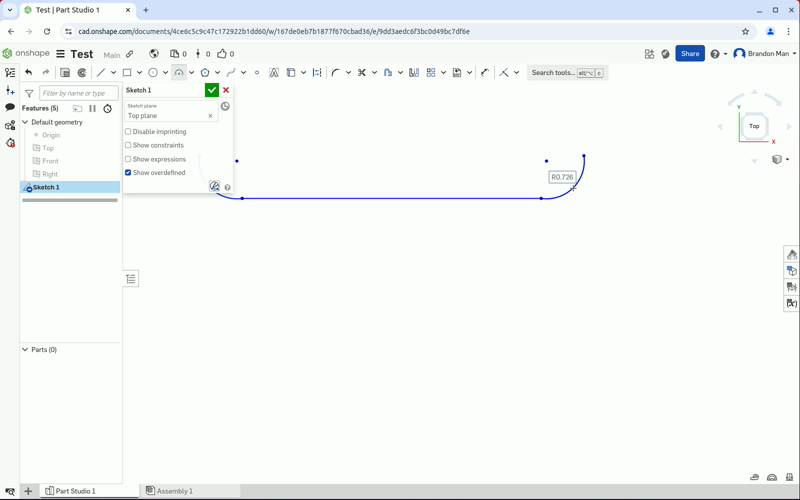
scroll(-6)
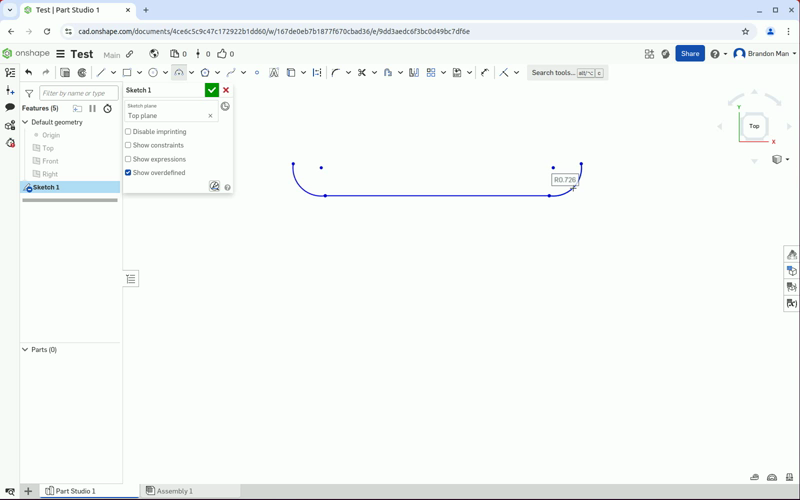
scroll(-6)
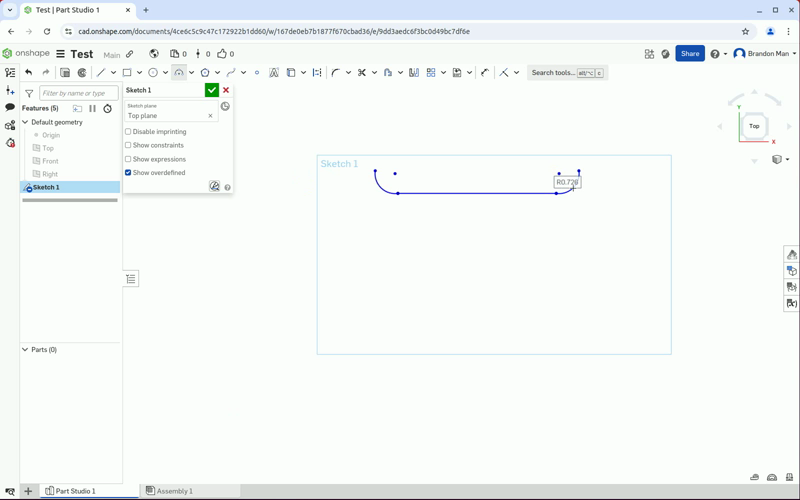
scroll(-6)
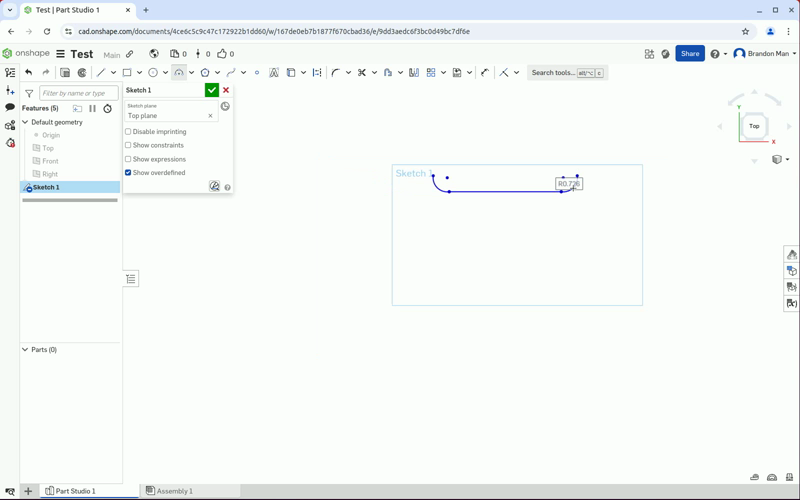
scroll(-6)
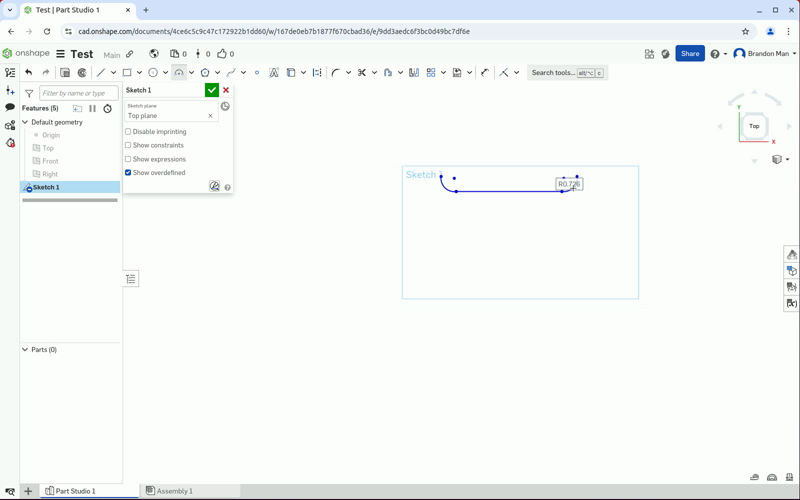
scroll(-6)
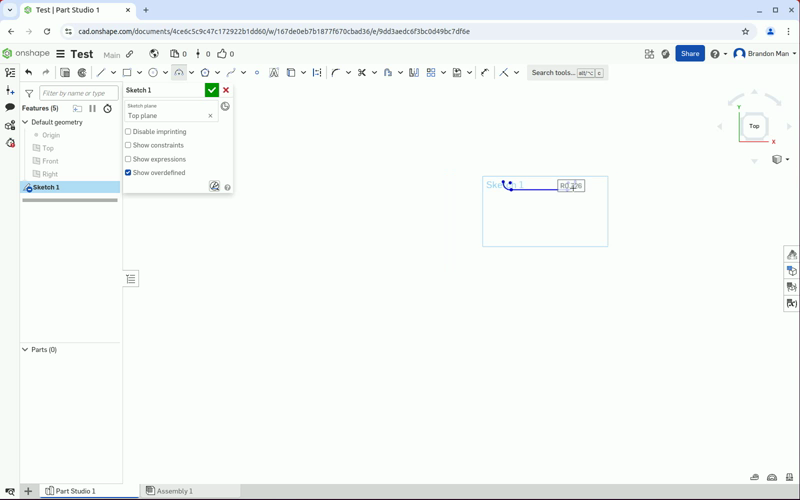
scroll(-6)
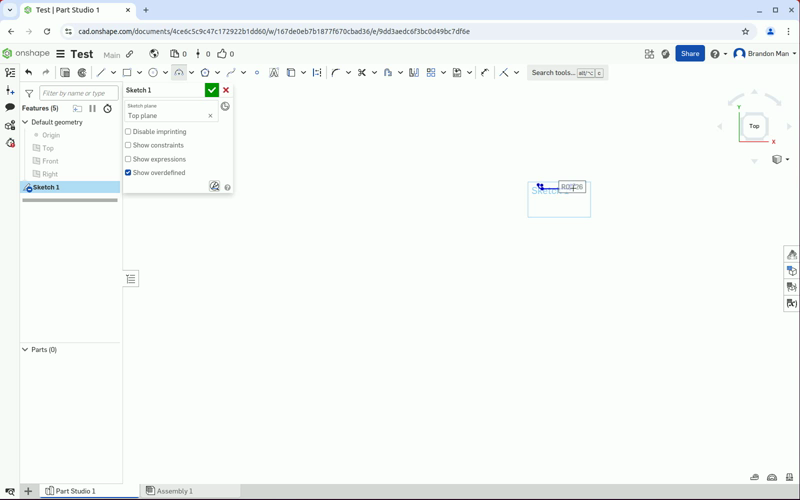
key_up(shift)
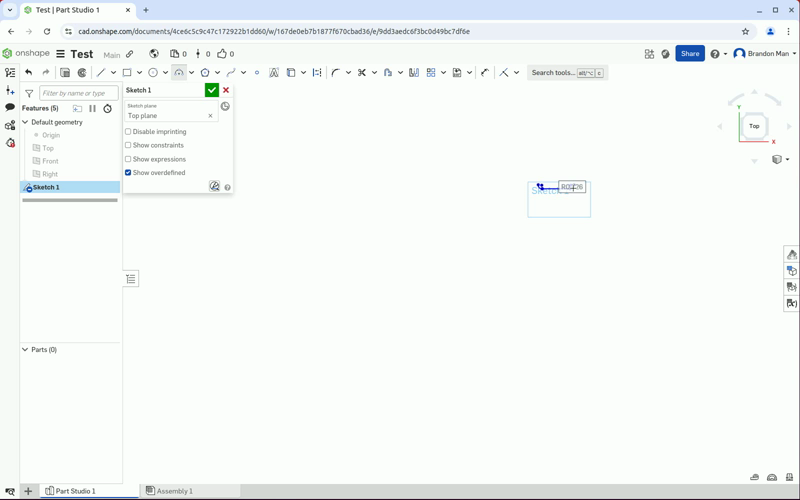
key(esc)
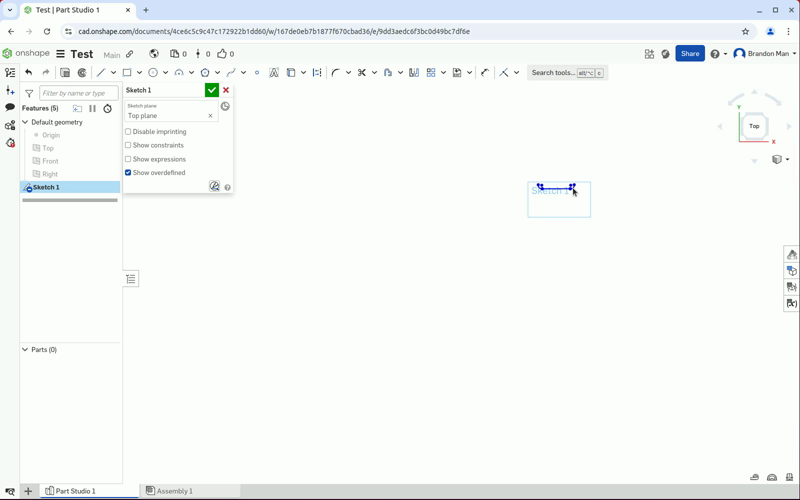
key(l)
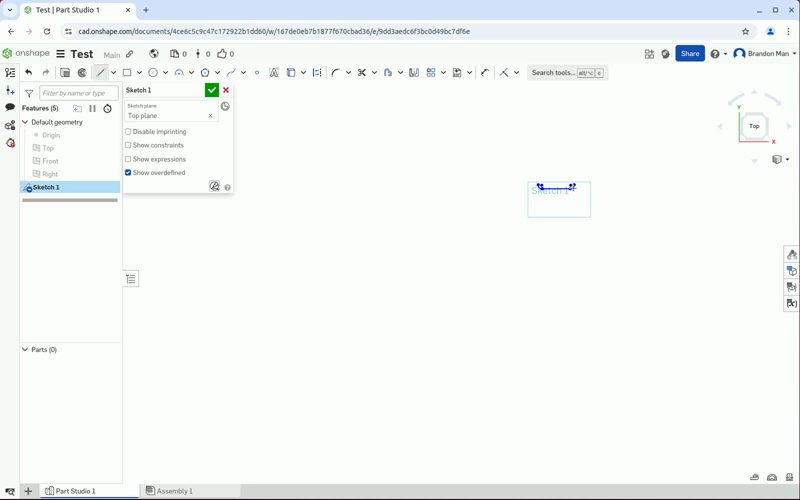
mouse_move(574, 184)
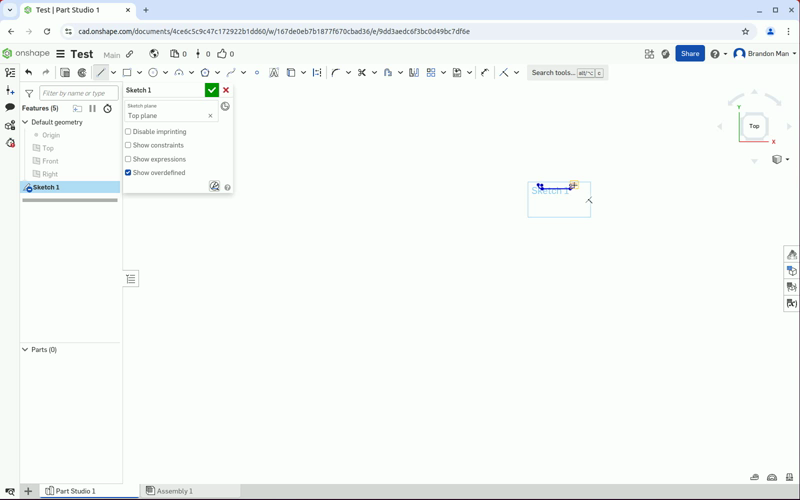
scroll(6)
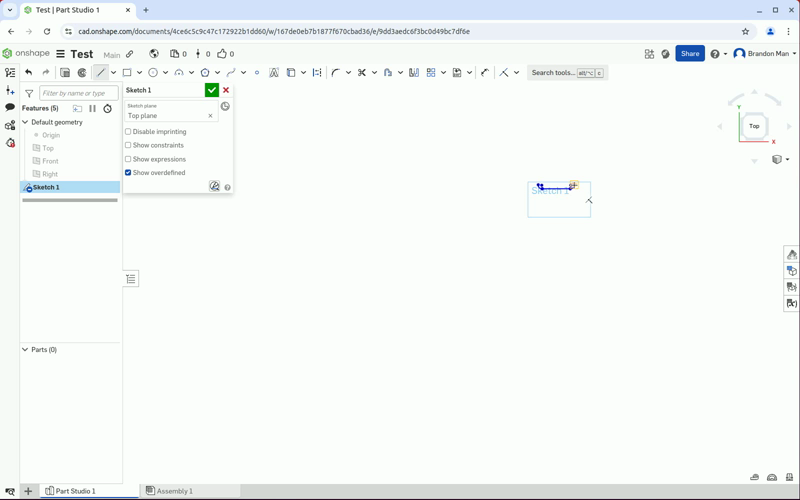
scroll(6)
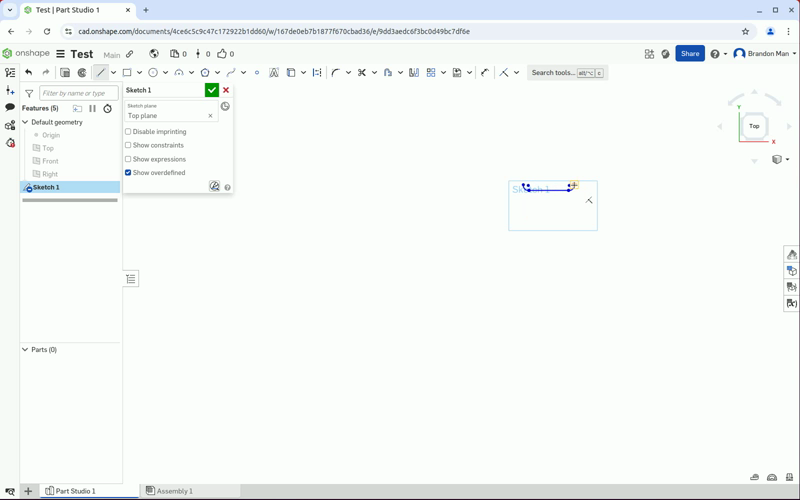
scroll(6)
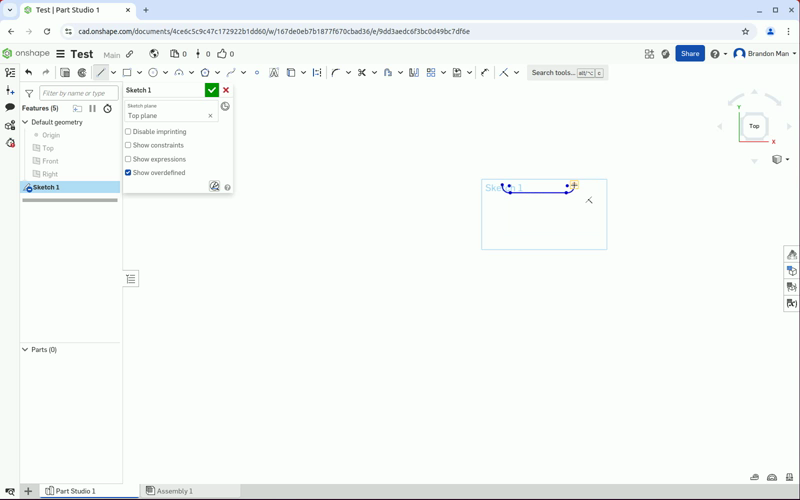
scroll(6)
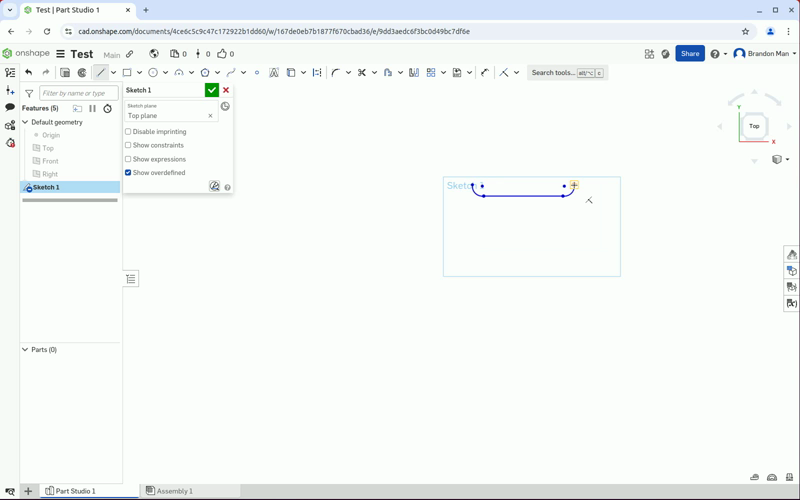
scroll(6)
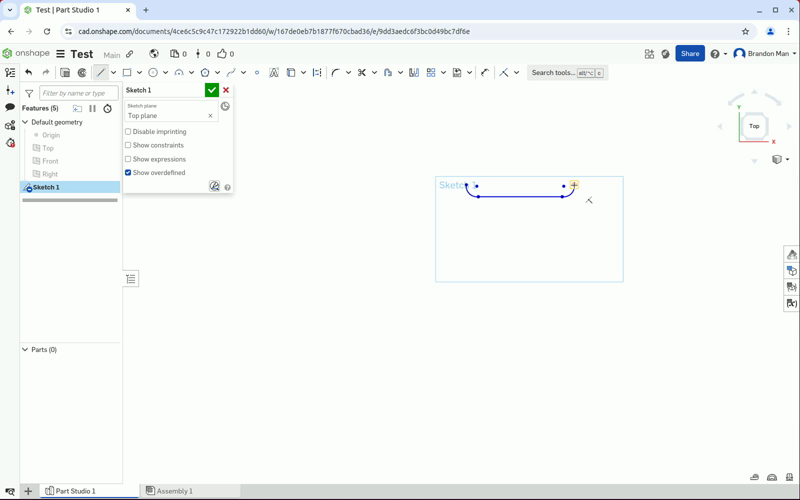
scroll(6)
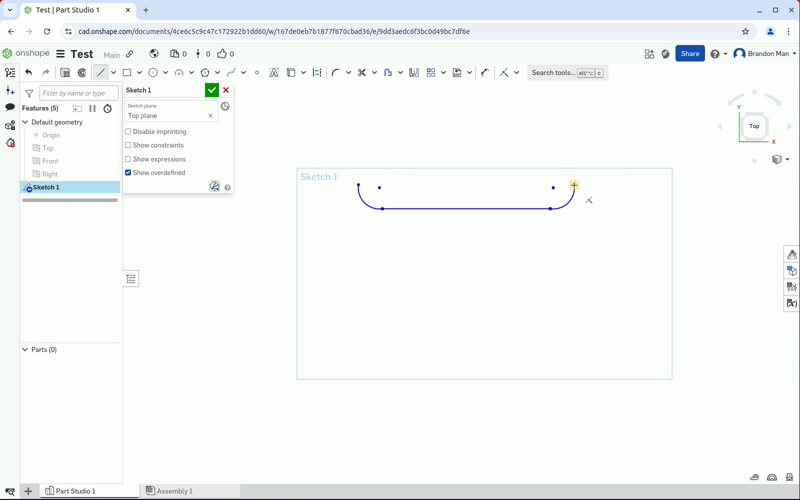
scroll(6)
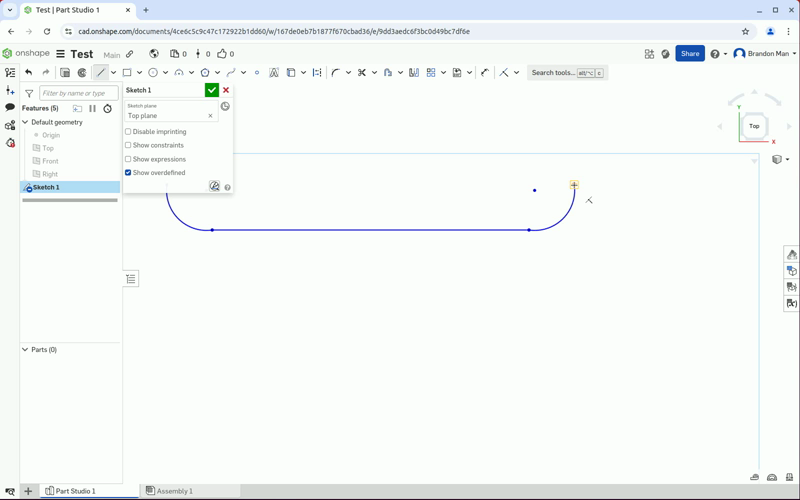
click(574, 184)
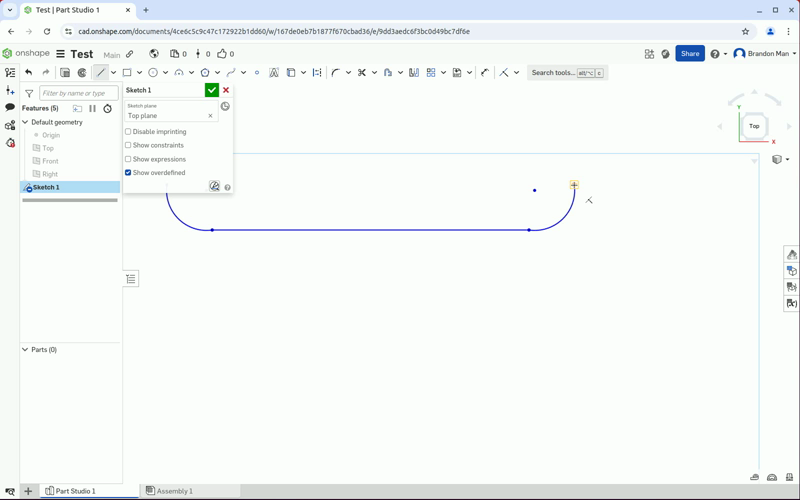
scroll(-6)
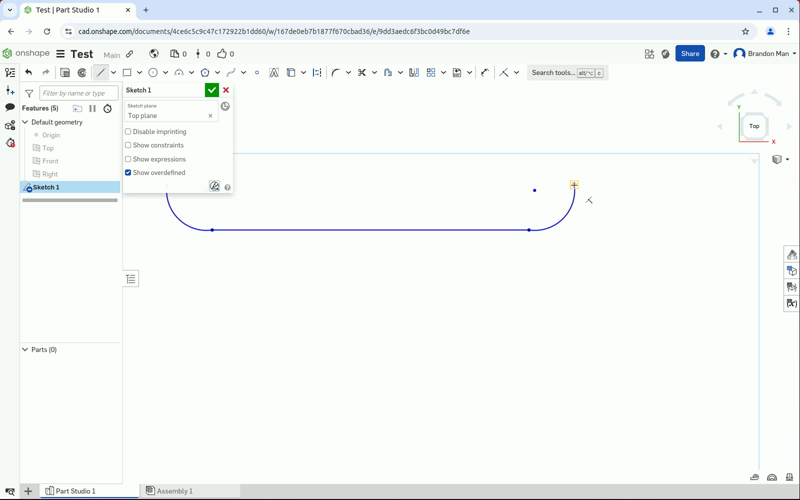
scroll(-6)
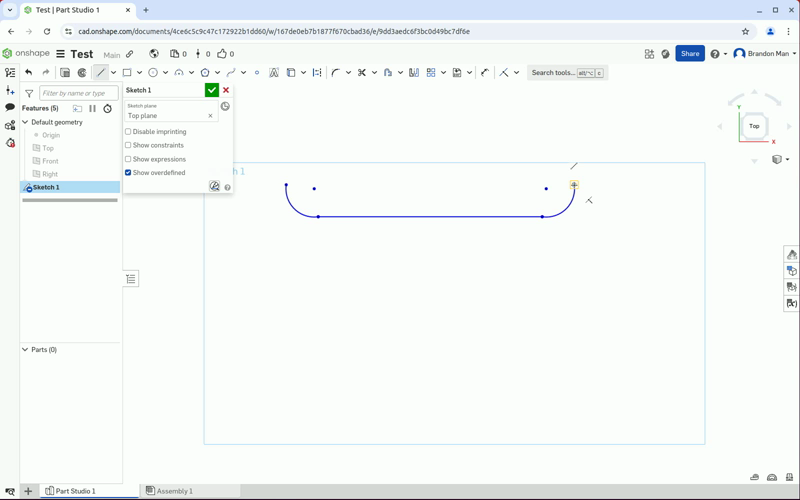
scroll(-6)
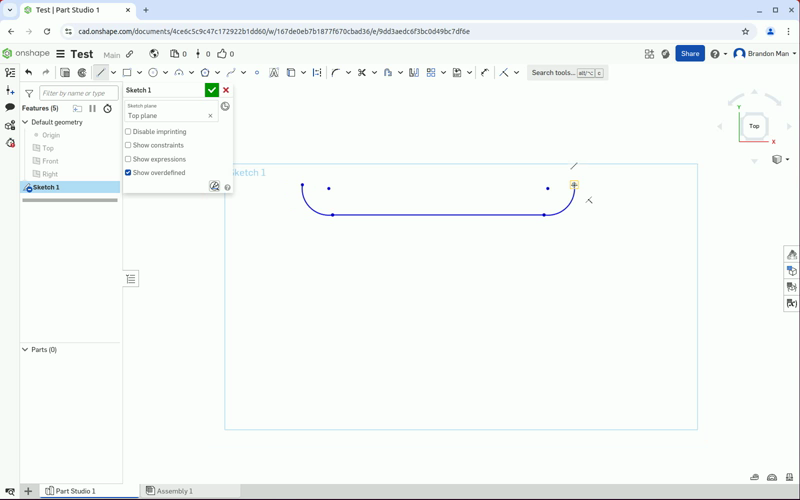
scroll(-6)
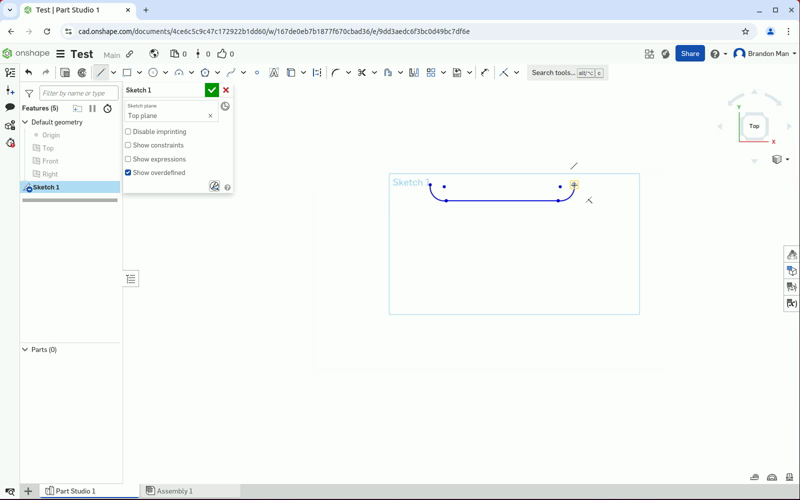
scroll(-6)
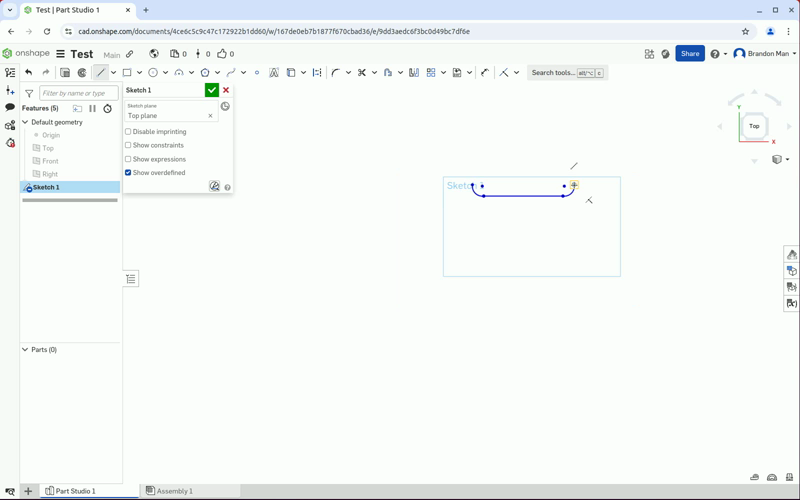
scroll(-6)
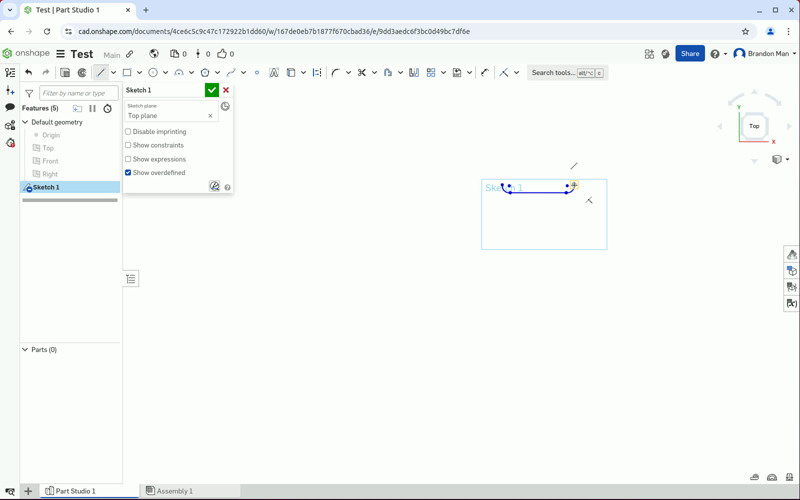
scroll(-6)
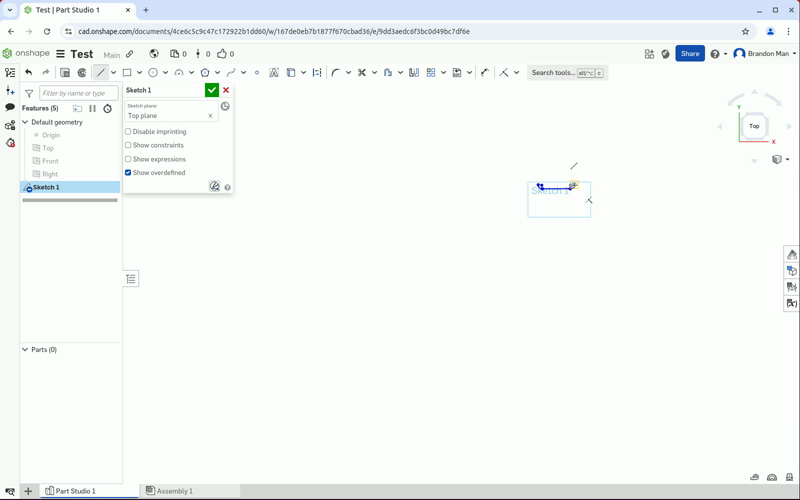
key_down(shift)
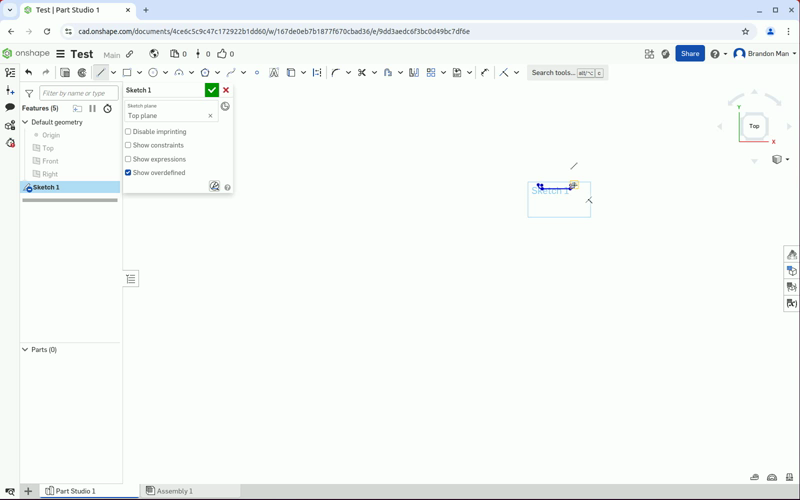
mouse_move(589, 184)
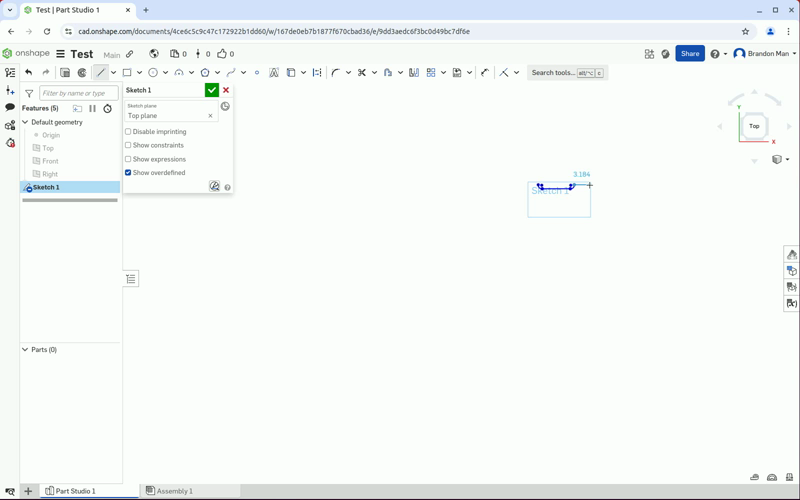
mouse_move(574, 174)
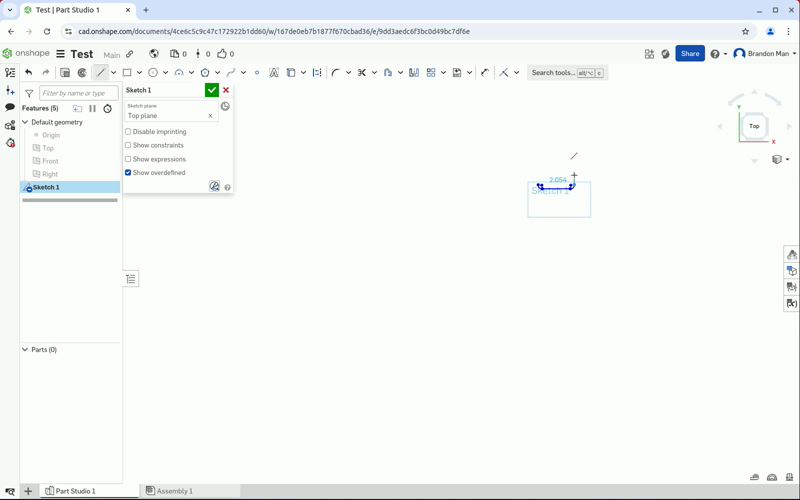
click(574, 174)
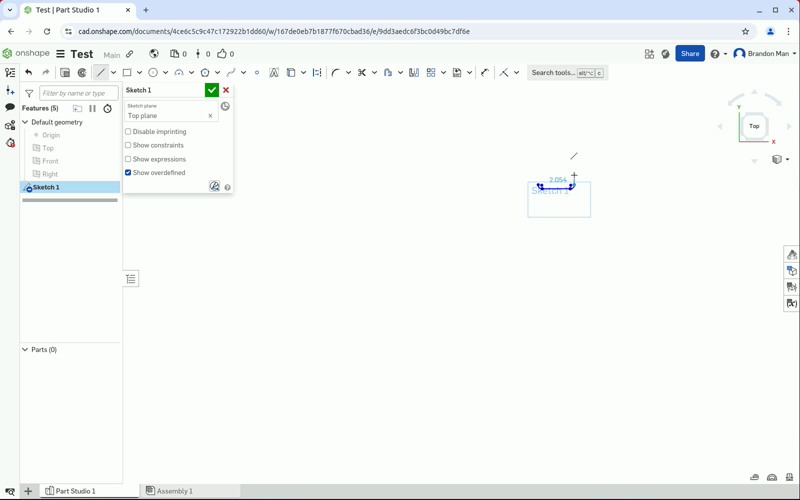
key_up(shift)
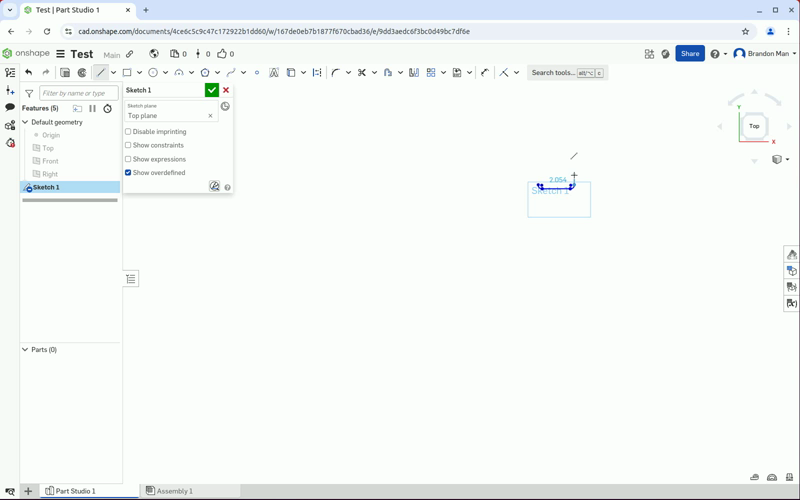
key_down(shift)
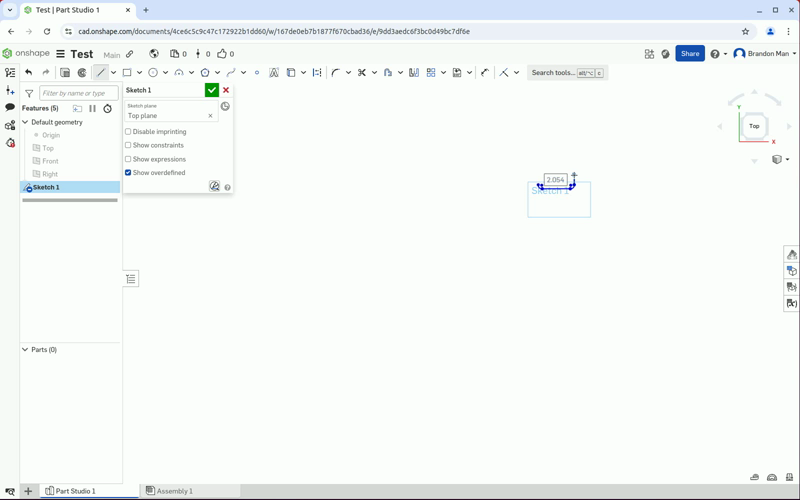
mouse_move(589, 174)
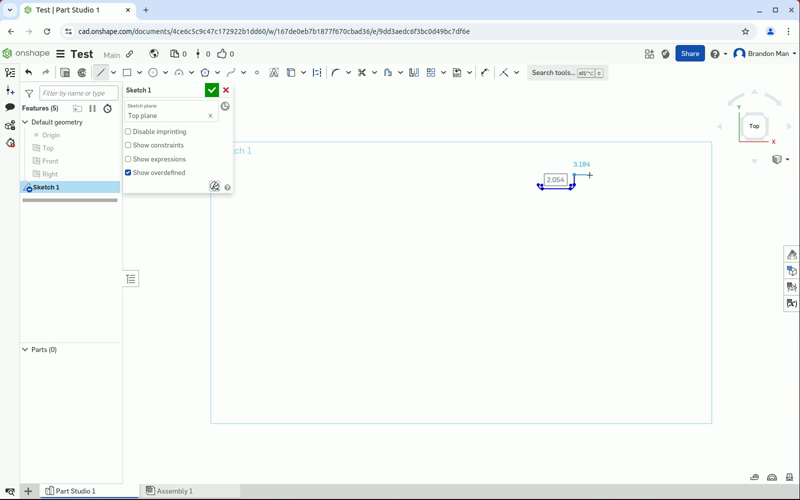
mouse_move(538, 174)
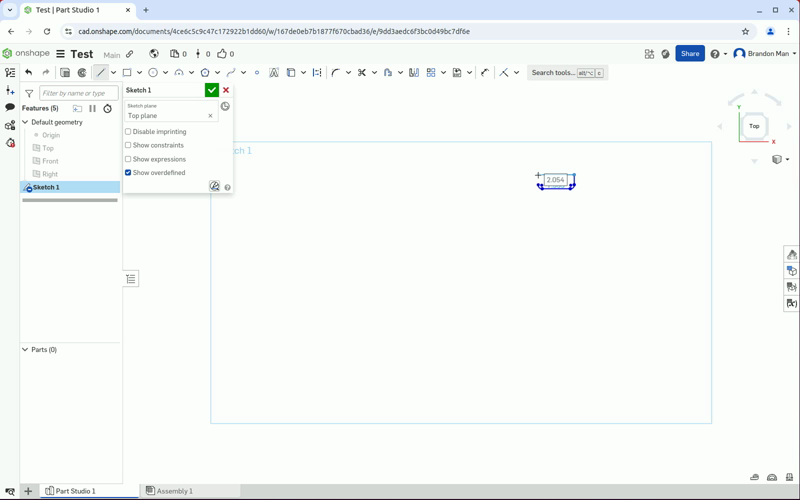
click(538, 174)
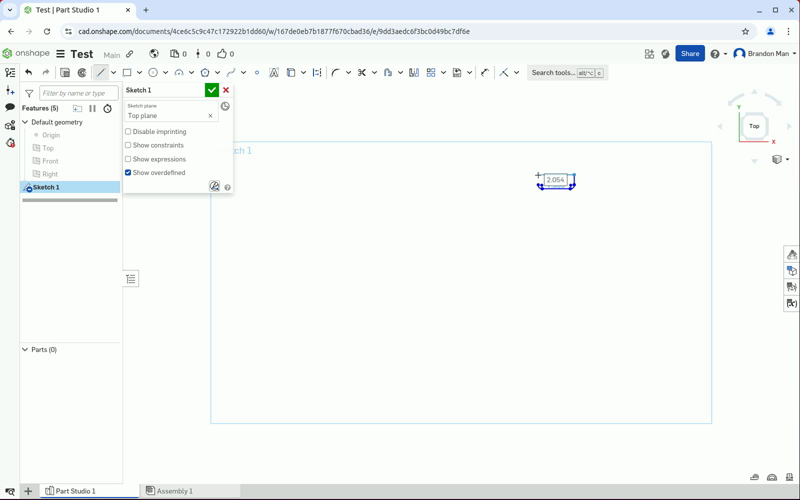
key_up(shift)
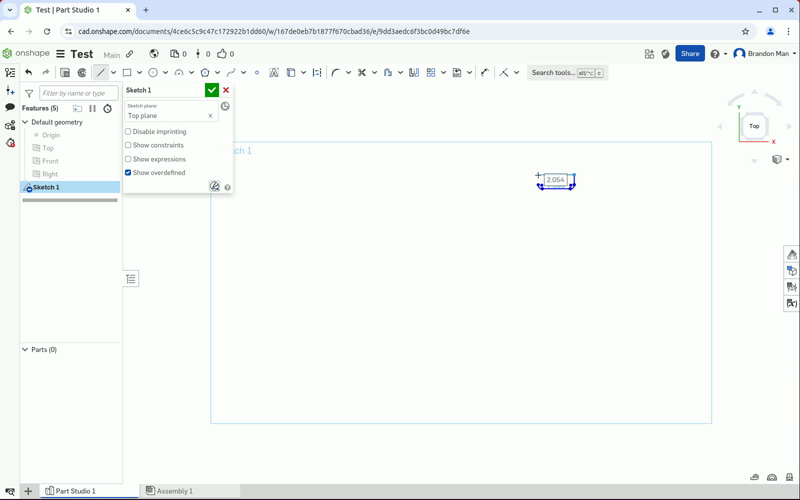
mouse_move(568, 174)
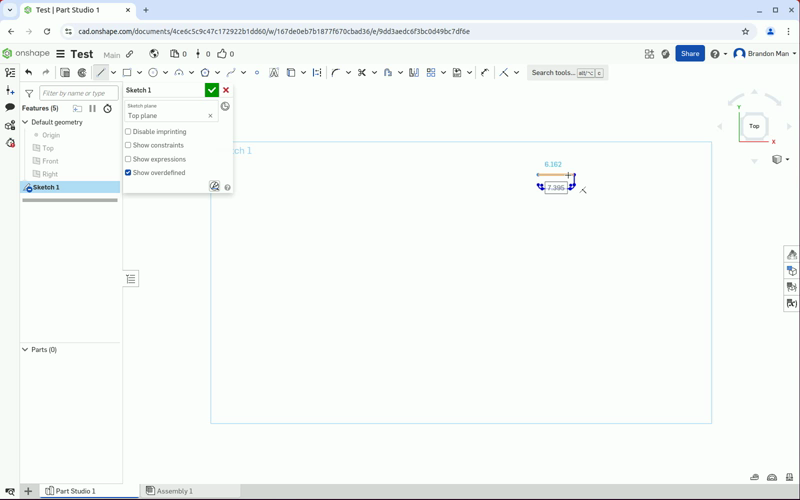
key_down(shift)
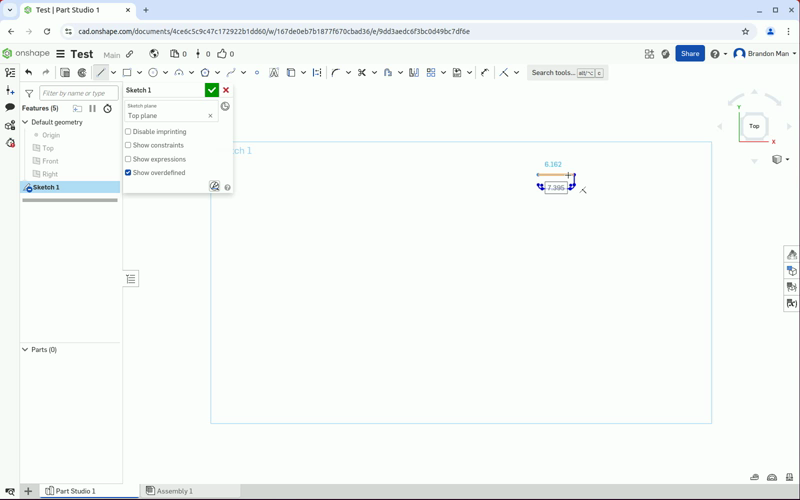
mouse_move(538, 184)
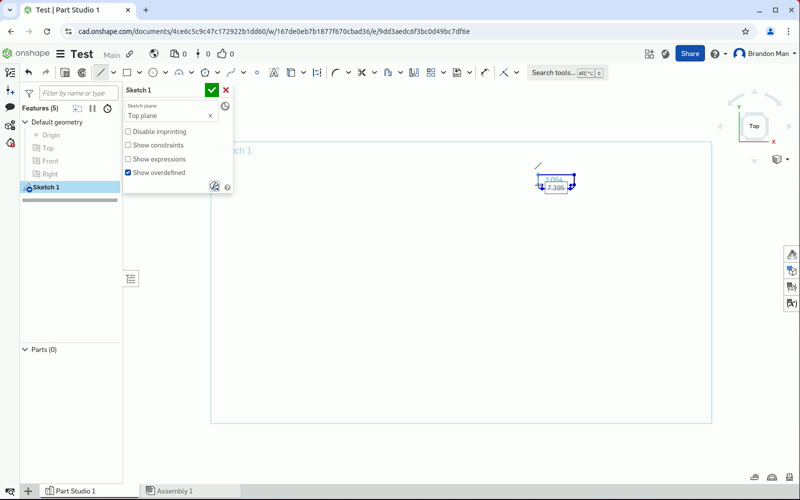
scroll(6)
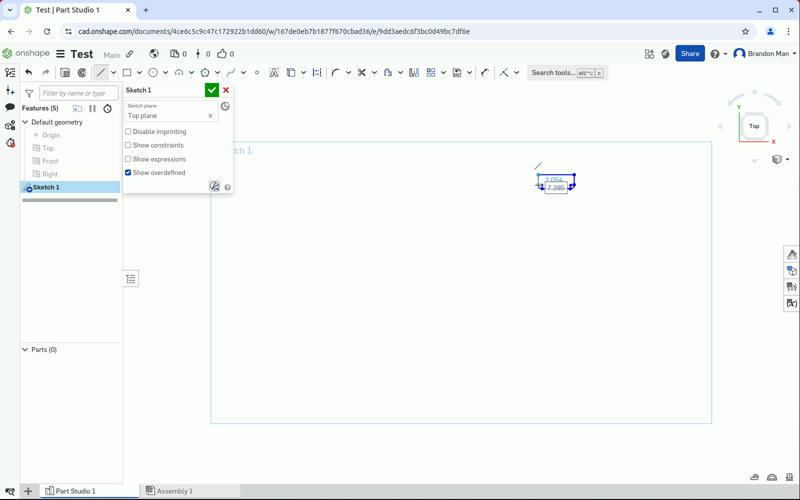
scroll(6)
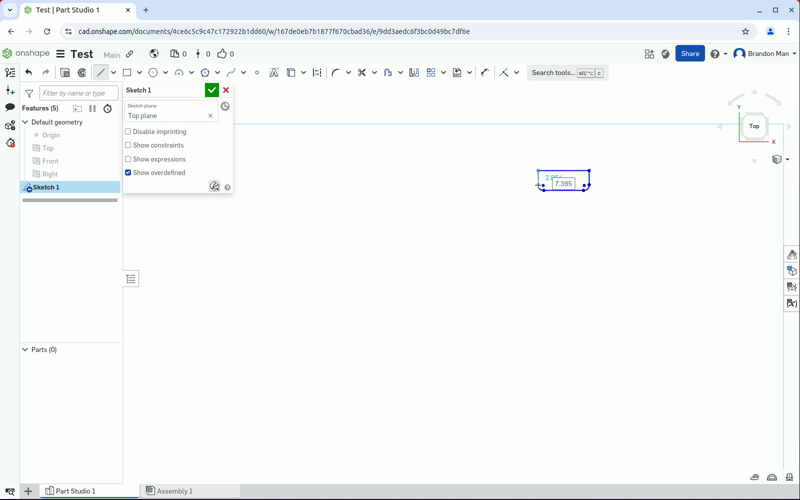
scroll(6)
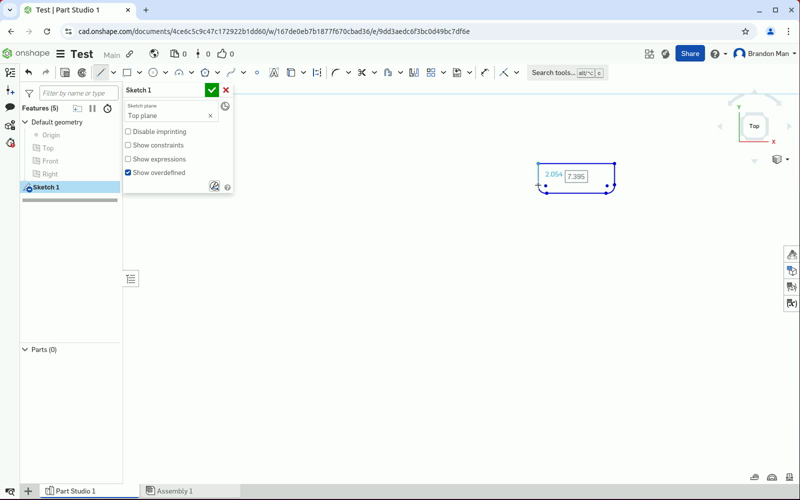
scroll(6)
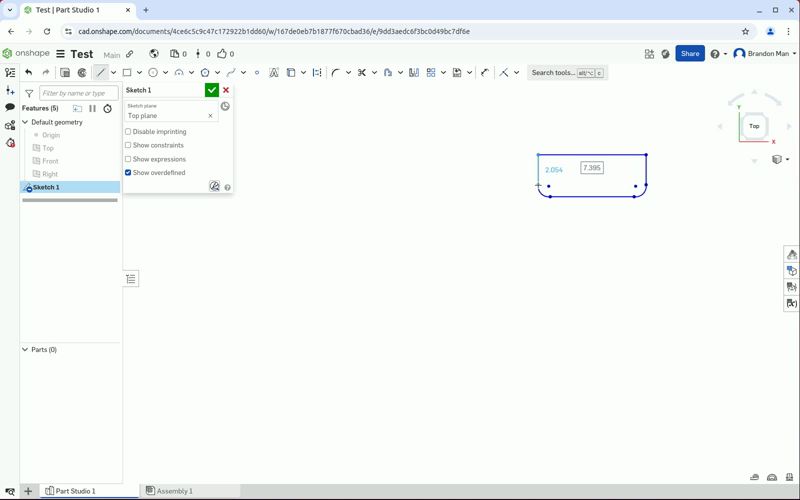
scroll(6)
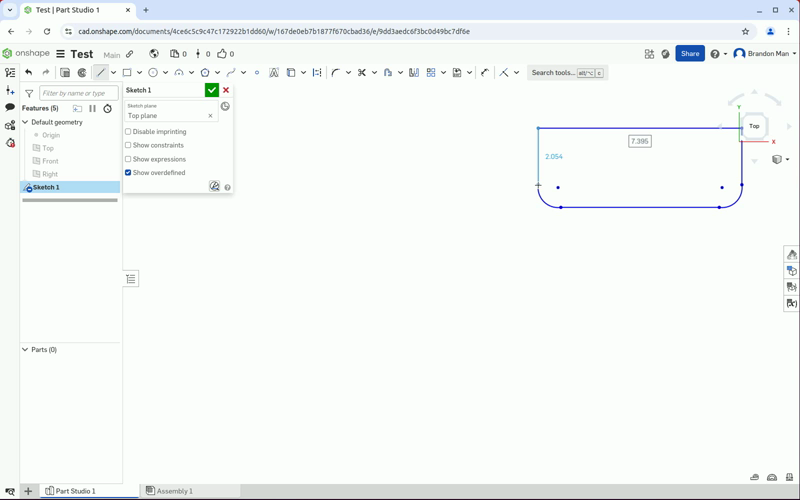
scroll(6)
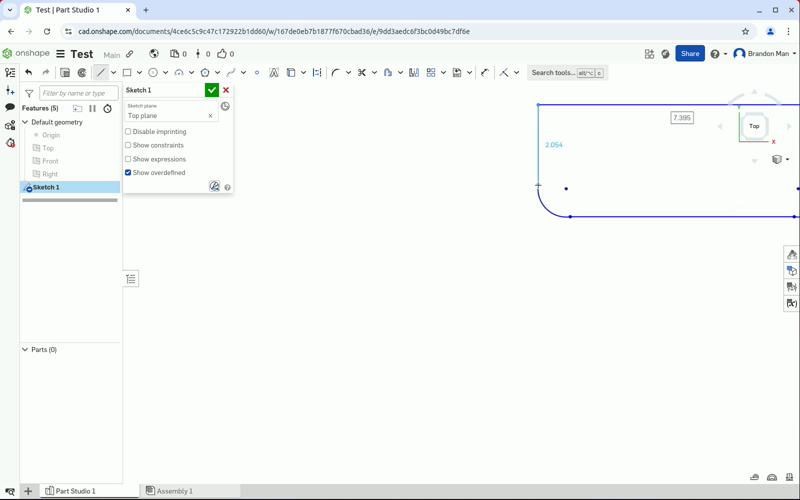
scroll(6)
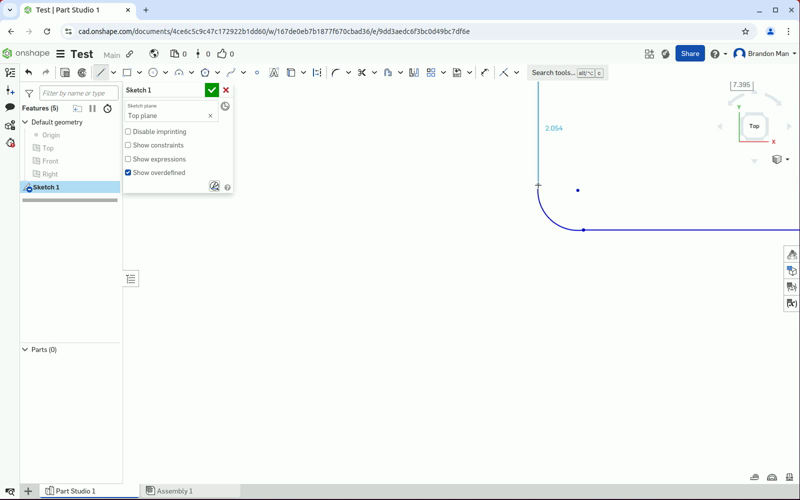
key_up(shift)
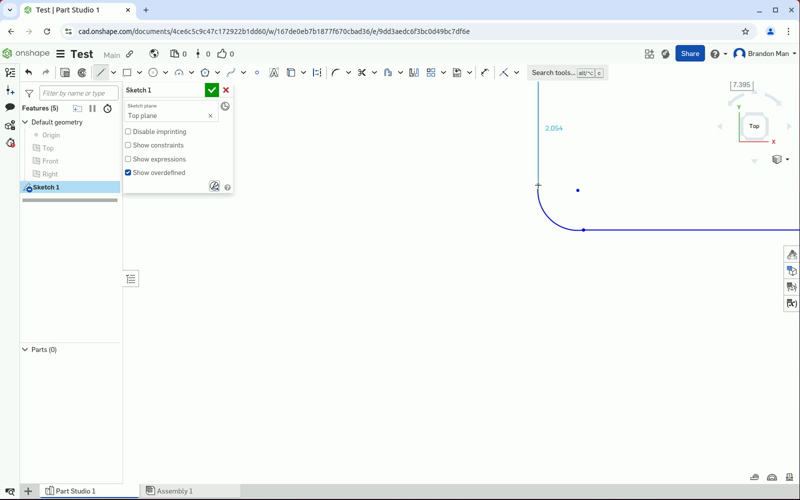
click(538, 184)
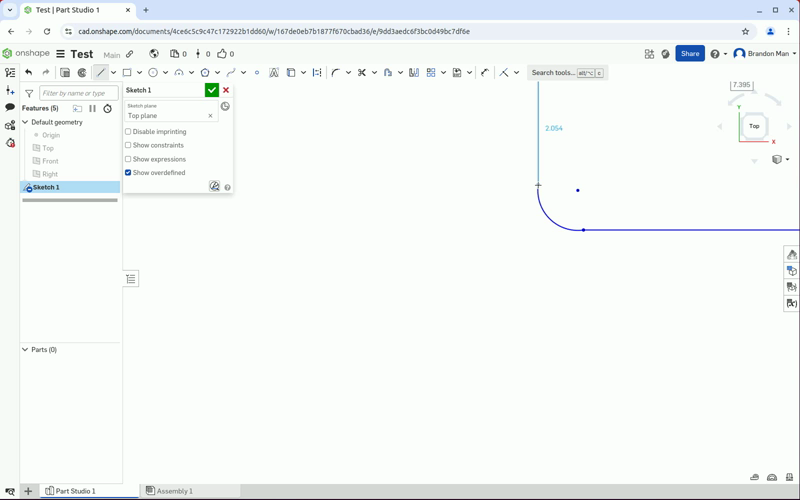
scroll(-6)
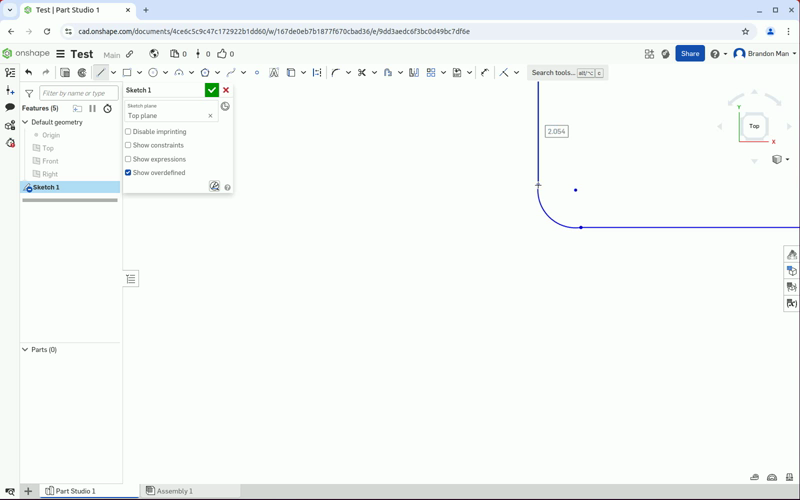
scroll(-6)
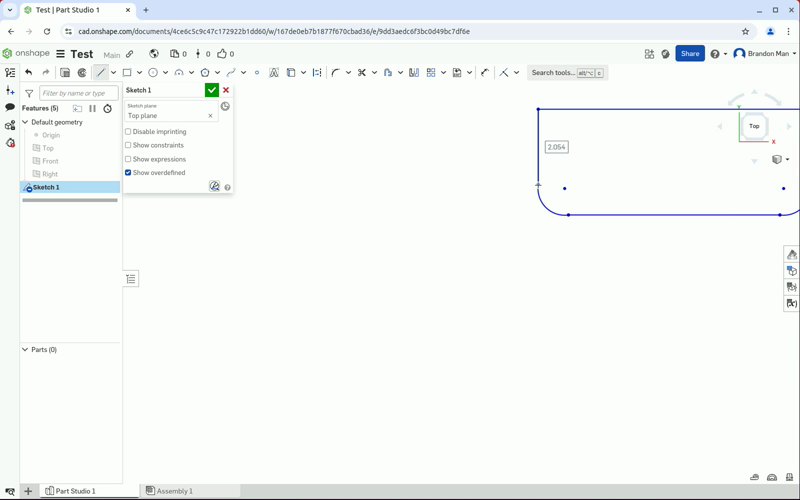
scroll(-6)
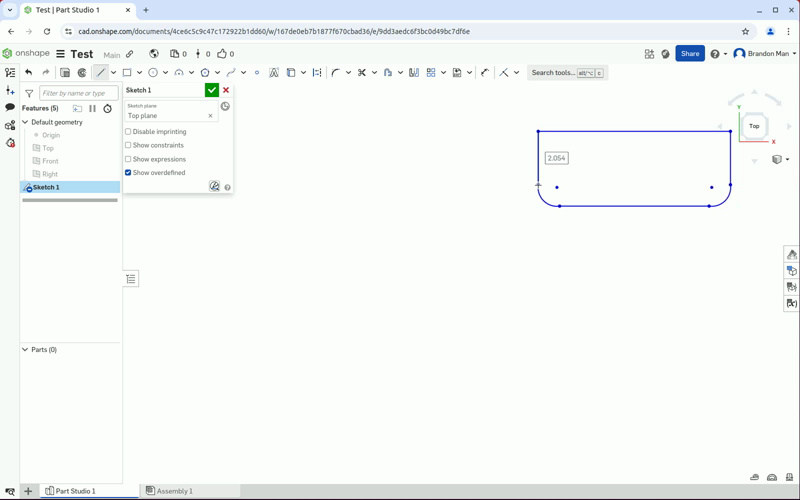
scroll(-6)
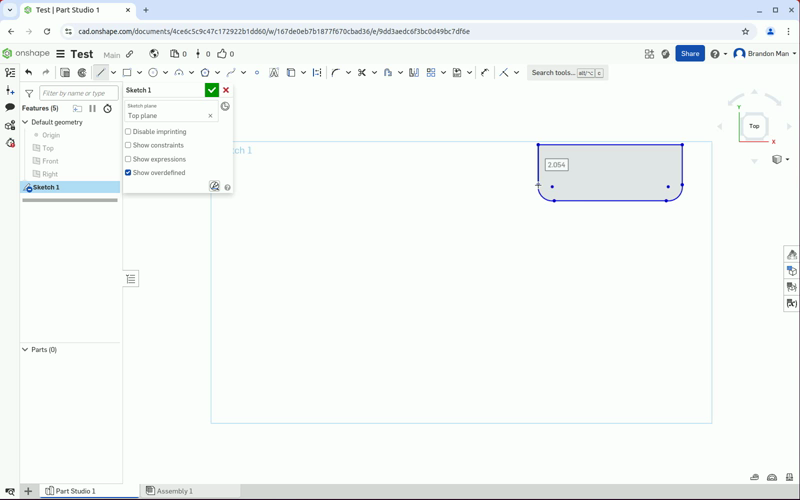
scroll(-6)
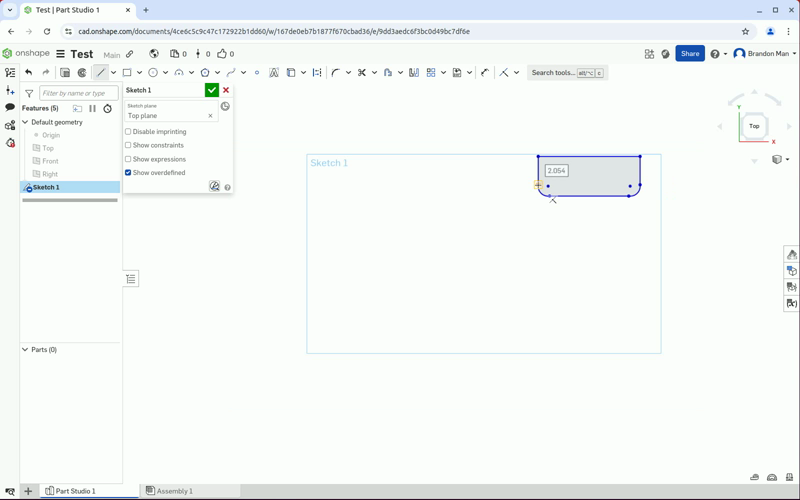
scroll(-6)
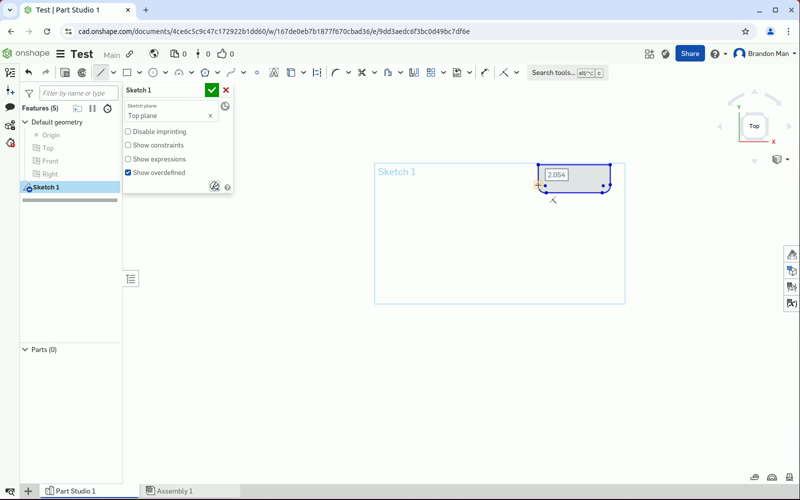
scroll(-6)
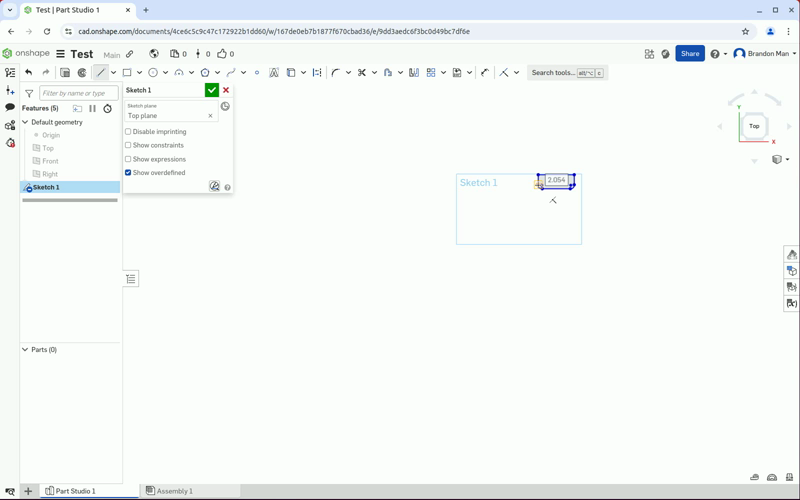
key(esc)
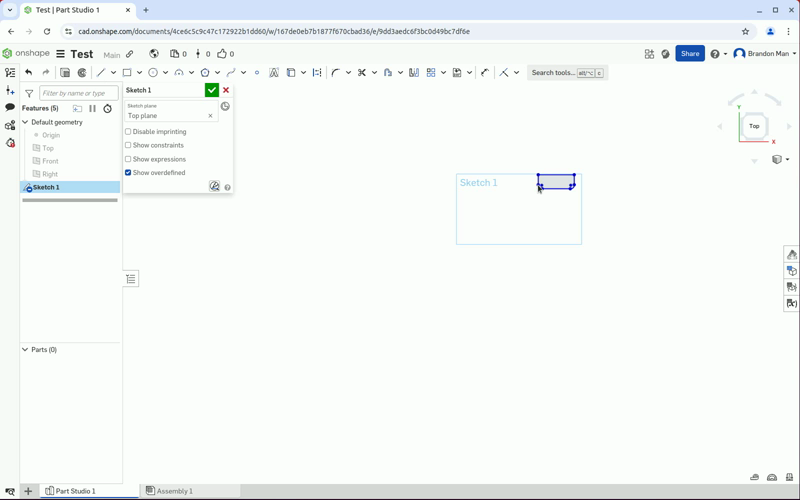
key(c)
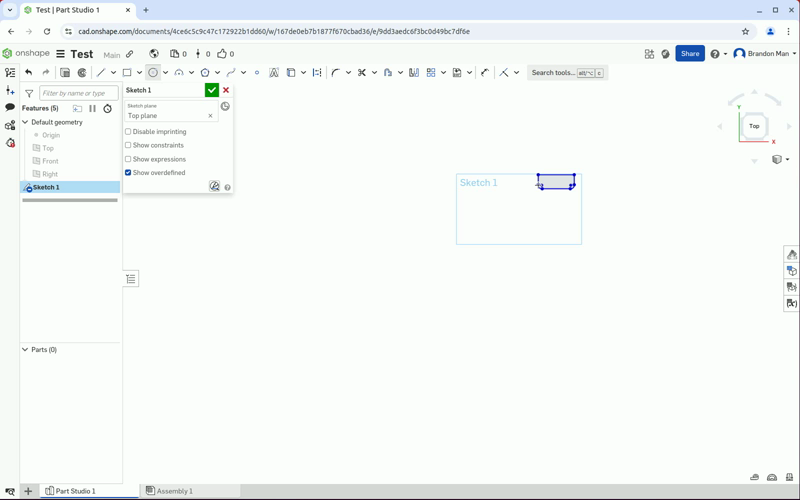
key_down(shift)
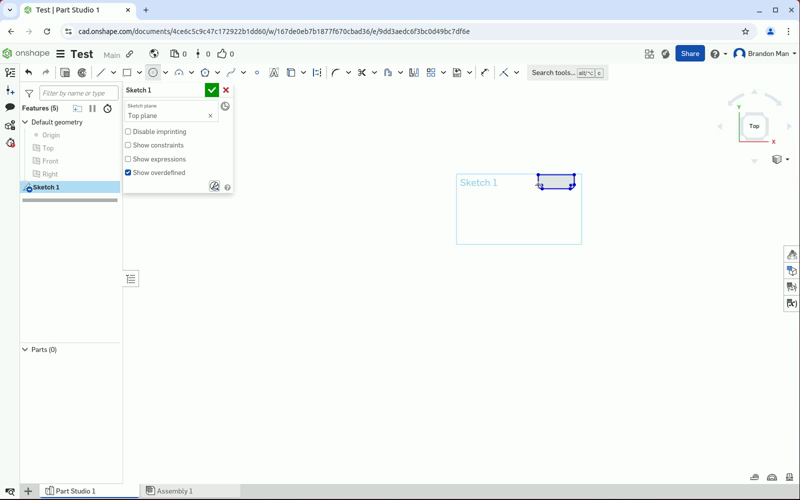
mouse_move(545, 181)
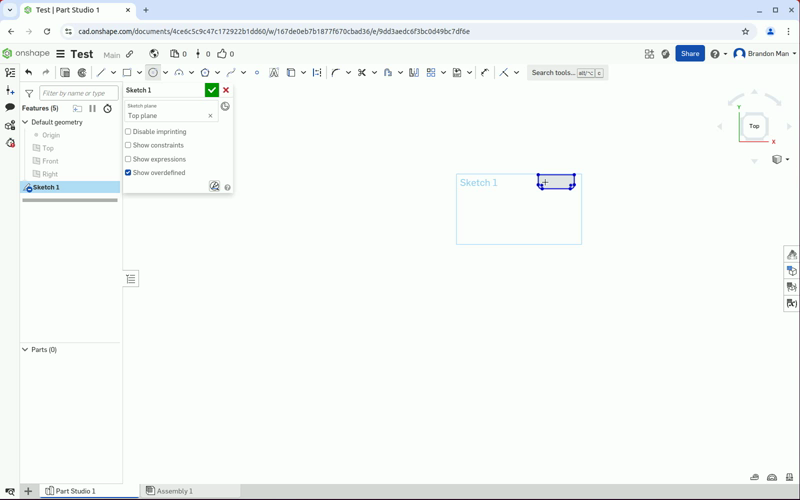
scroll(6)
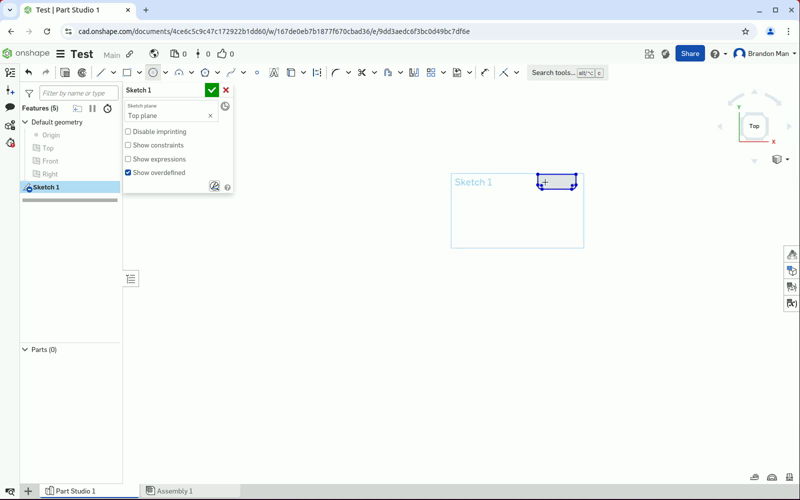
scroll(6)
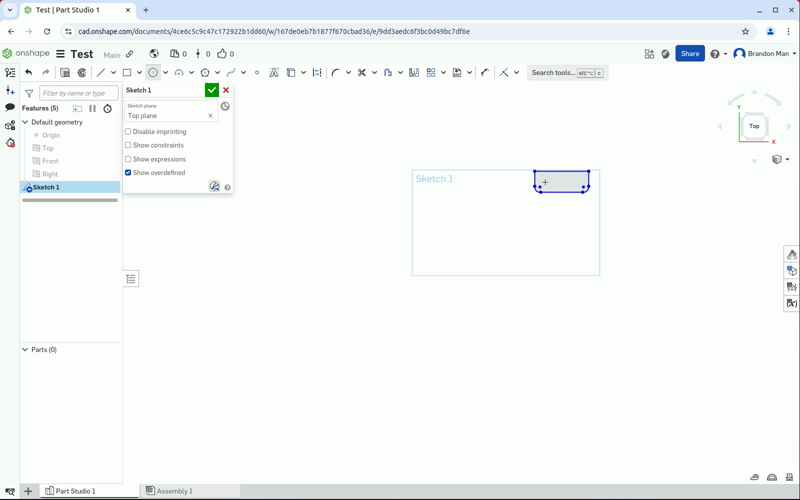
scroll(6)
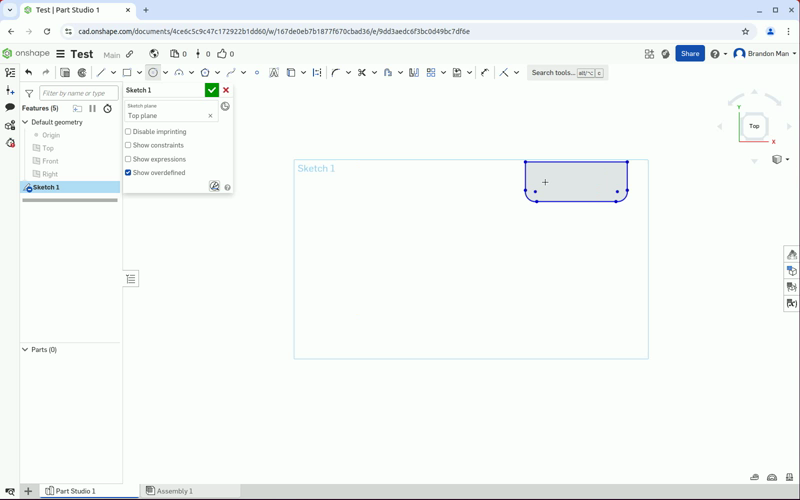
scroll(6)
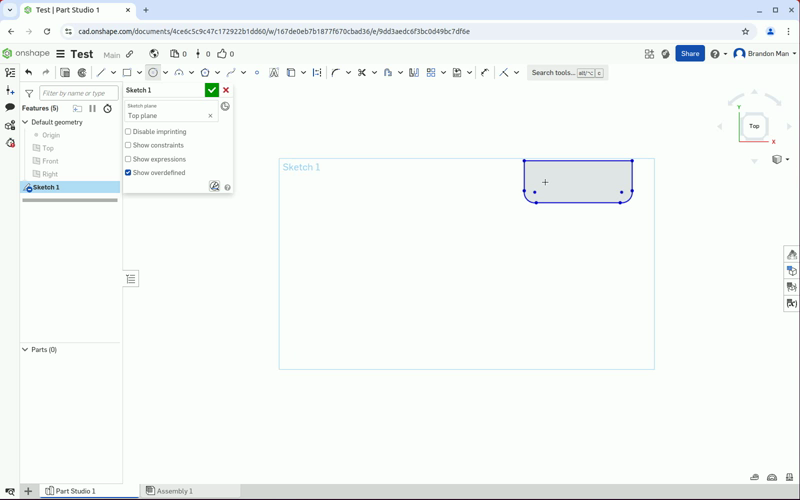
scroll(6)
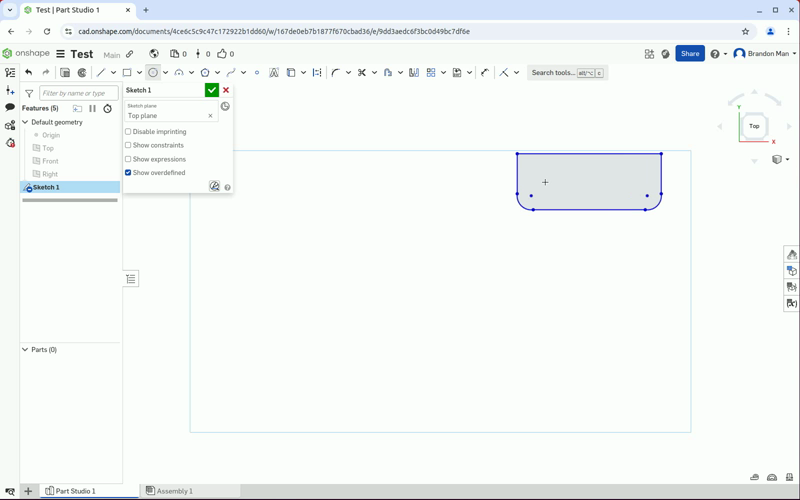
scroll(6)
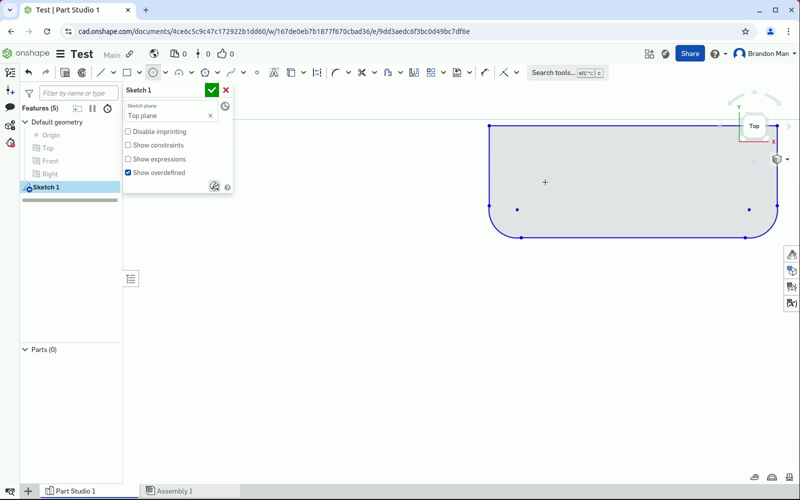
scroll(6)
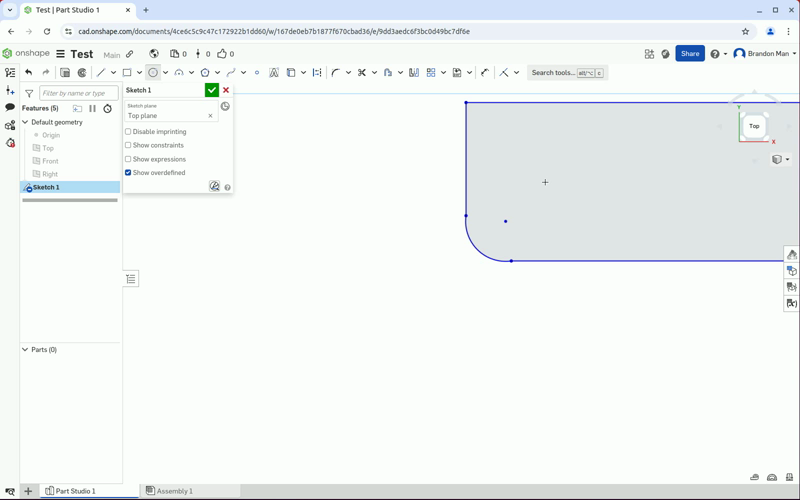
click(545, 181)
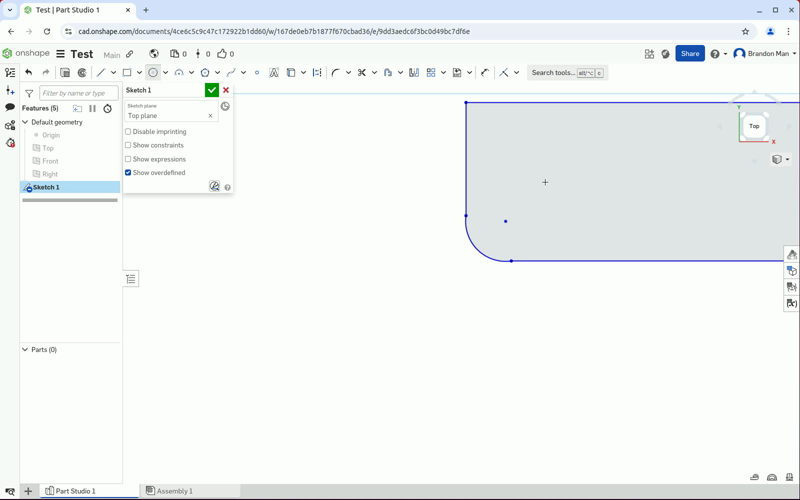
scroll(-6)
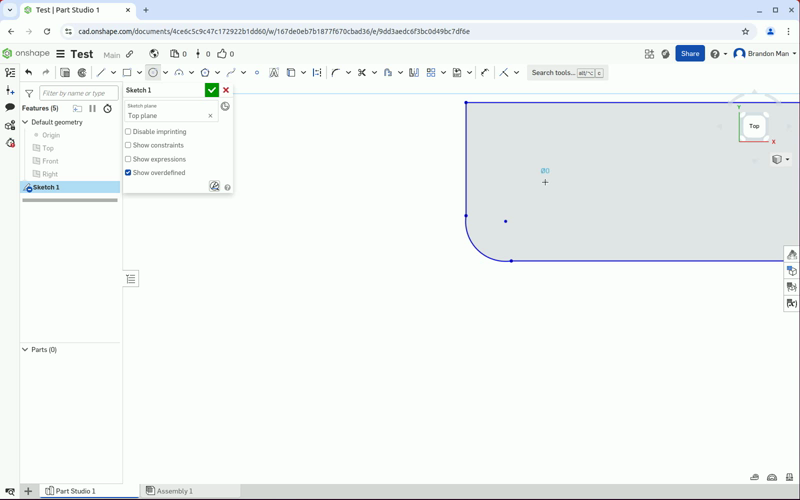
scroll(-6)
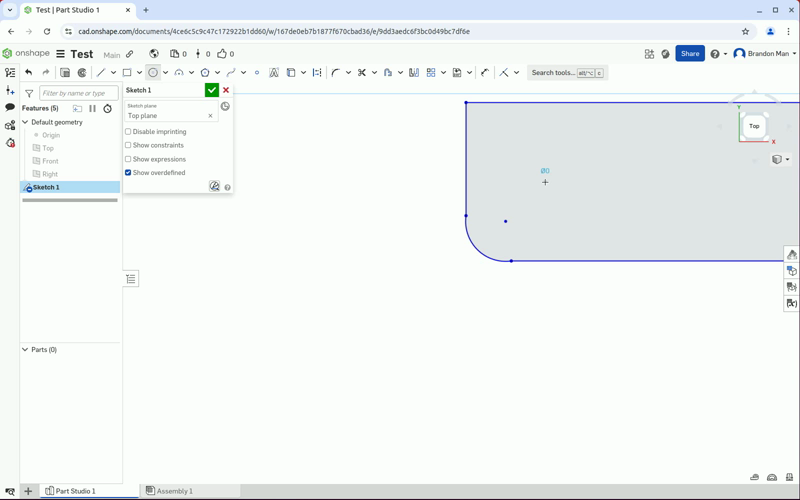
scroll(-6)
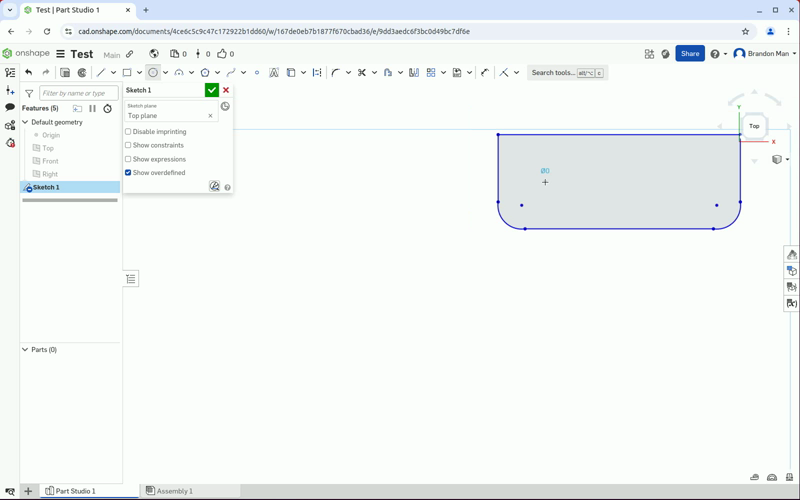
scroll(-6)
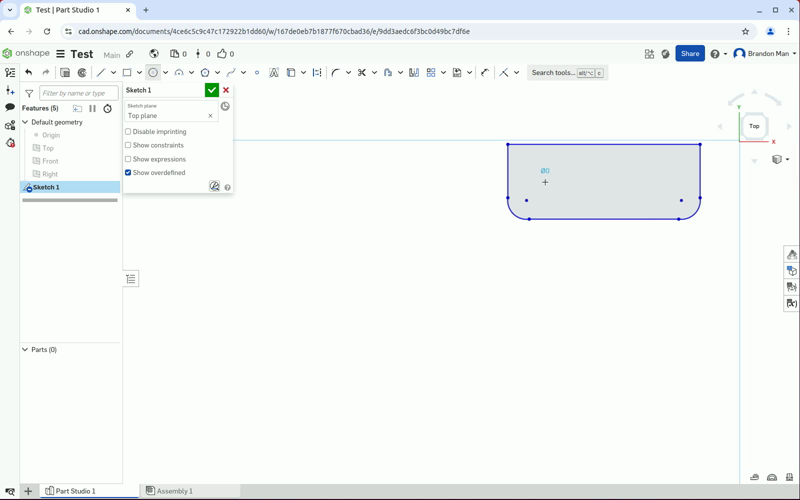
scroll(-6)
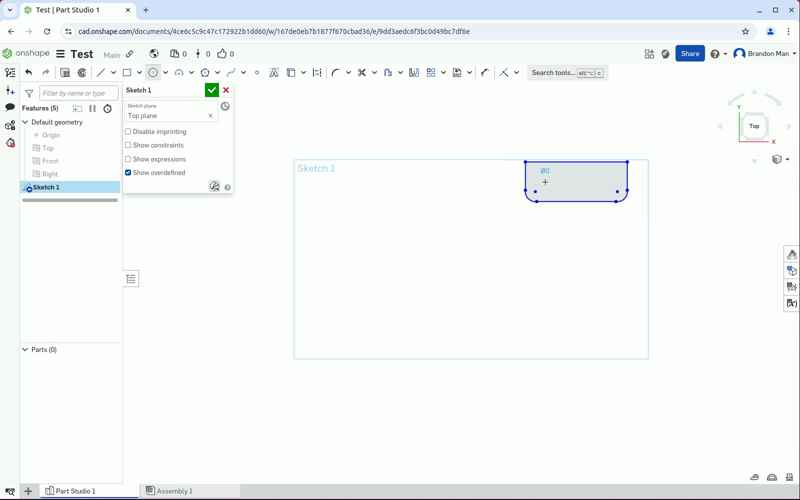
scroll(-6)
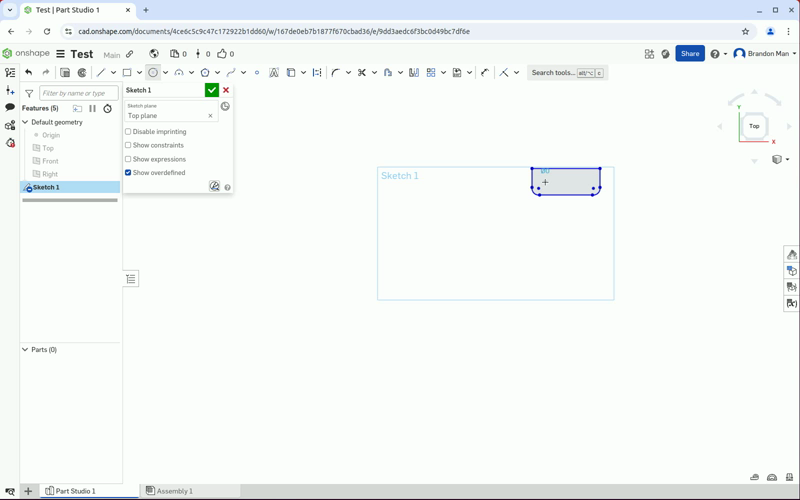
scroll(-6)
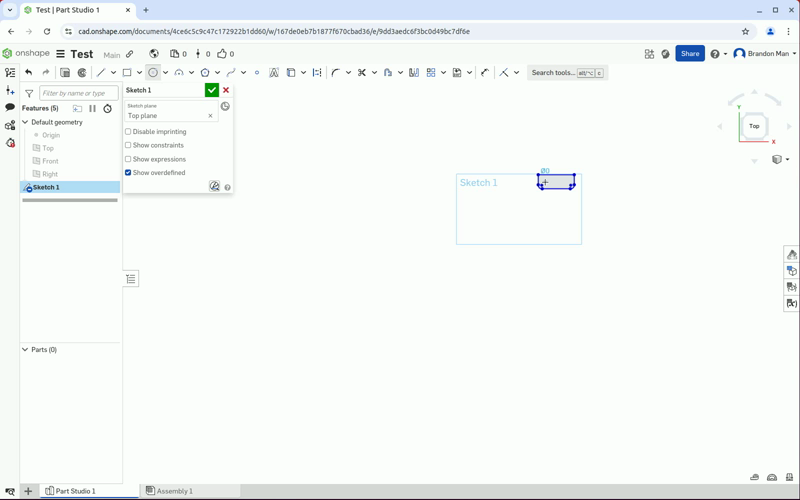
key_up(shift)
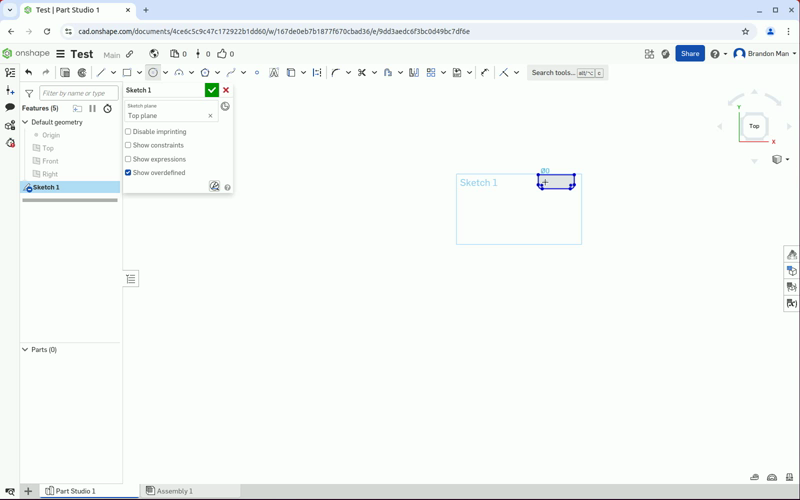
mouse_move(547, 181)
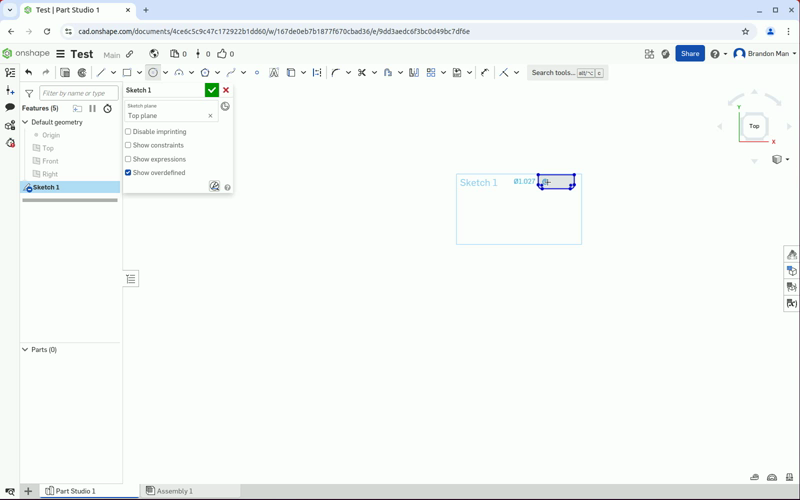
scroll(6)
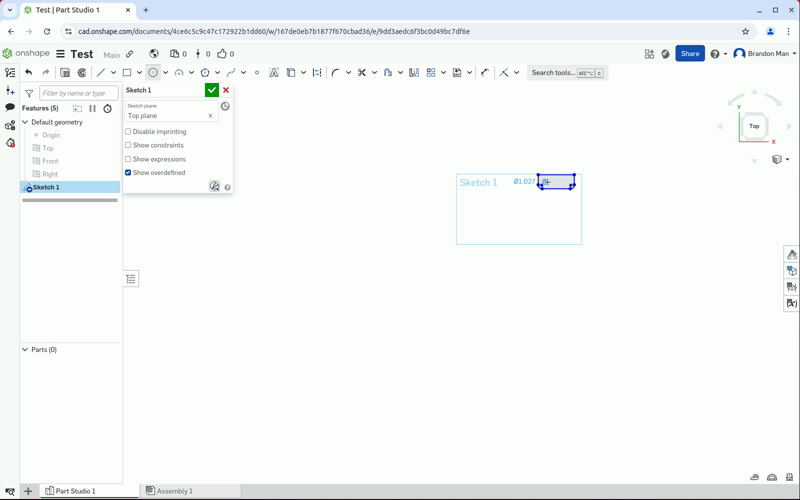
scroll(6)
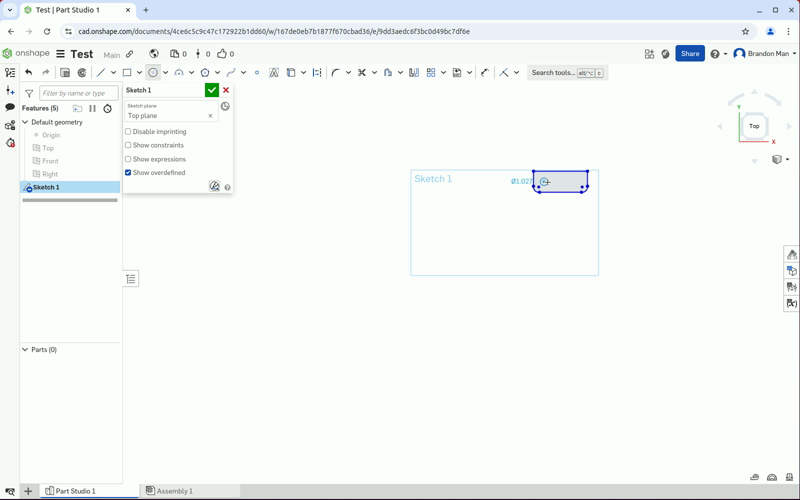
scroll(6)
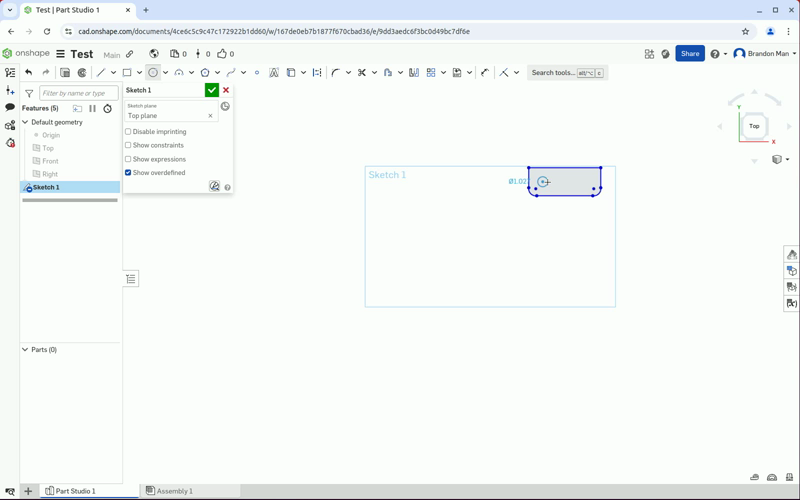
scroll(6)
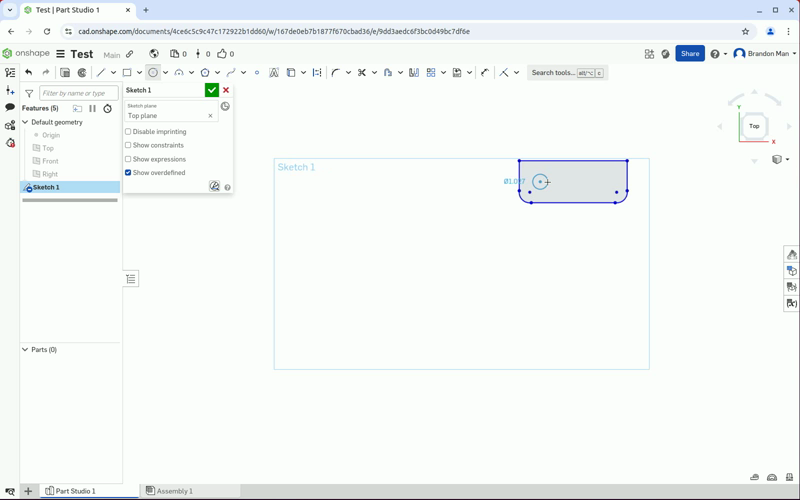
scroll(6)
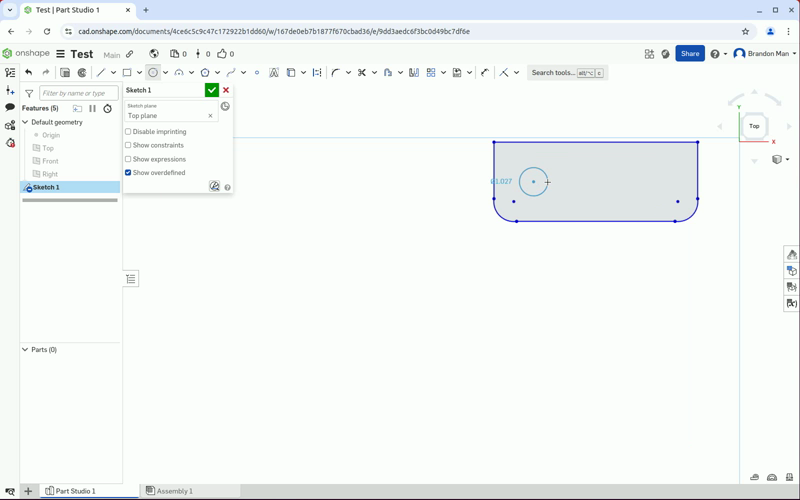
scroll(6)
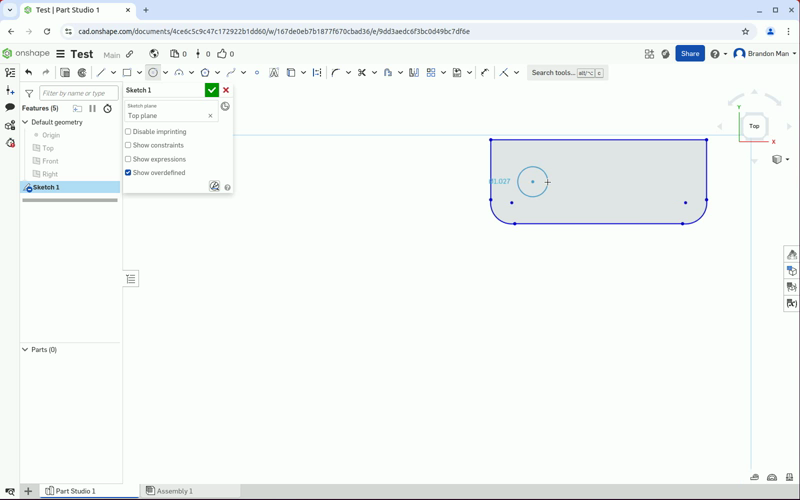
scroll(6)
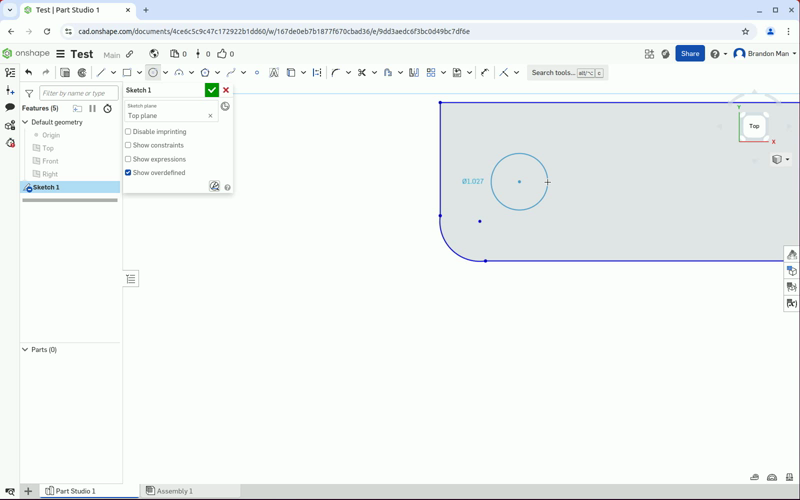
click(547, 181)
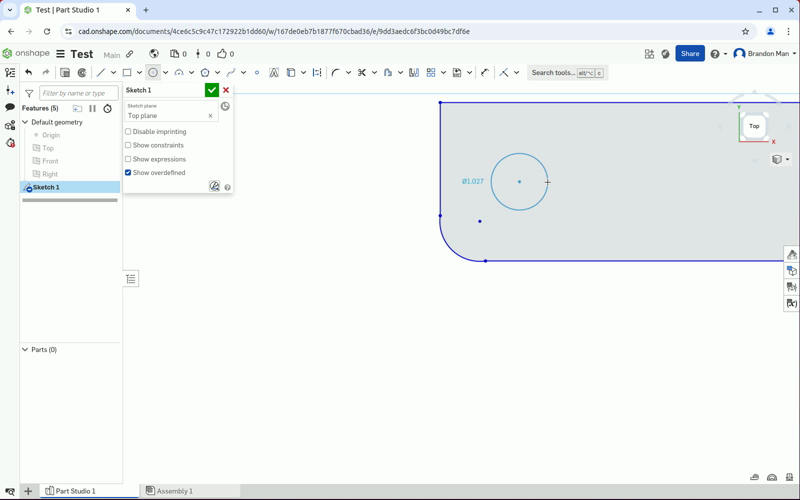
scroll(-6)
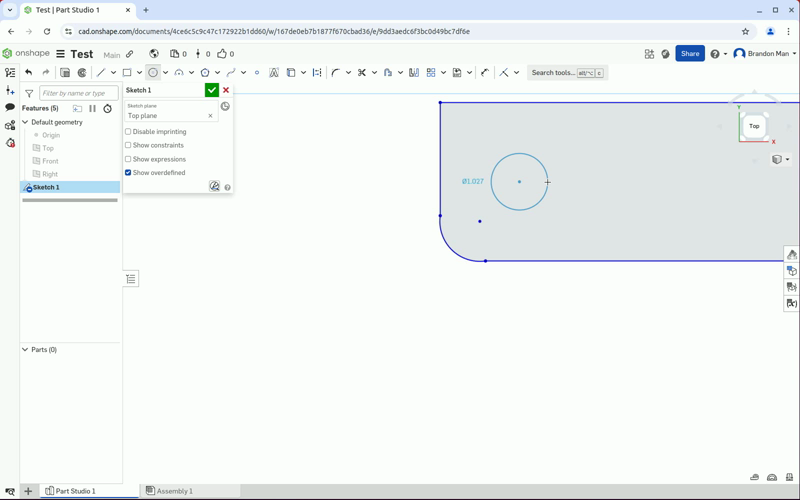
scroll(-6)
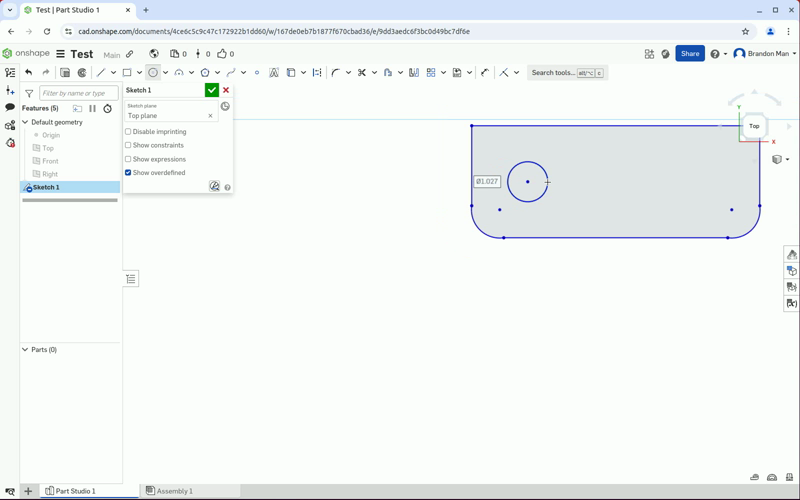
scroll(-6)
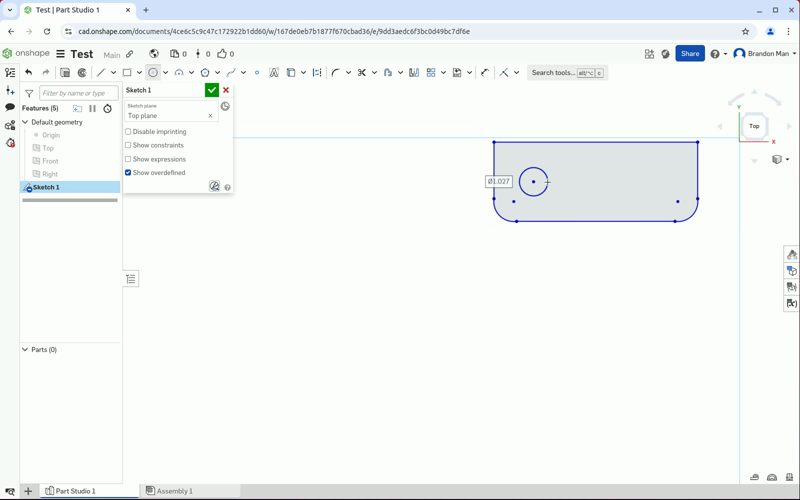
scroll(-6)
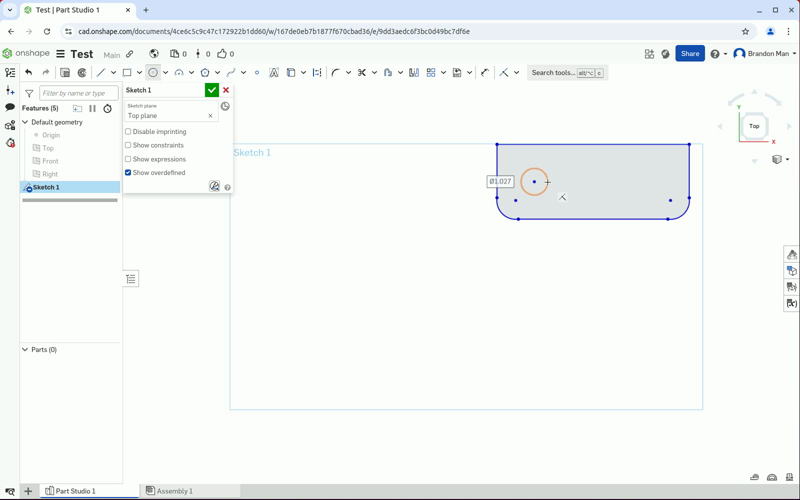
scroll(-6)
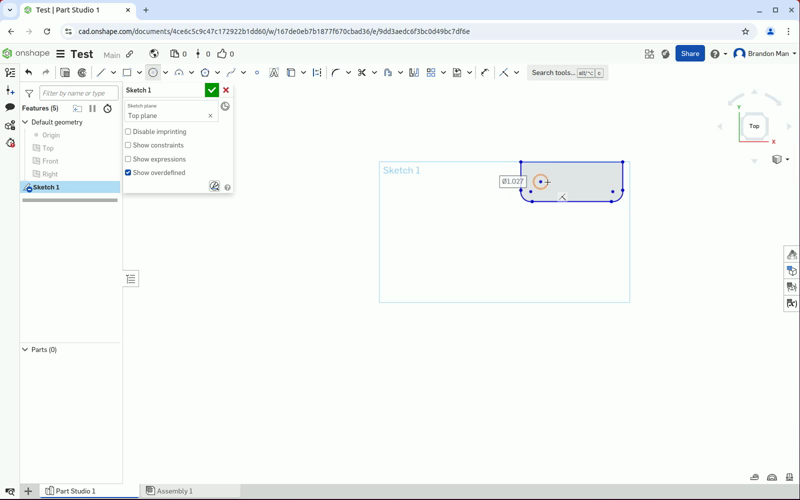
scroll(-6)
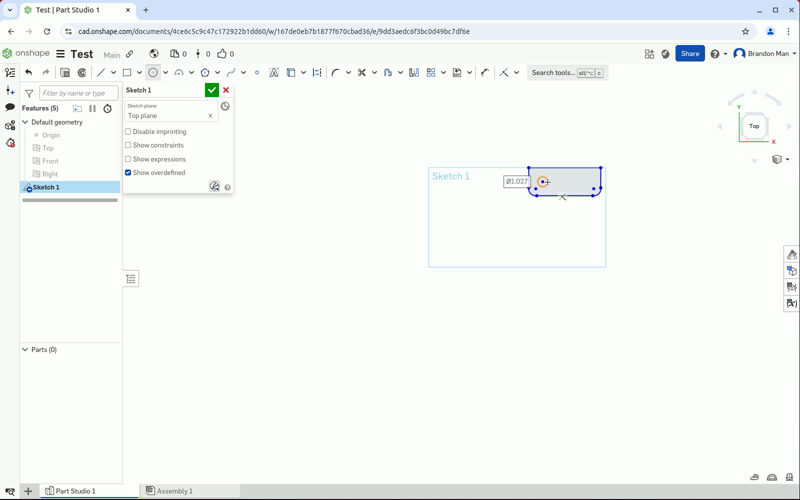
scroll(-6)
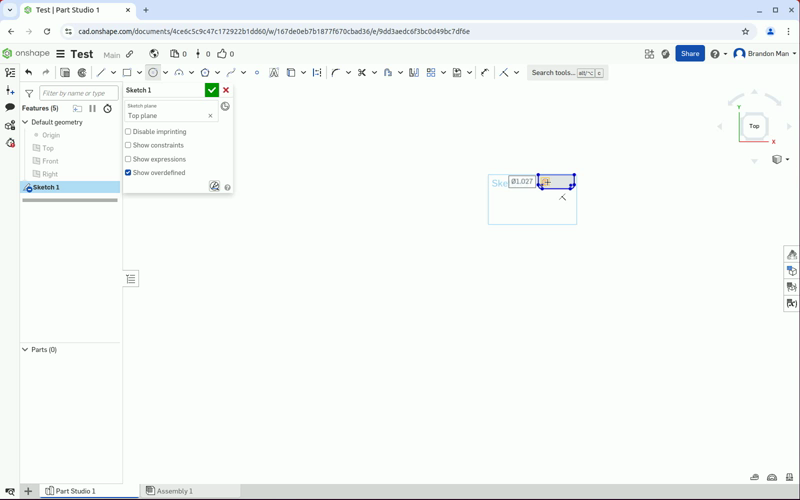
key(esc)
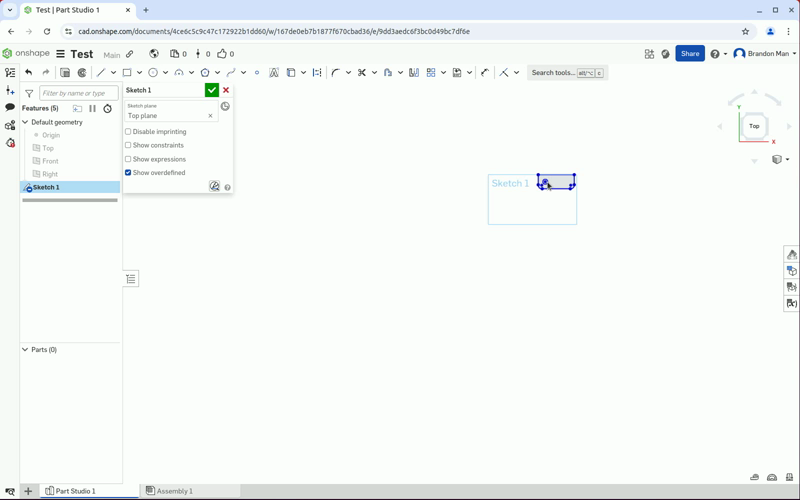
key(c)
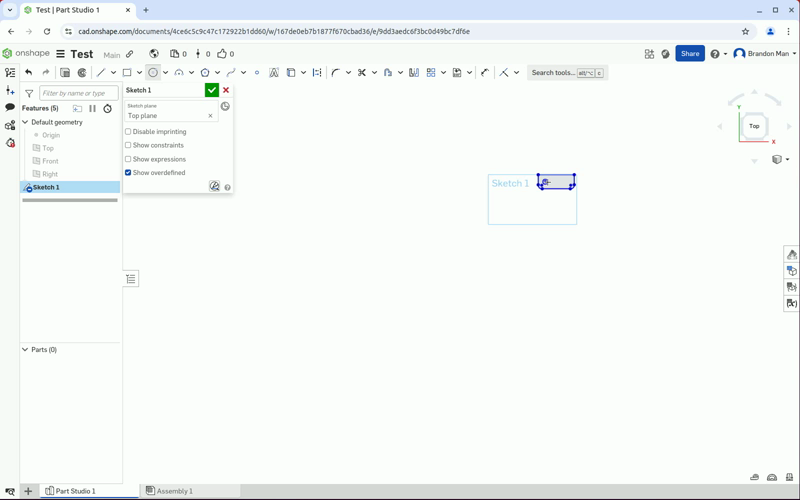
key_down(shift)
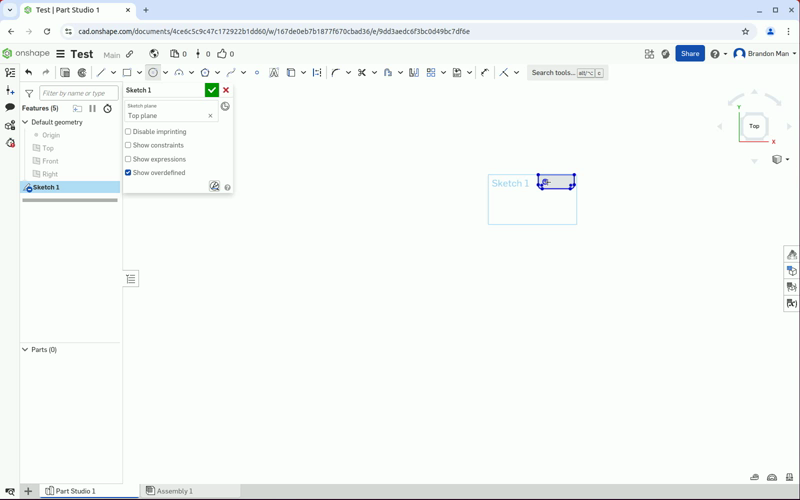
mouse_move(567, 181)
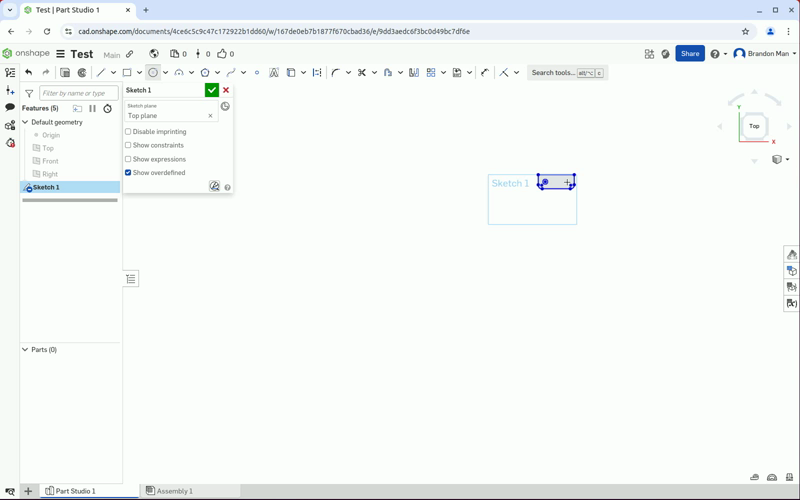
scroll(6)
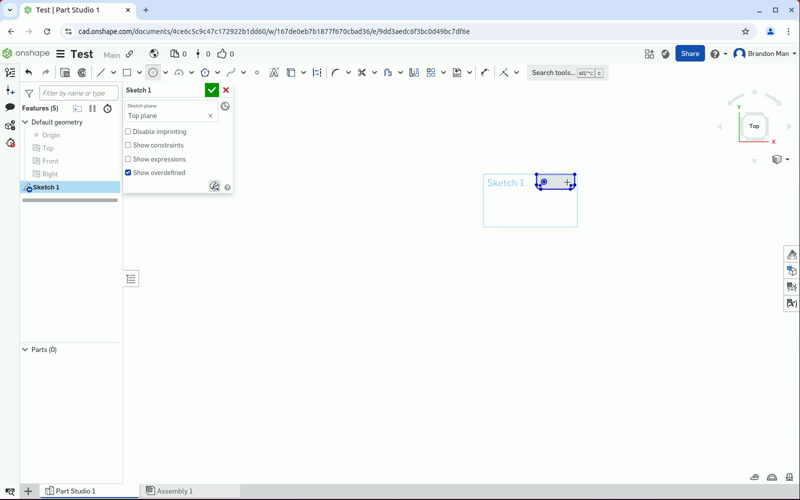
scroll(6)
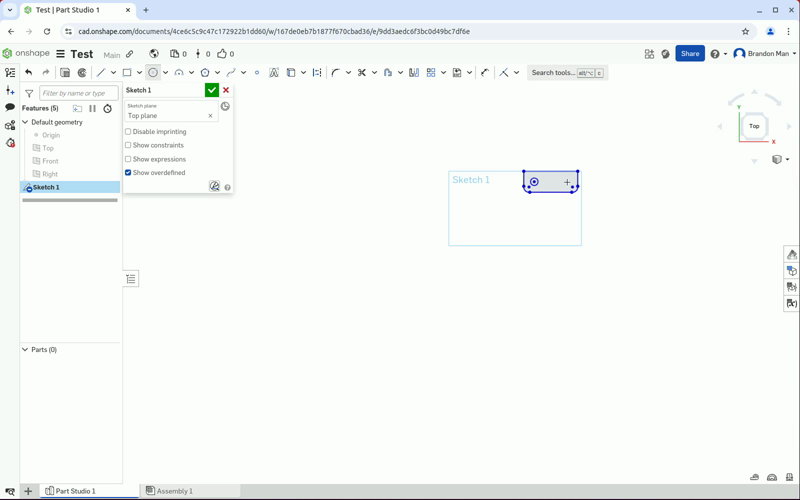
scroll(6)
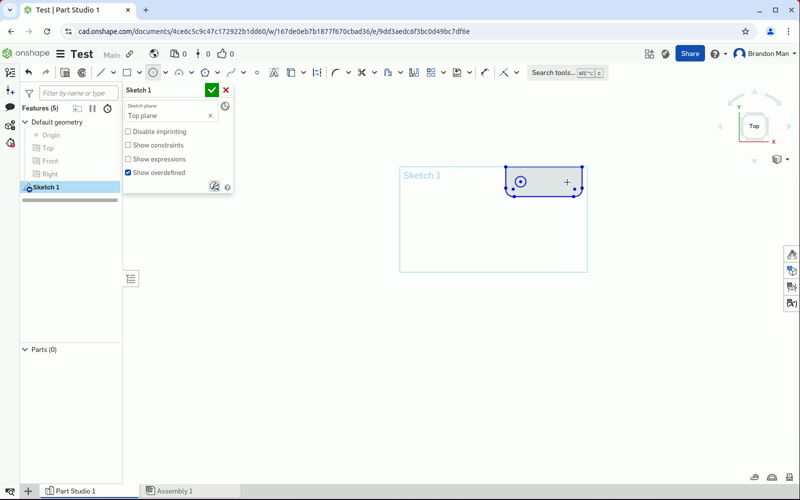
scroll(6)
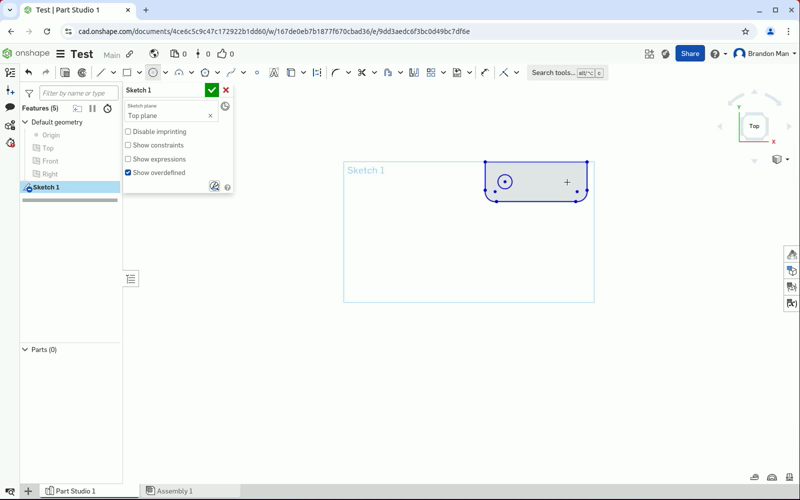
scroll(6)
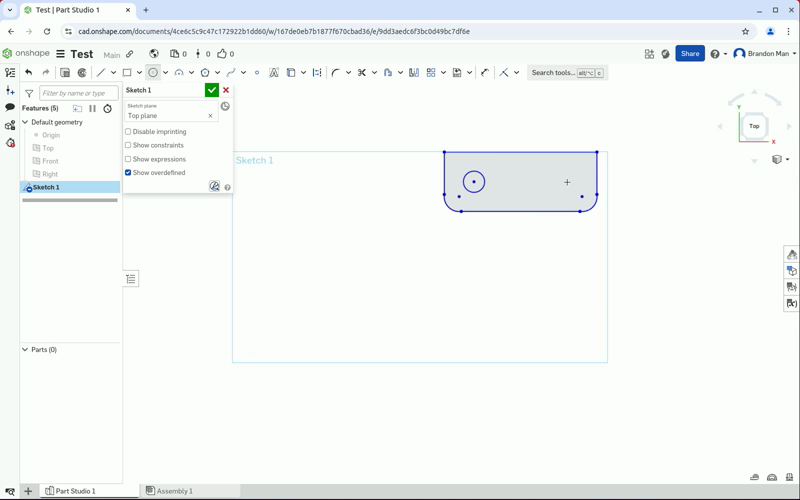
scroll(6)
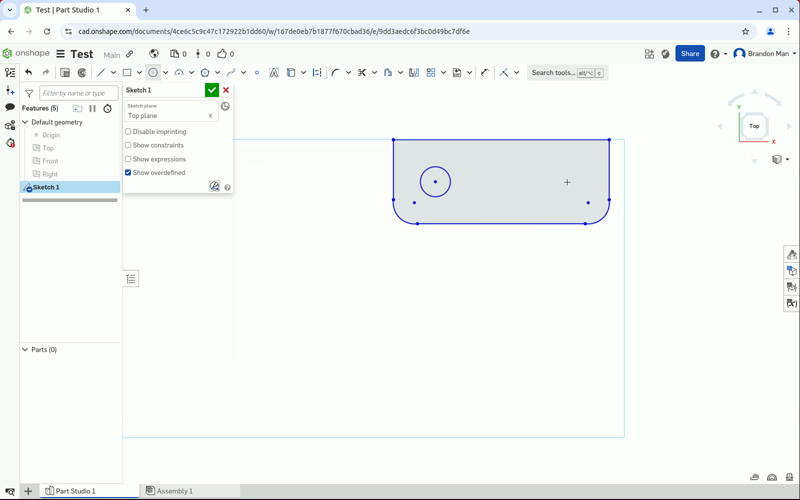
scroll(6)
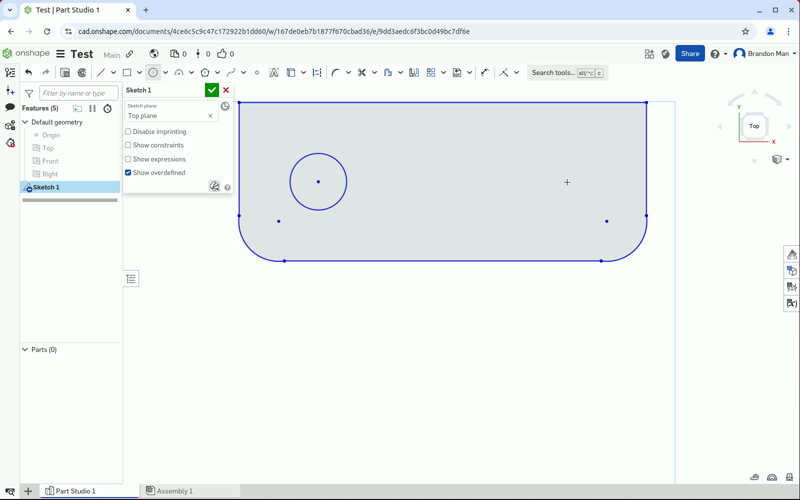
click(567, 181)
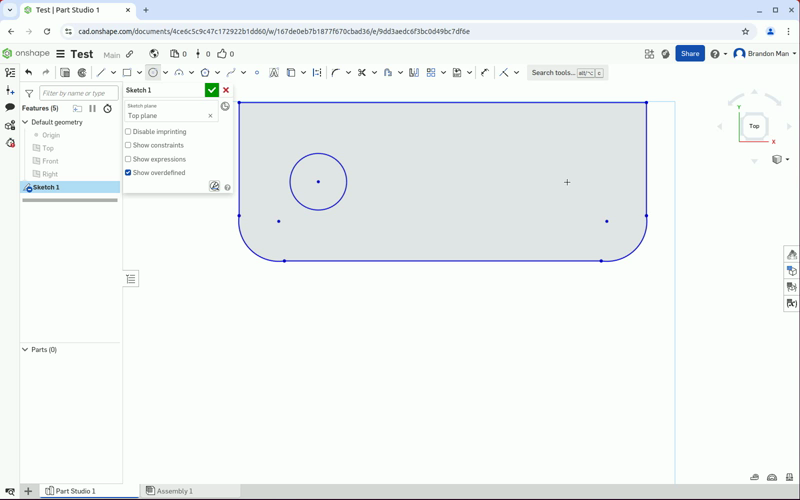
scroll(-6)
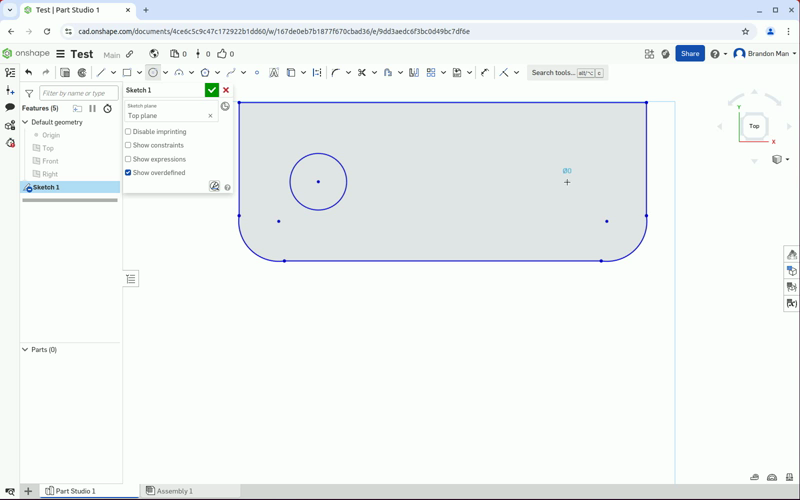
scroll(-6)
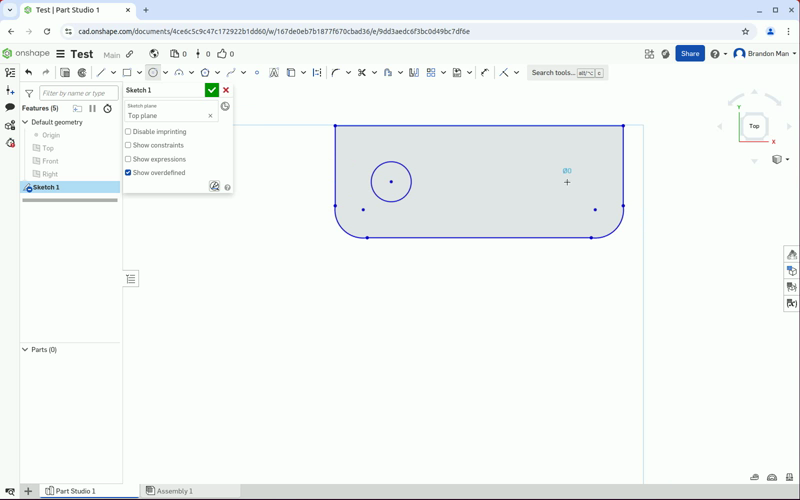
scroll(-6)
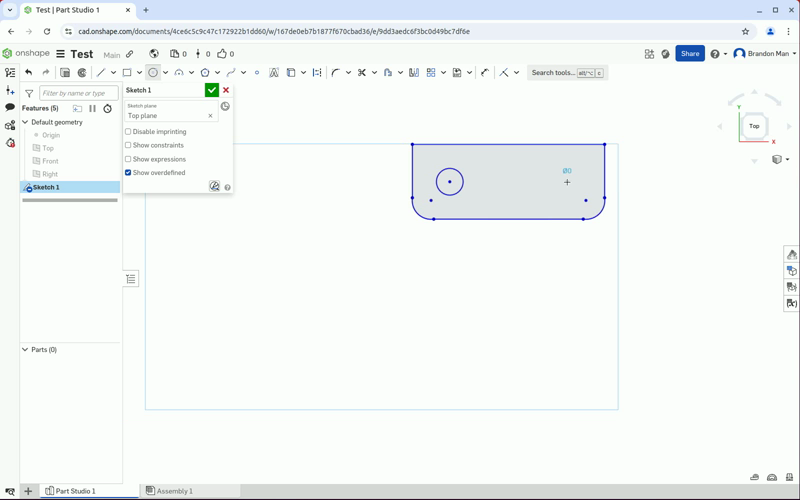
scroll(-6)
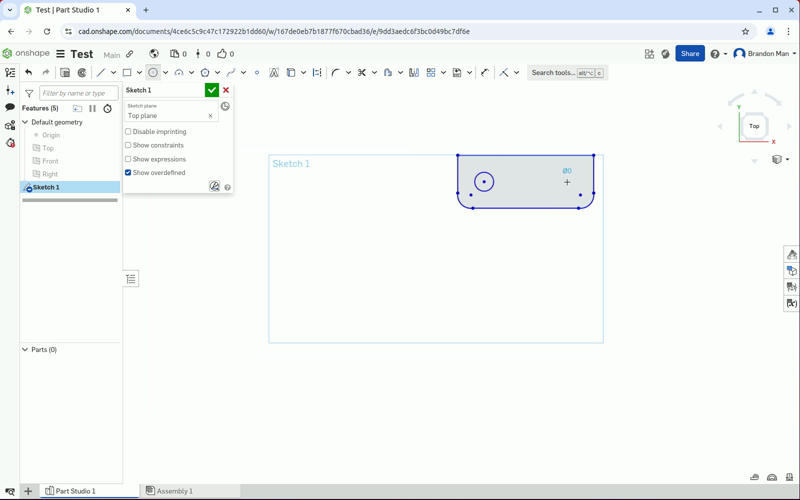
scroll(-6)
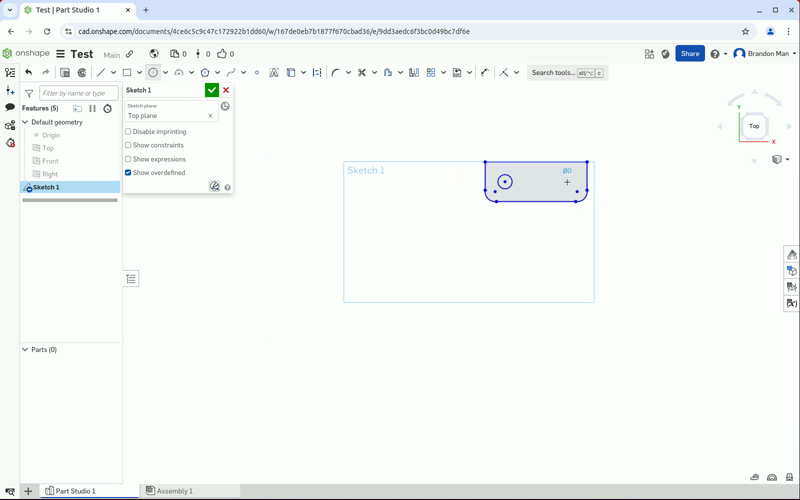
scroll(-6)
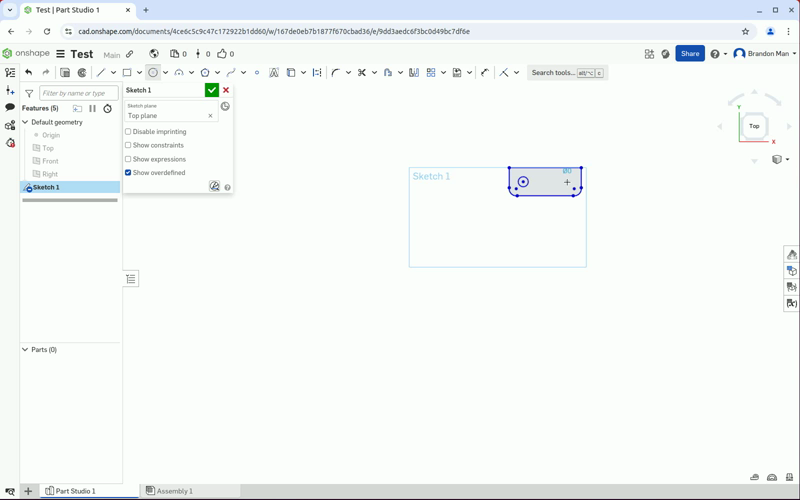
scroll(-6)
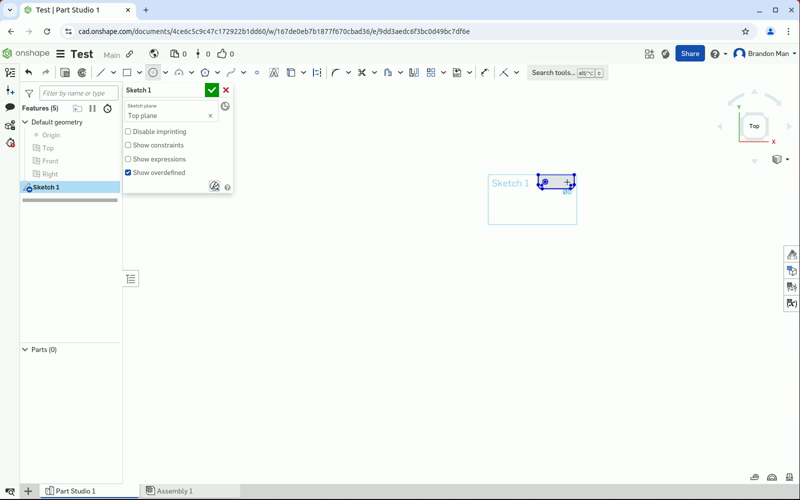
key_up(shift)
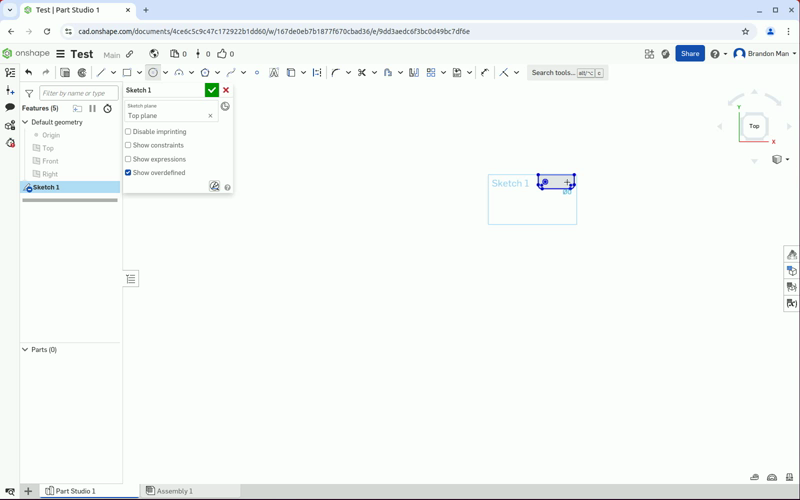
mouse_move(570, 181)
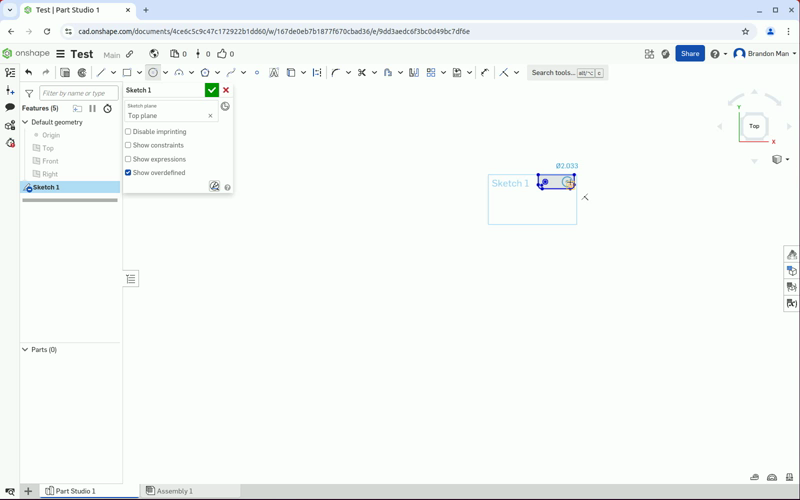
scroll(6)
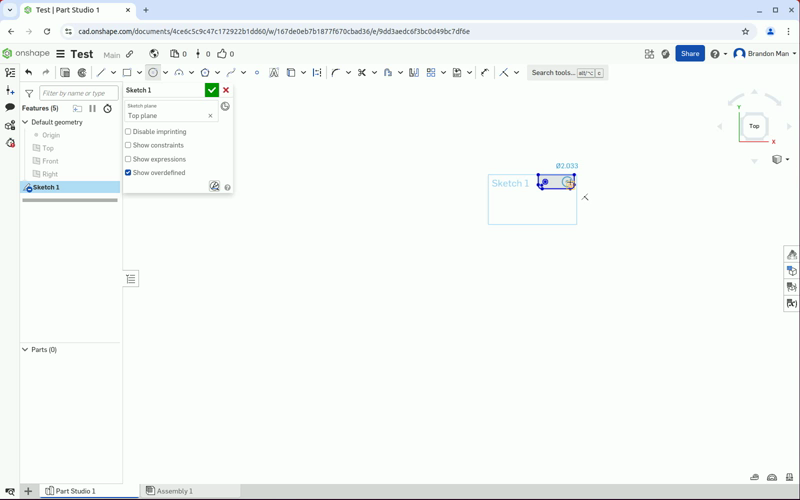
scroll(6)
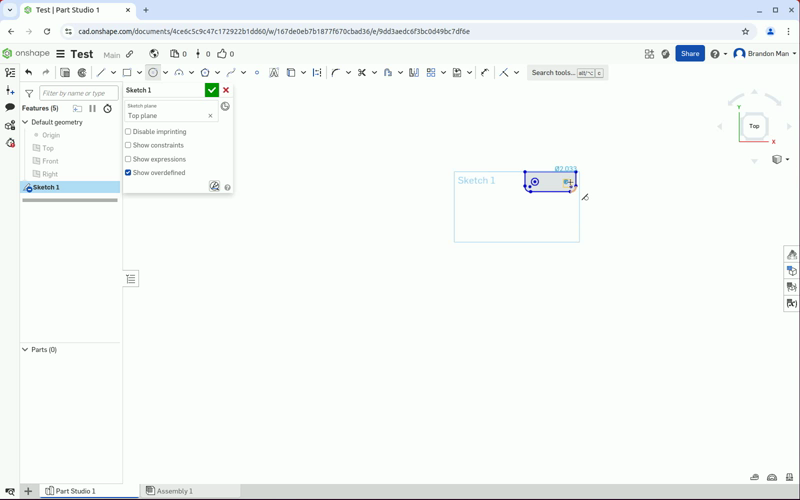
scroll(6)
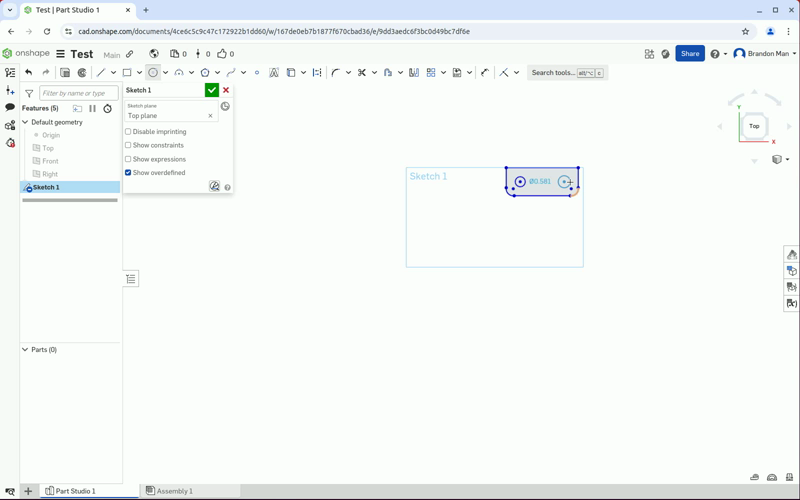
scroll(6)
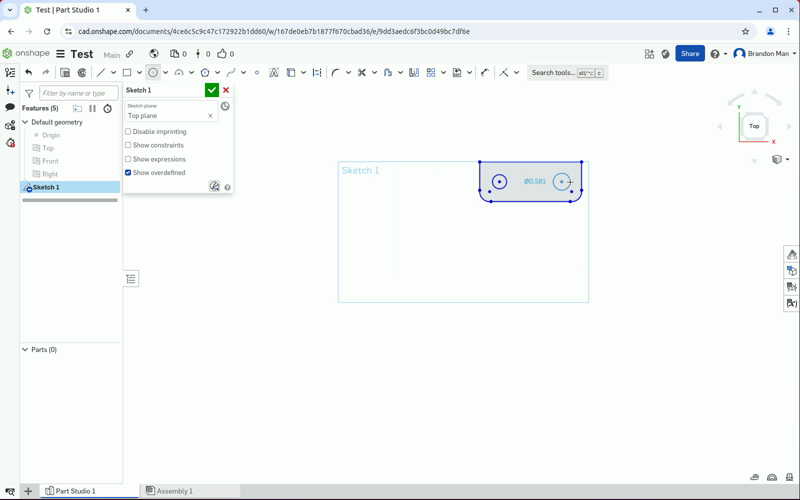
scroll(6)
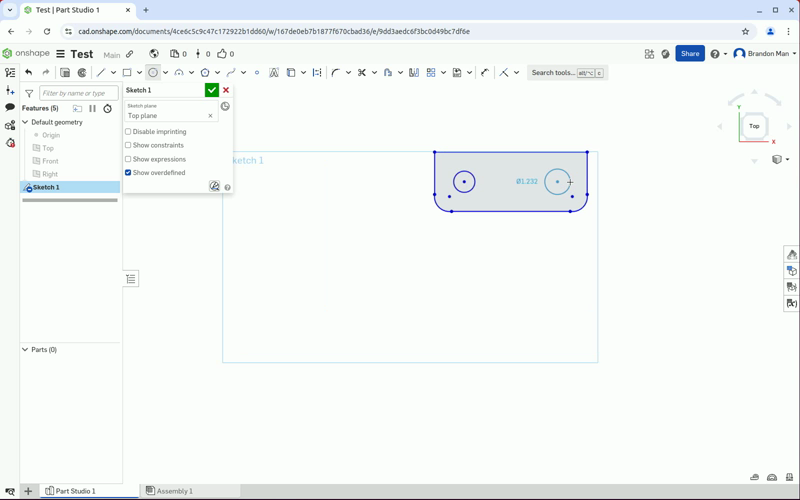
scroll(6)
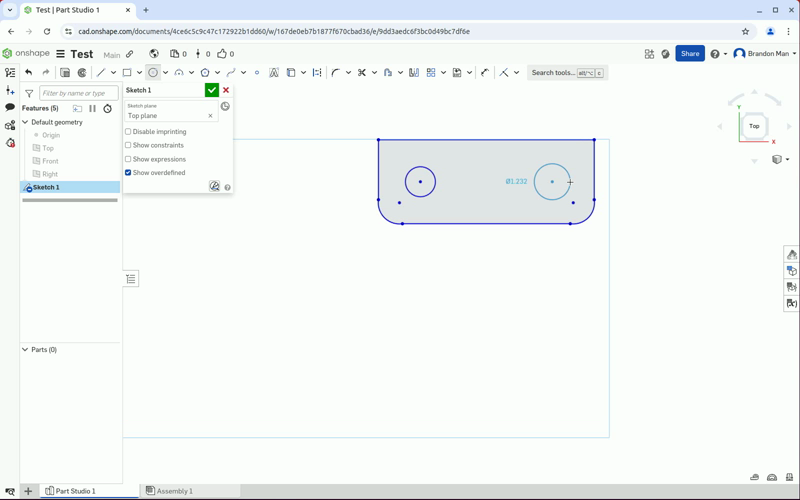
scroll(6)
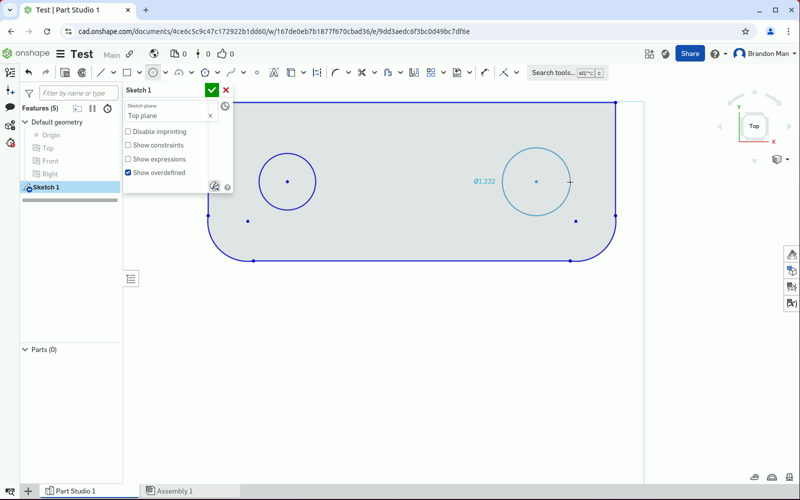
click(570, 181)
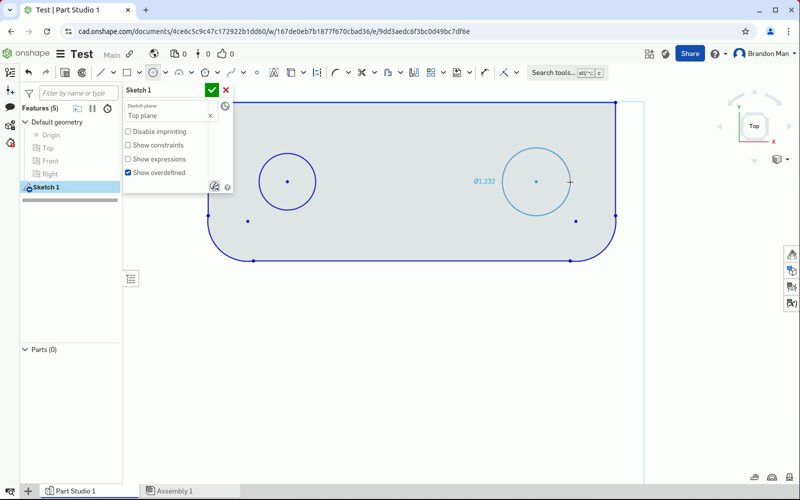
scroll(-6)
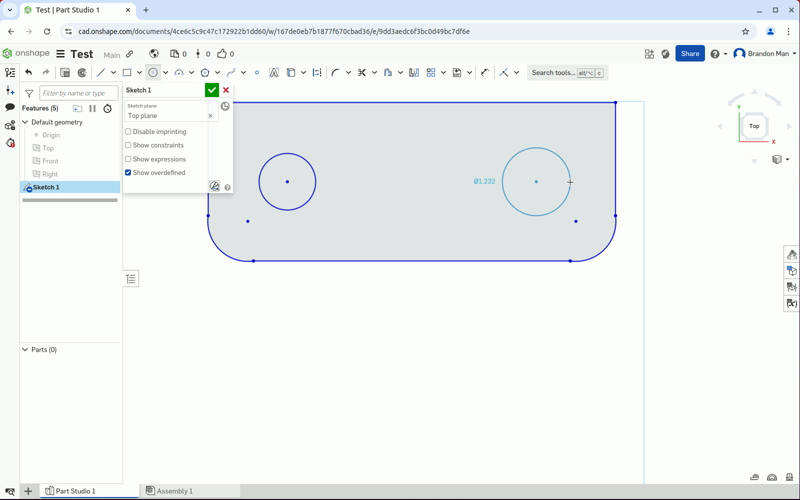
scroll(-6)
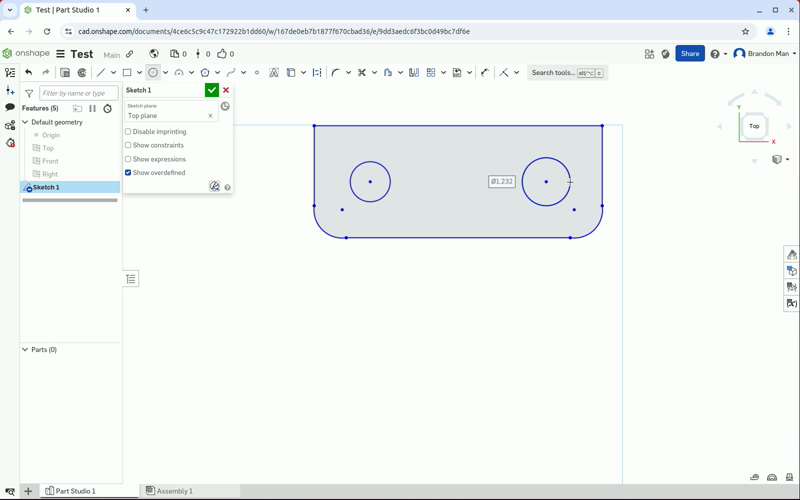
scroll(-6)
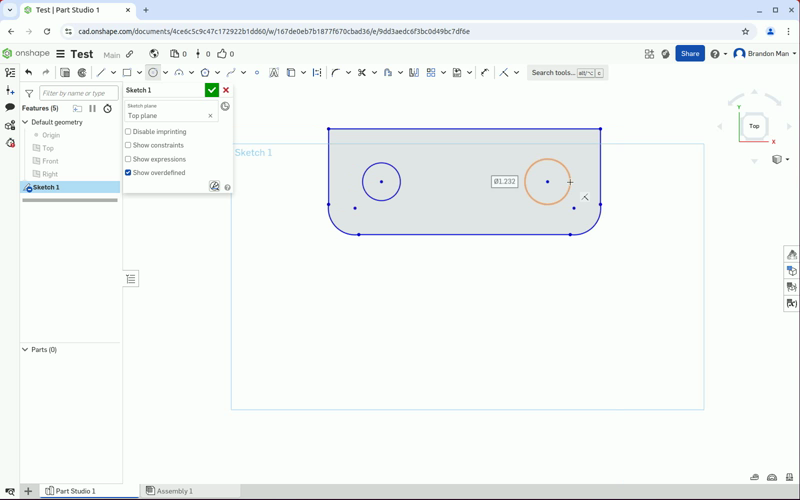
scroll(-6)
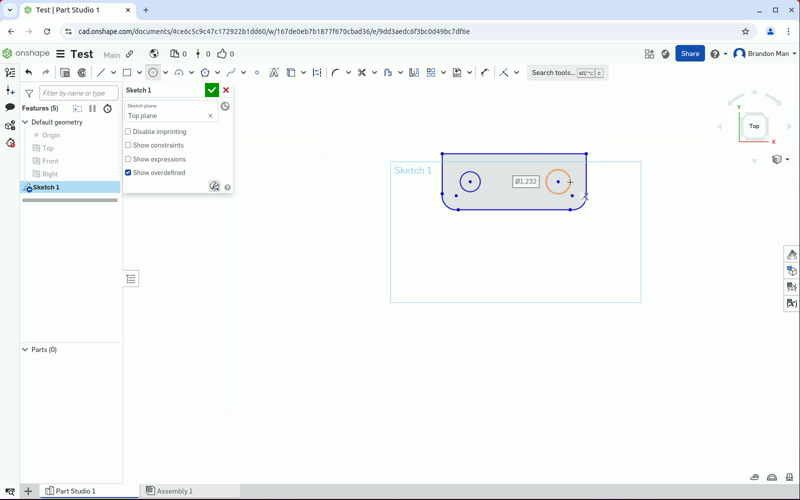
scroll(-6)
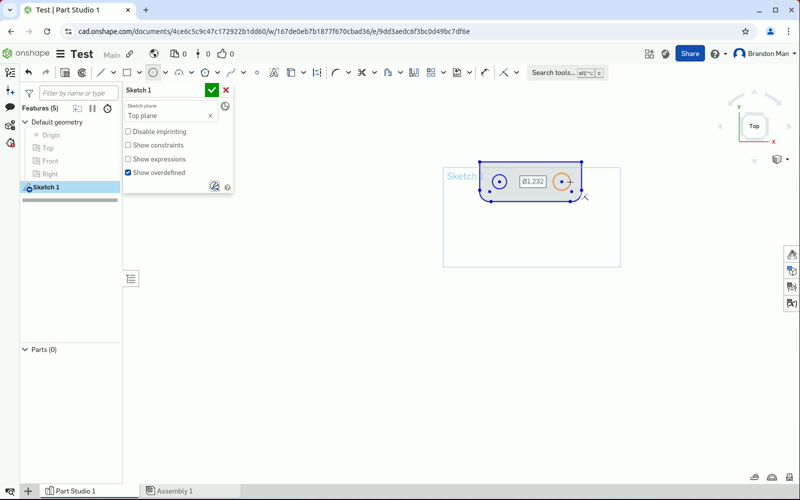
scroll(-6)
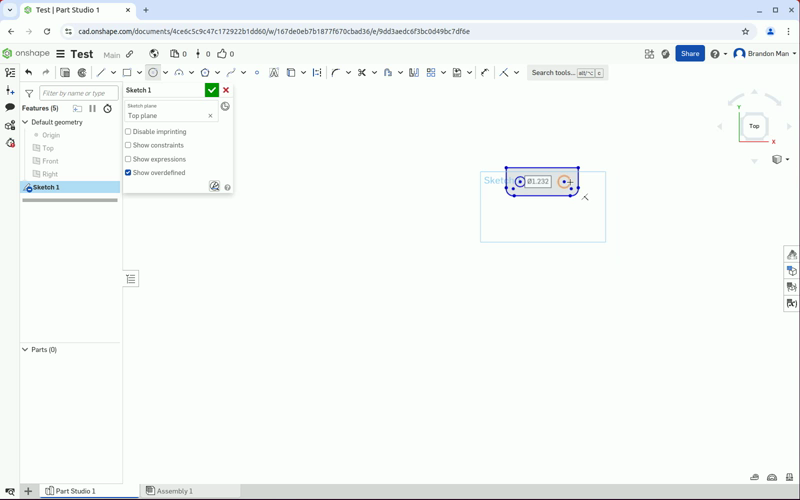
scroll(-6)
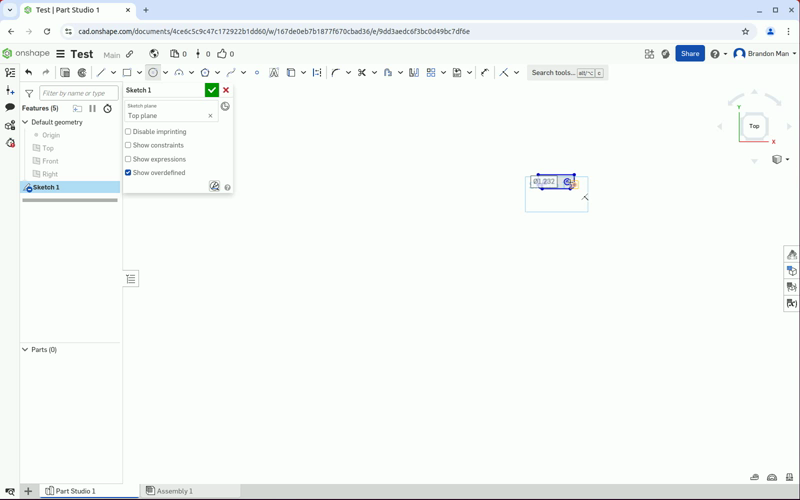
key(esc)
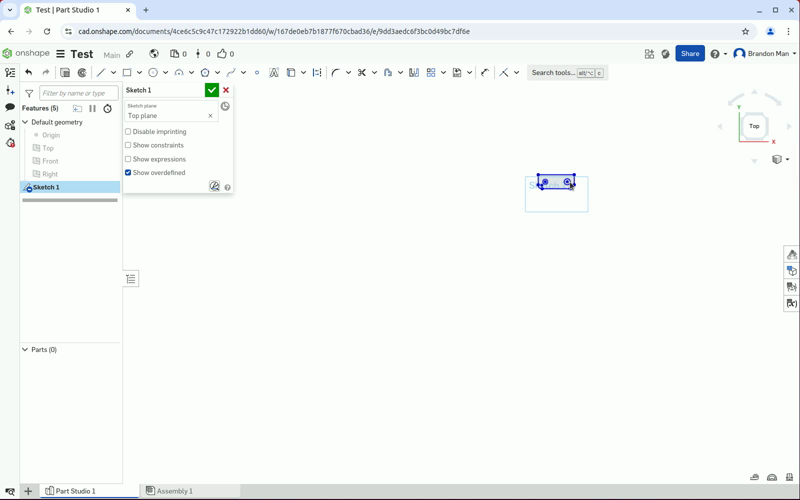
mouse_move(542, 175)
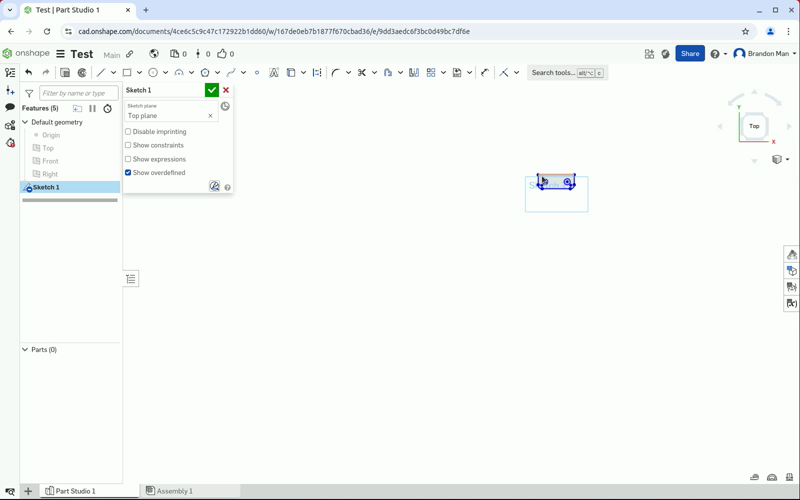
scroll(6)
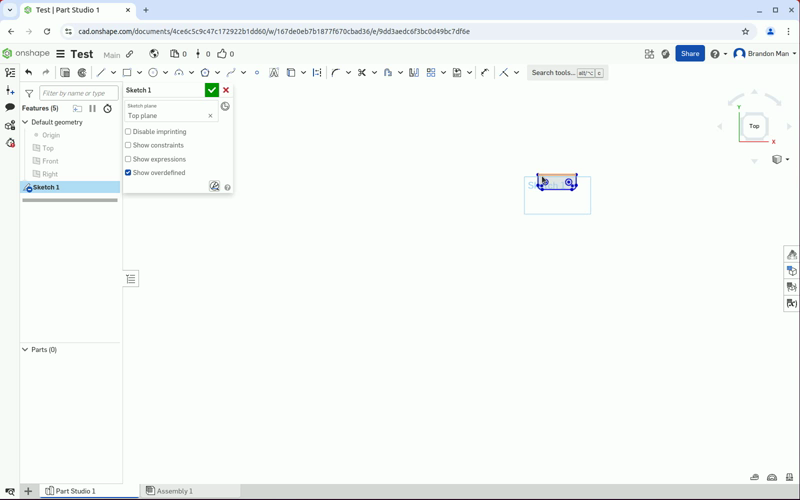
scroll(6)
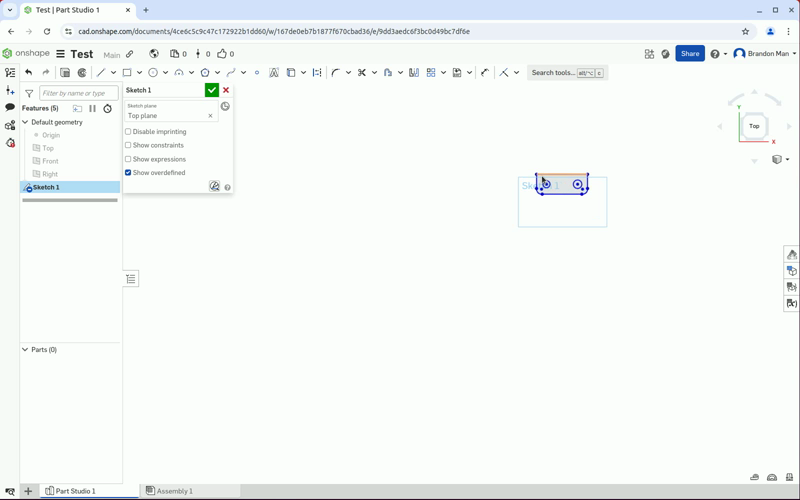
scroll(6)
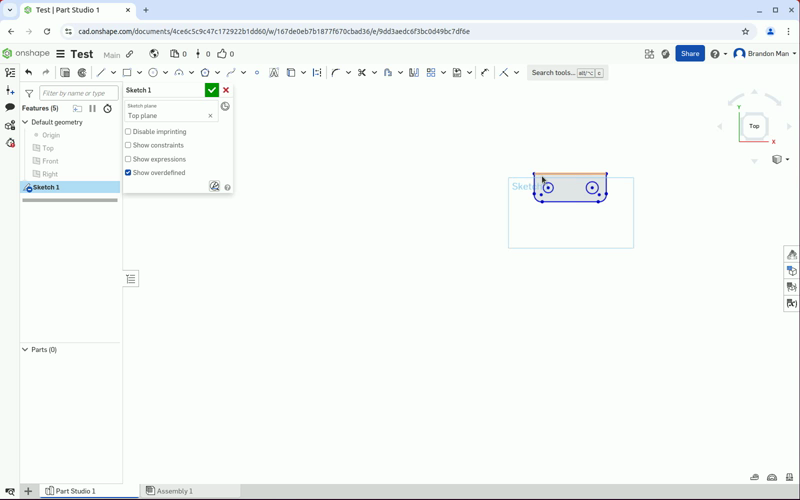
scroll(6)
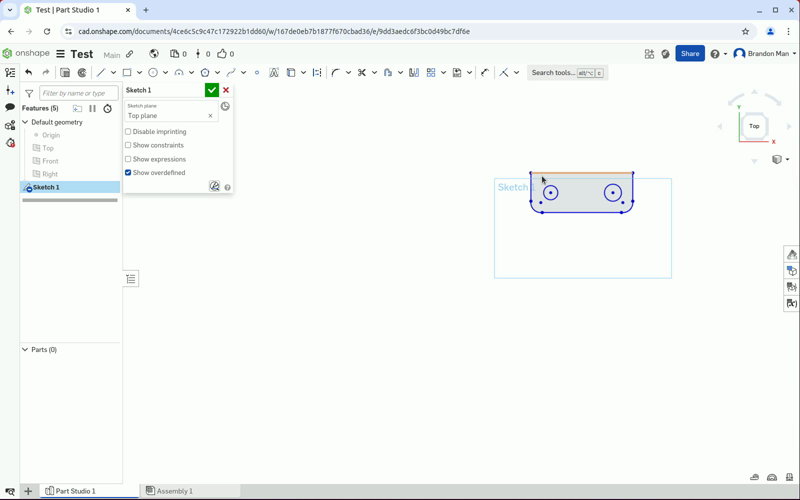
scroll(6)
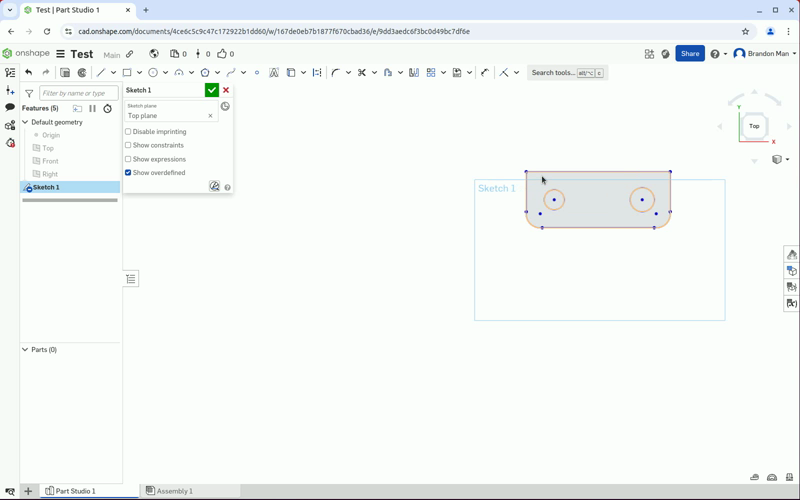
scroll(6)
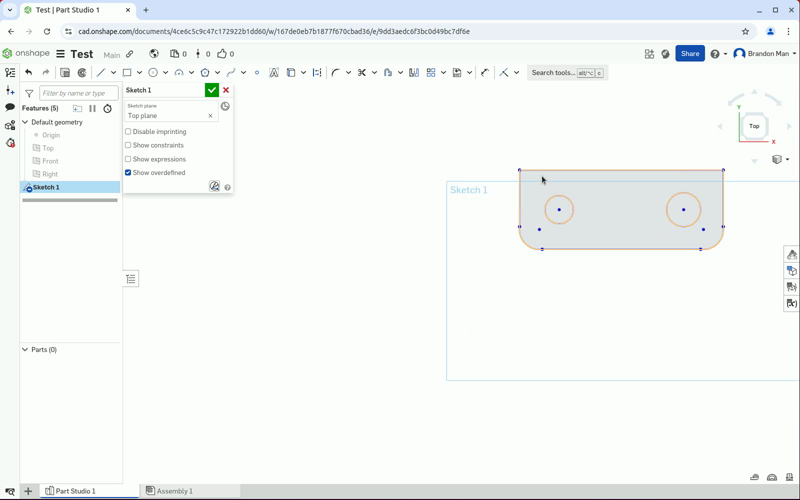
scroll(6)
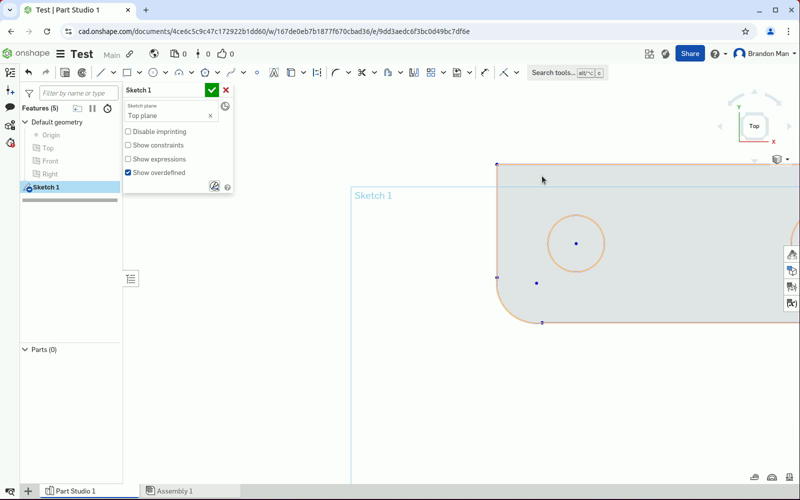
click(542, 175)
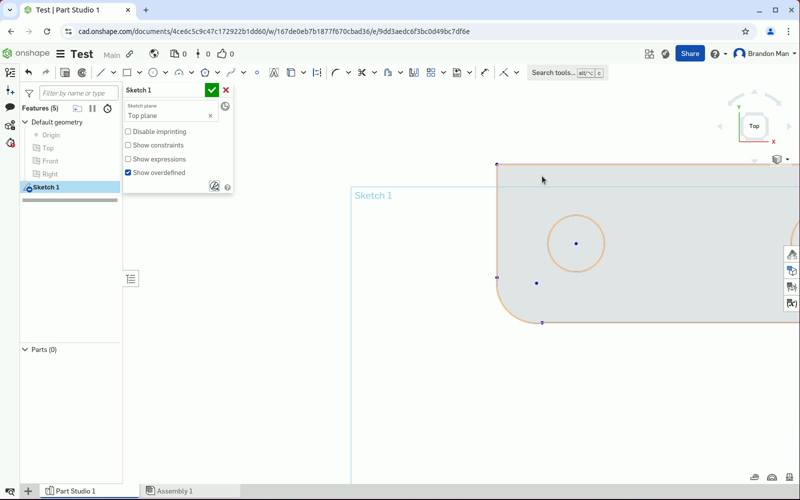
scroll(-6)
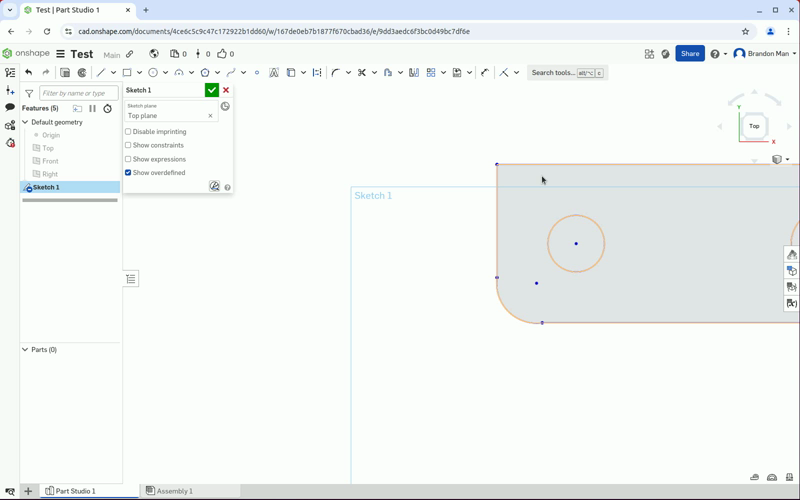
scroll(-6)
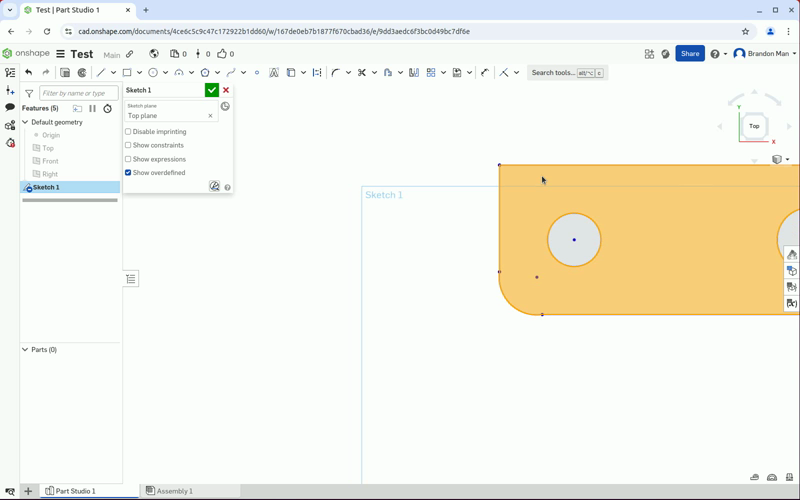
scroll(-6)
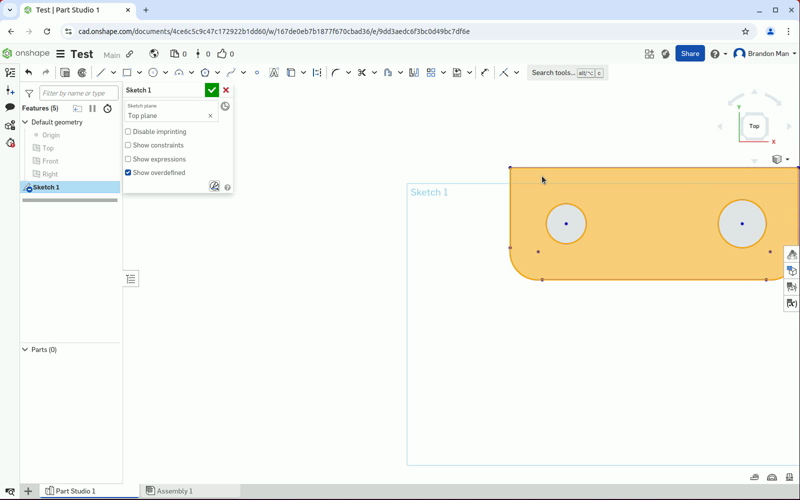
scroll(-6)
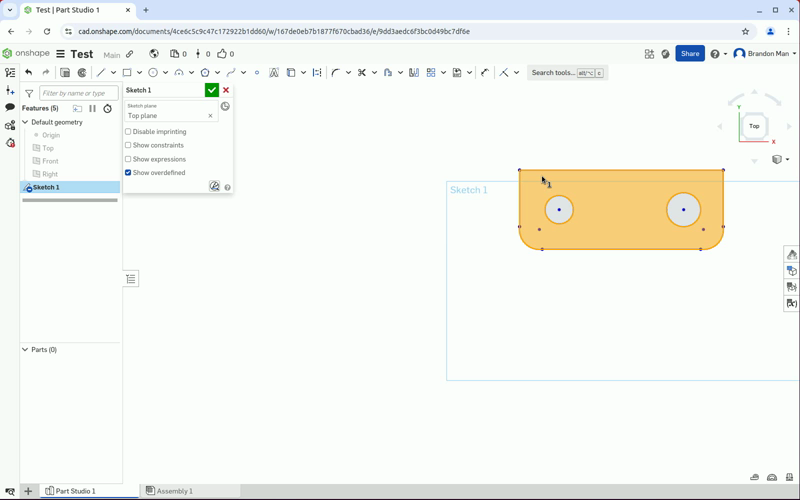
scroll(-6)
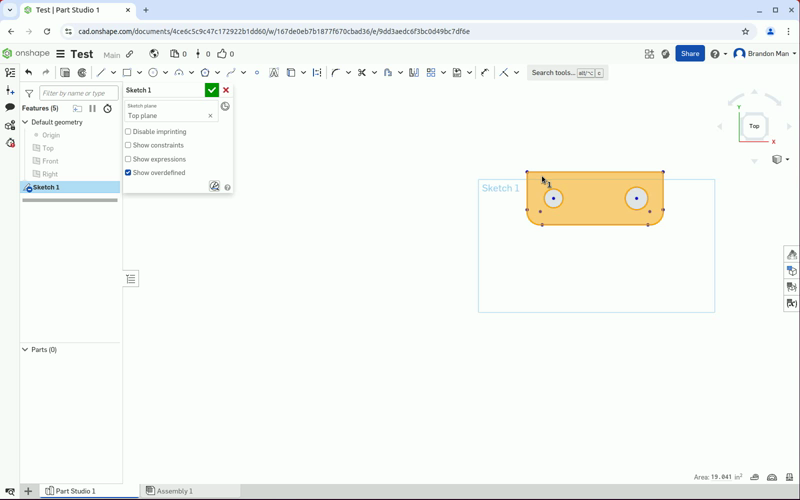
scroll(-6)
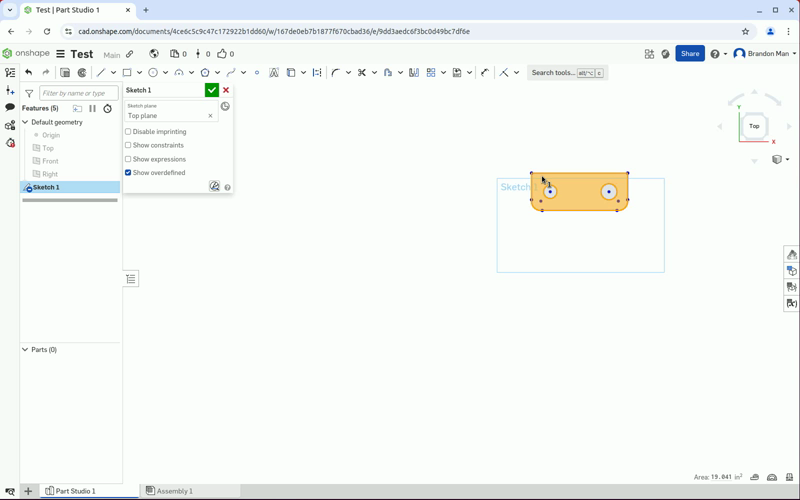
scroll(-6)
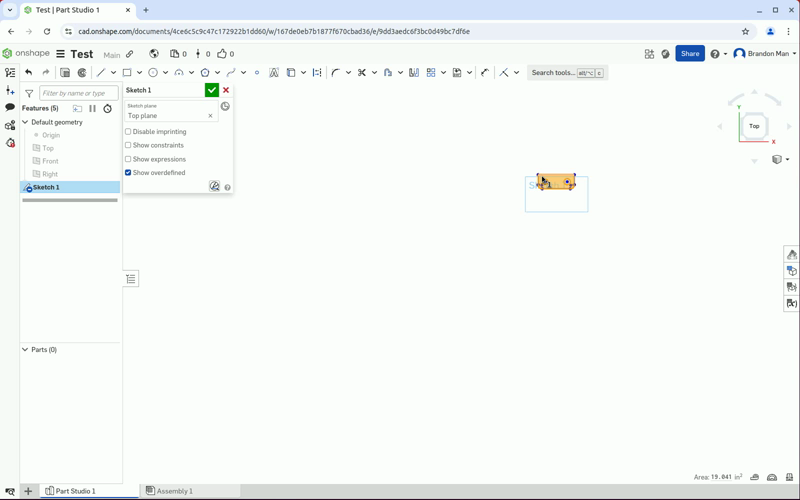
mouse_move(73, 352)
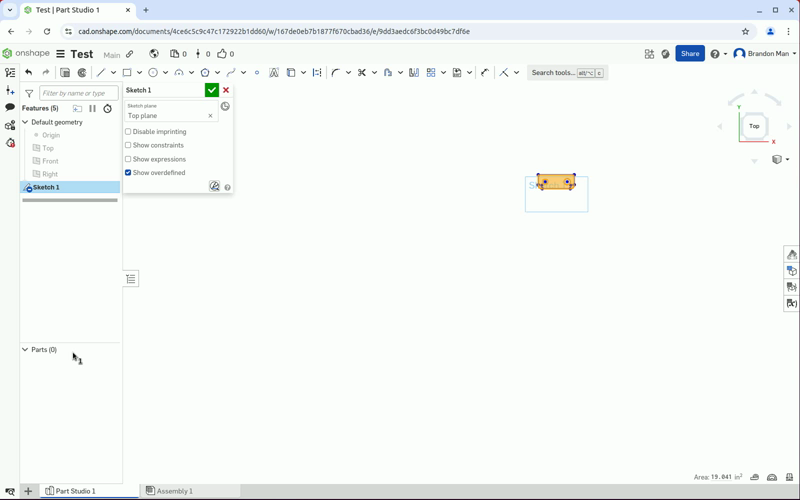
key(shift+y)
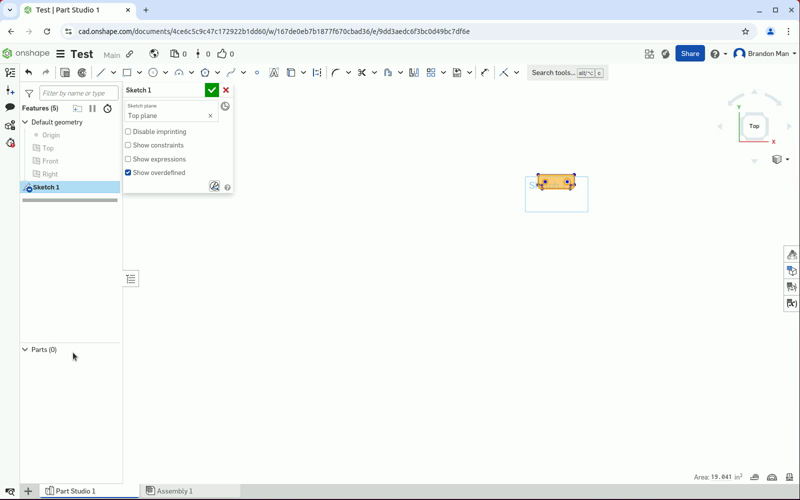
key(shift+e)
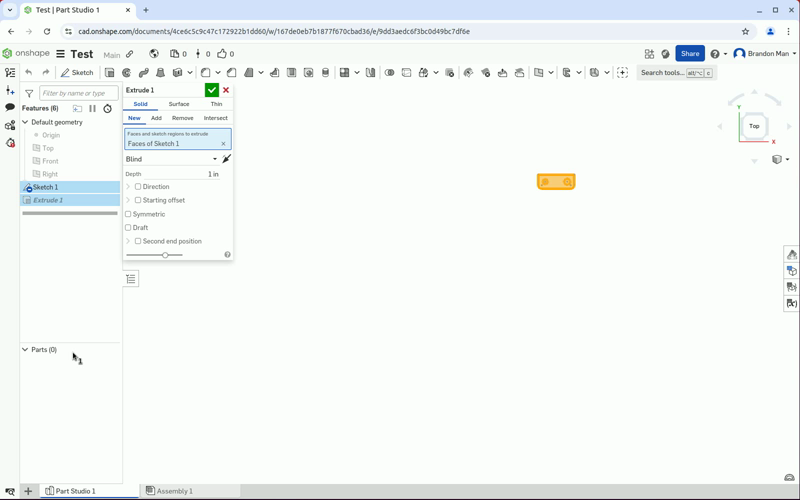
mouse_move(143, 106)
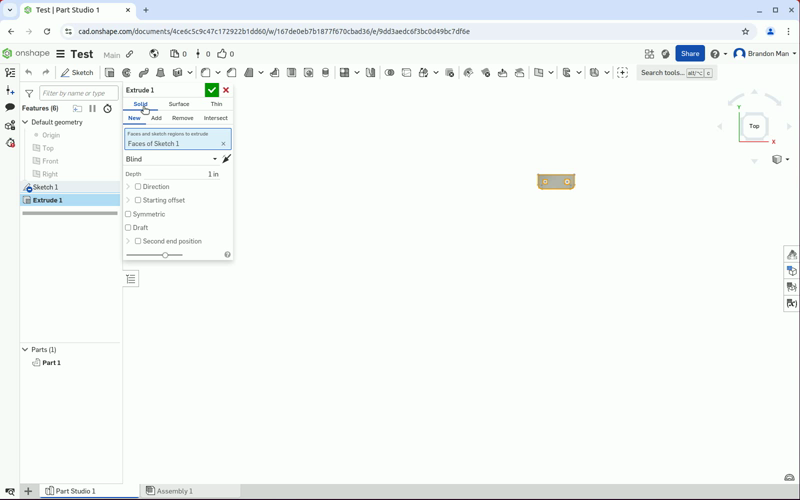
click(143, 106)
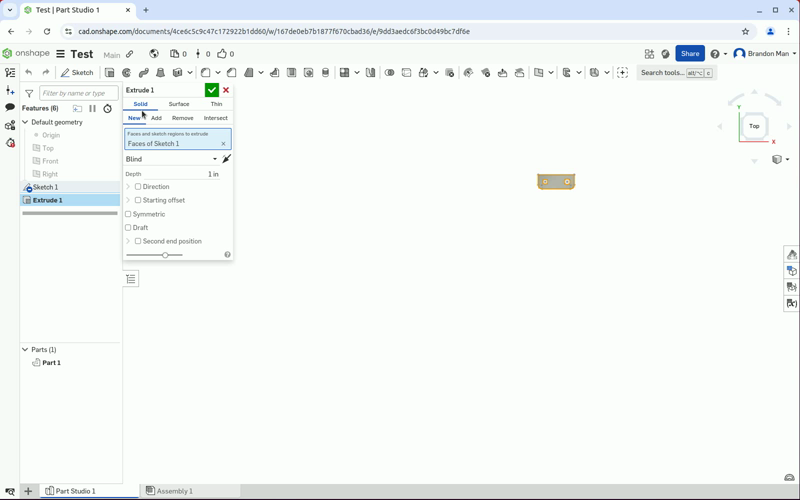
mouse_move(137, 120)
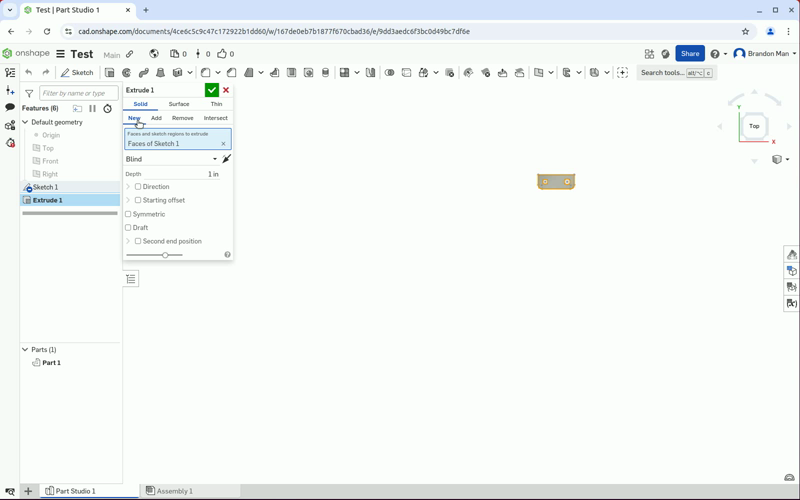
click(137, 120)
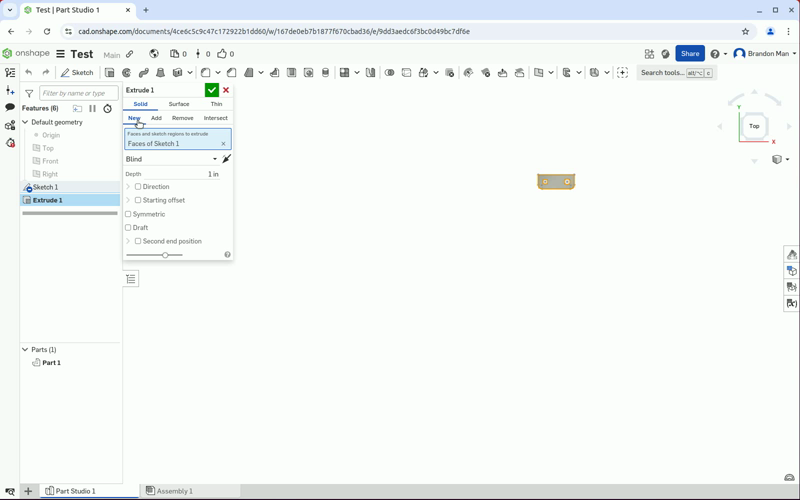
key(tab, 4)
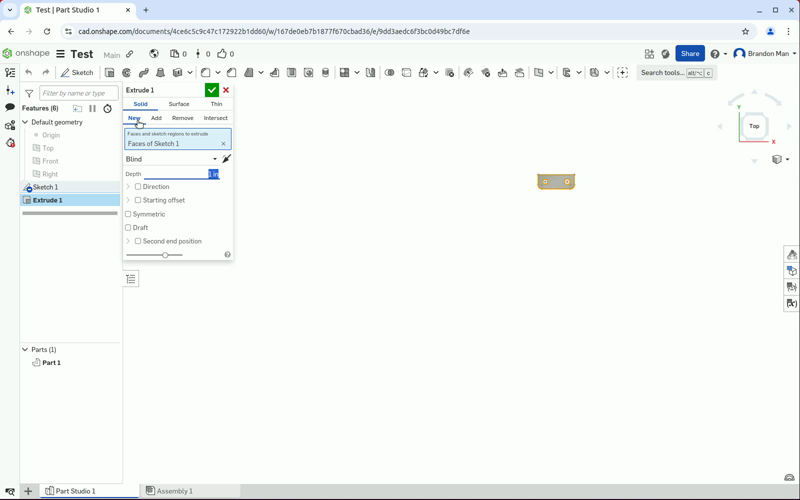
text(2.407)
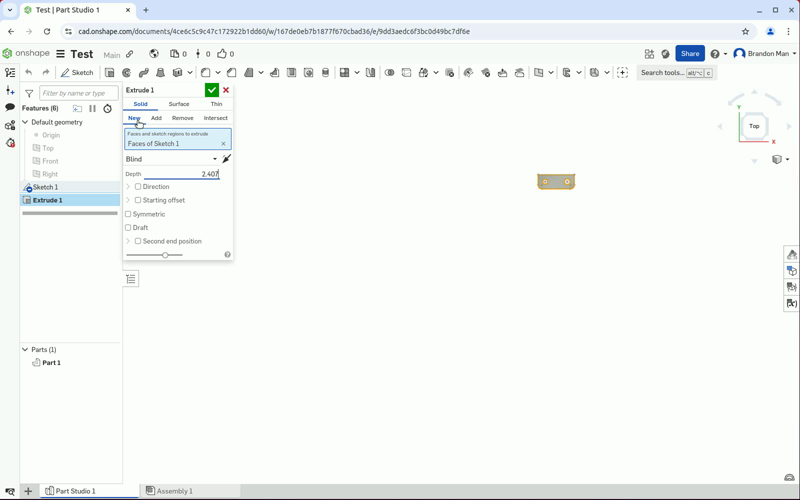
key(enter)
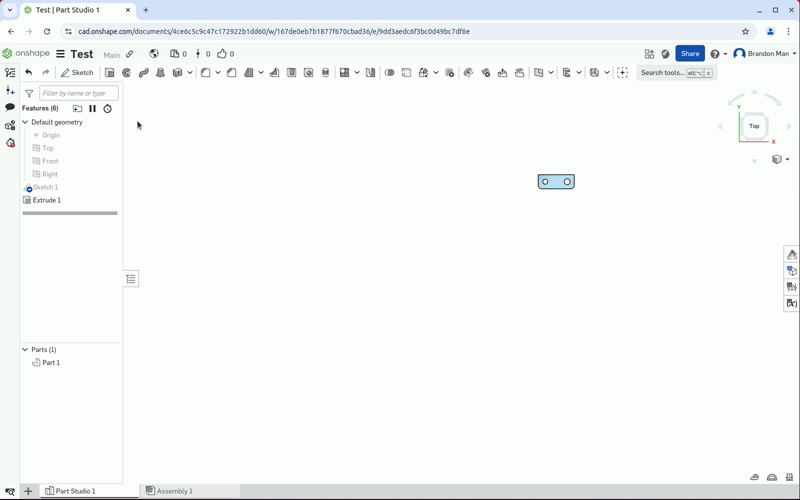
key(shift+h)
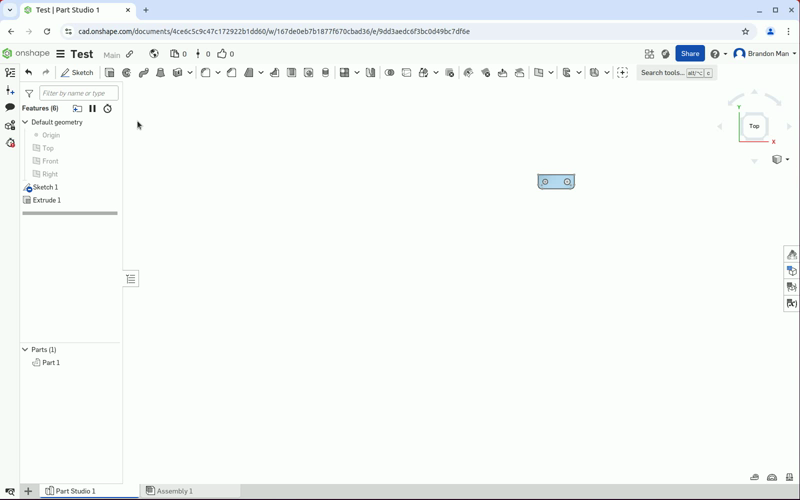
key(shift+h)
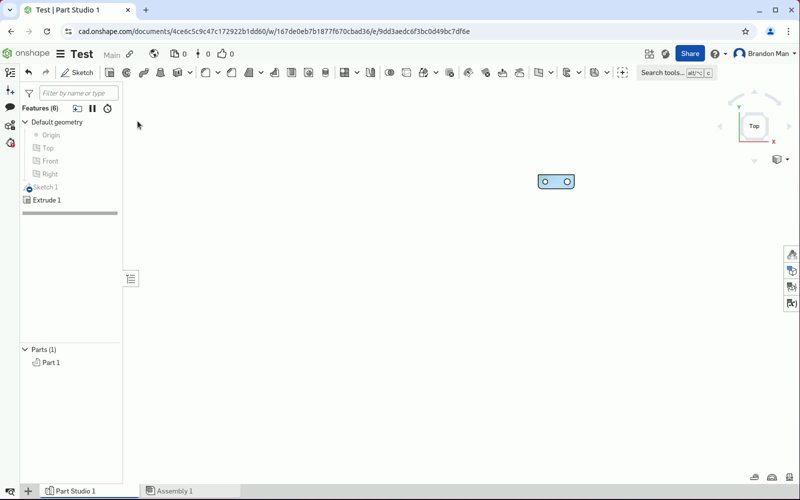
mouse_move(73, 189)
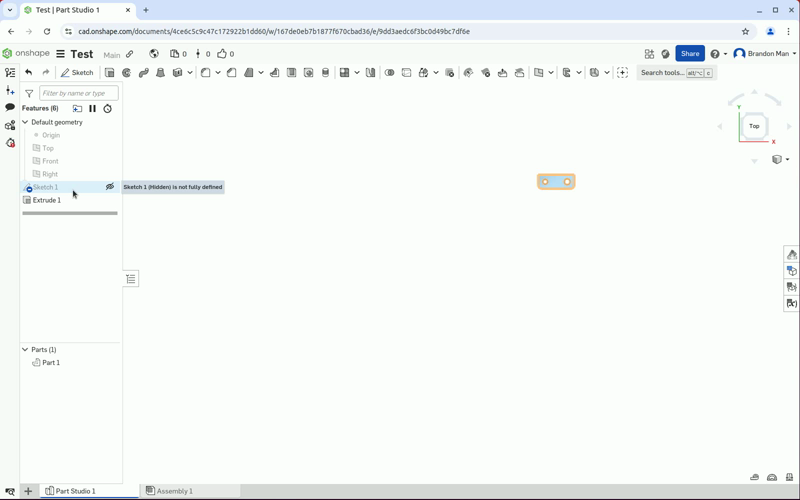
click(73, 189)
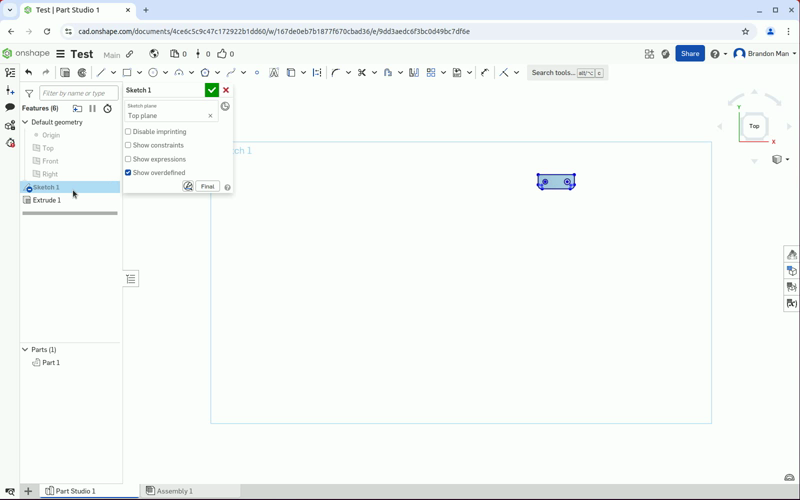
mouse_move(229, 92)
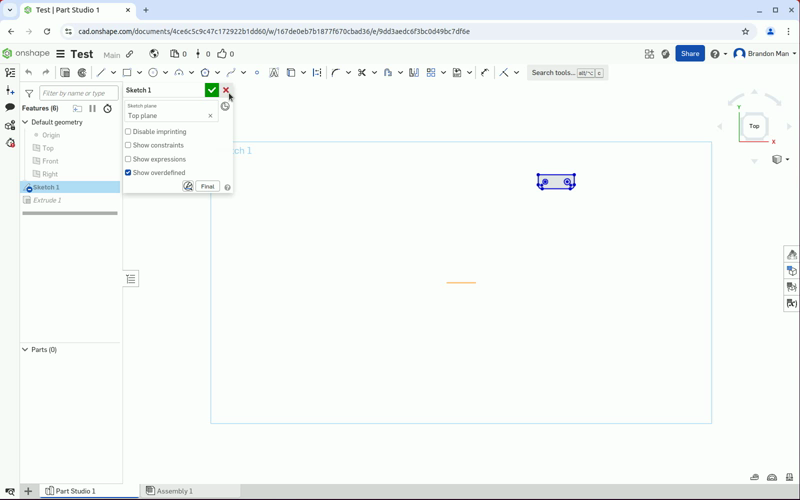
click(229, 92)
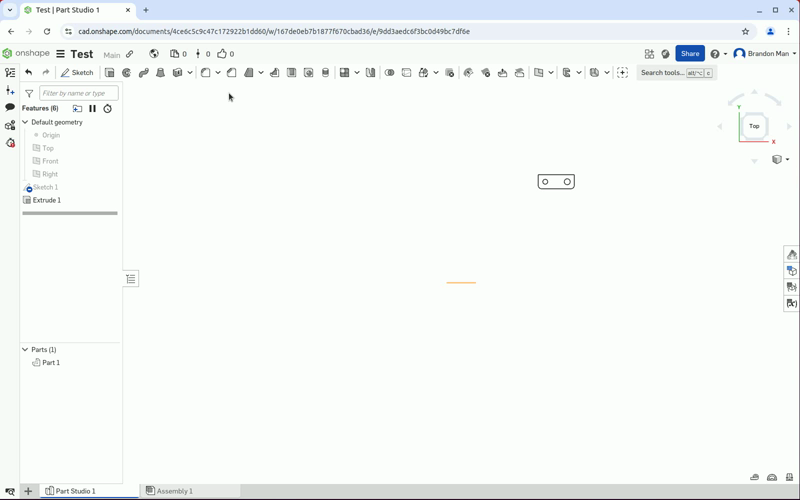
mouse_move(541, 75)
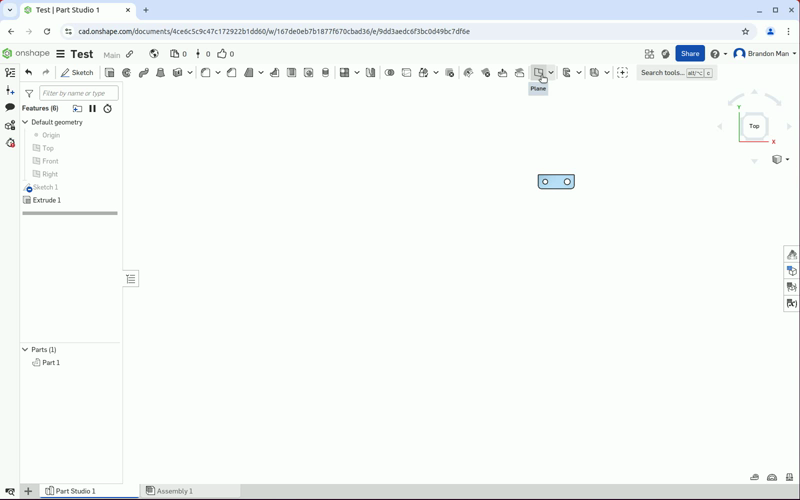
click(541, 75)
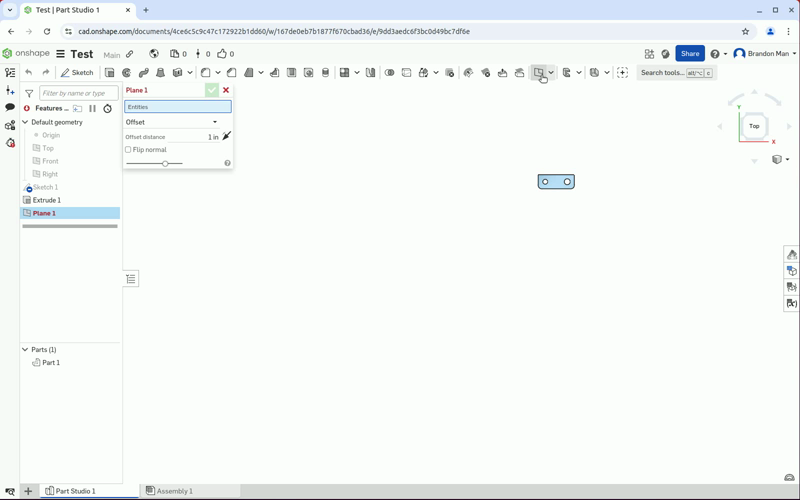
mouse_move(73, 150)
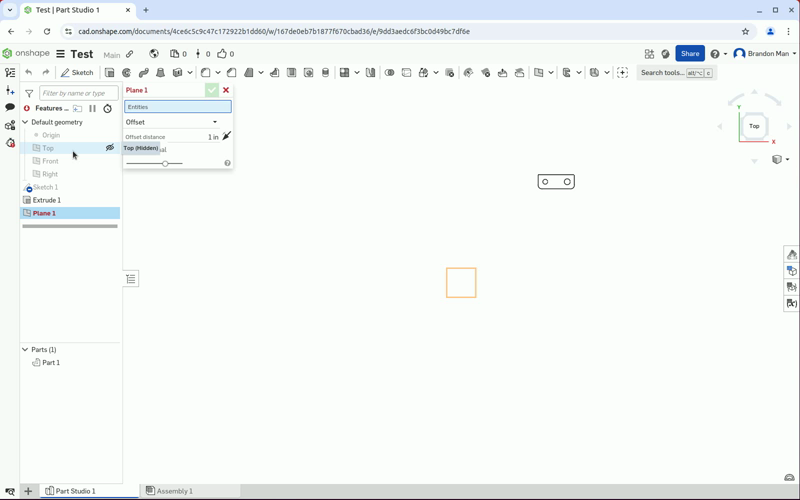
click(73, 150)
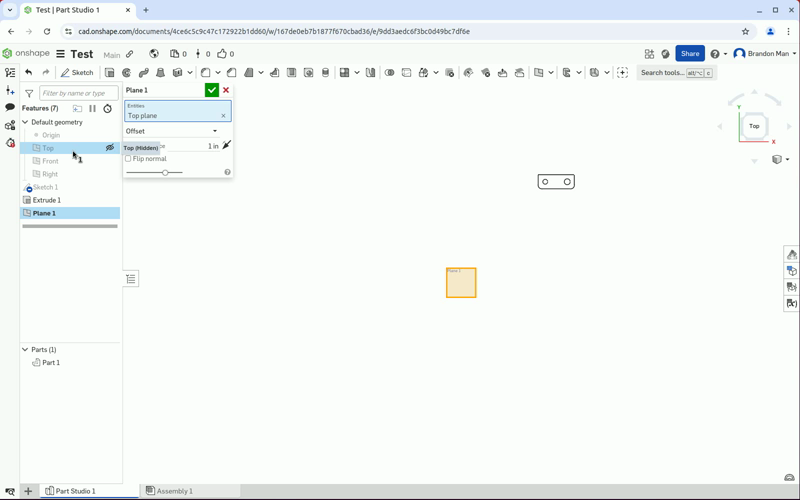
key(tab, 2)
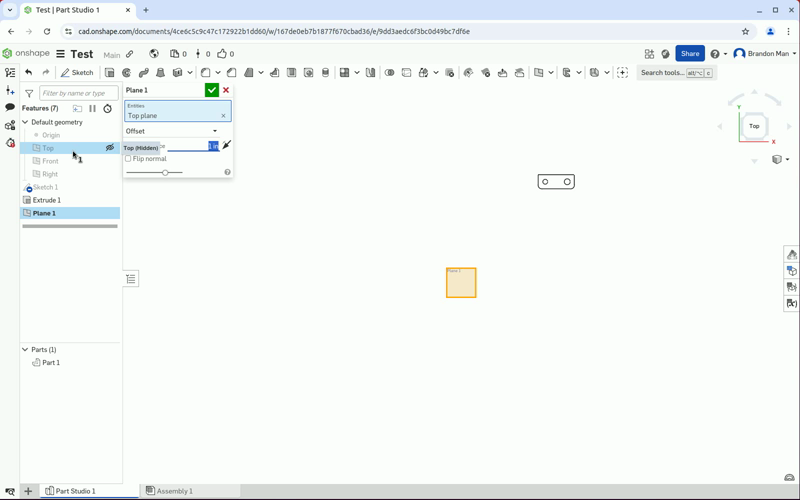
text(2.403)
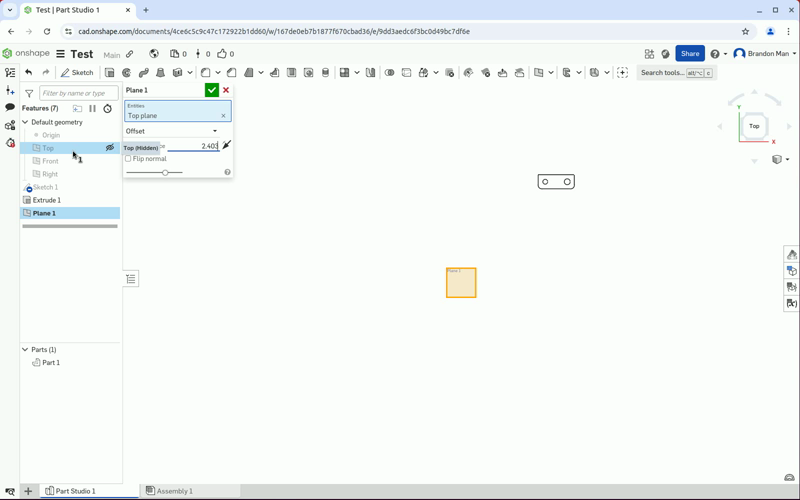
key(enter, 2)
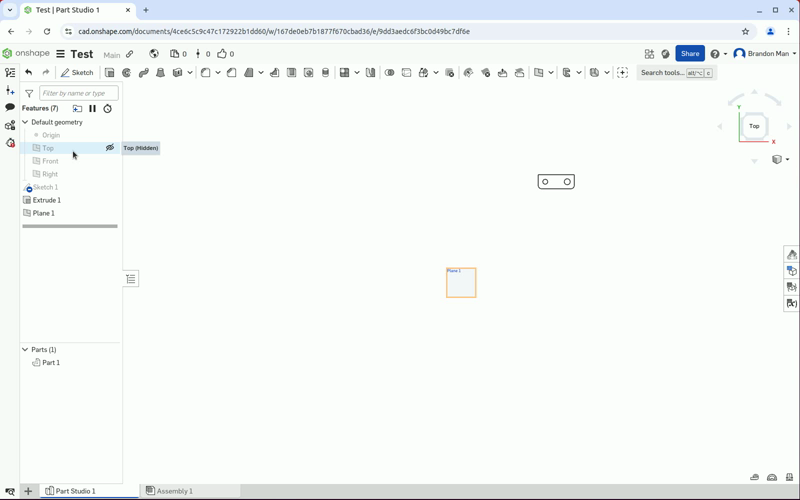
key(shift+s)
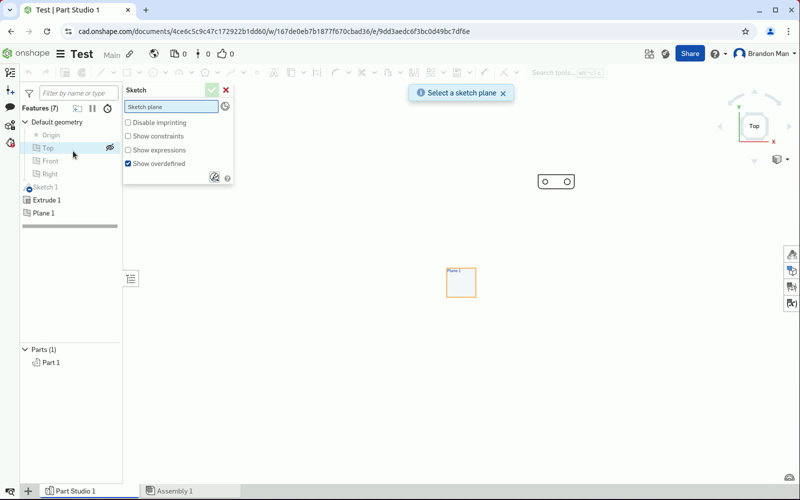
mouse_move(73, 215)
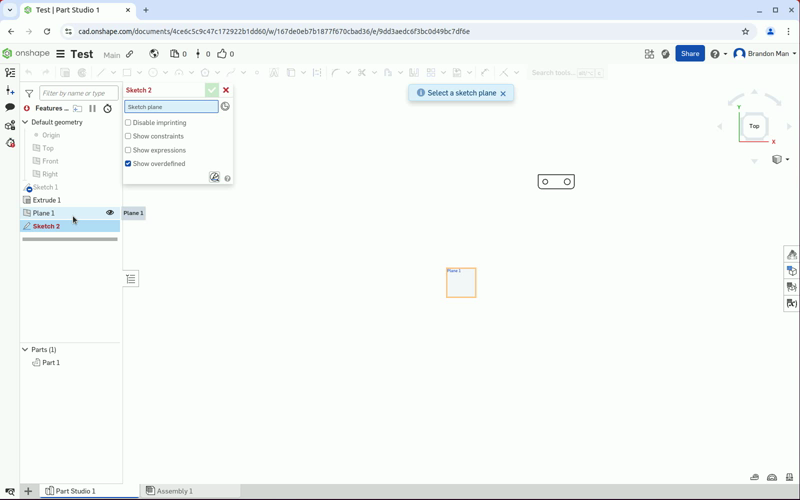
click(73, 215)
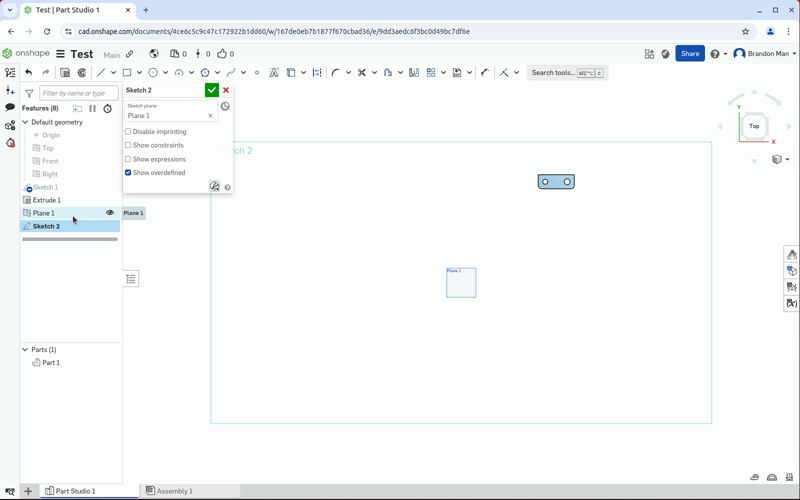
mouse_move(73, 352)
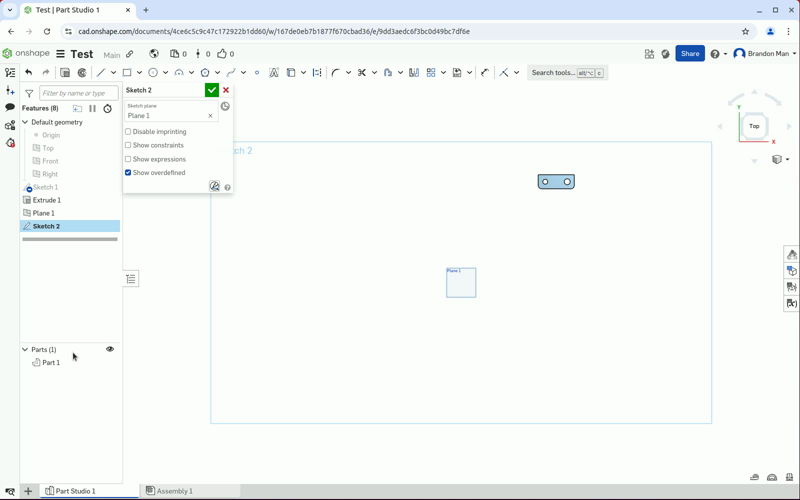
key(y)
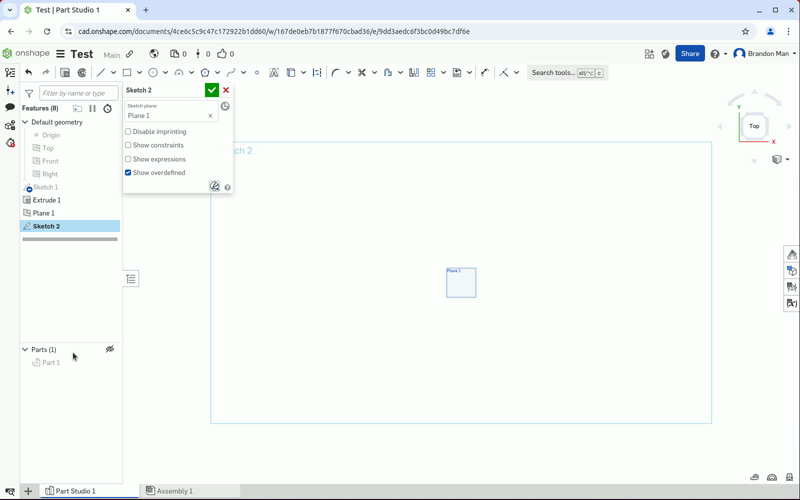
key(c)
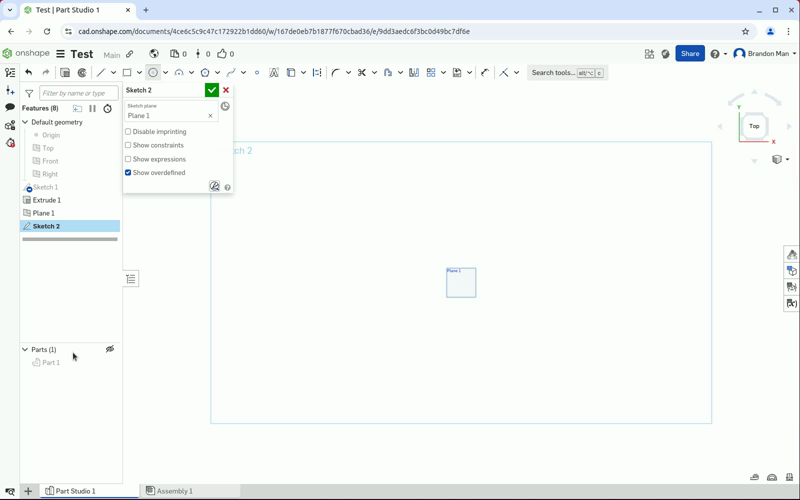
key_down(shift)
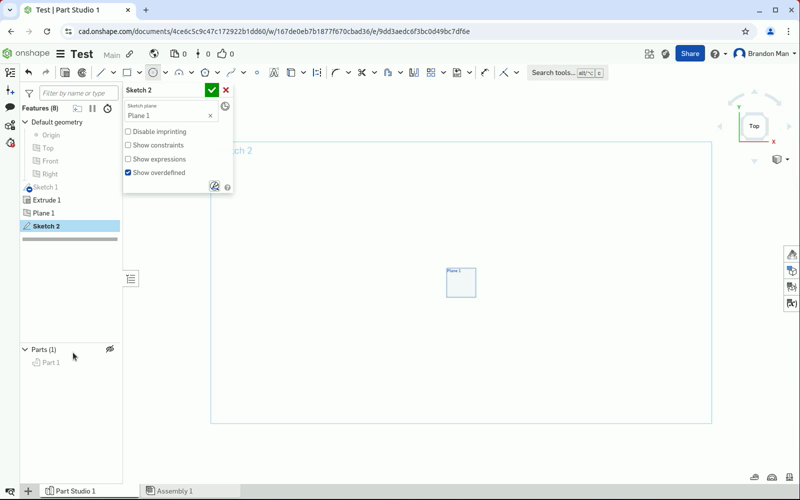
mouse_move(567, 180)
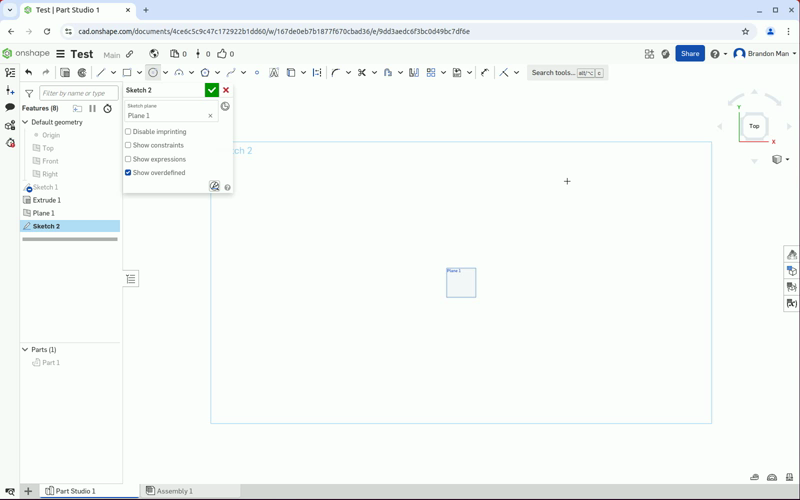
click(567, 180)
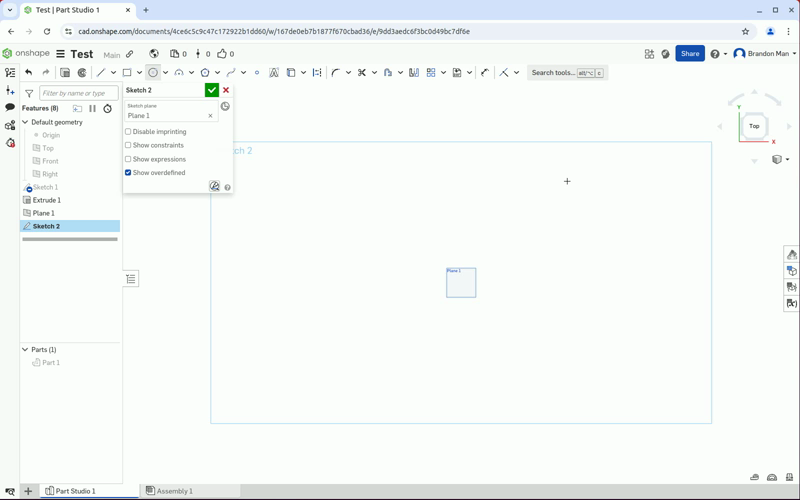
key_up(shift)
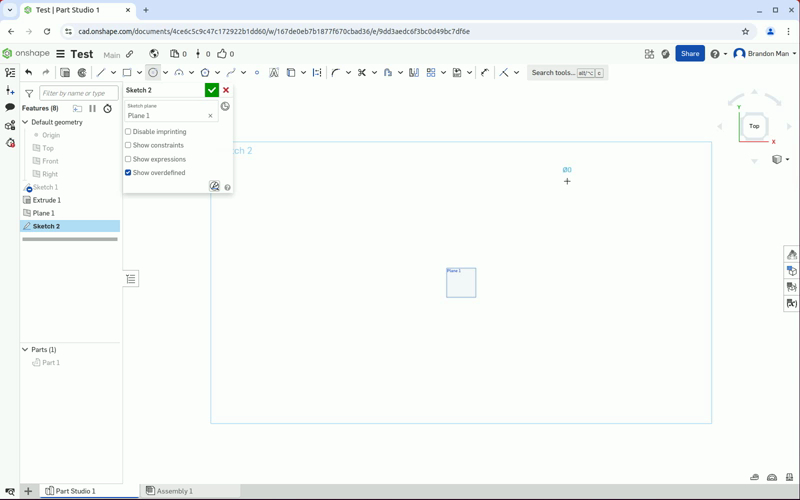
mouse_move(570, 180)
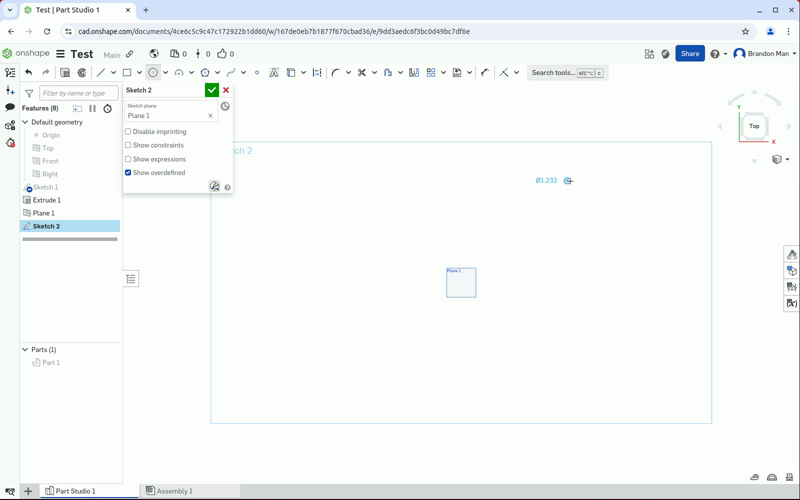
click(570, 180)
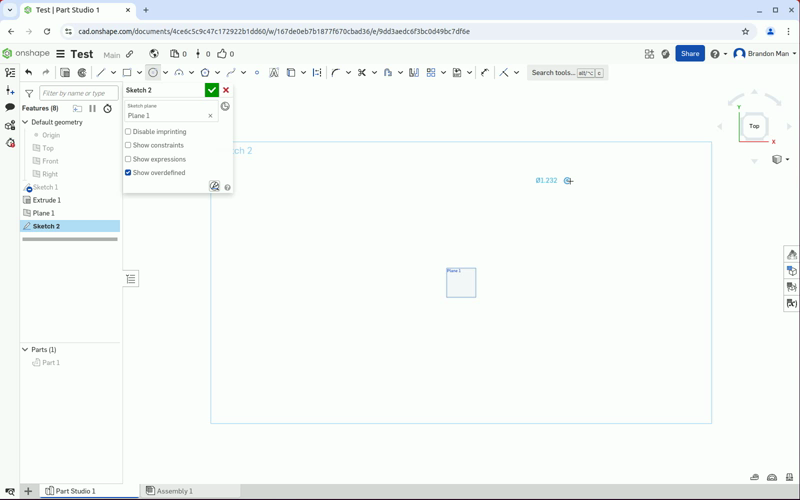
key(esc)
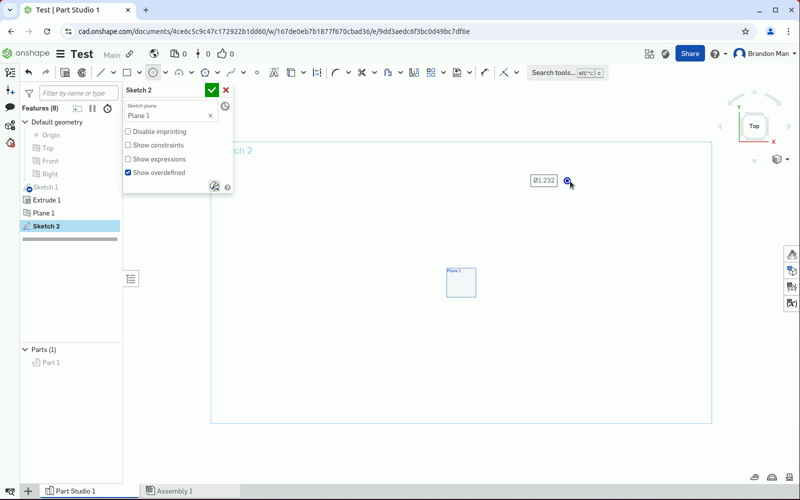
mouse_move(564, 182)
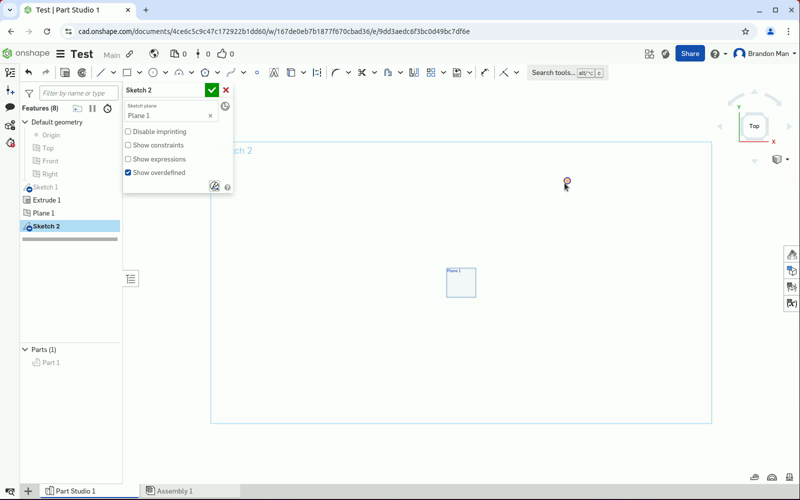
scroll(6)
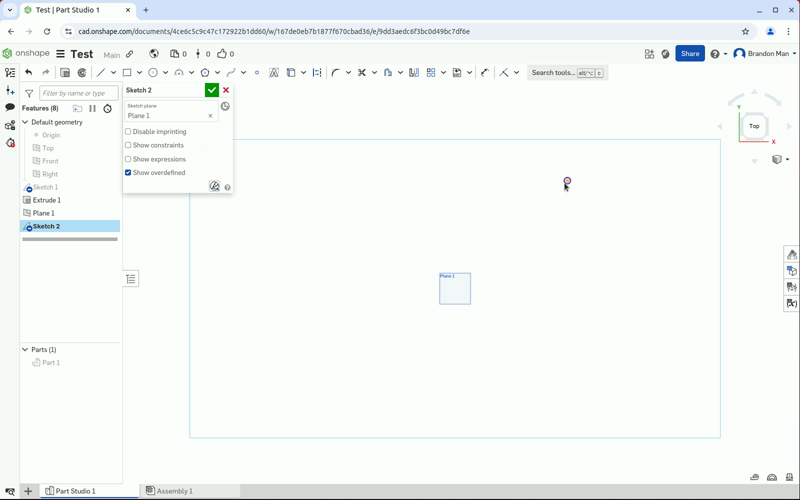
scroll(6)
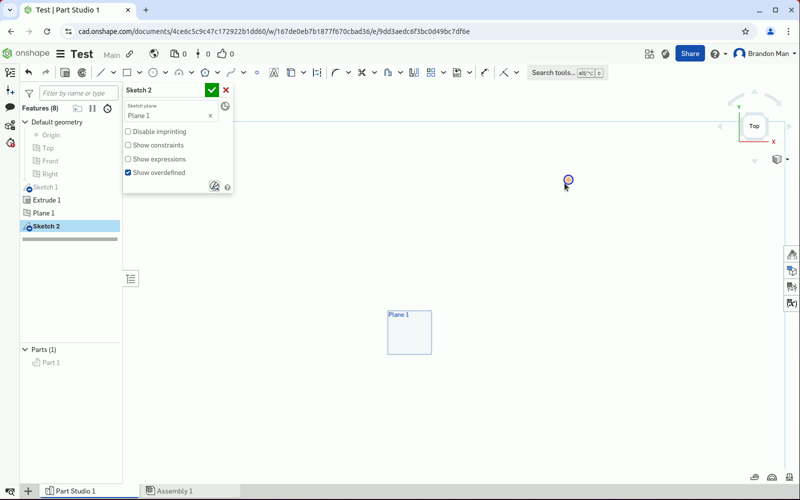
scroll(6)
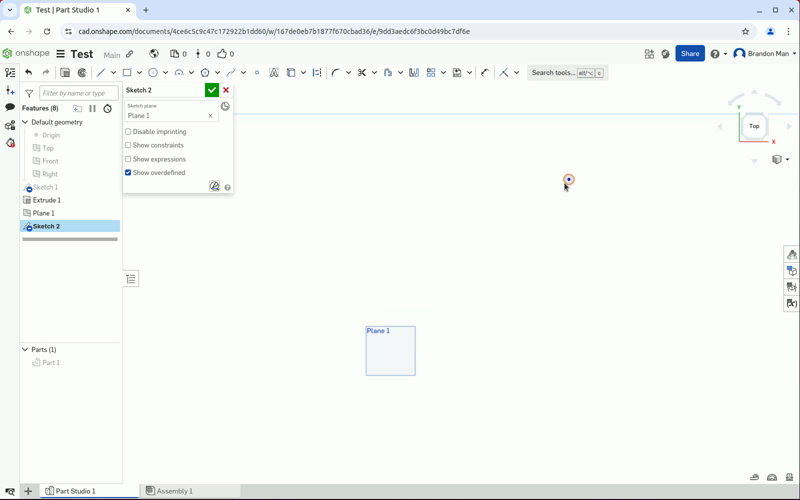
scroll(6)
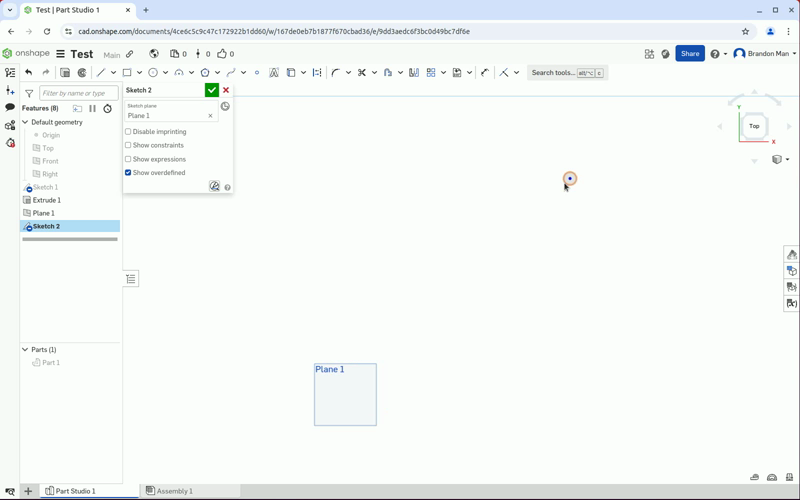
scroll(6)
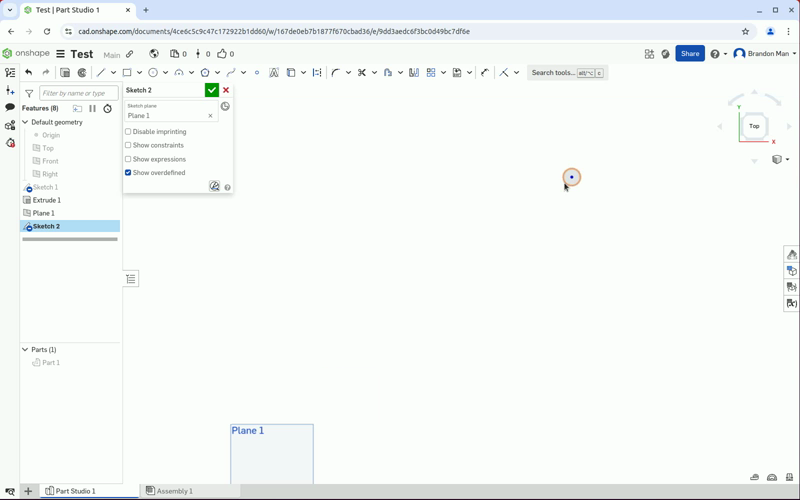
scroll(6)
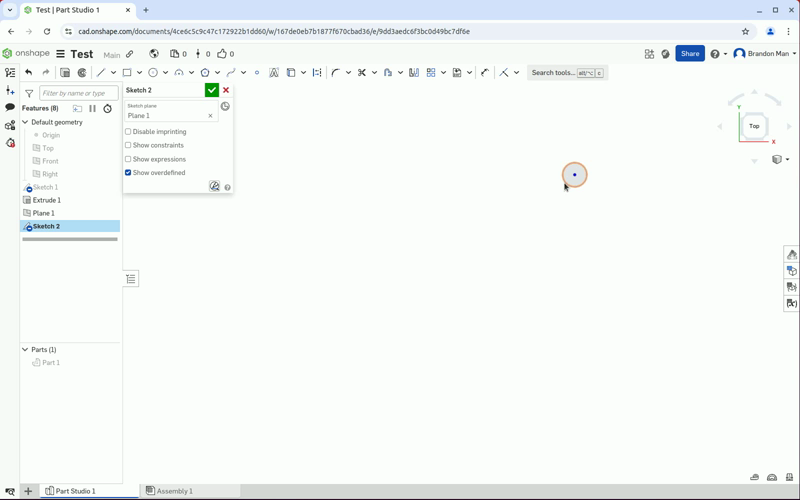
scroll(6)
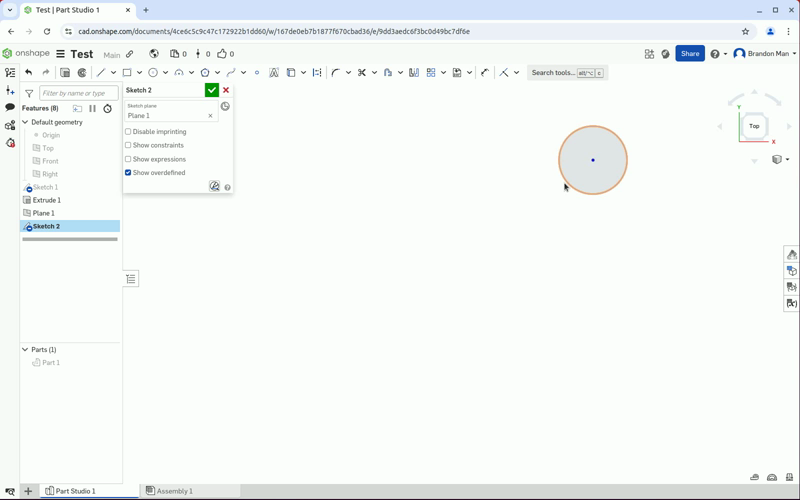
click(564, 182)
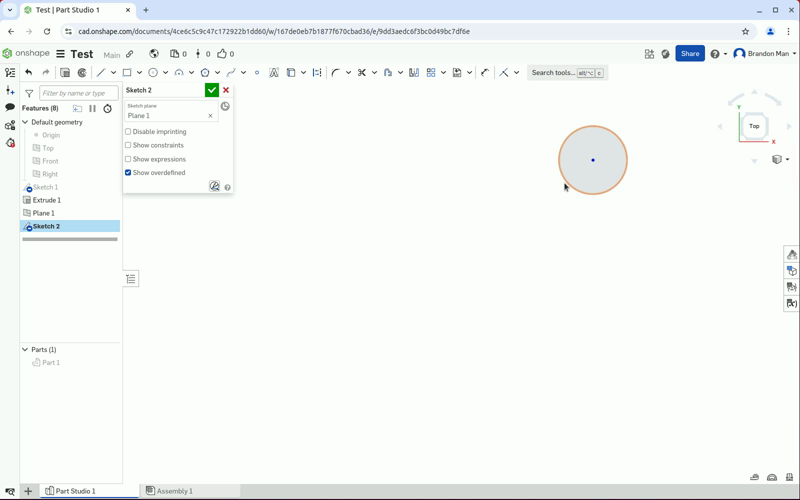
scroll(-6)
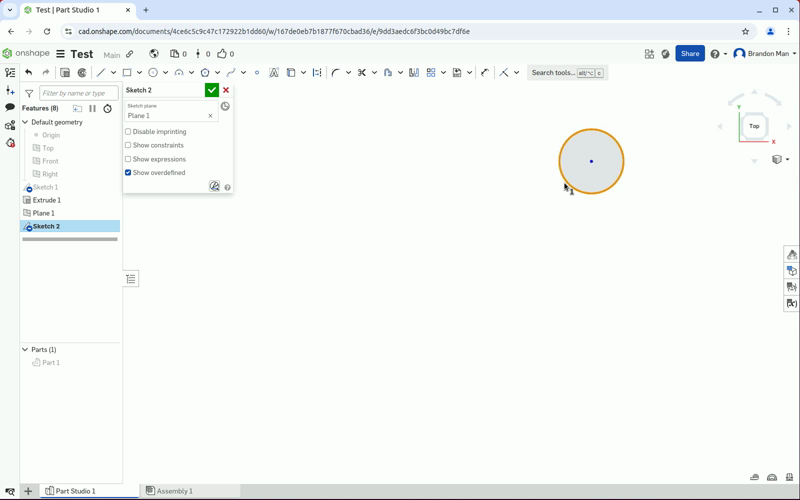
scroll(-6)
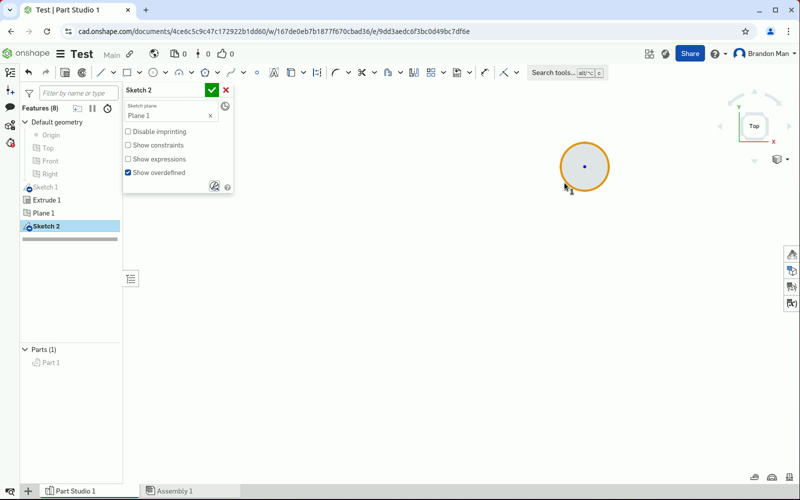
scroll(-6)
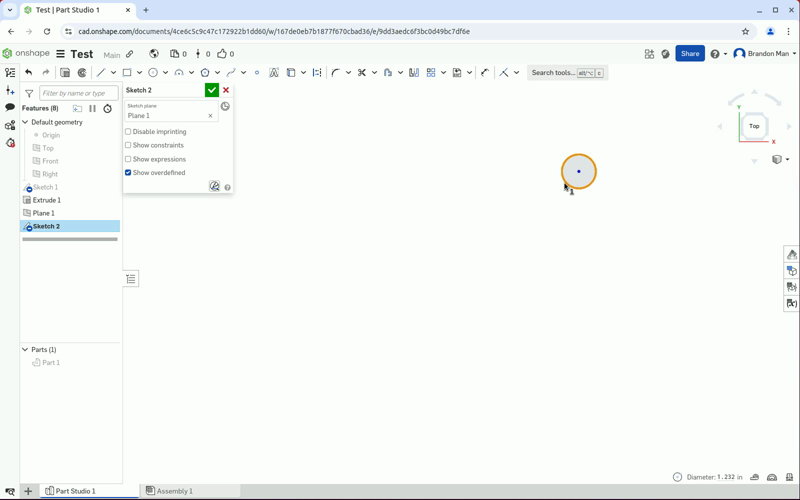
scroll(-6)
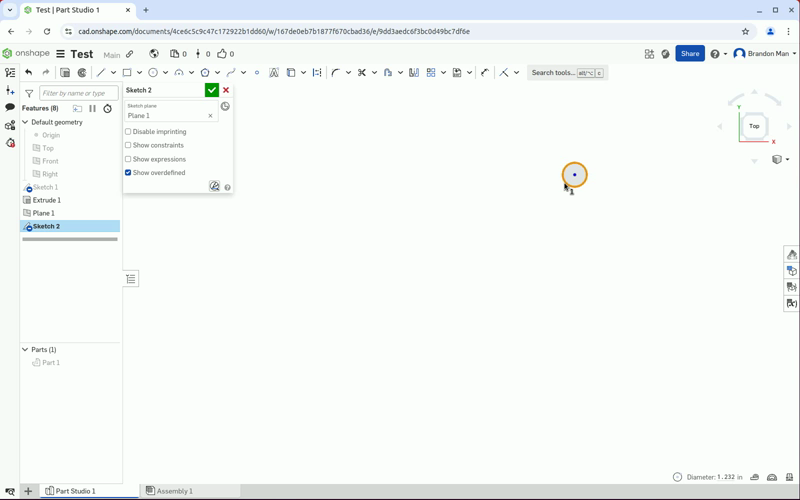
scroll(-6)
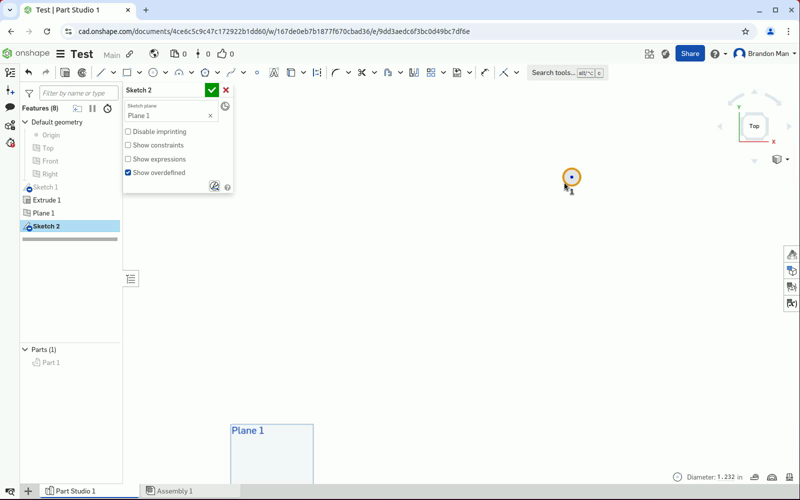
scroll(-6)
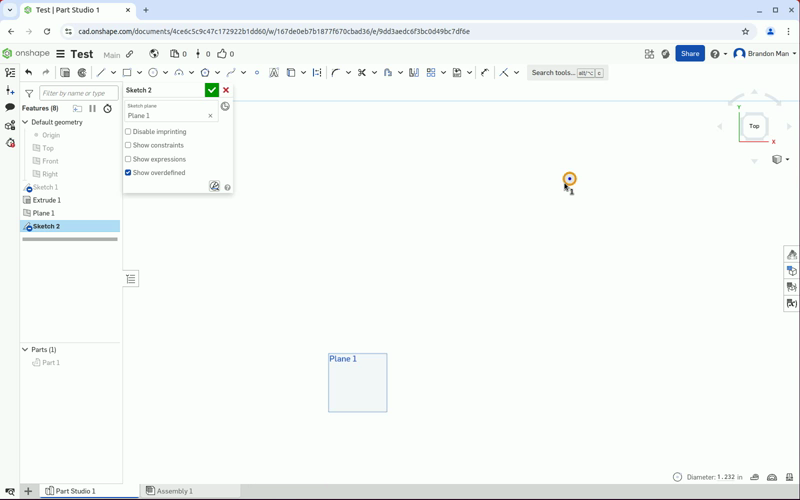
scroll(-6)
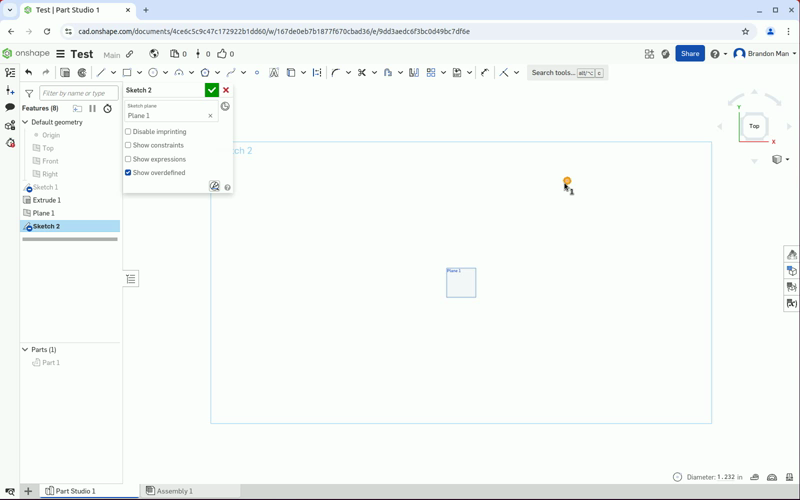
mouse_move(73, 352)
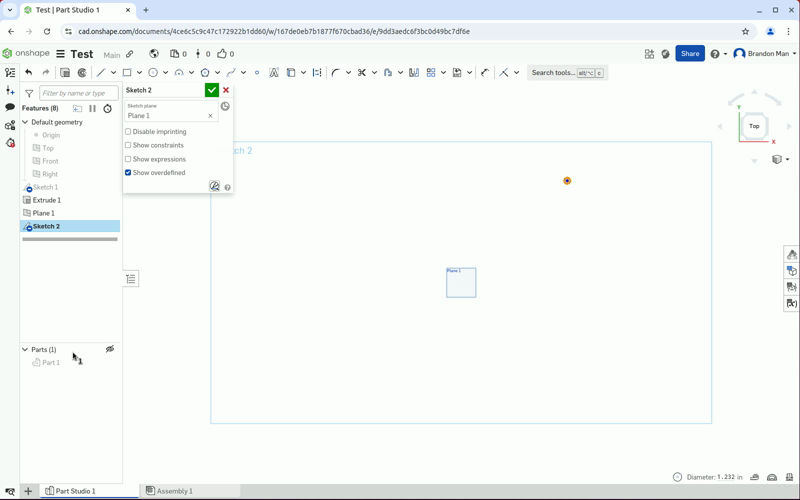
key(shift+y)
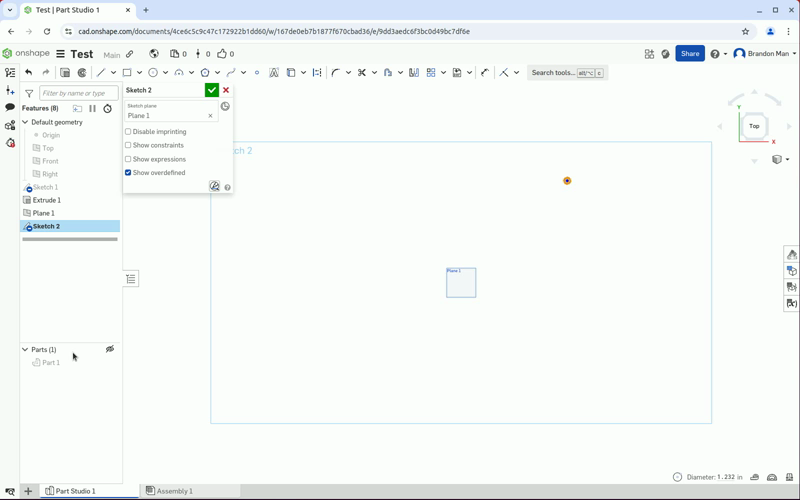
key(shift+e)
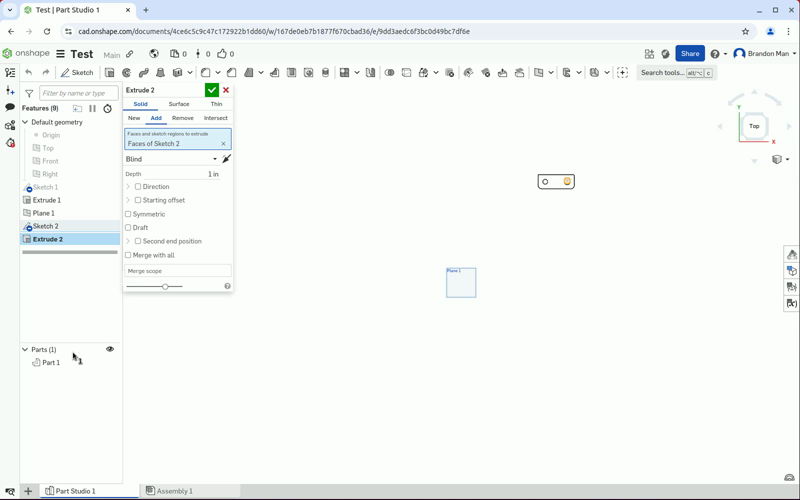
mouse_move(143, 106)
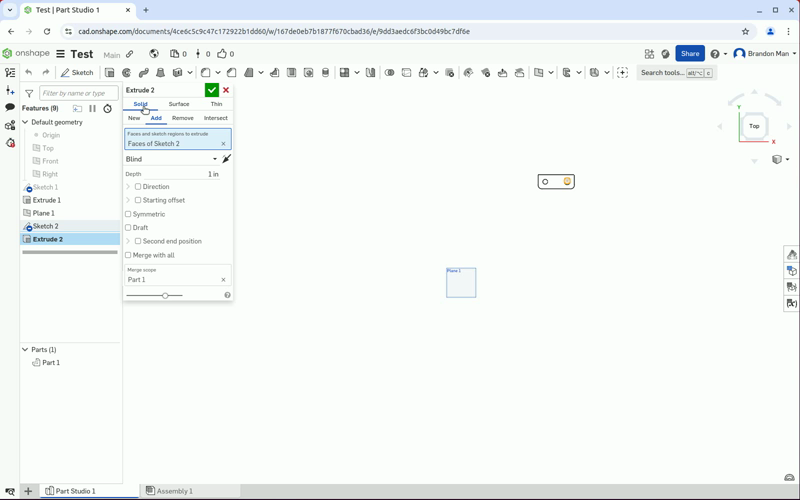
click(143, 106)
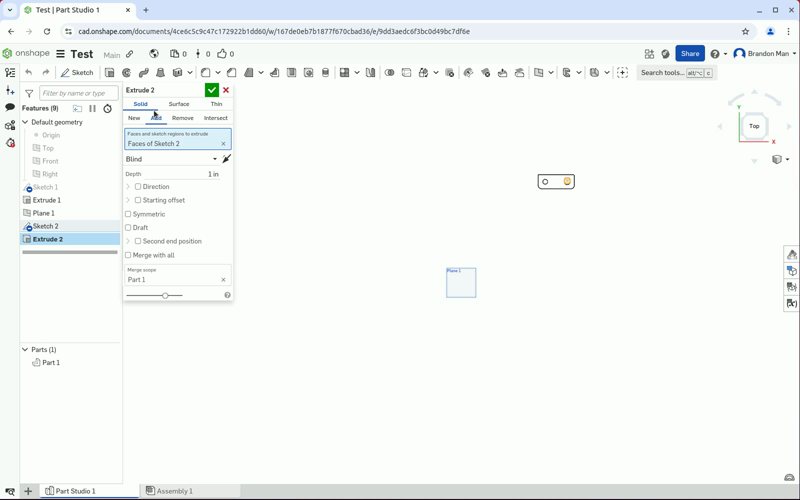
mouse_move(186, 120)
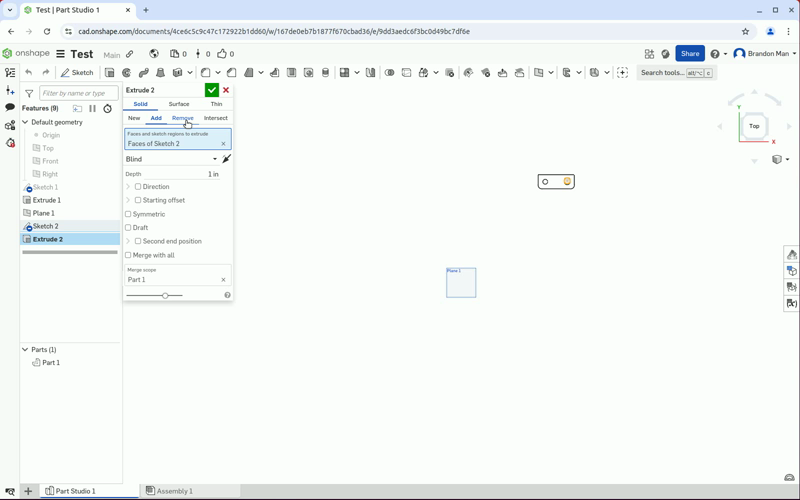
click(186, 120)
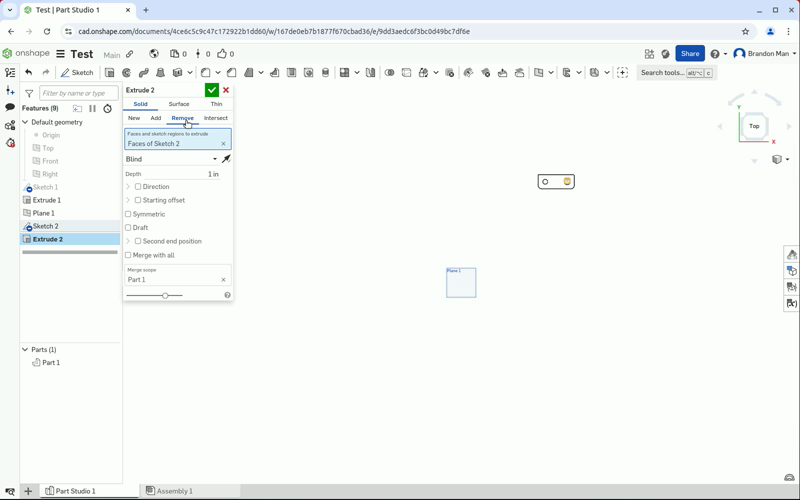
key(tab, 4)
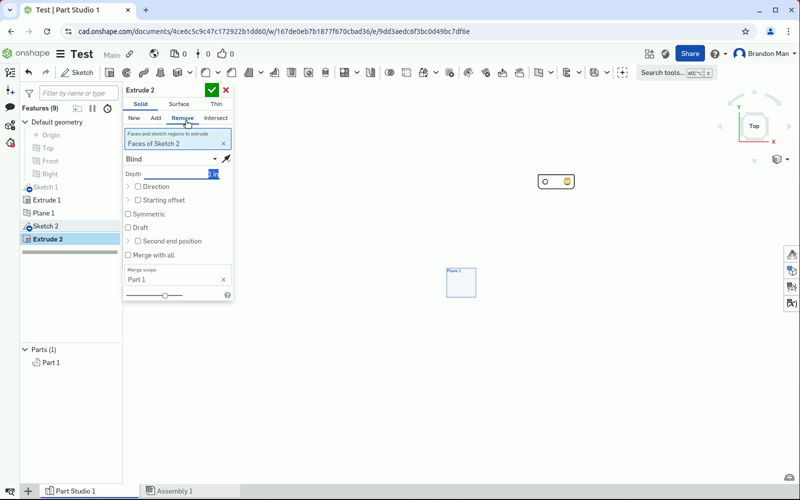
text(0.722)
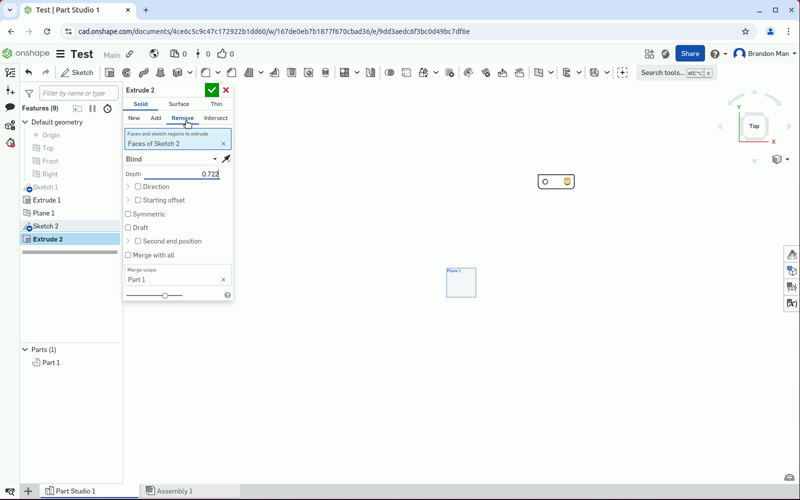
key(tab, 6)
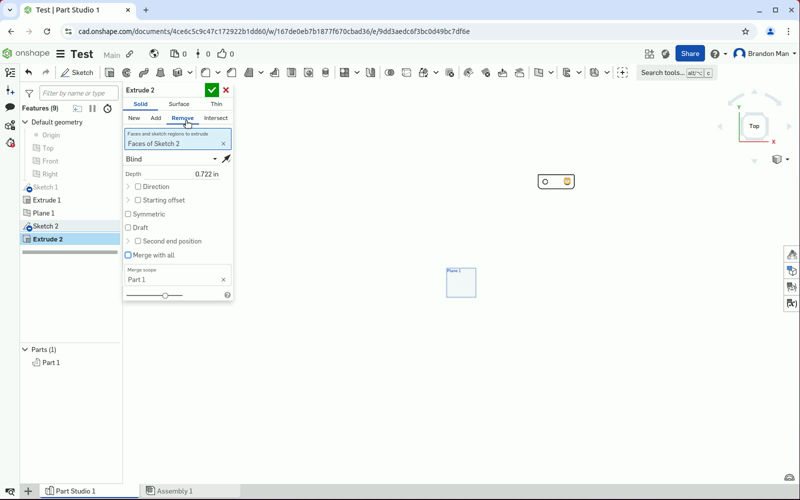
key(space)
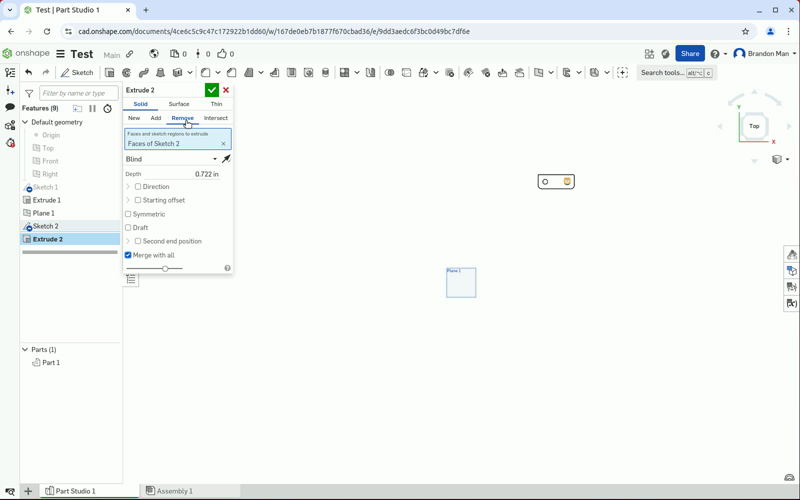
key(enter)
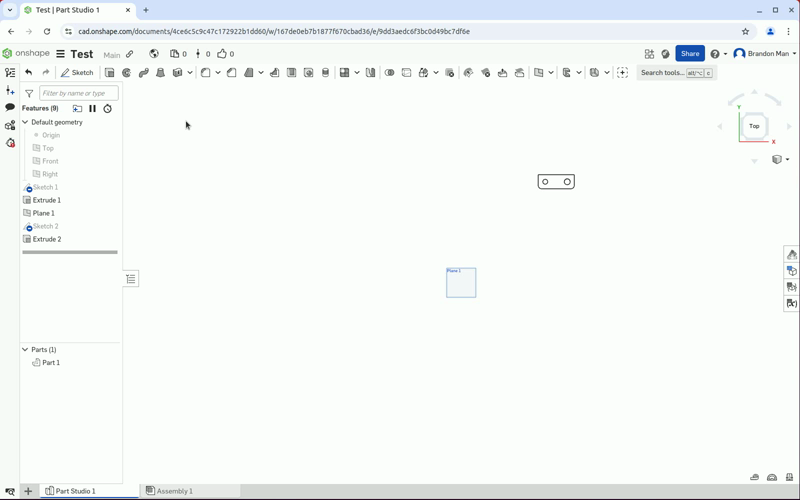
key(shift+h)
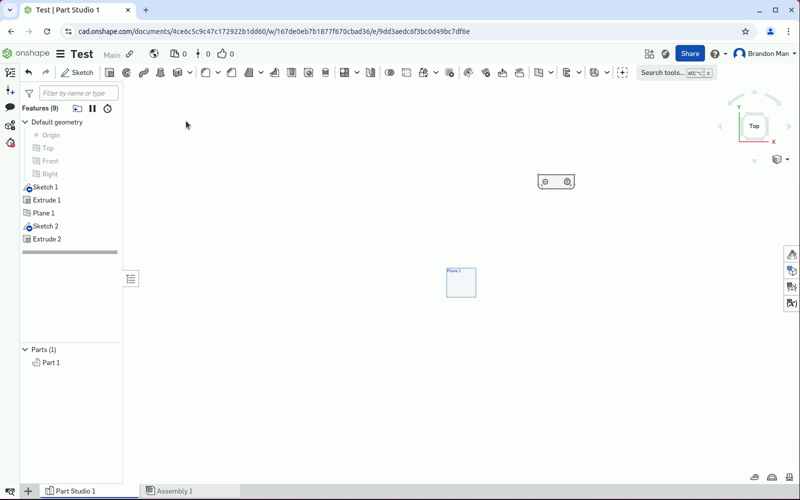
key(shift+h)
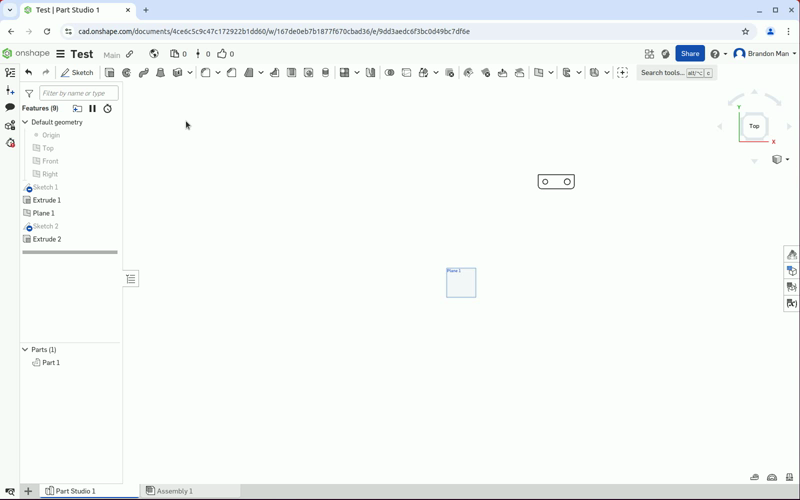
mouse_move(73, 189)
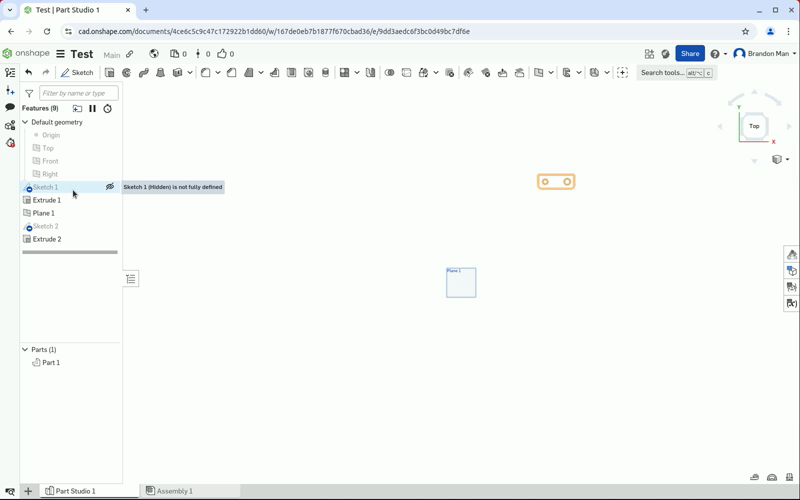
click(73, 189)
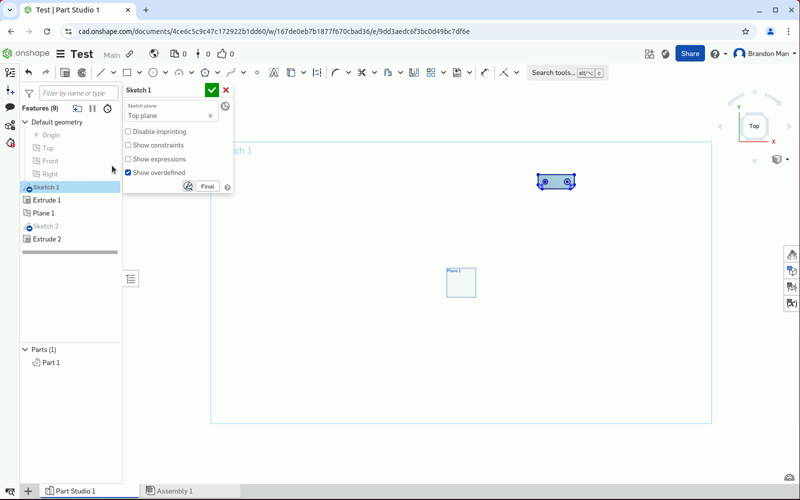
mouse_move(229, 92)
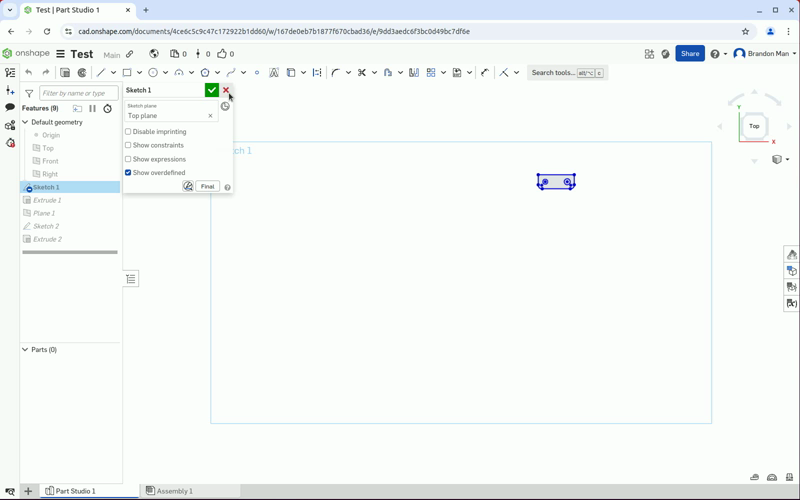
click(229, 92)
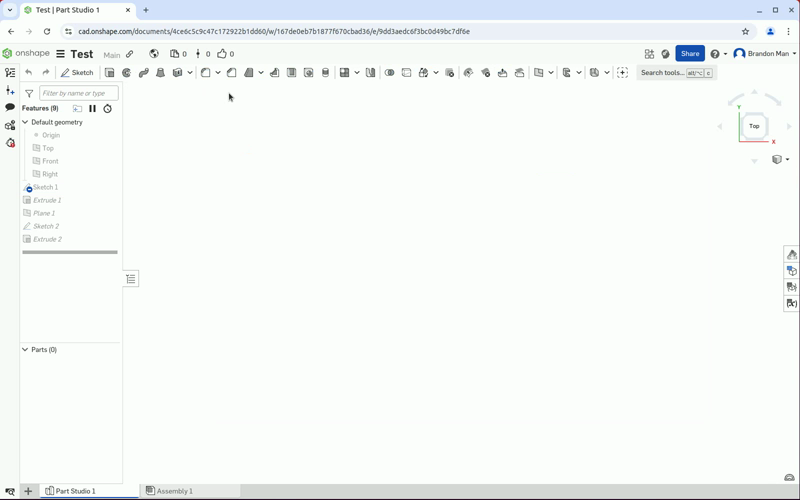
key(shift+s)
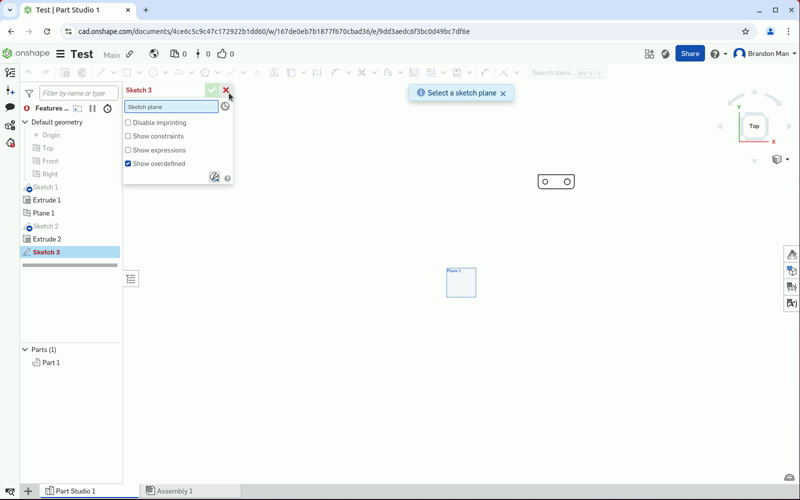
mouse_move(73, 215)
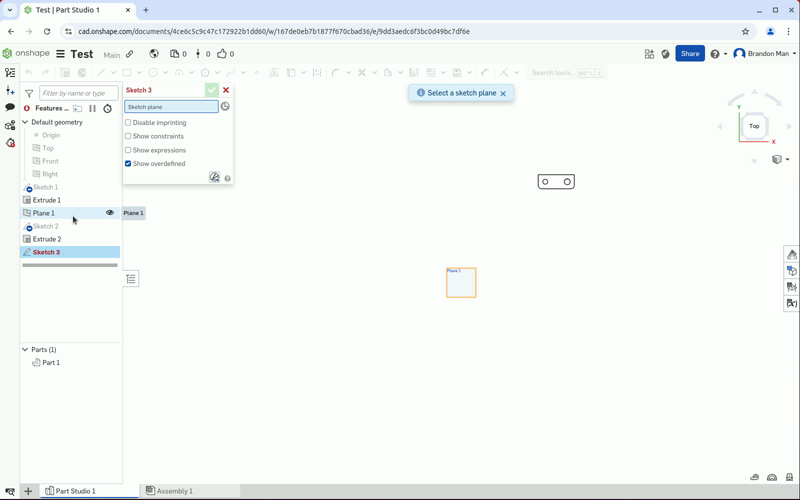
click(73, 215)
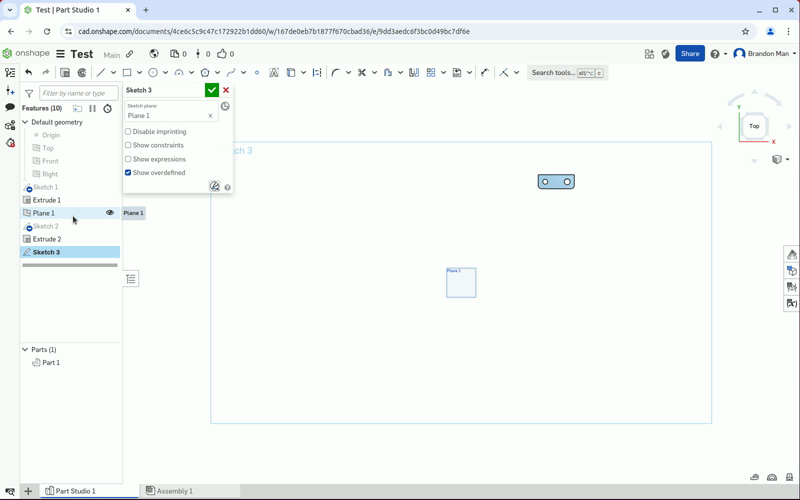
mouse_move(73, 352)
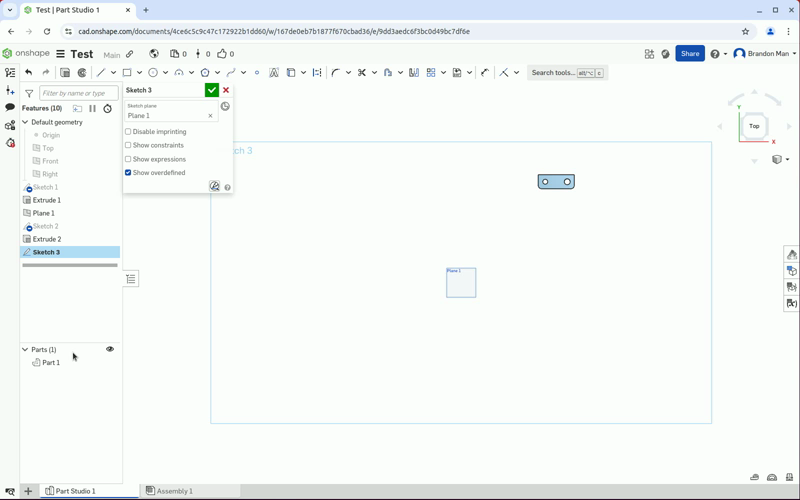
key(y)
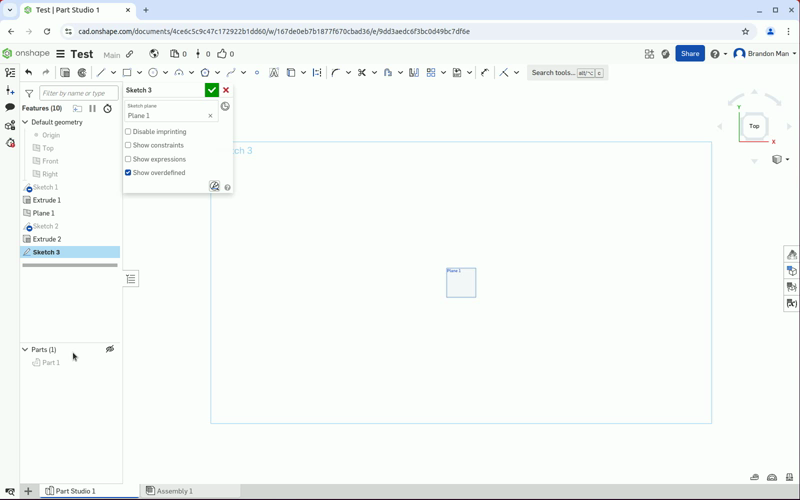
key(c)
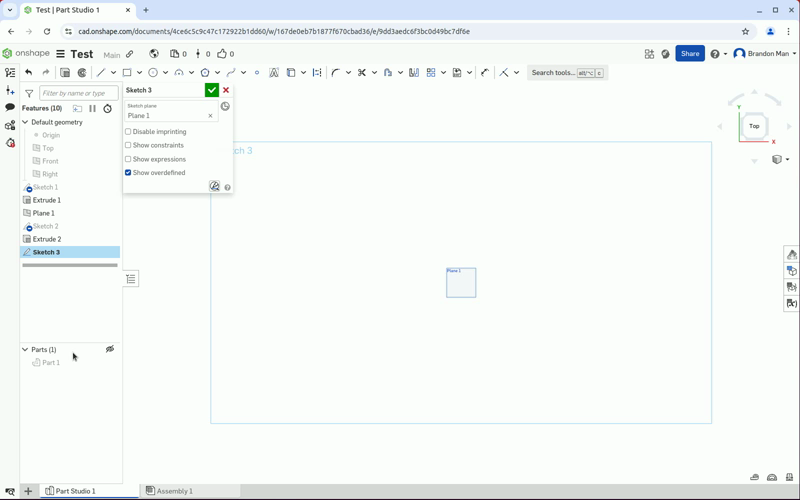
key_down(shift)
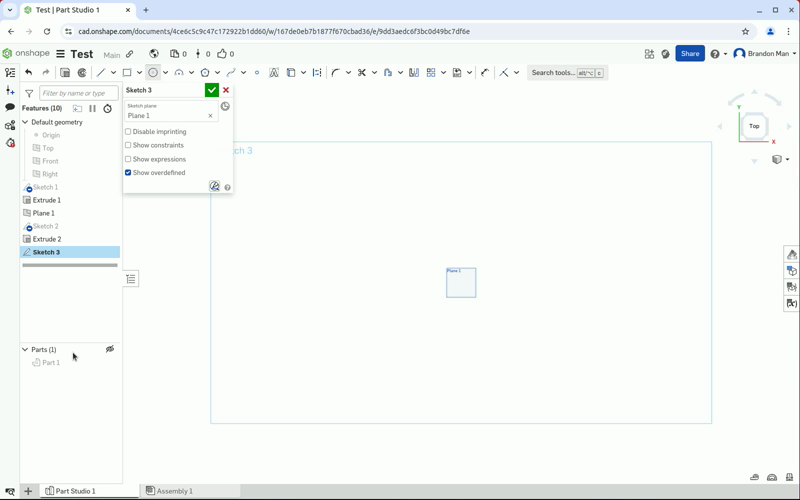
mouse_move(545, 180)
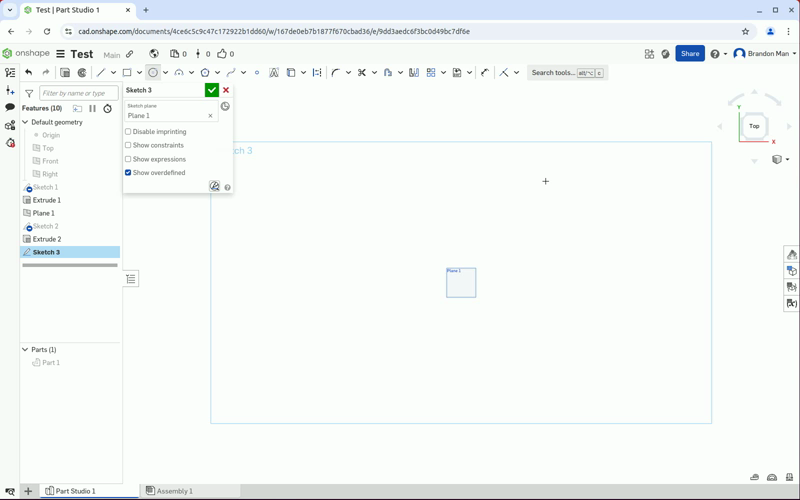
click(545, 180)
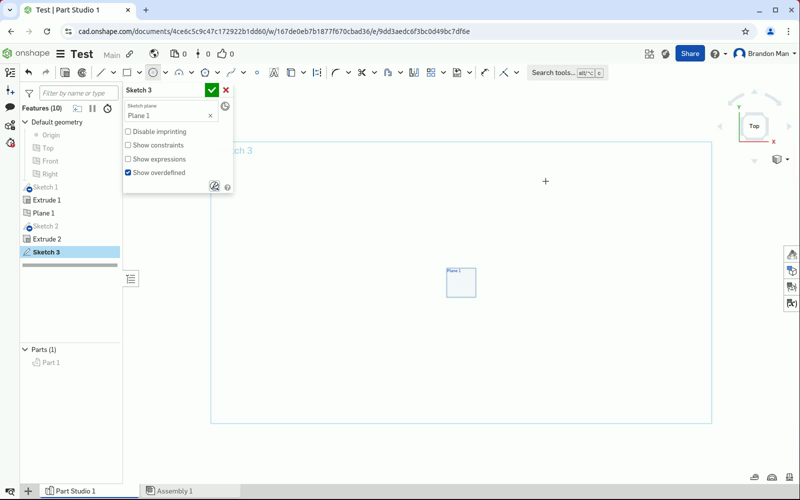
key_up(shift)
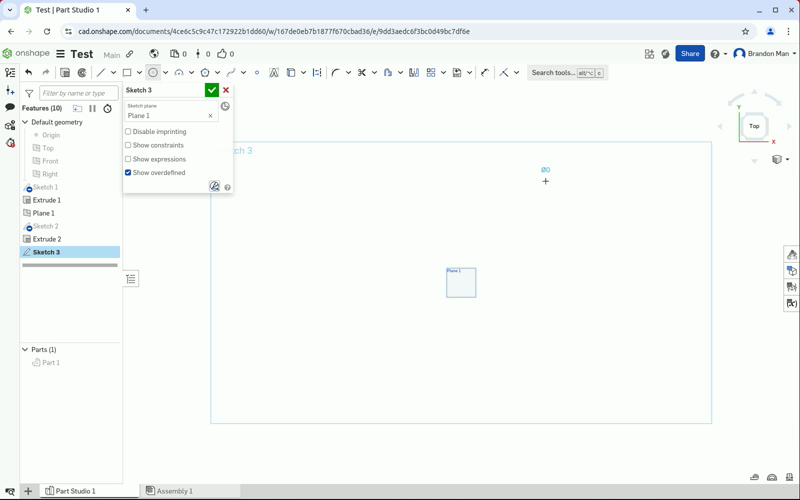
mouse_move(548, 180)
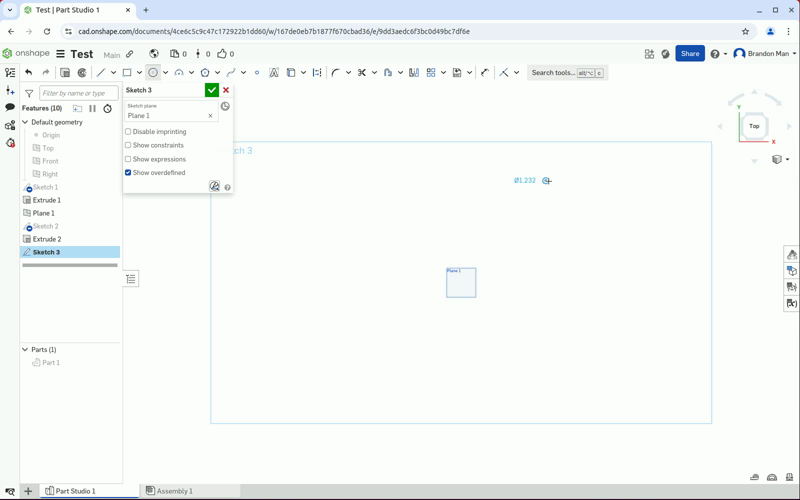
click(548, 180)
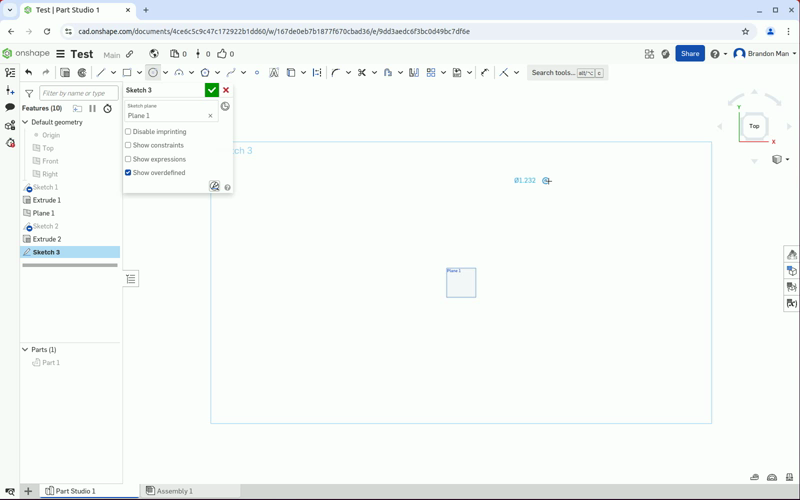
key(esc)
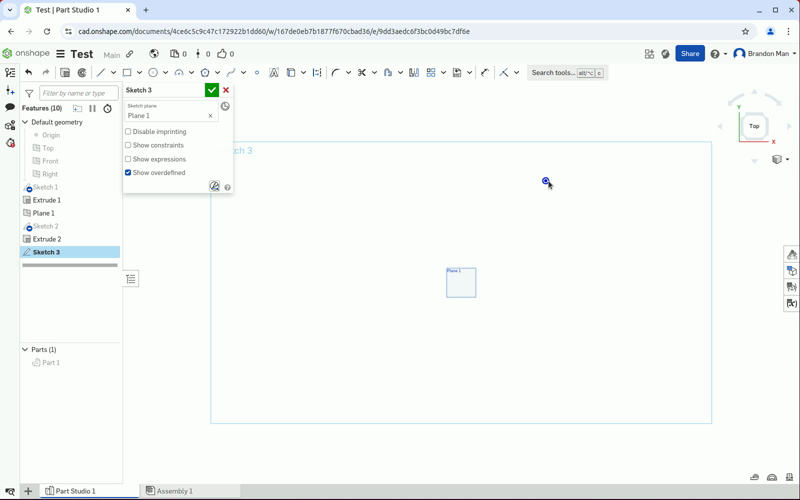
mouse_move(544, 181)
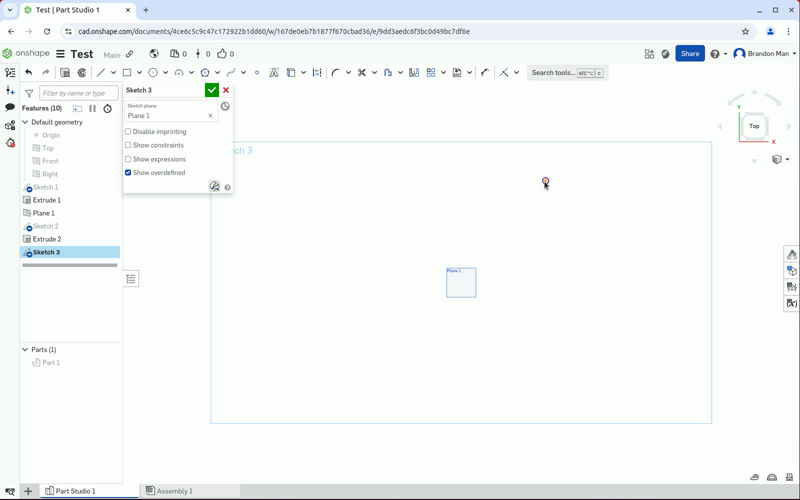
scroll(6)
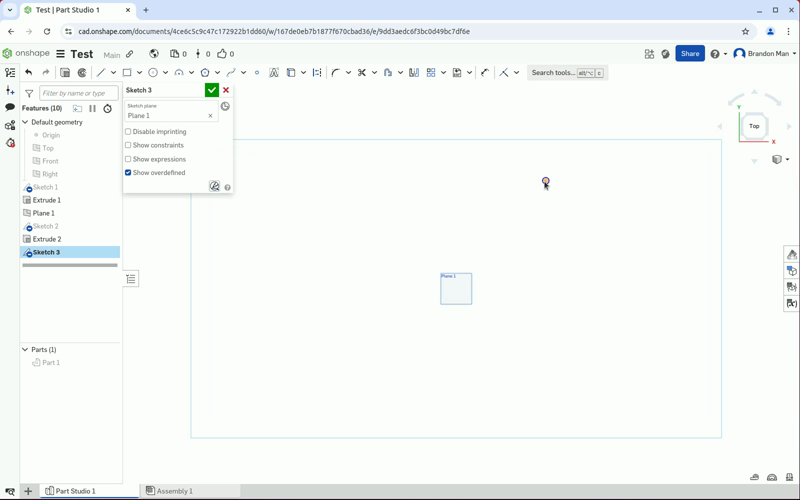
scroll(6)
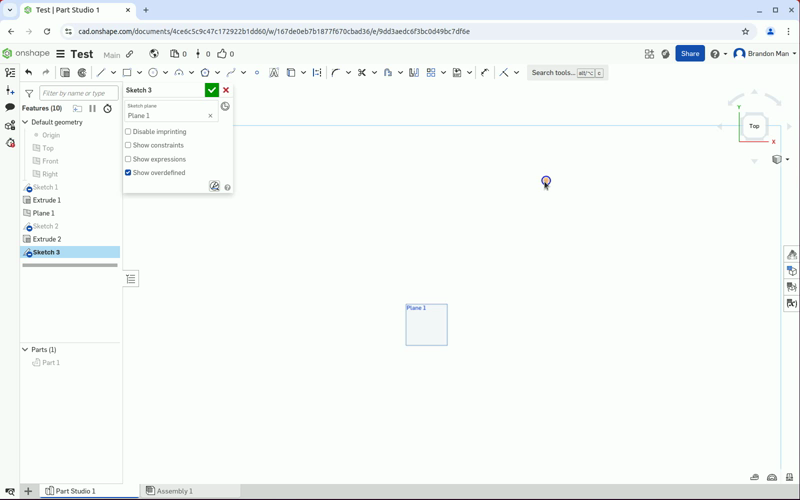
scroll(6)
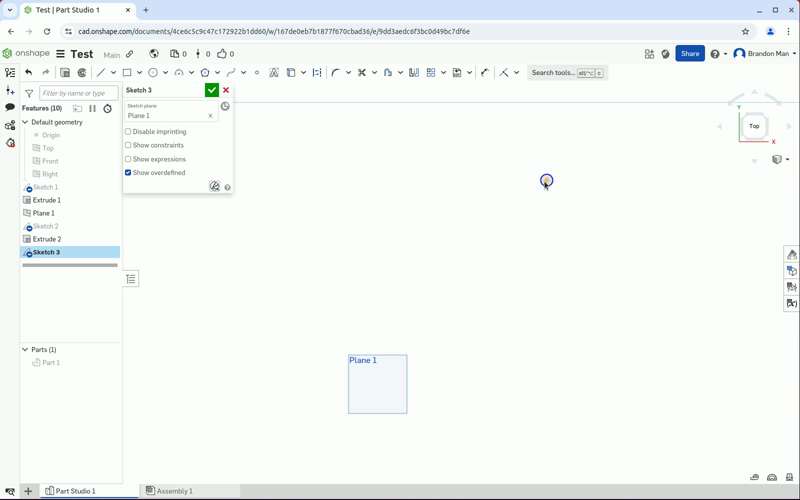
scroll(6)
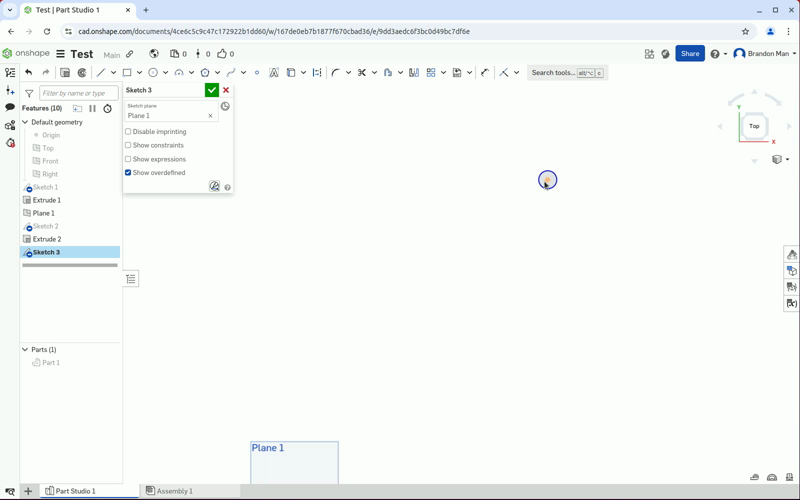
scroll(6)
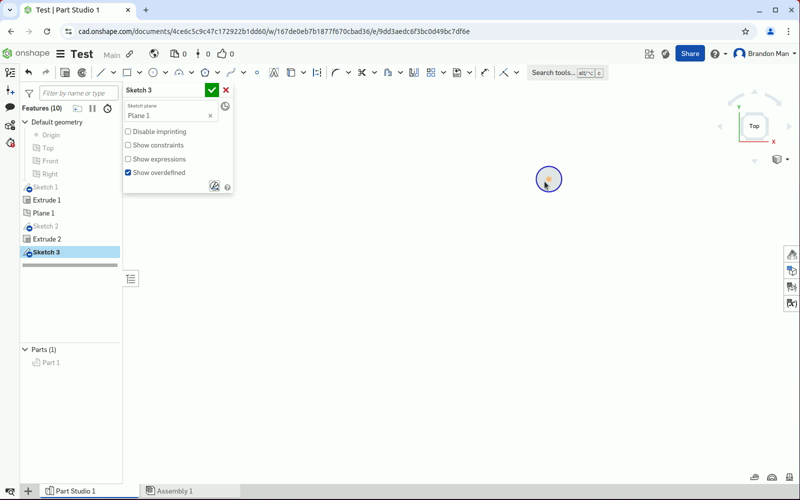
scroll(6)
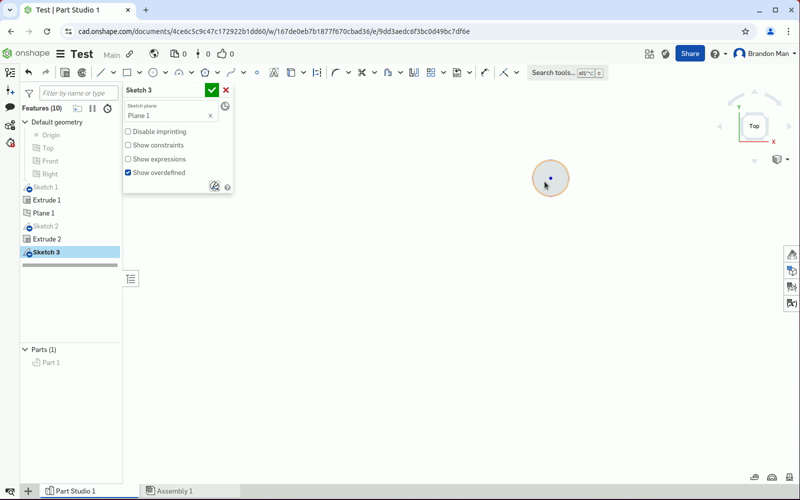
scroll(6)
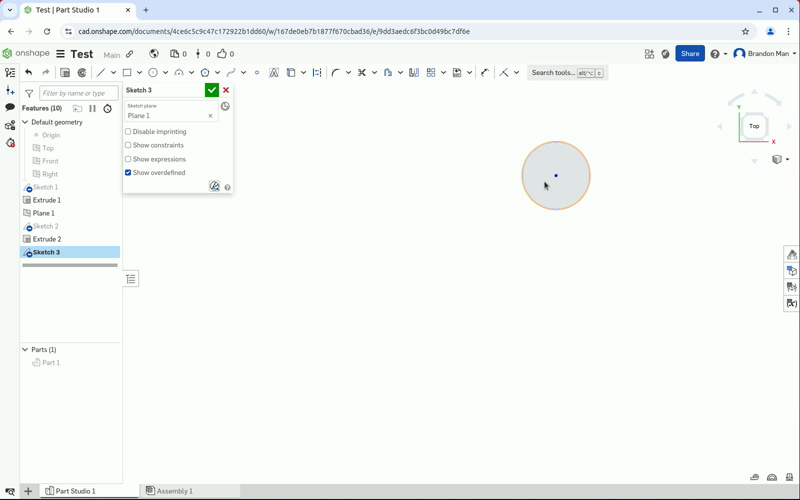
click(544, 181)
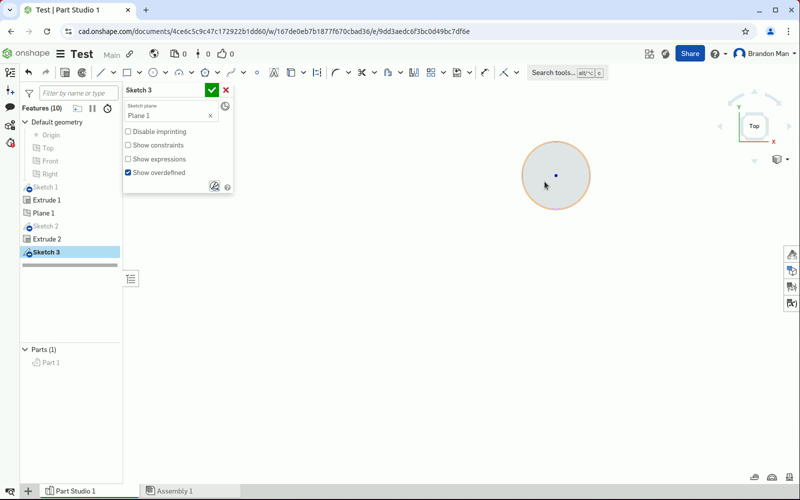
scroll(-6)
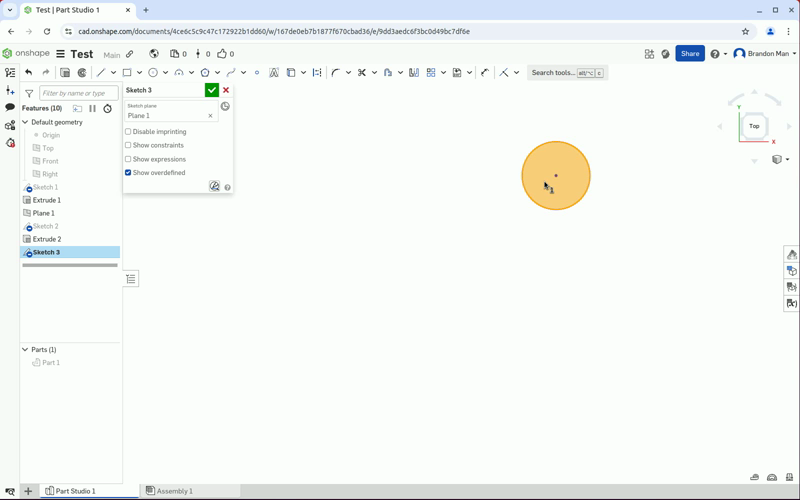
scroll(-6)
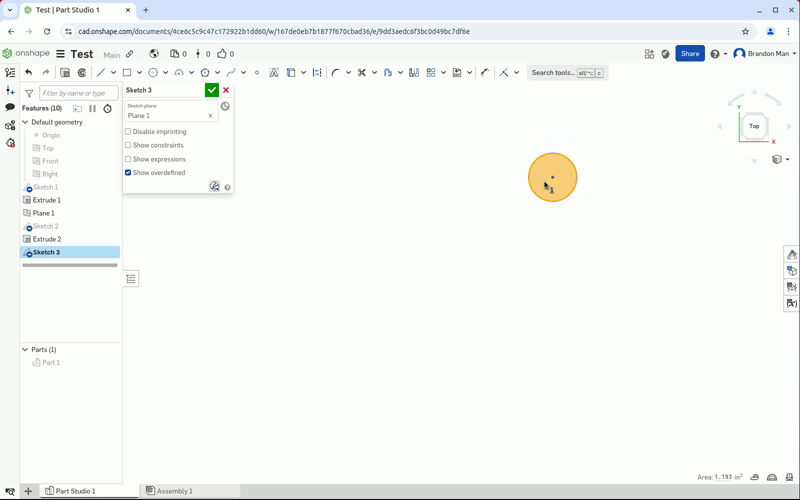
scroll(-6)
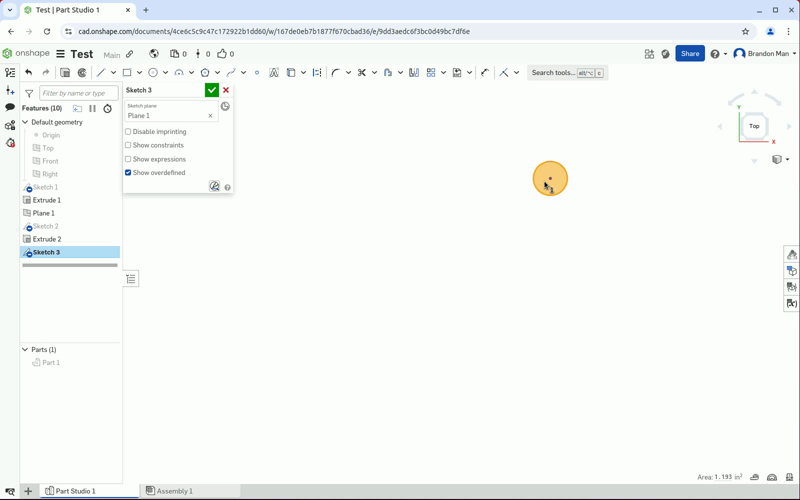
scroll(-6)
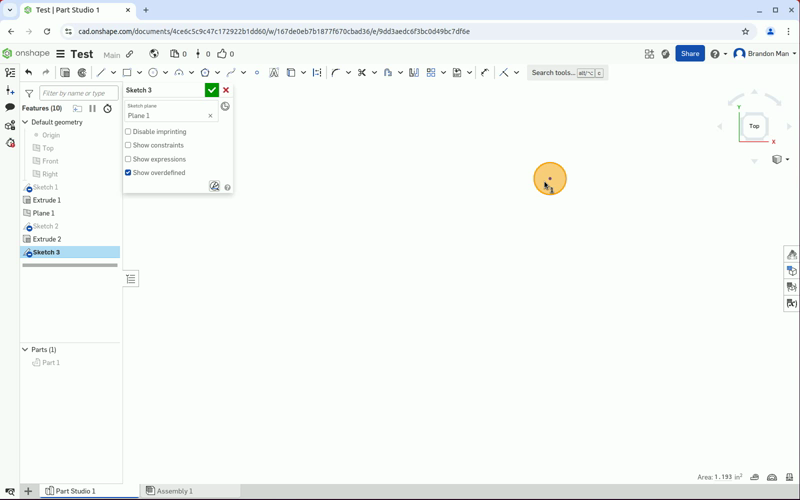
scroll(-6)
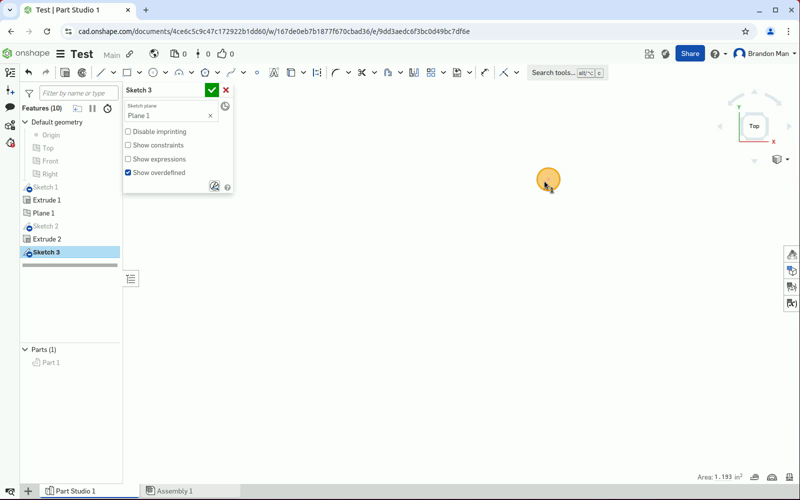
scroll(-6)
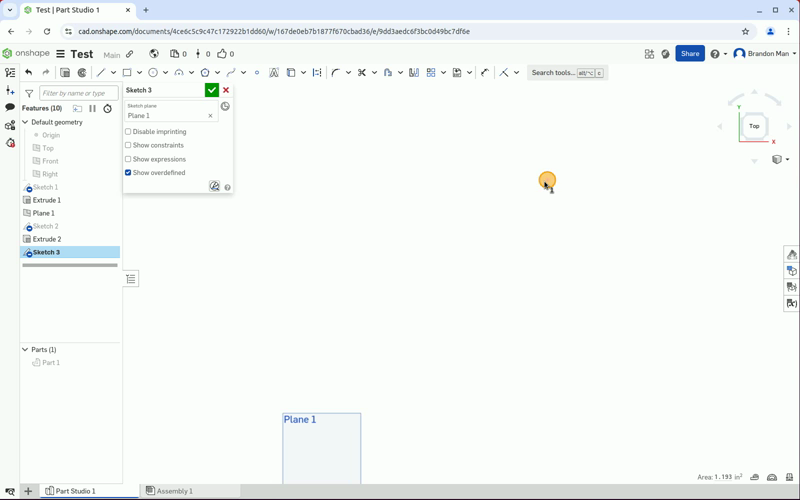
scroll(-6)
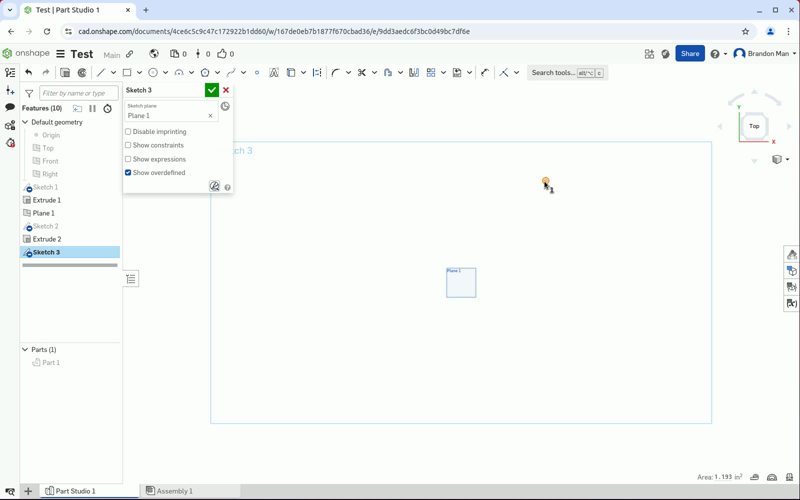
mouse_move(73, 352)
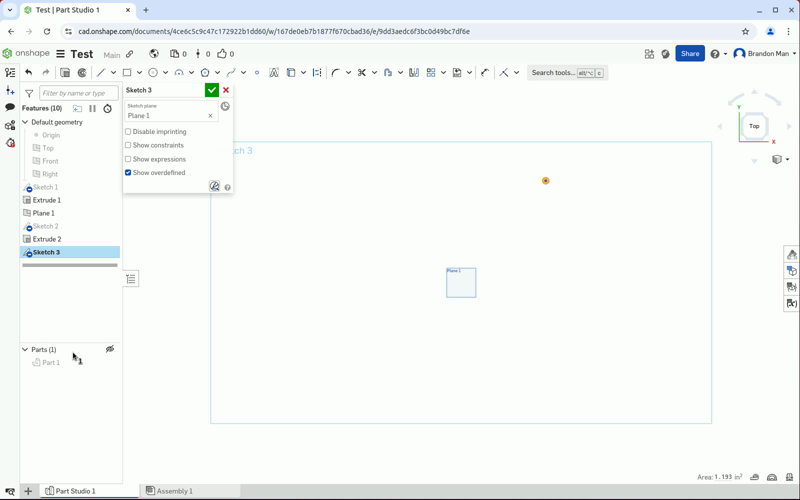
key(shift+y)
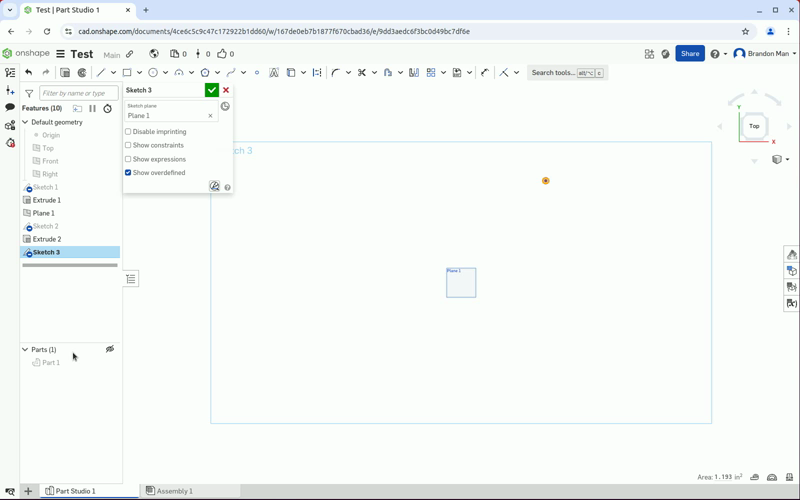
key(shift+e)
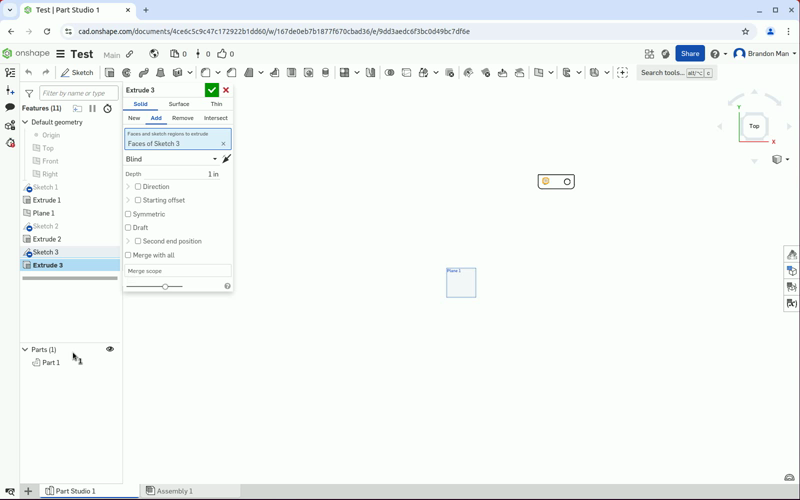
mouse_move(143, 106)
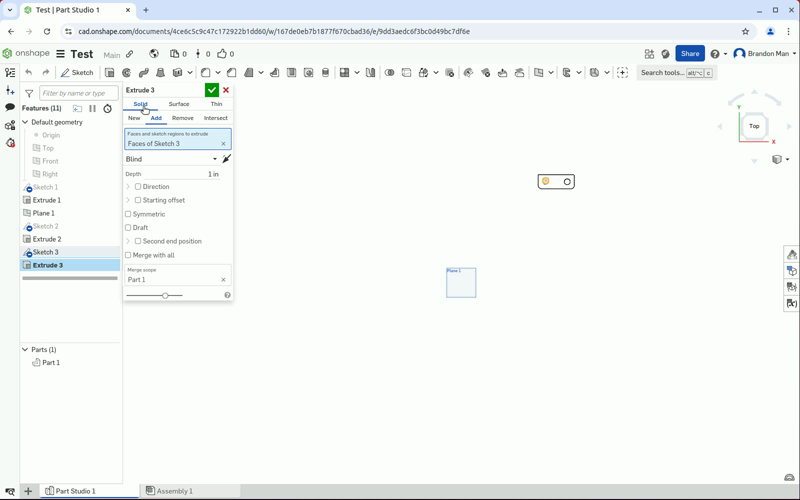
click(143, 106)
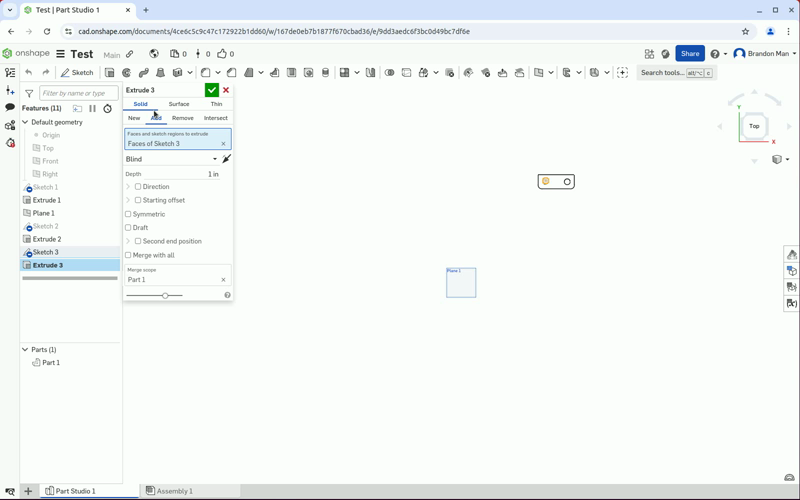
mouse_move(186, 120)
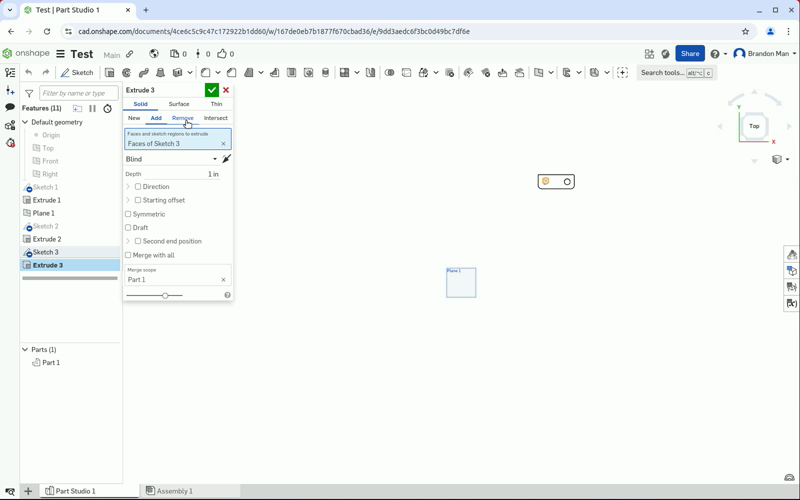
click(186, 120)
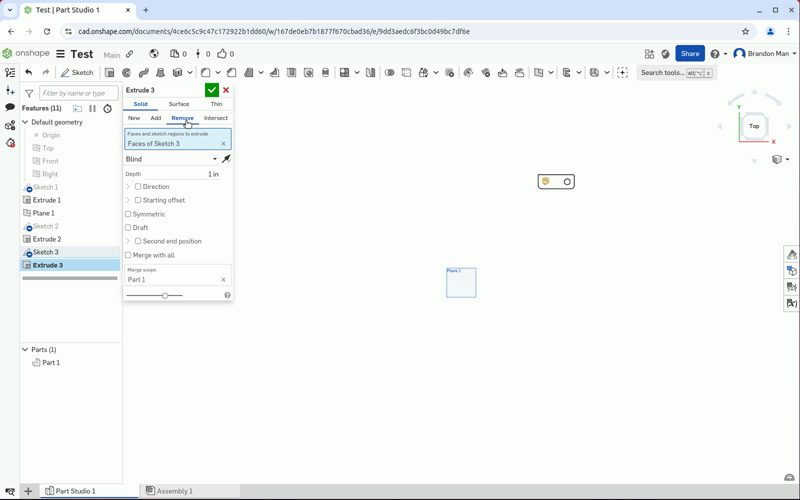
key(tab, 4)
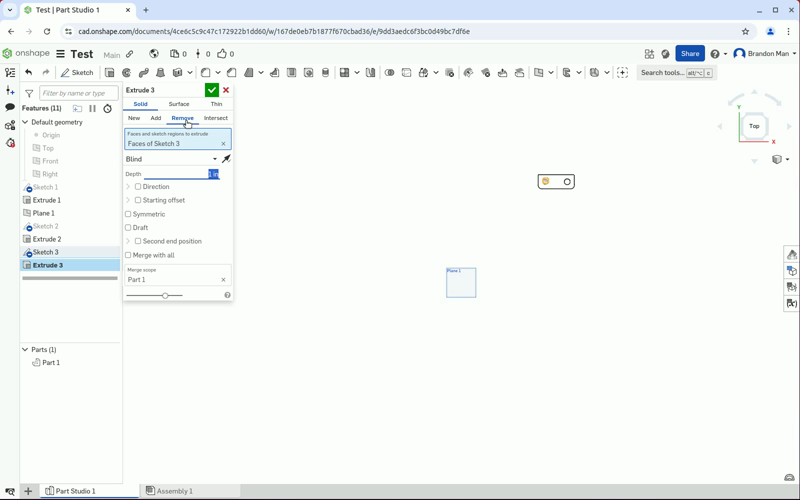
text(0.722)
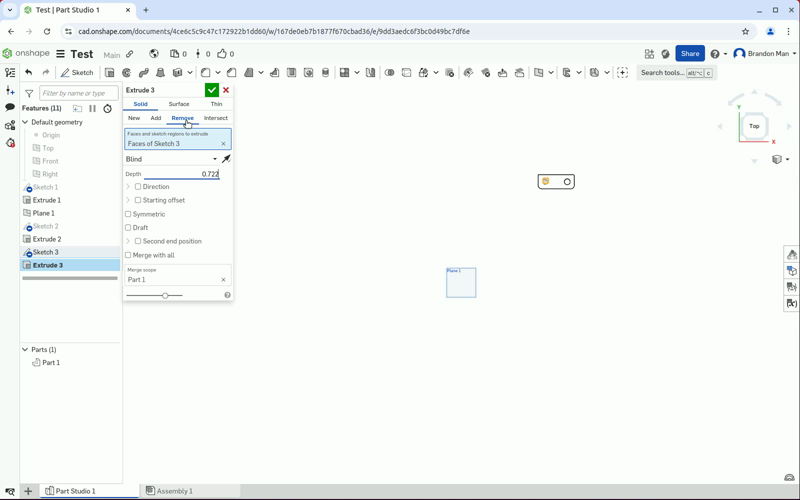
key(tab, 6)
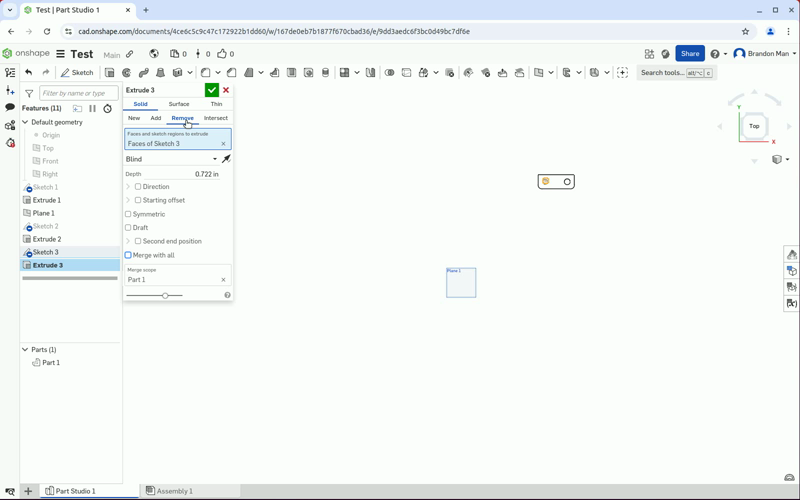
key(space)
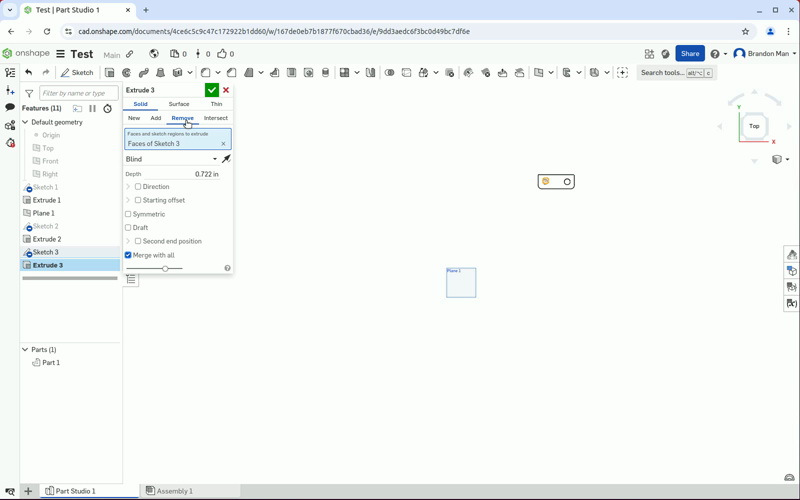
key(enter)
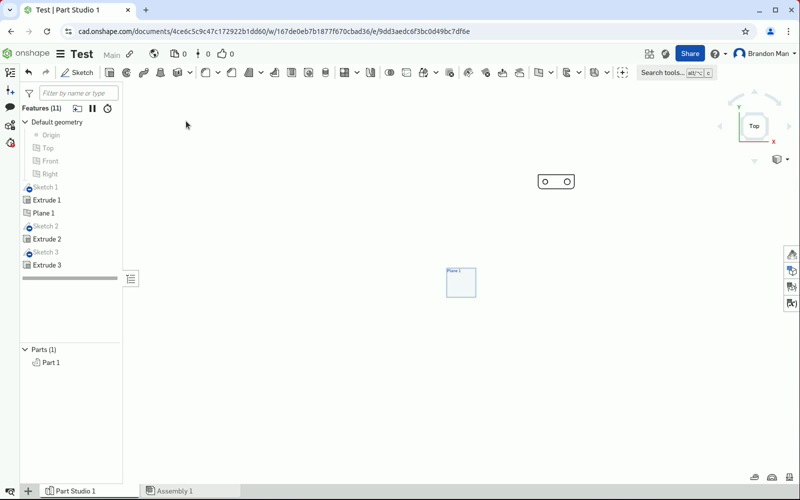
key(shift+h)
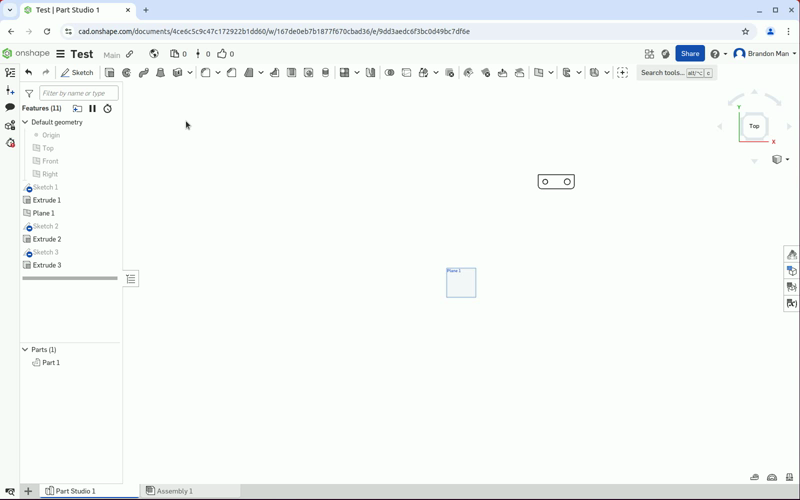
key(shift+h)
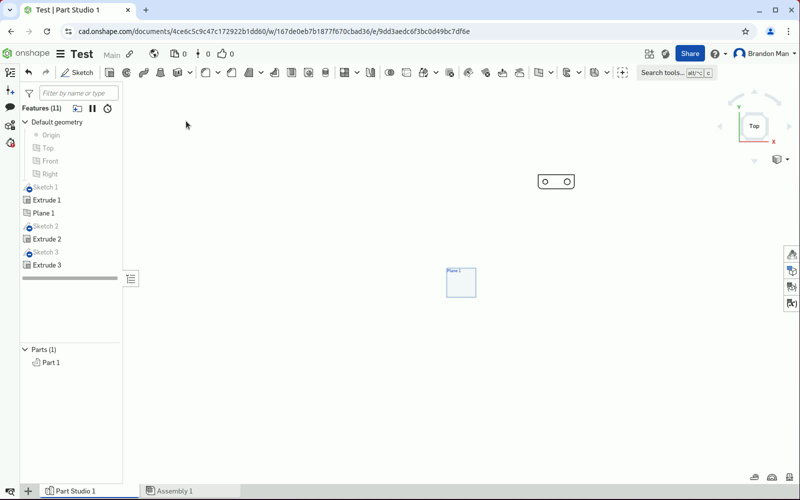
mouse_move(73, 189)
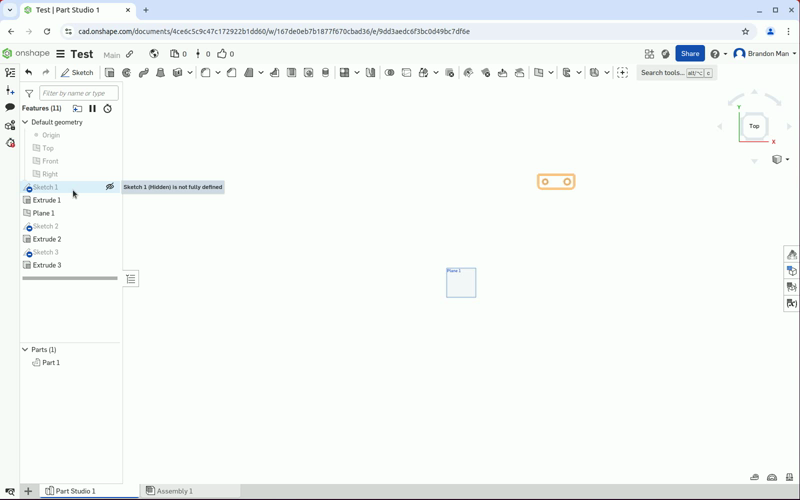
click(73, 189)
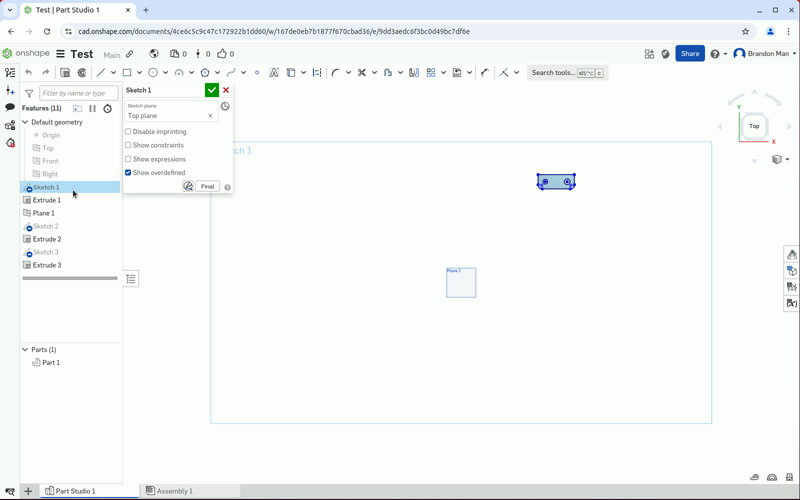
mouse_move(229, 92)
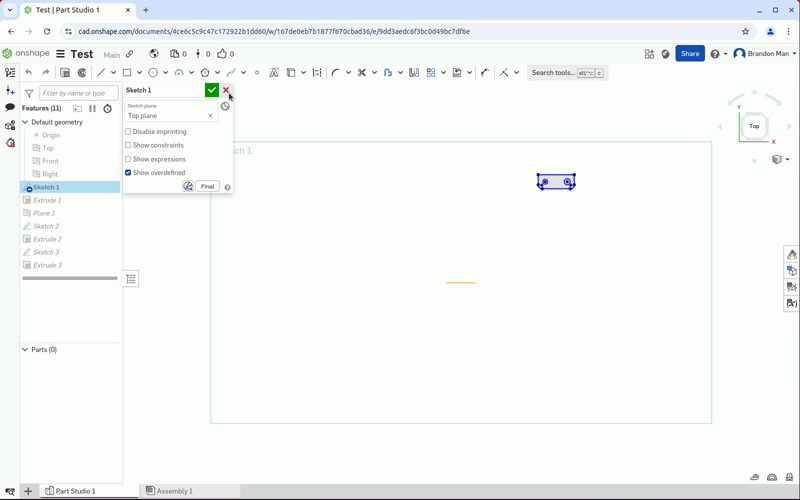
click(229, 92)
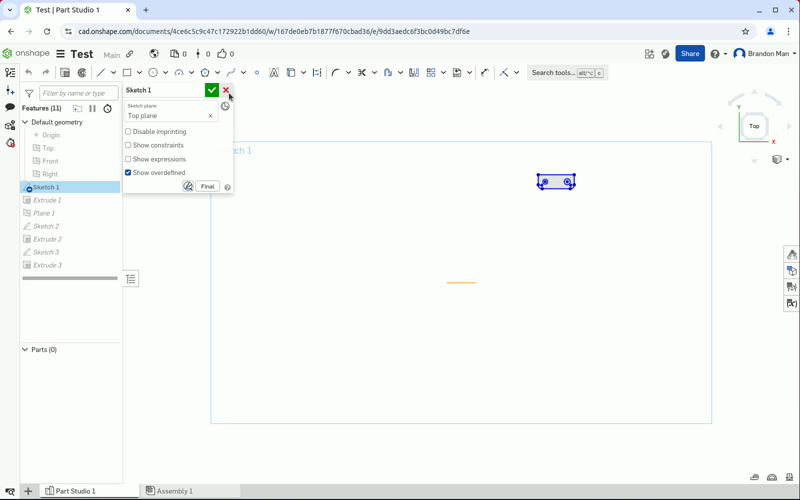
key(shift+s)
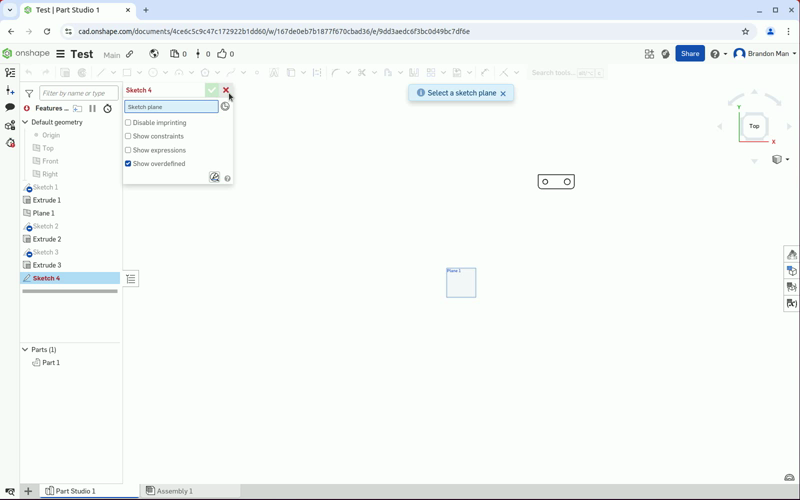
mouse_move(73, 215)
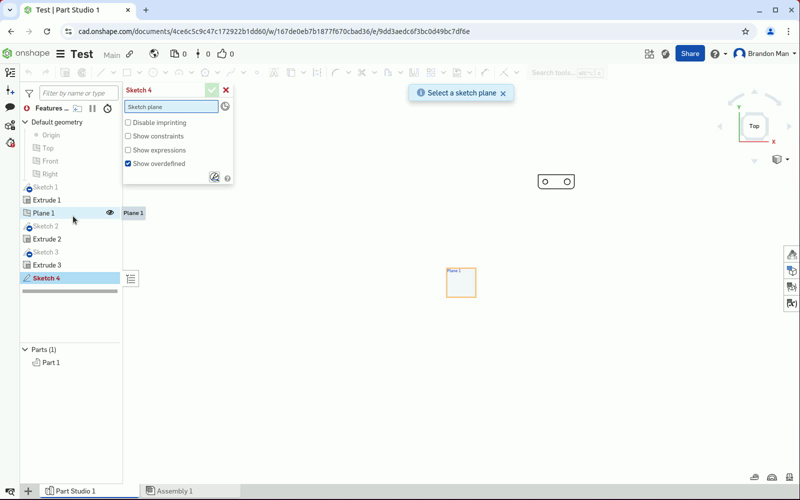
click(73, 215)
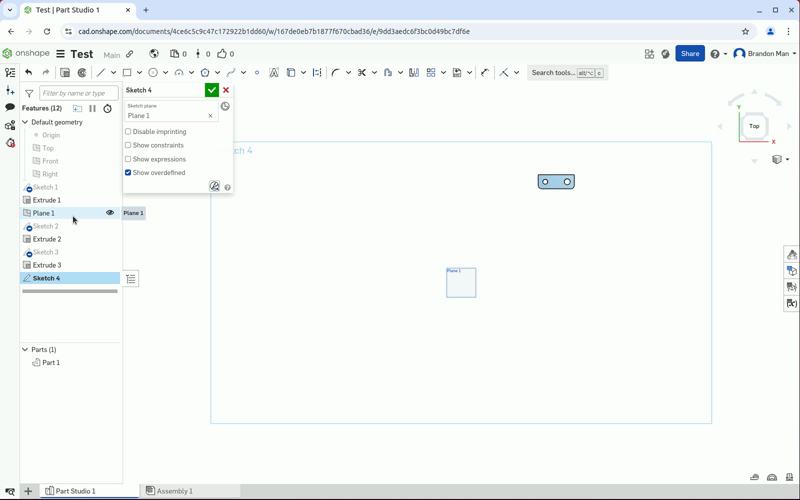
mouse_move(73, 352)
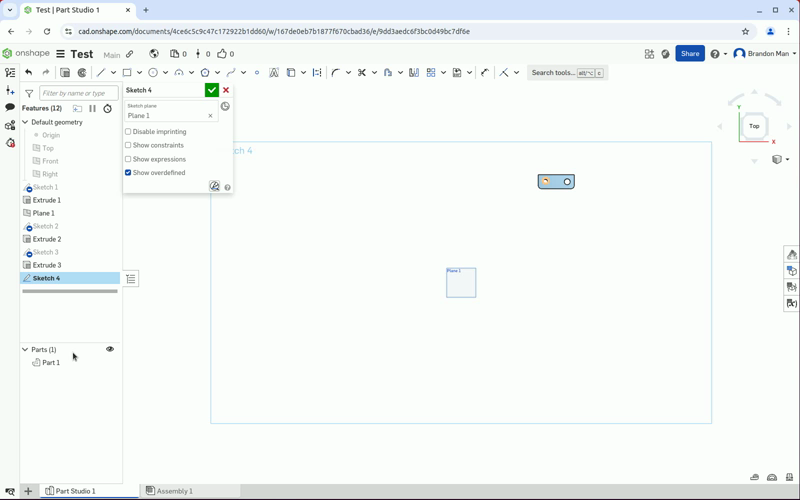
key(y)
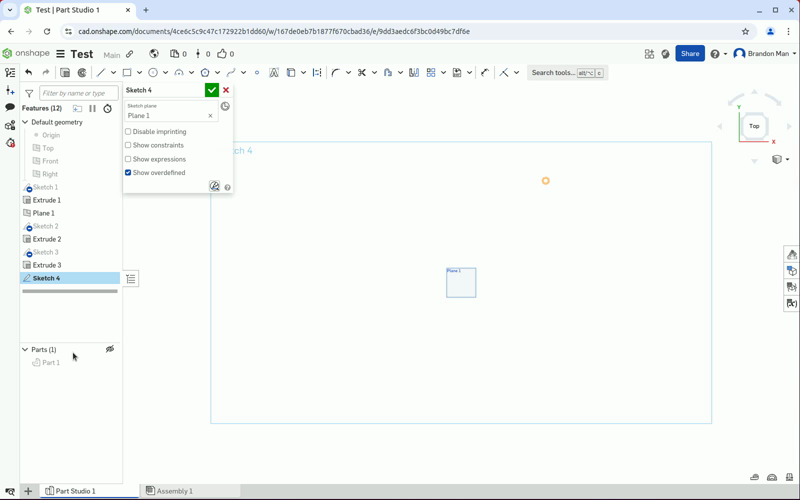
key(c)
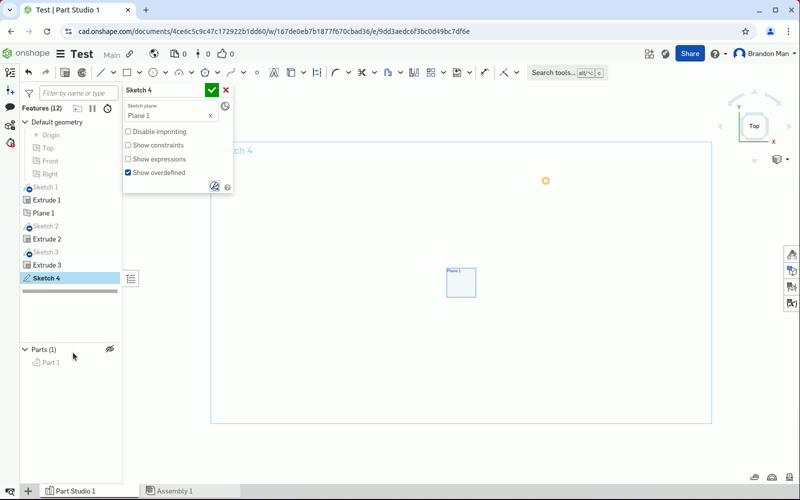
key_down(shift)
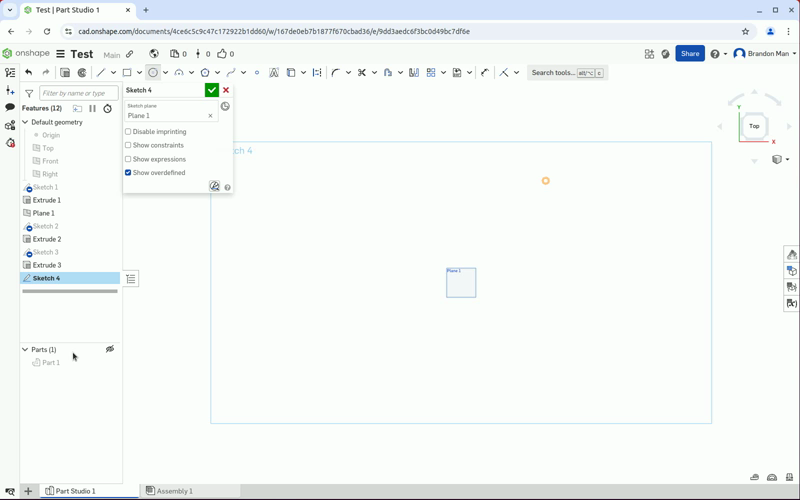
mouse_move(567, 180)
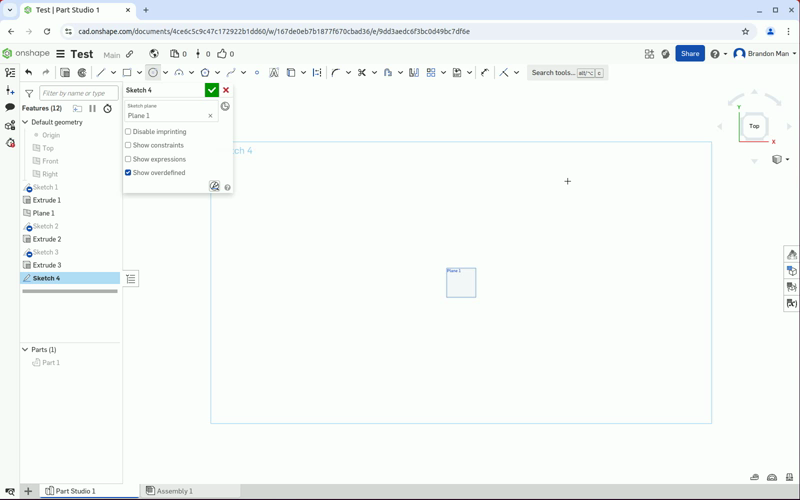
click(567, 180)
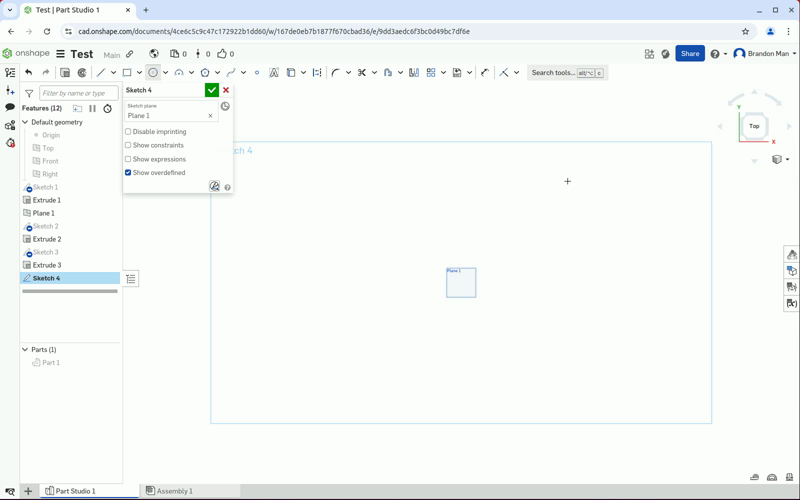
key_up(shift)
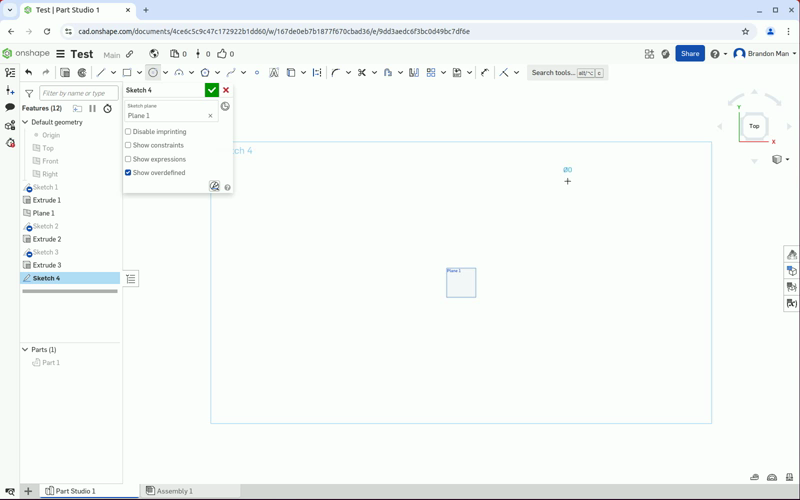
mouse_move(573, 180)
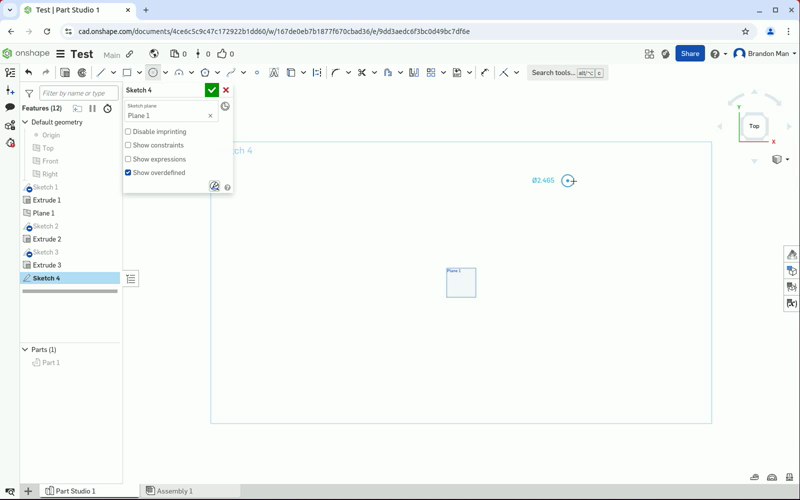
click(573, 180)
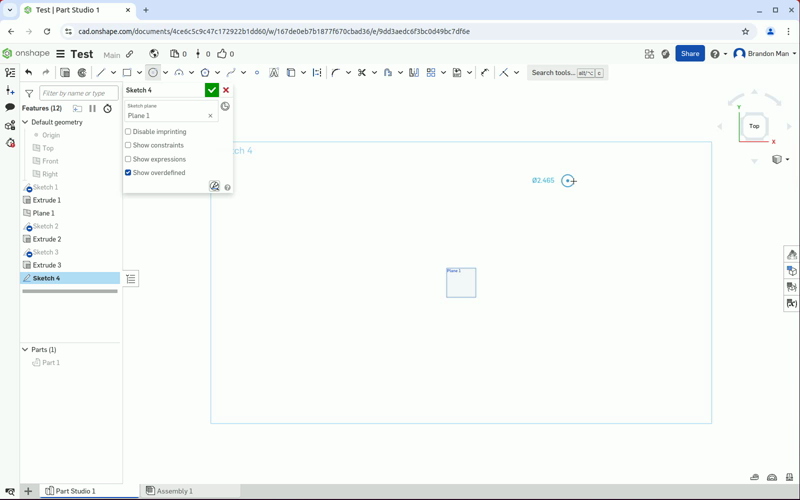
key(esc)
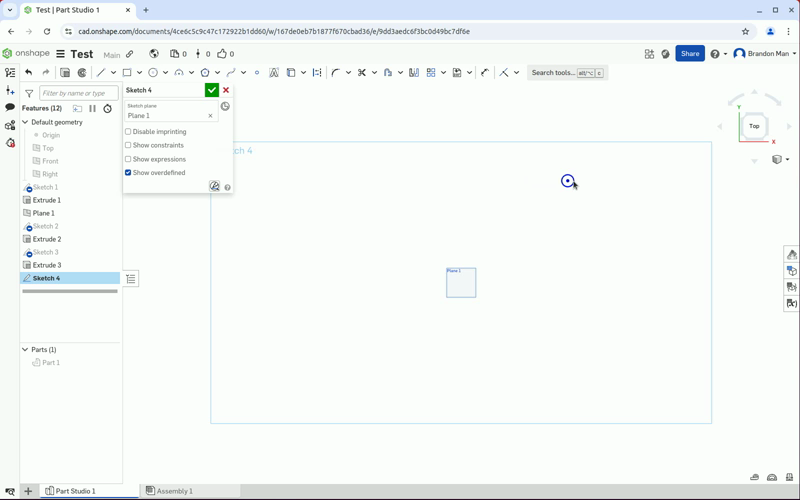
key(c)
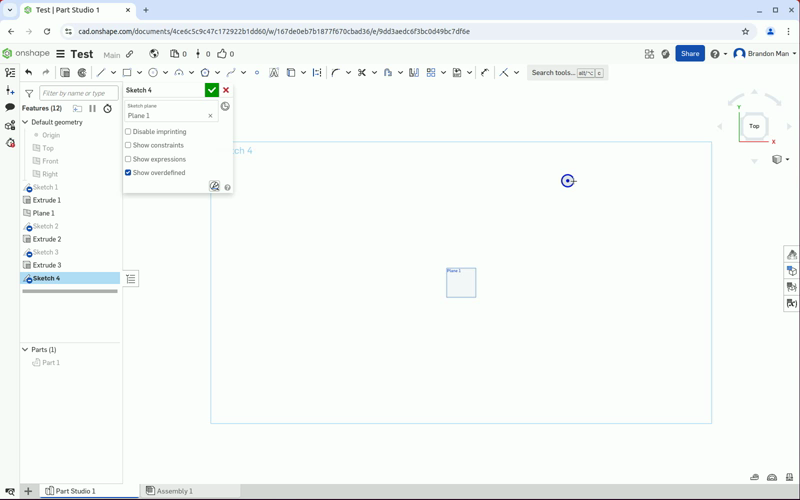
key_down(shift)
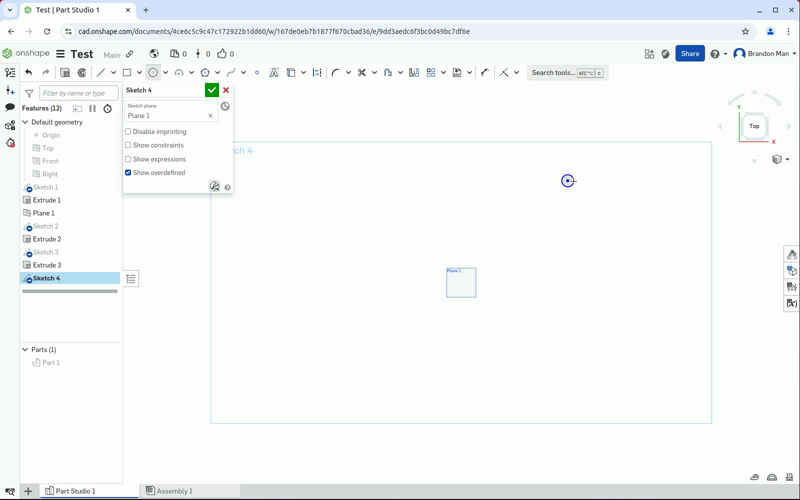
mouse_move(567, 180)
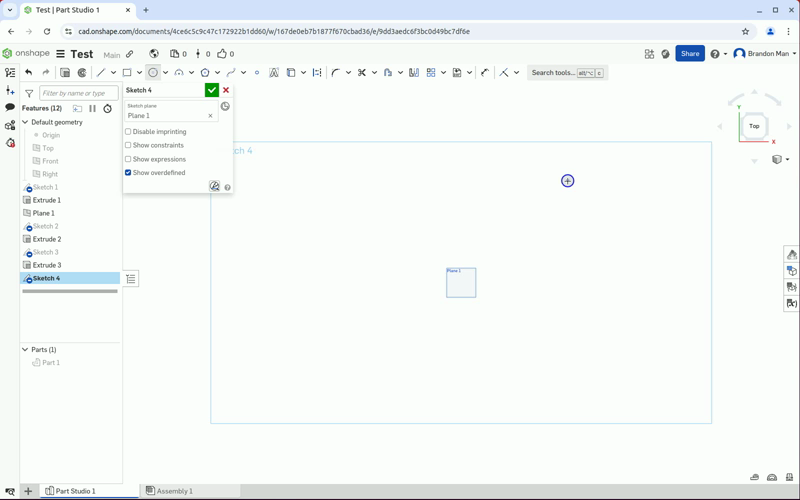
click(567, 180)
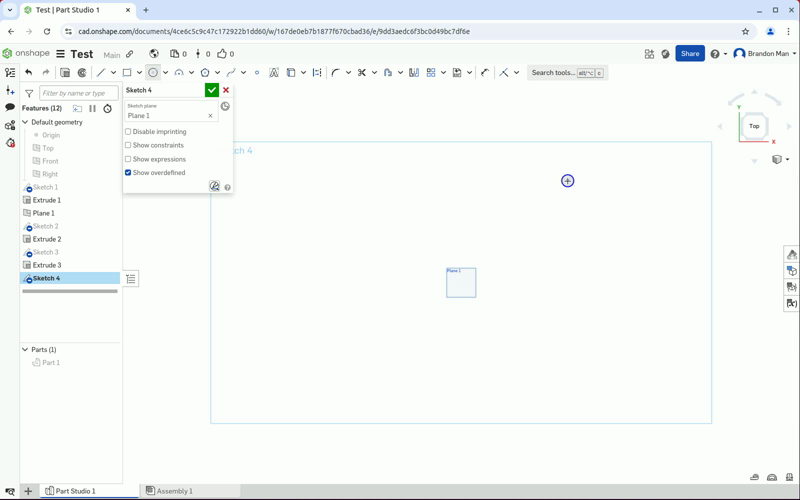
key_up(shift)
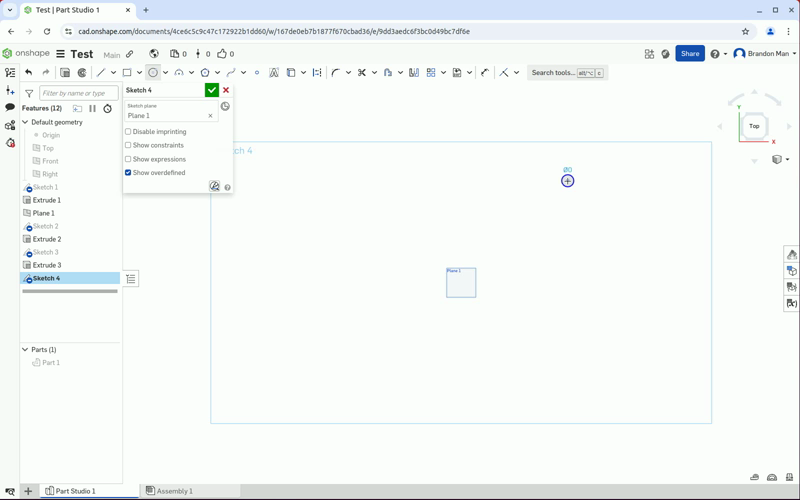
mouse_move(570, 180)
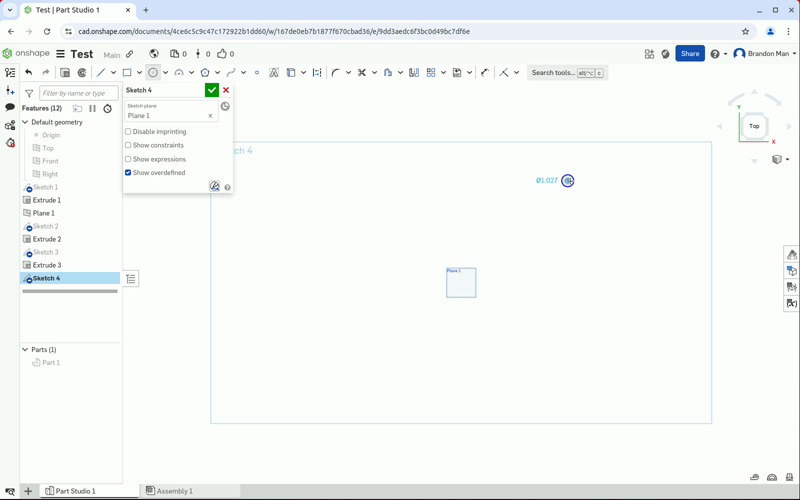
scroll(6)
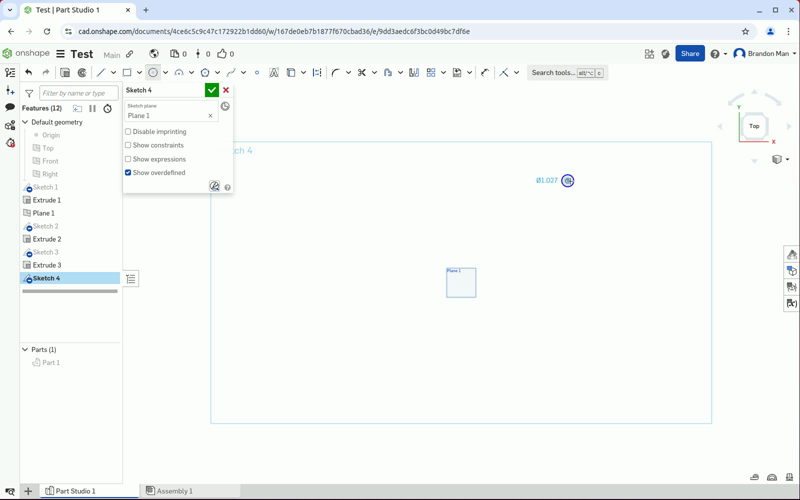
scroll(6)
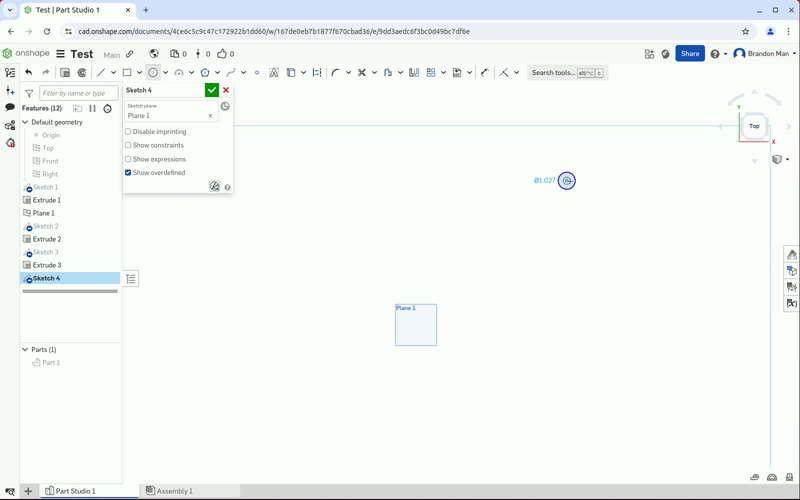
scroll(6)
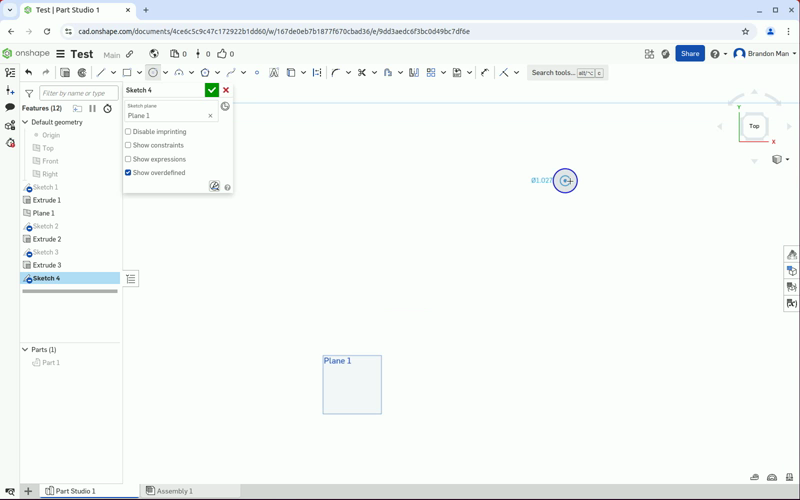
scroll(6)
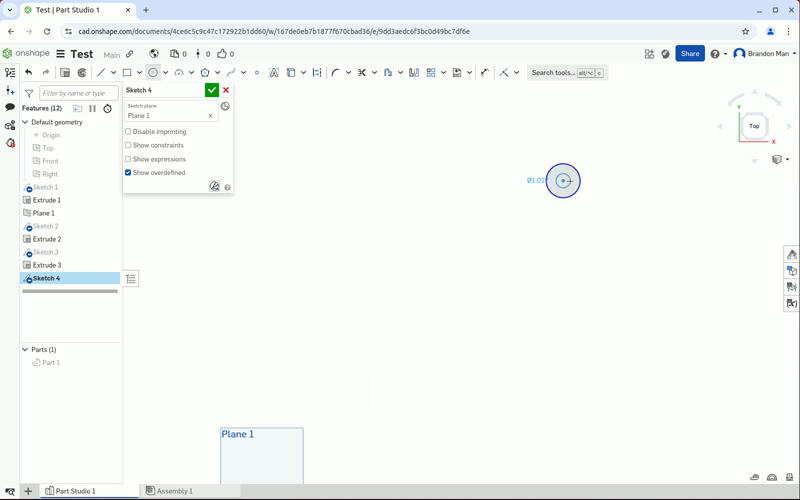
scroll(6)
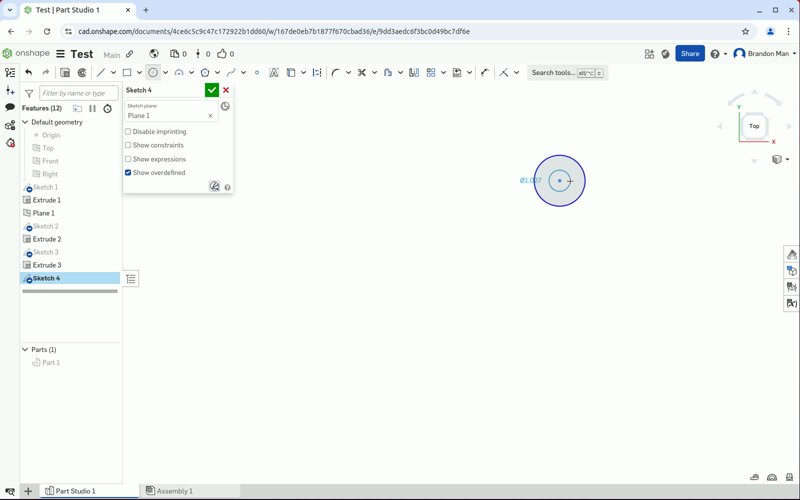
scroll(6)
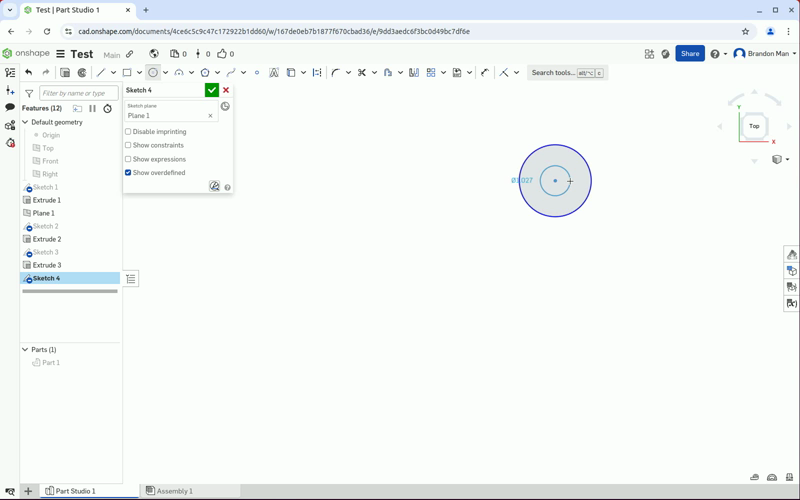
scroll(6)
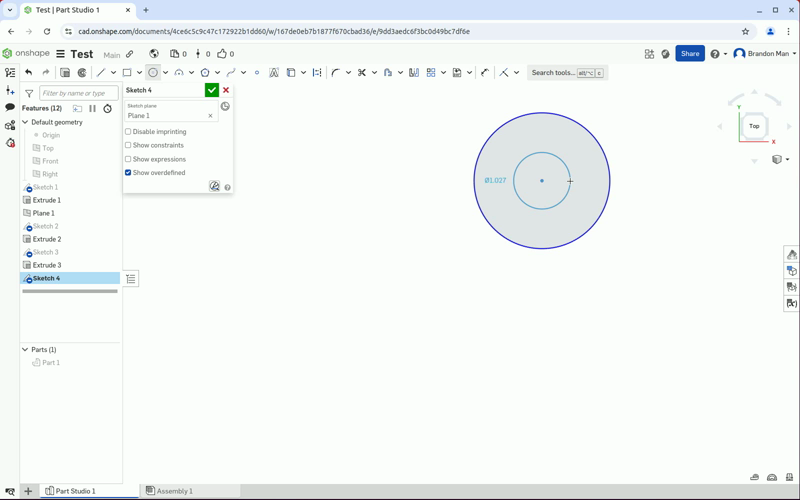
click(570, 180)
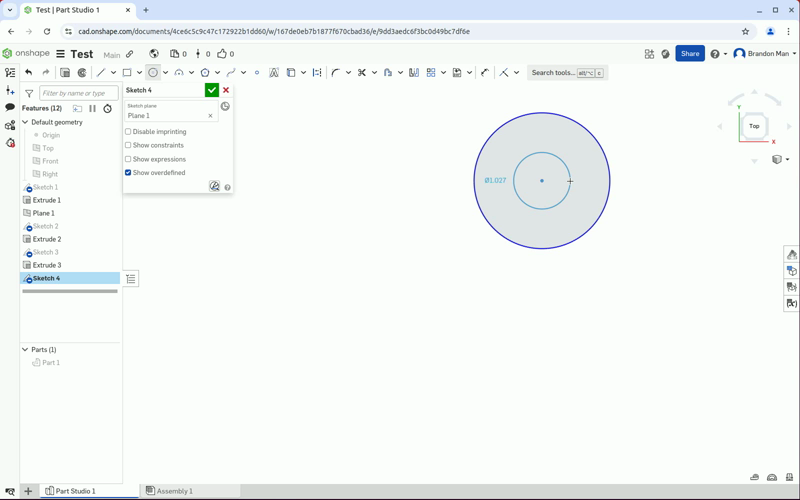
scroll(-6)
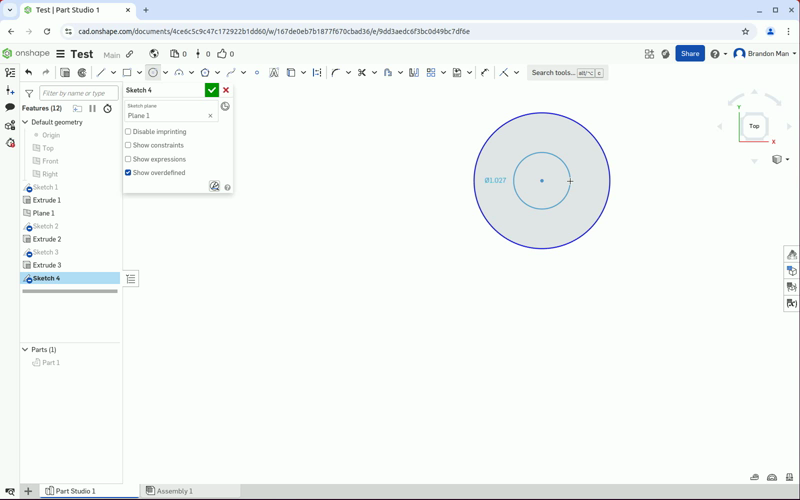
scroll(-6)
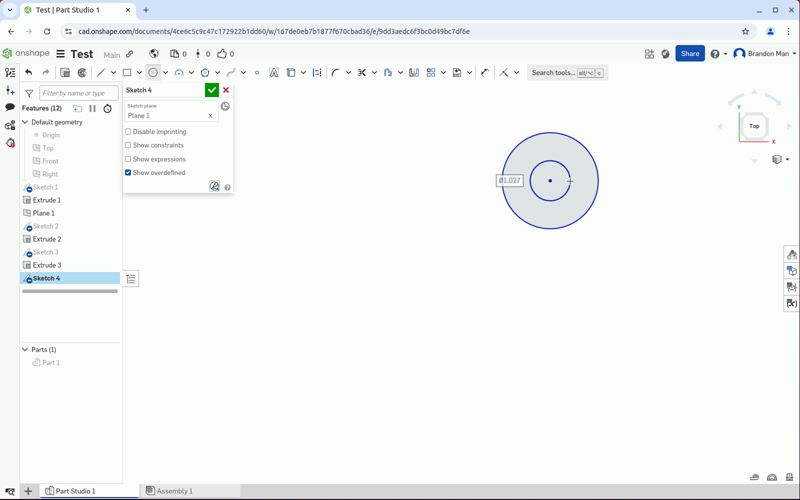
scroll(-6)
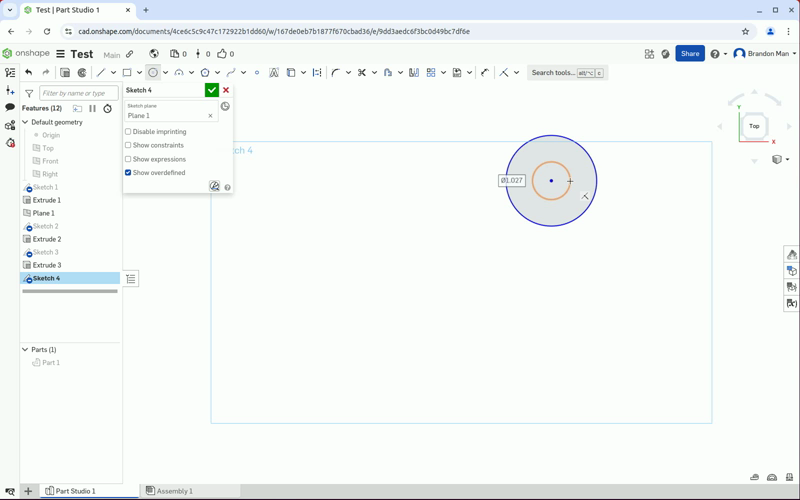
scroll(-6)
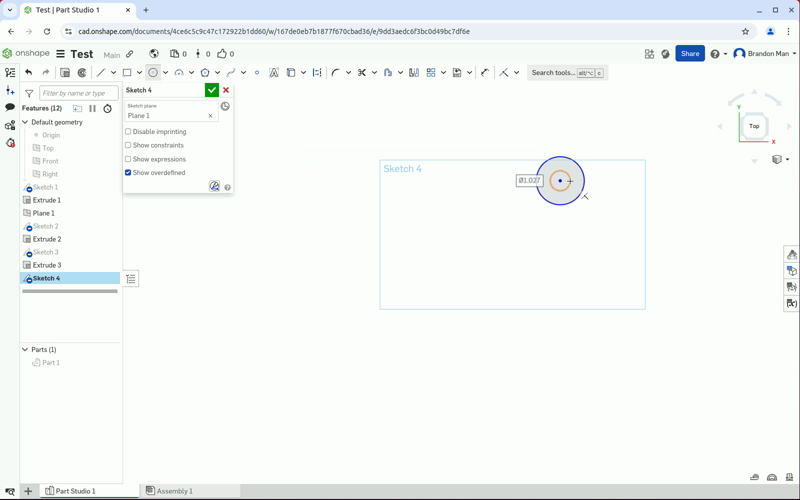
scroll(-6)
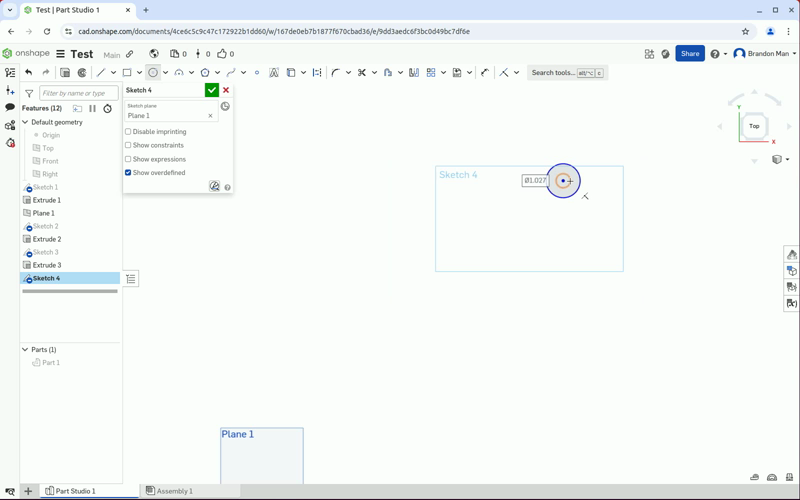
scroll(-6)
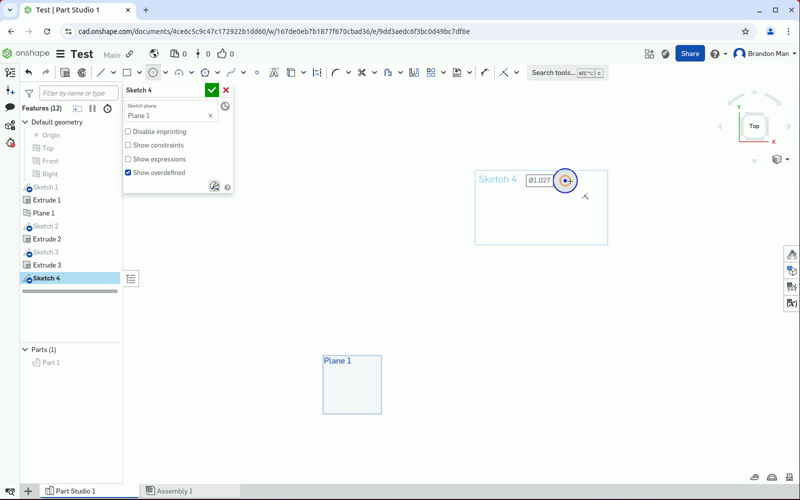
scroll(-6)
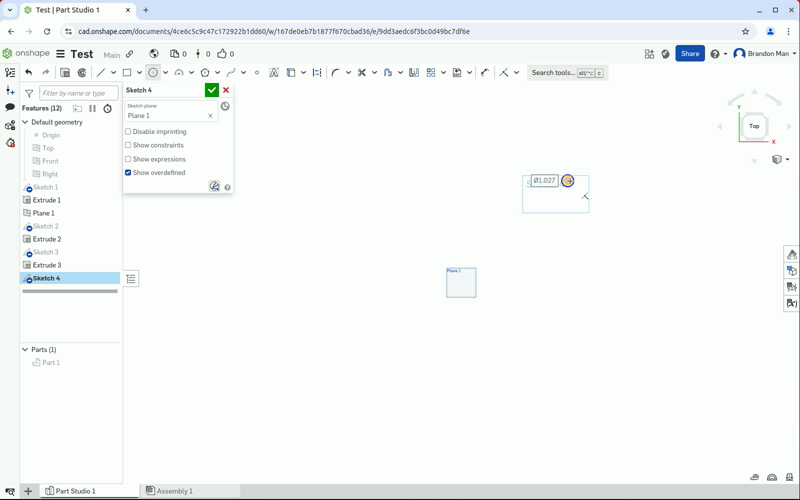
key(esc)
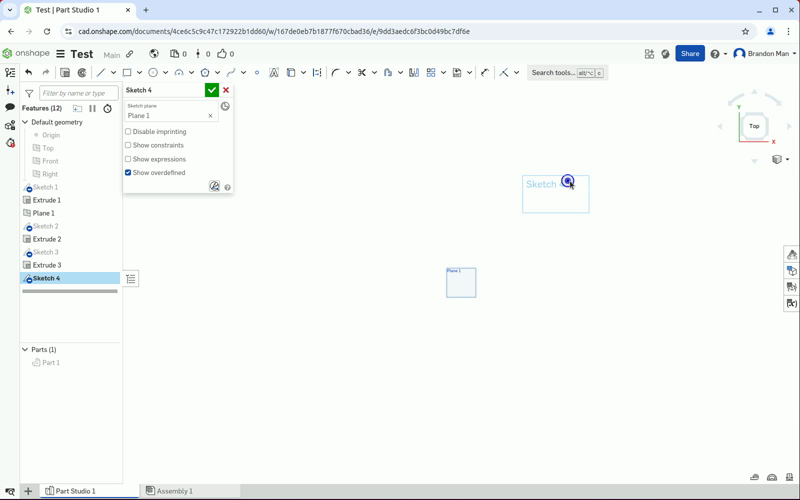
mouse_move(563, 181)
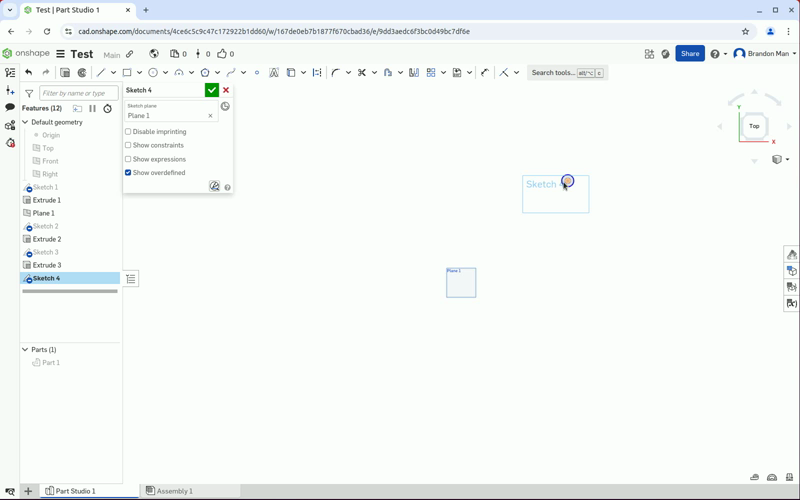
scroll(6)
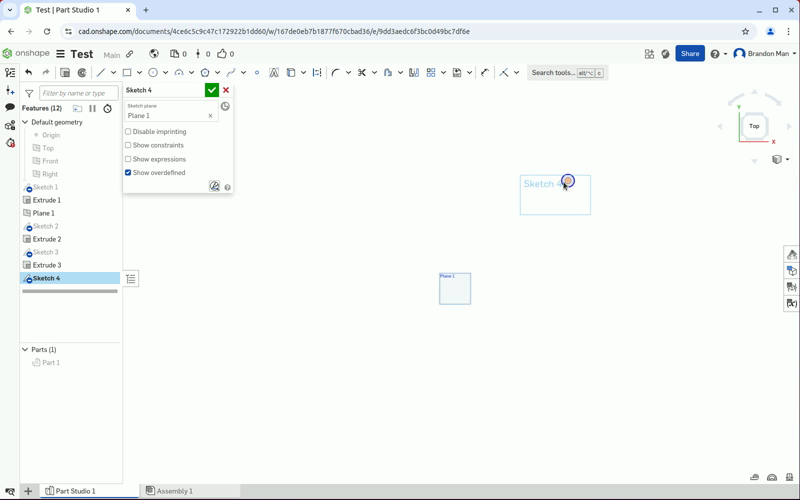
scroll(6)
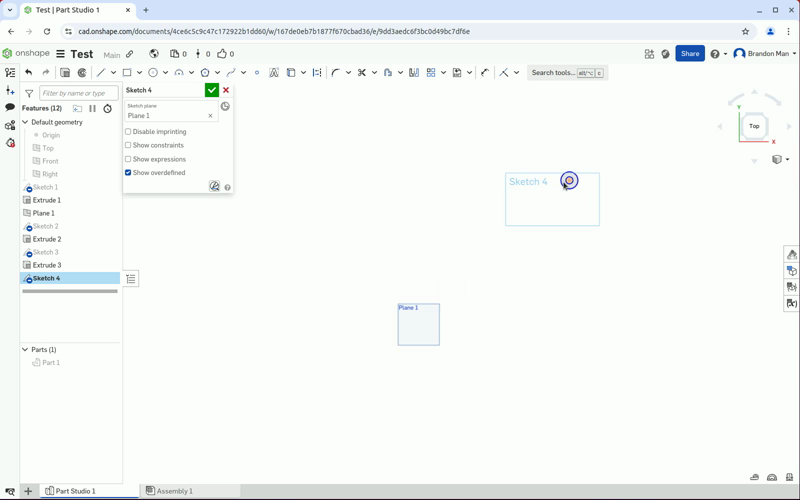
scroll(6)
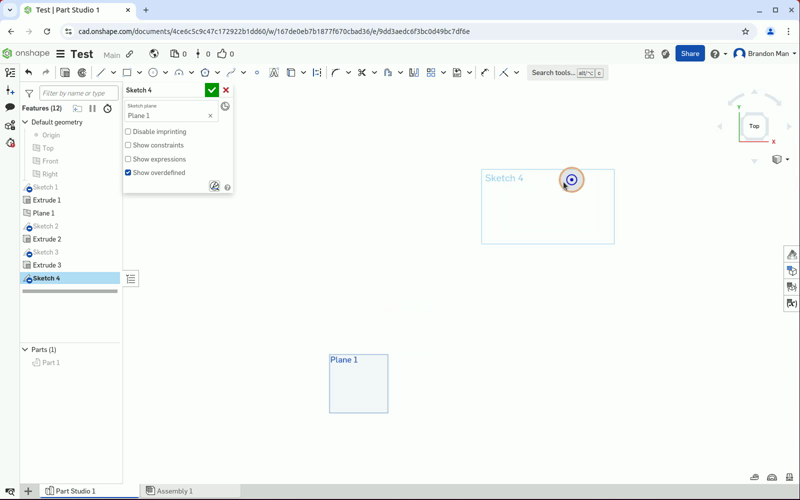
scroll(6)
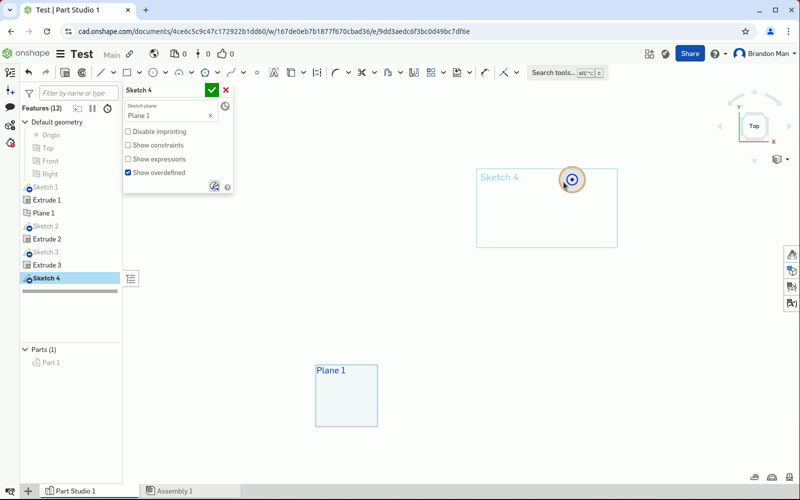
scroll(6)
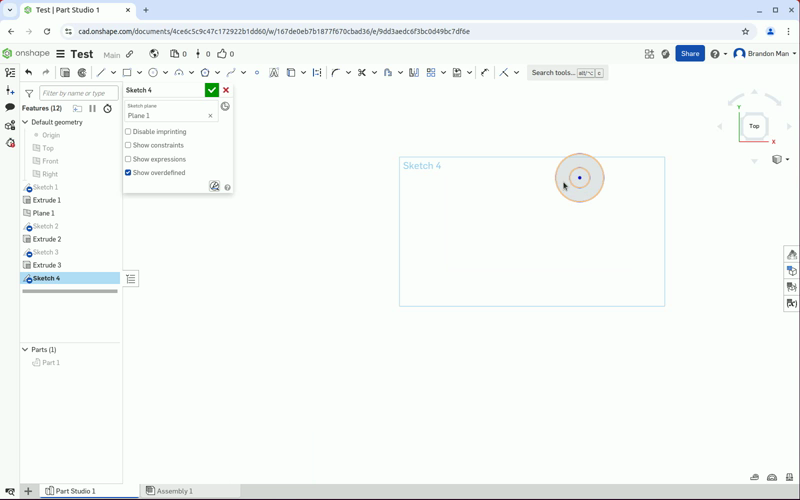
scroll(6)
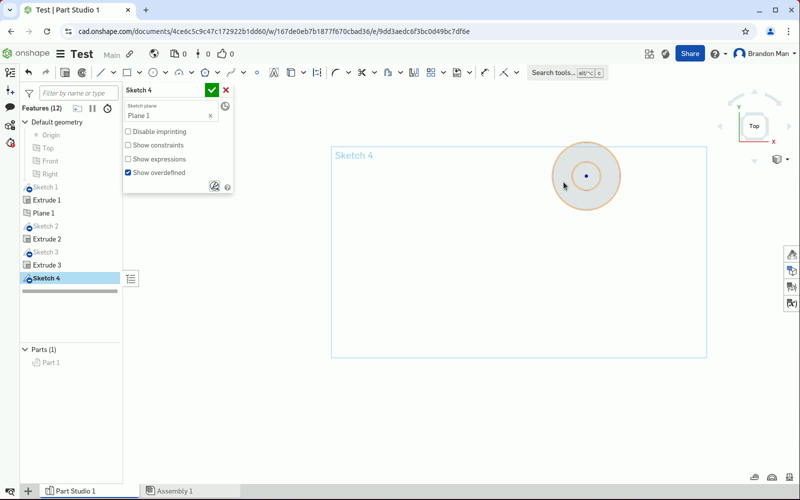
scroll(6)
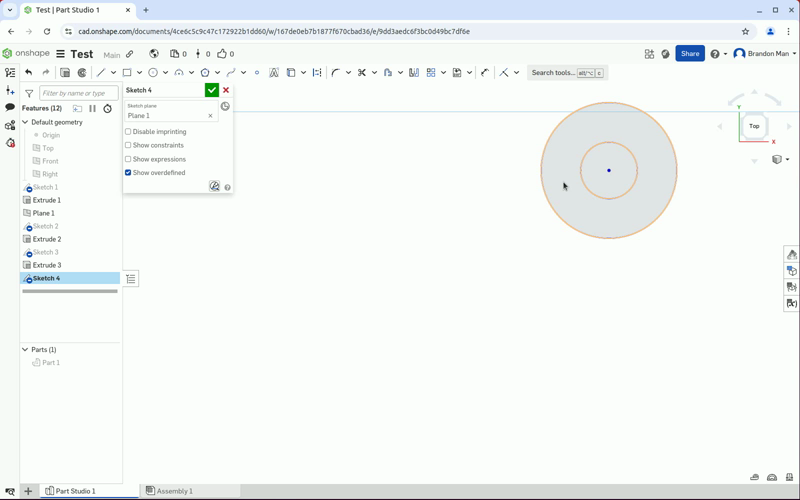
click(563, 181)
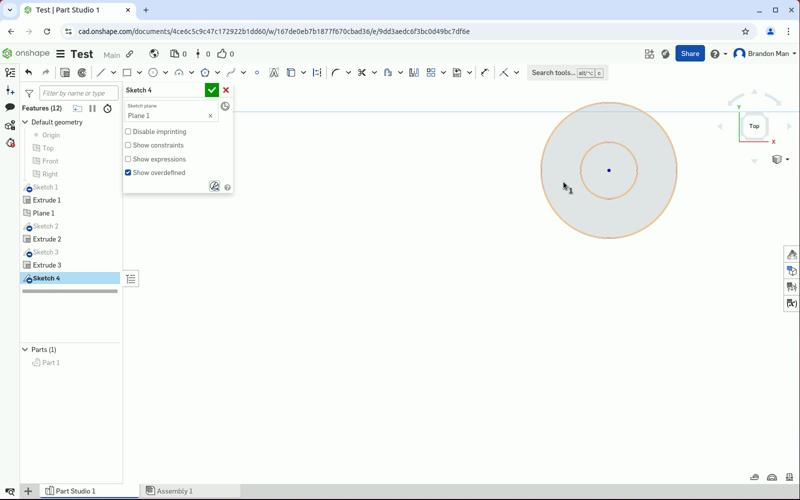
scroll(-6)
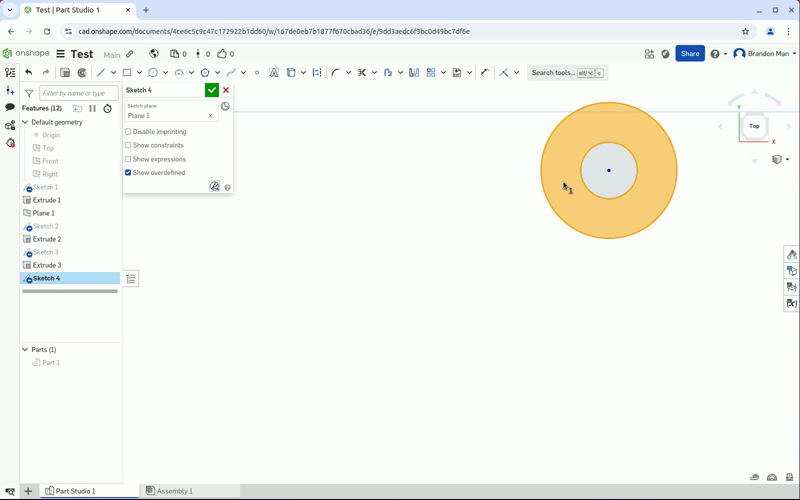
scroll(-6)
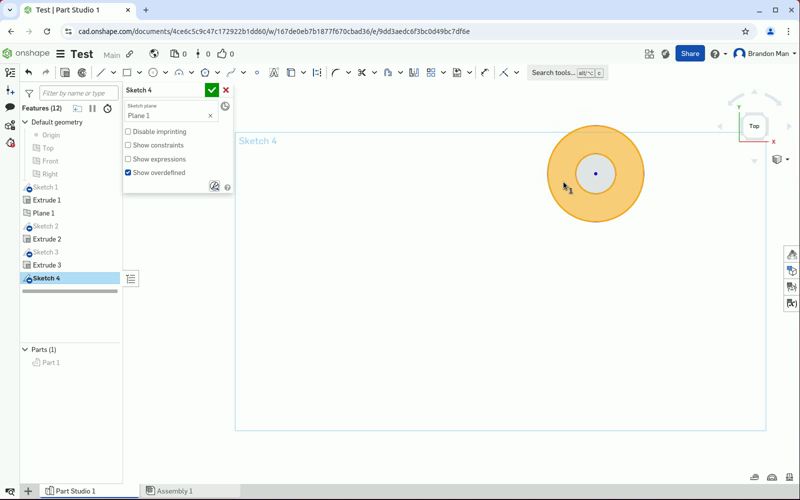
scroll(-6)
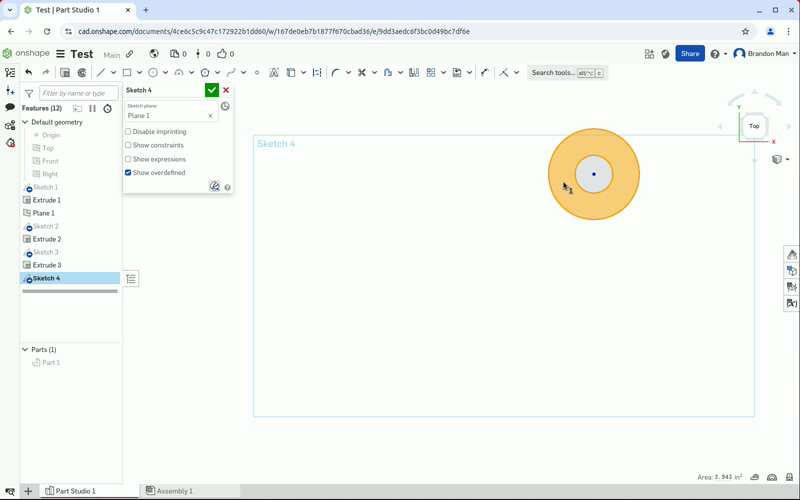
scroll(-6)
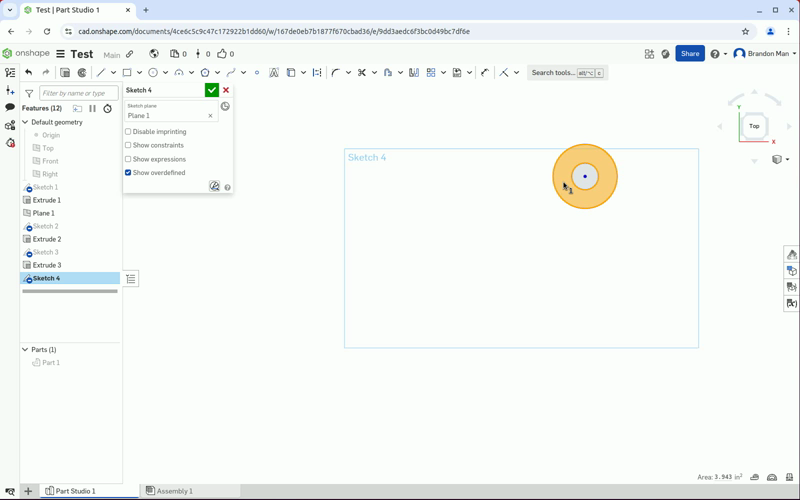
scroll(-6)
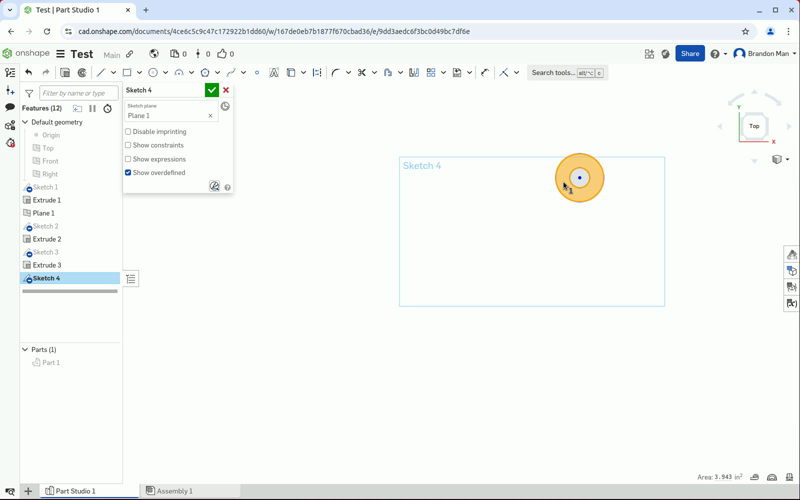
scroll(-6)
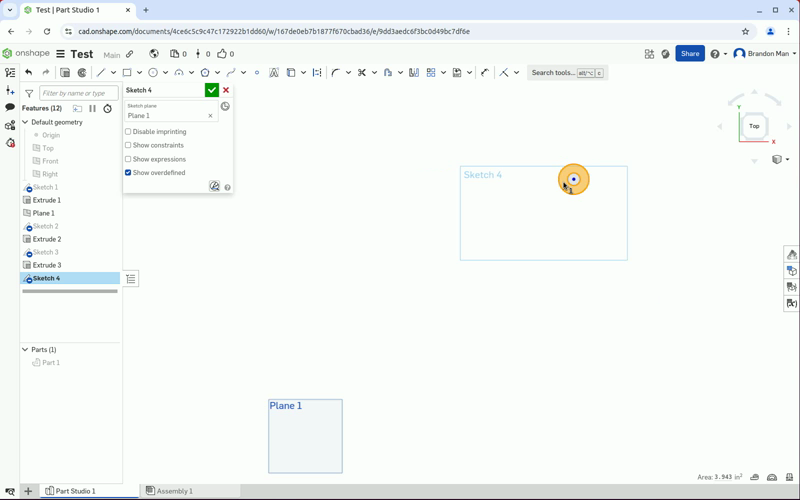
scroll(-6)
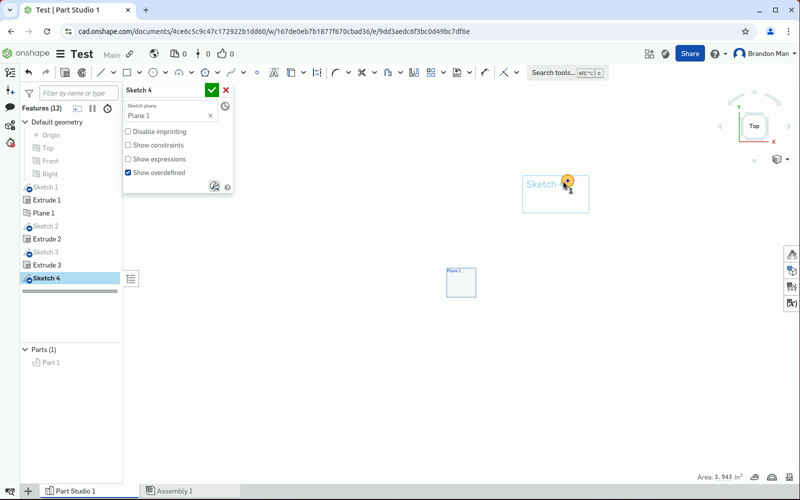
mouse_move(73, 352)
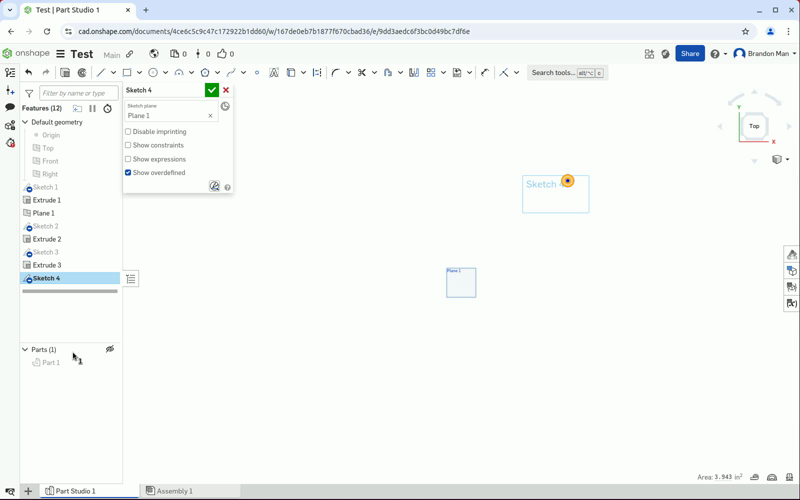
key(shift+y)
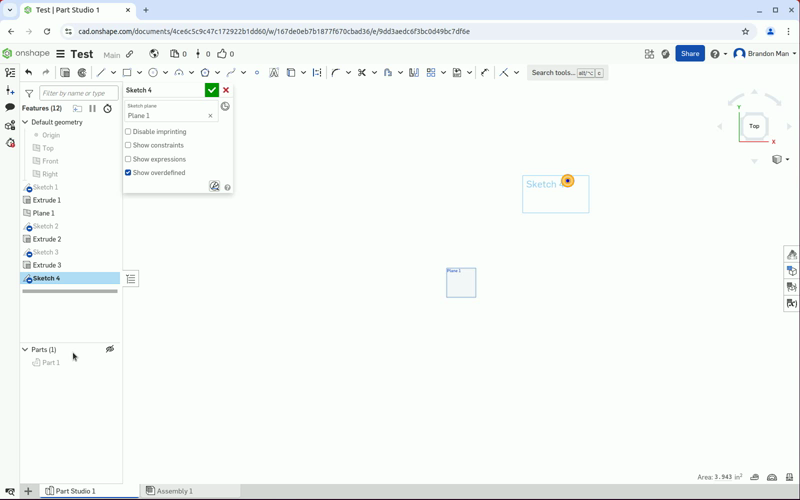
key(shift+e)
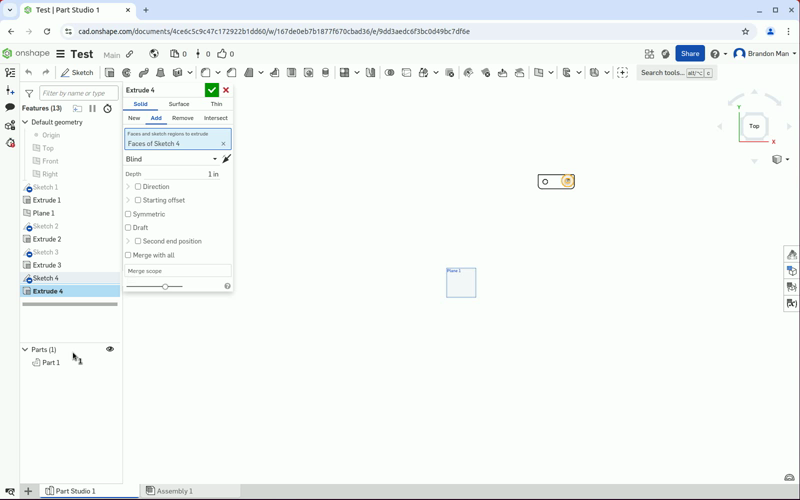
mouse_move(143, 106)
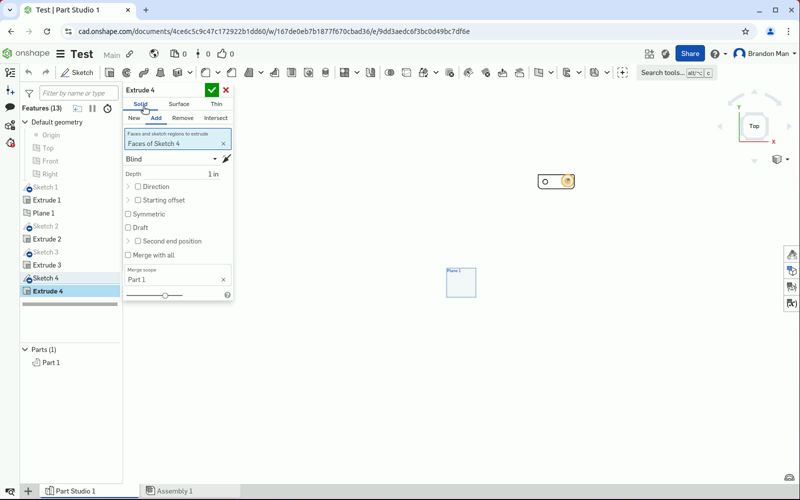
click(143, 106)
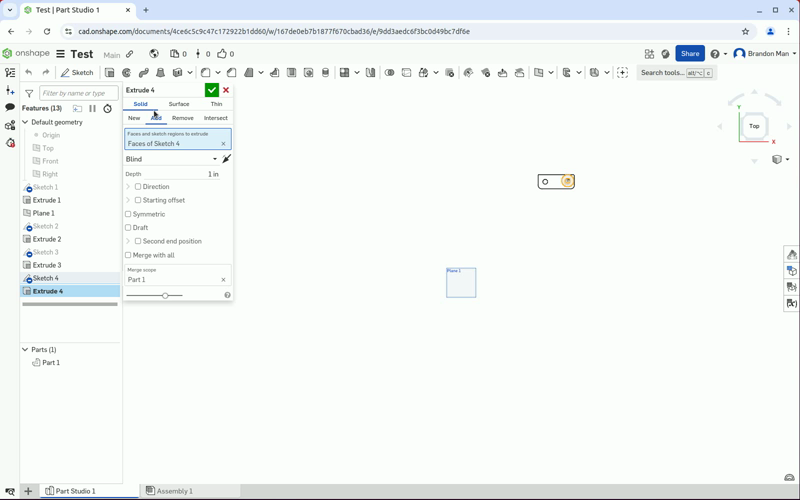
mouse_move(186, 120)
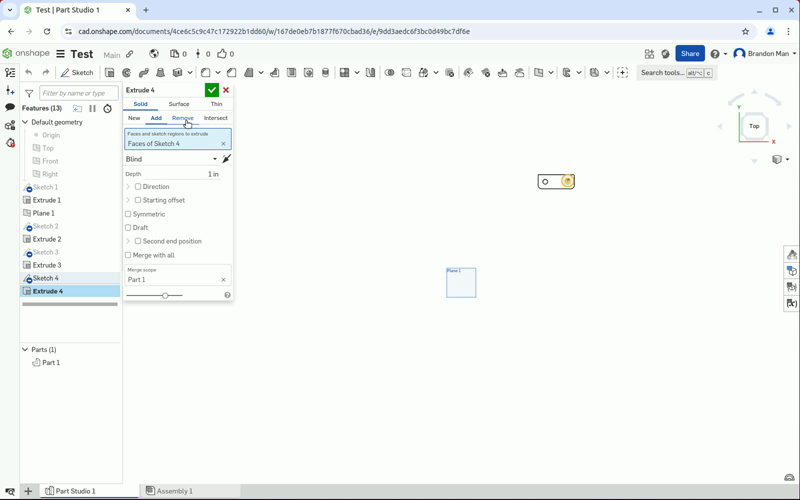
click(186, 120)
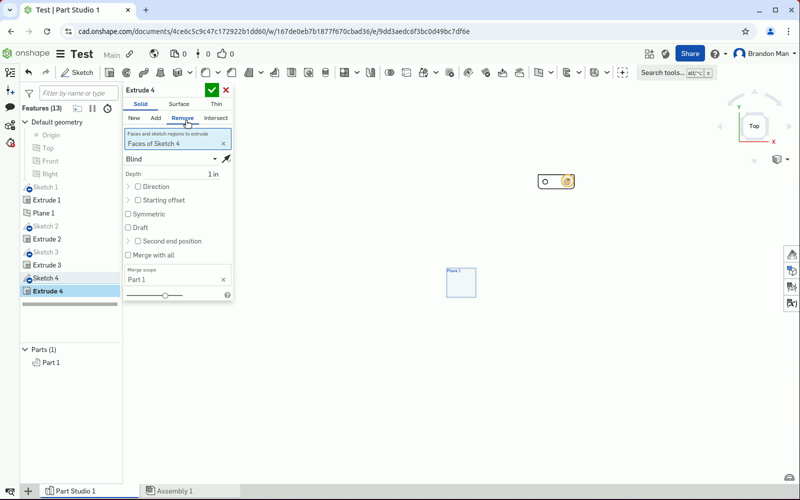
key(tab, 4)
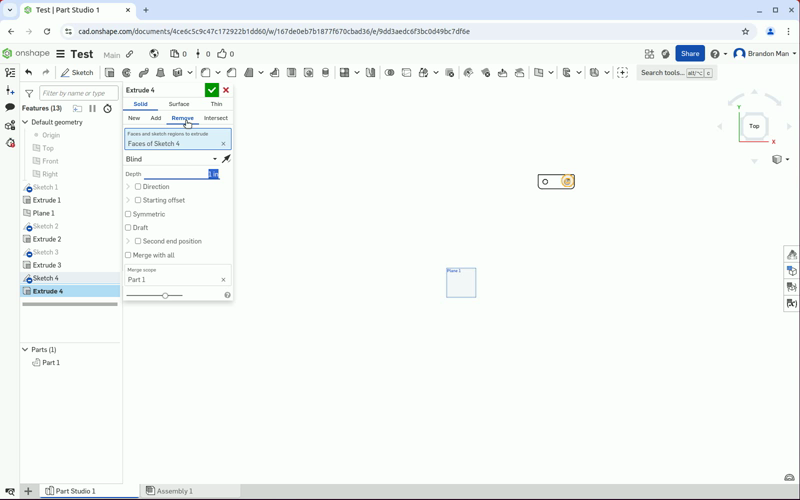
text(0.722)
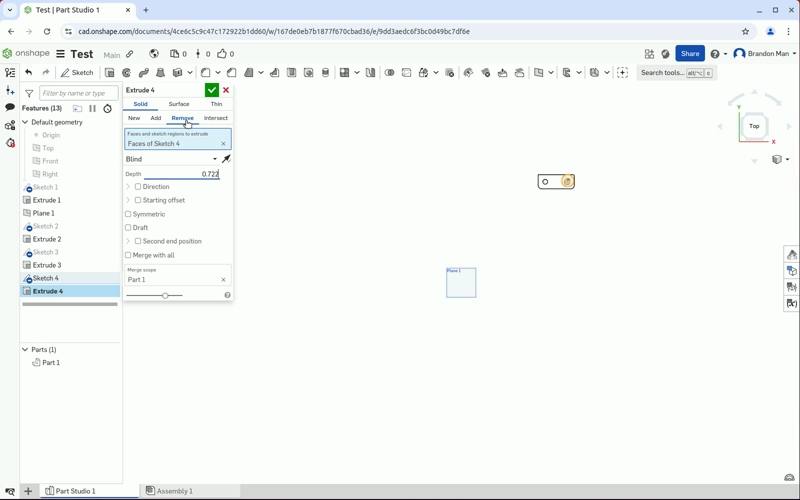
key(tab, 6)
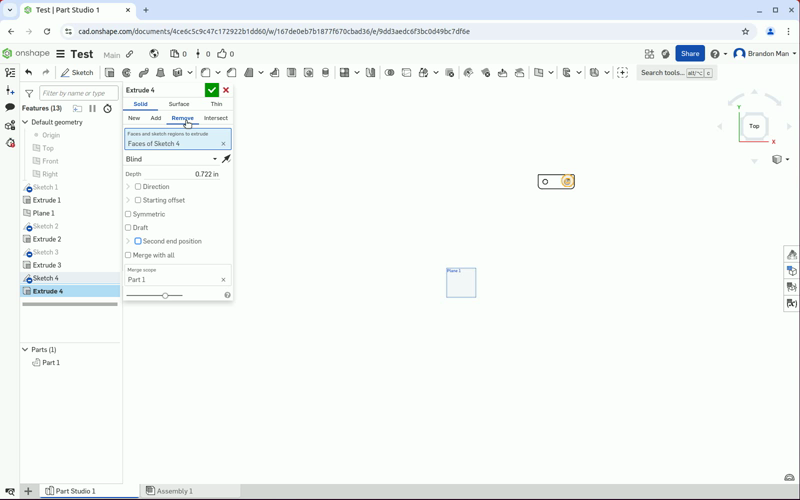
key(space)
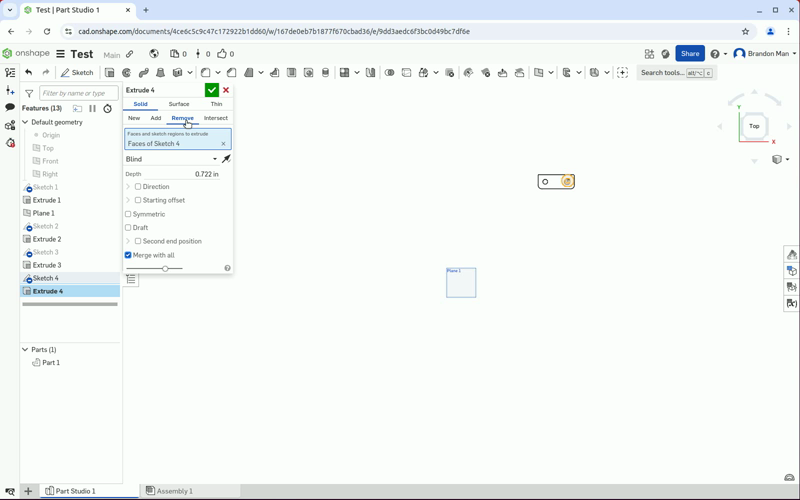
key(enter)
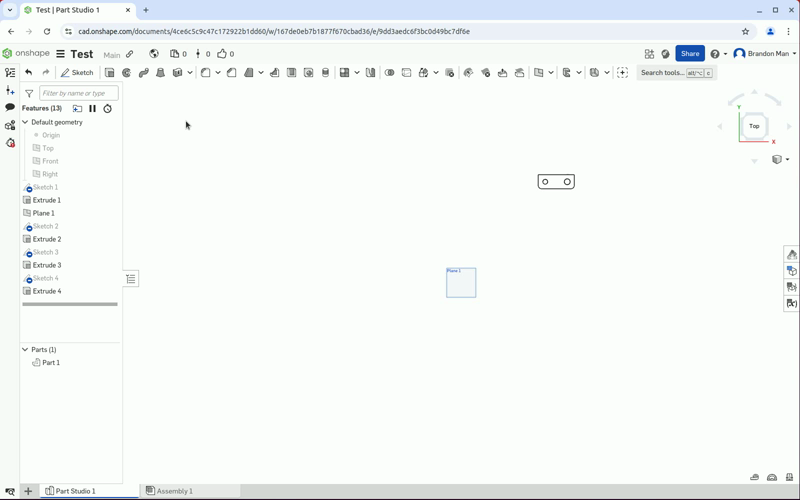
key(shift+h)
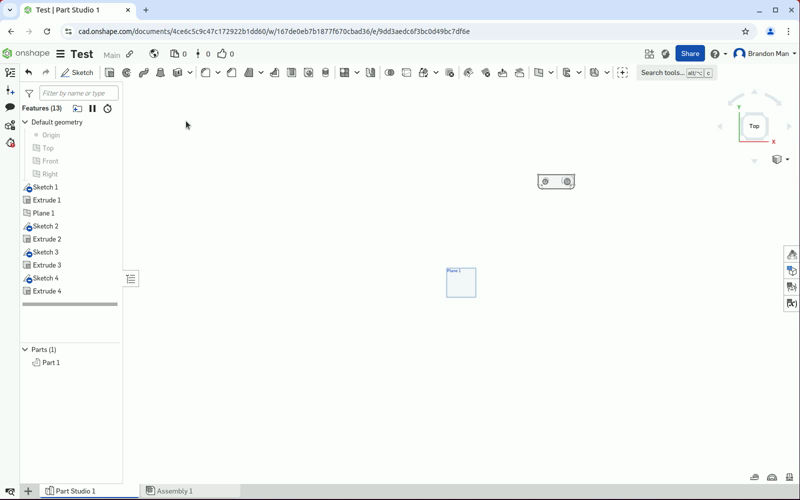
key(shift+h)
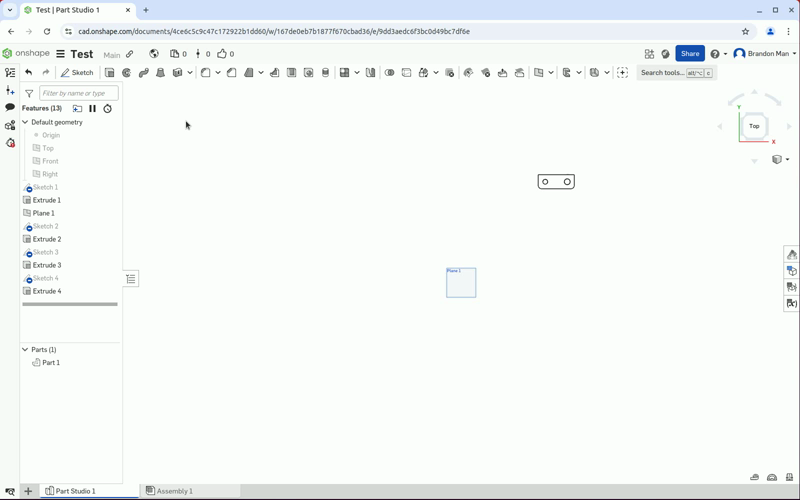
mouse_move(73, 189)
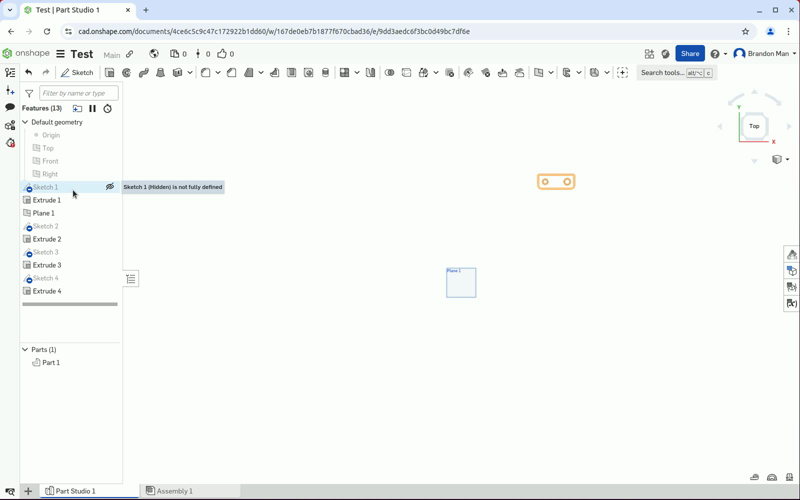
click(73, 189)
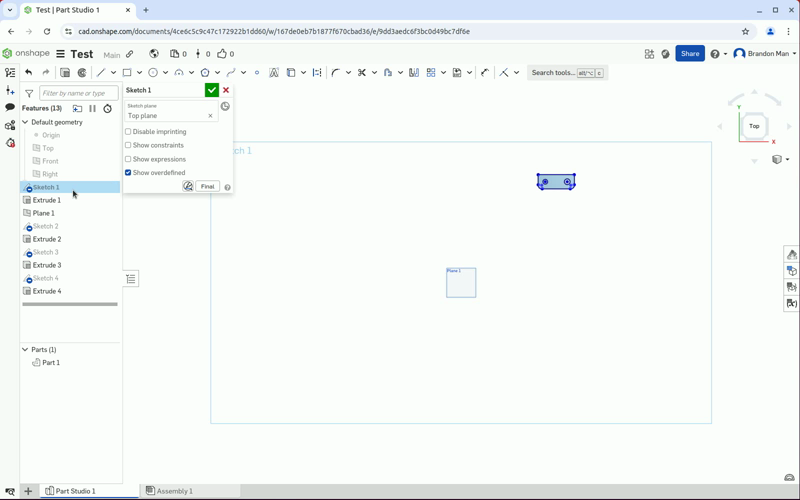
mouse_move(229, 92)
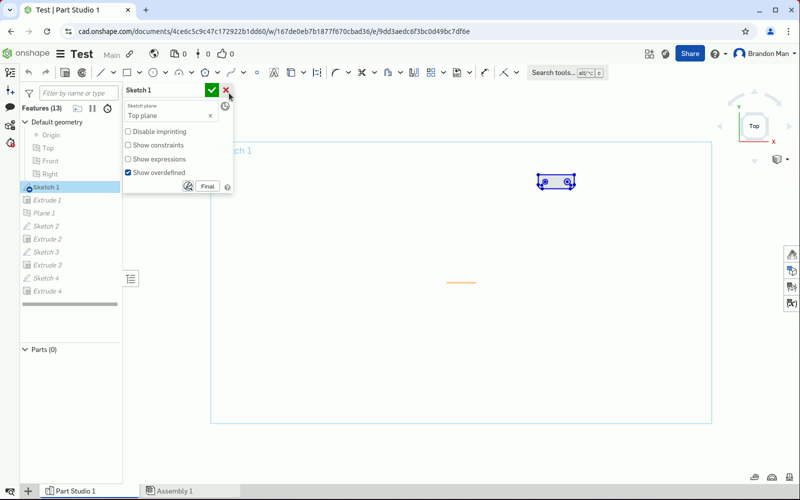
click(229, 92)
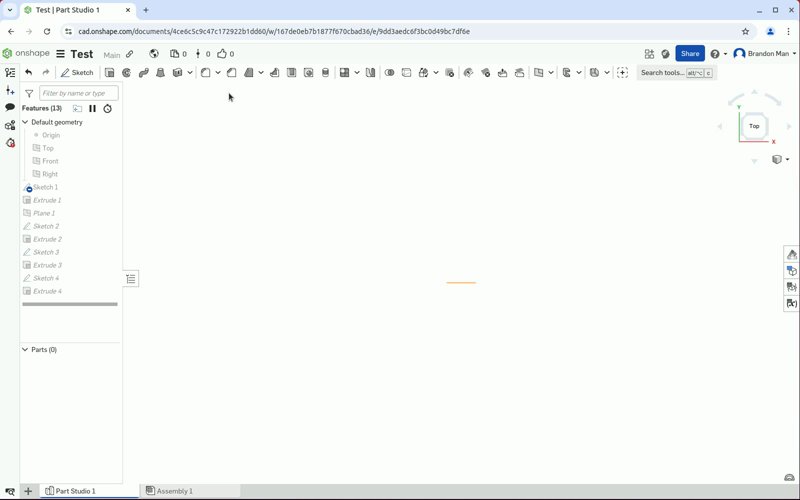
key(shift+s)
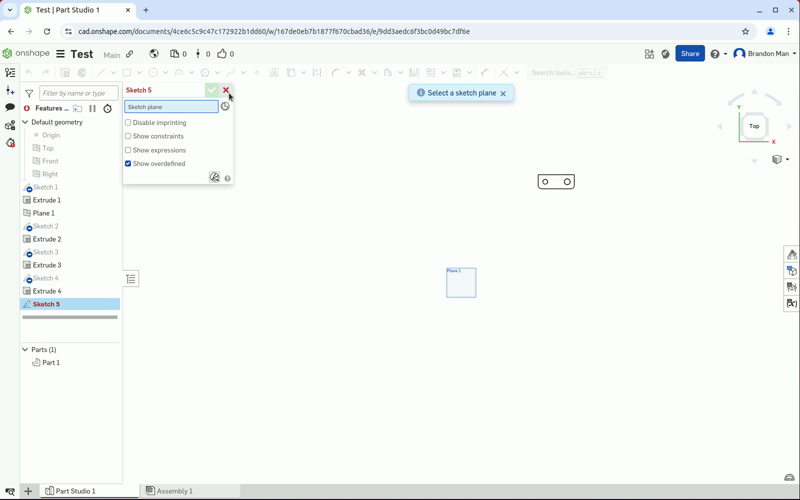
mouse_move(73, 215)
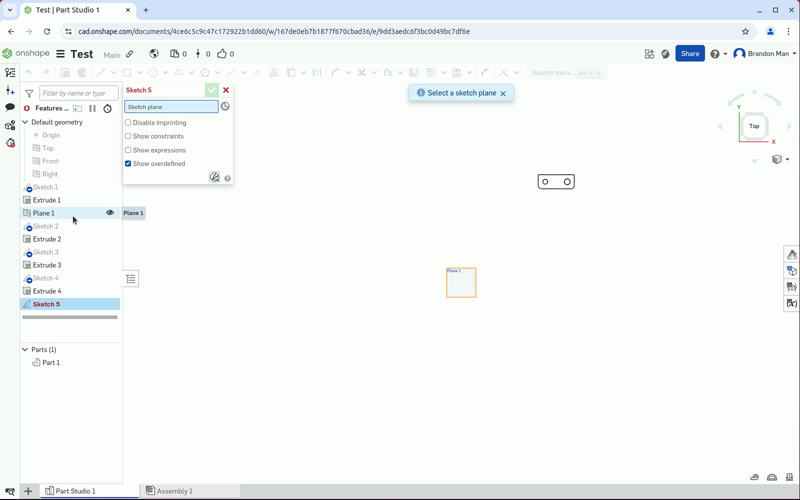
click(73, 215)
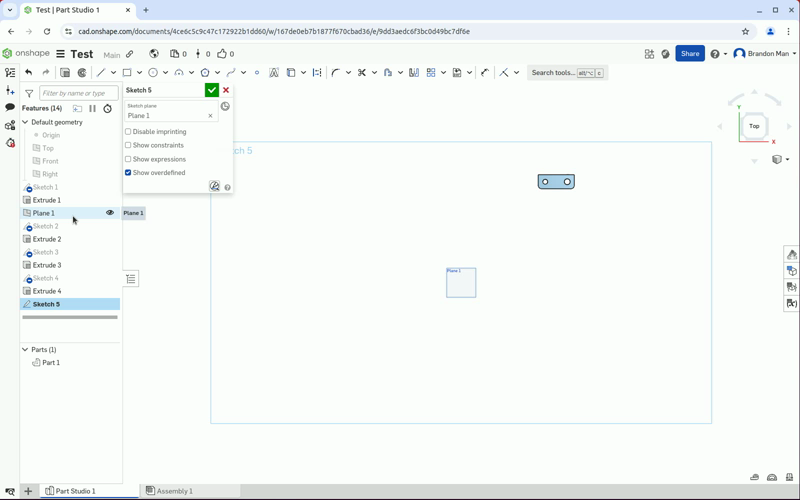
mouse_move(73, 352)
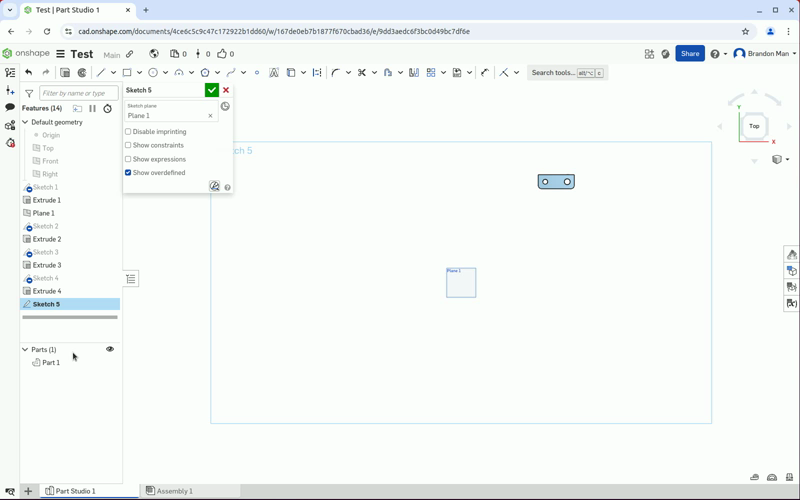
key(y)
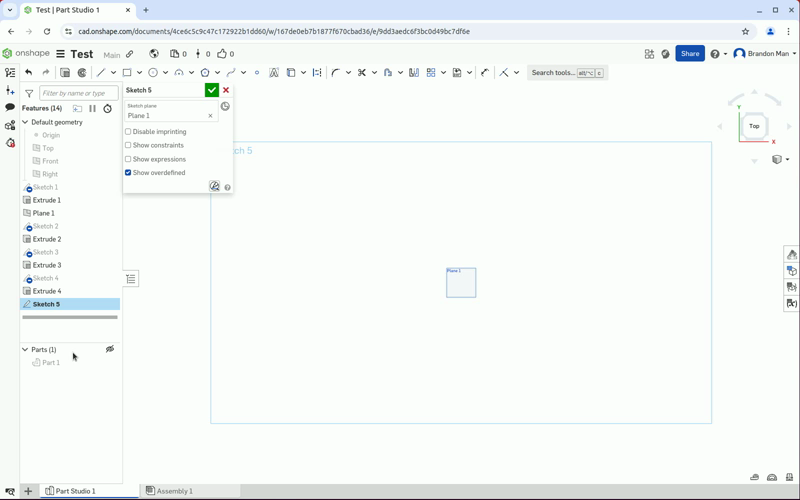
key(c)
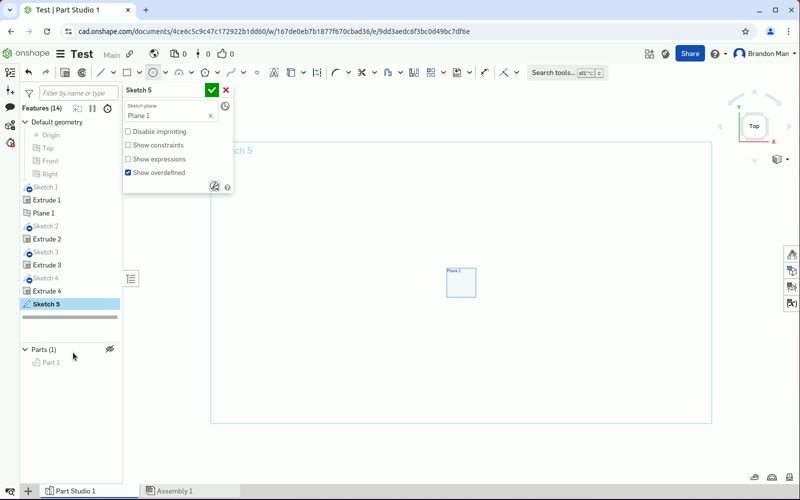
key_down(shift)
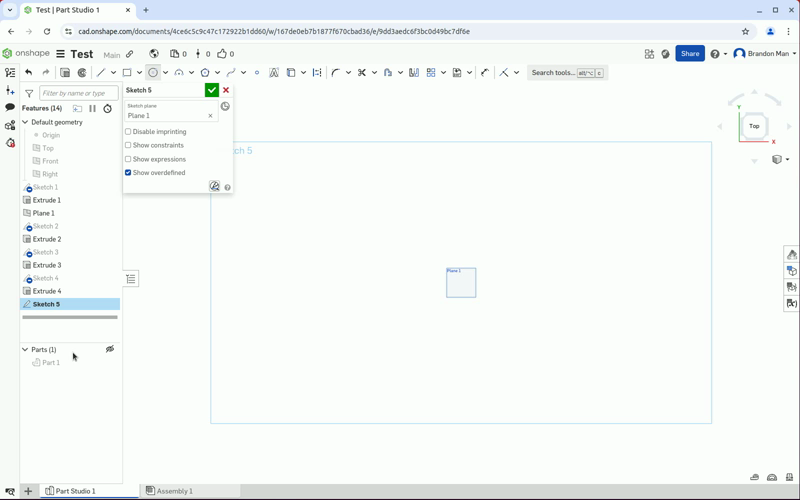
mouse_move(546, 180)
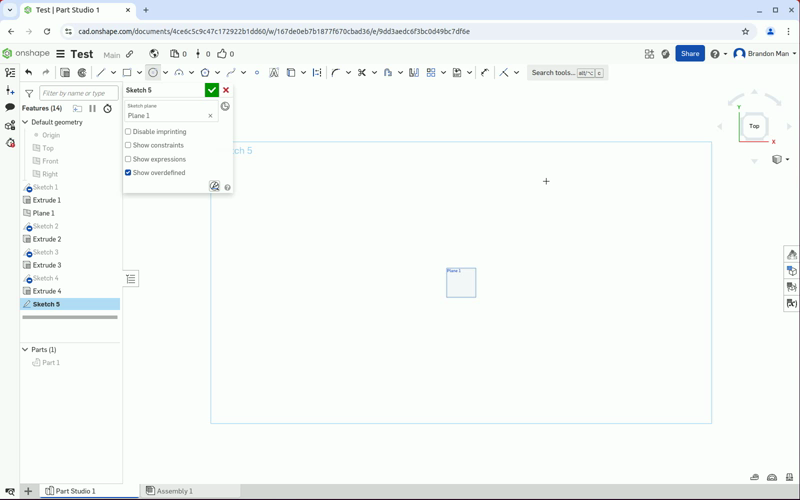
click(546, 180)
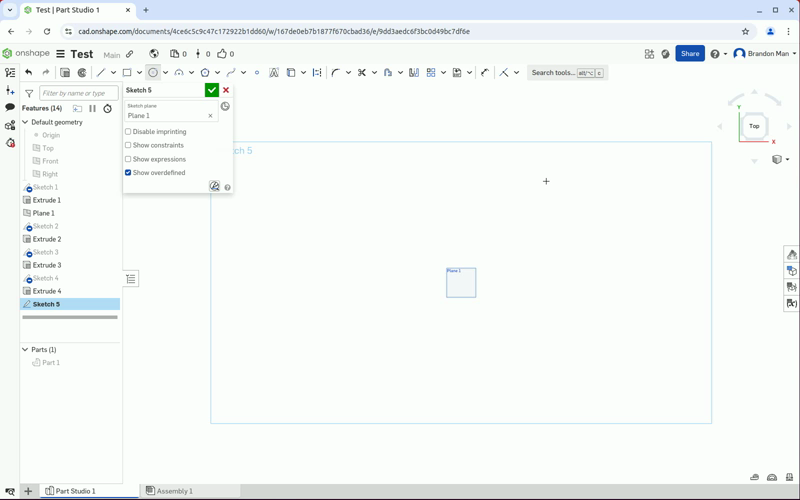
key_up(shift)
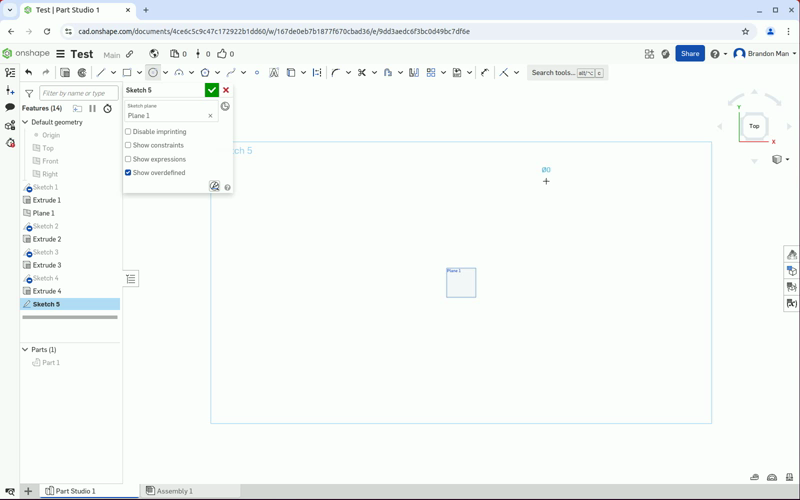
mouse_move(552, 180)
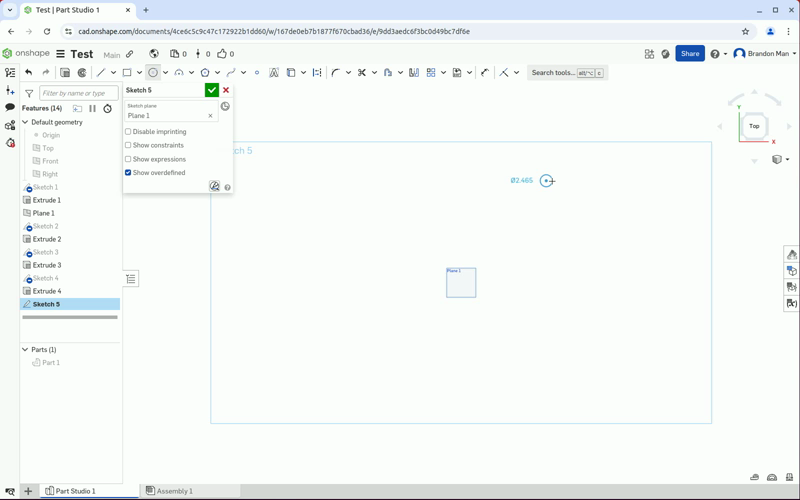
click(552, 180)
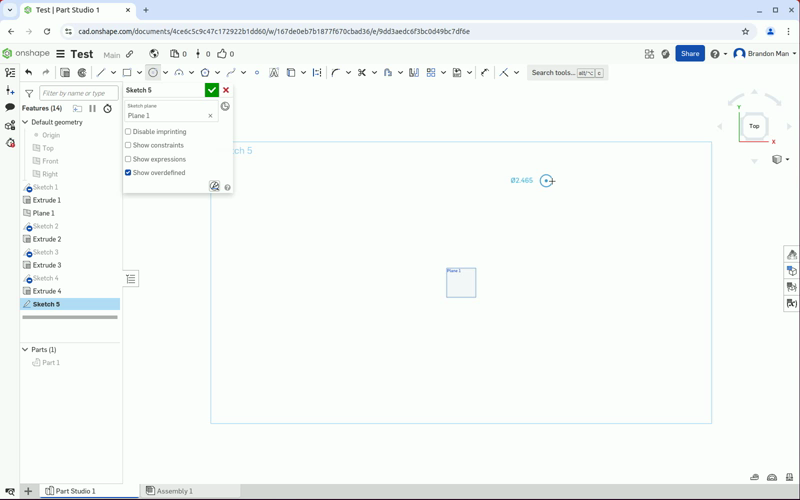
key(esc)
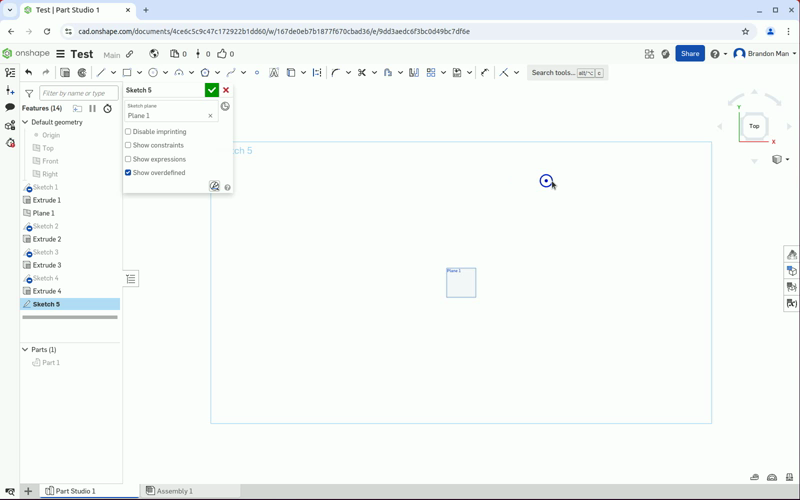
key(c)
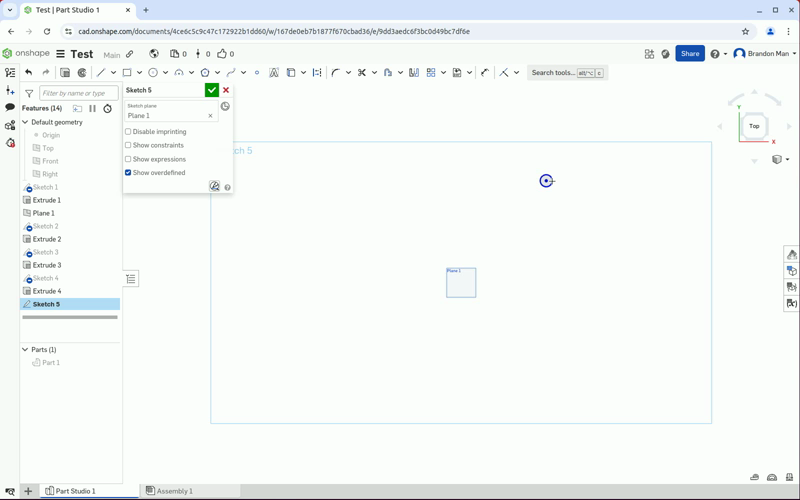
key_down(shift)
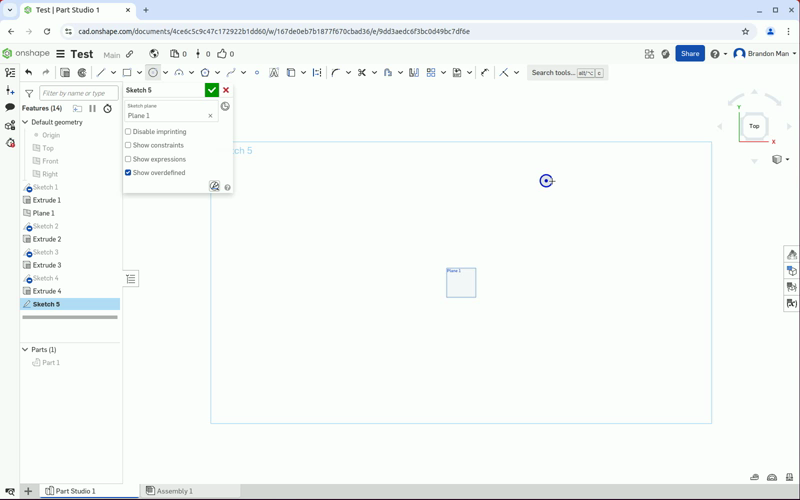
mouse_move(546, 180)
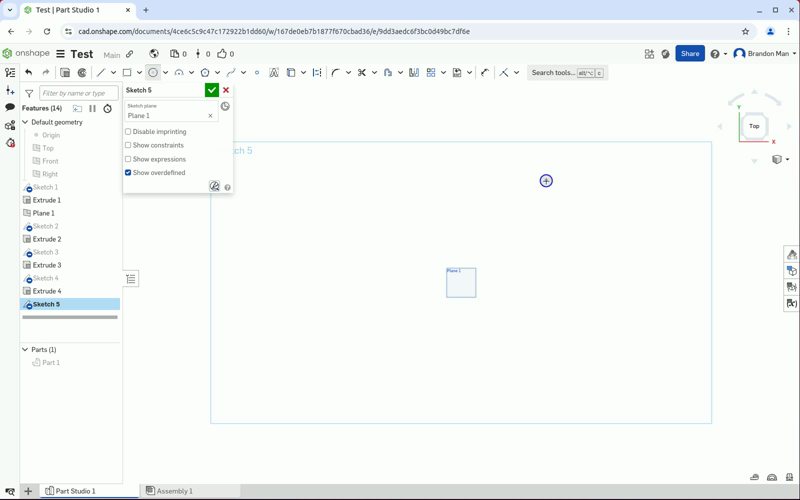
click(546, 180)
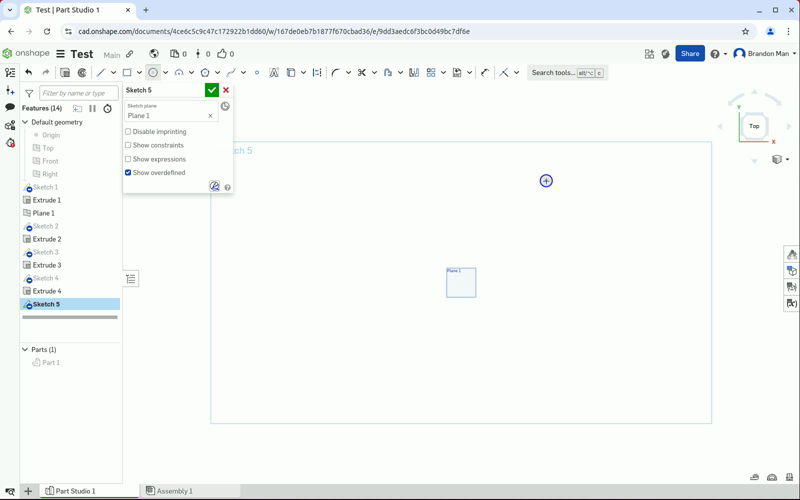
key_up(shift)
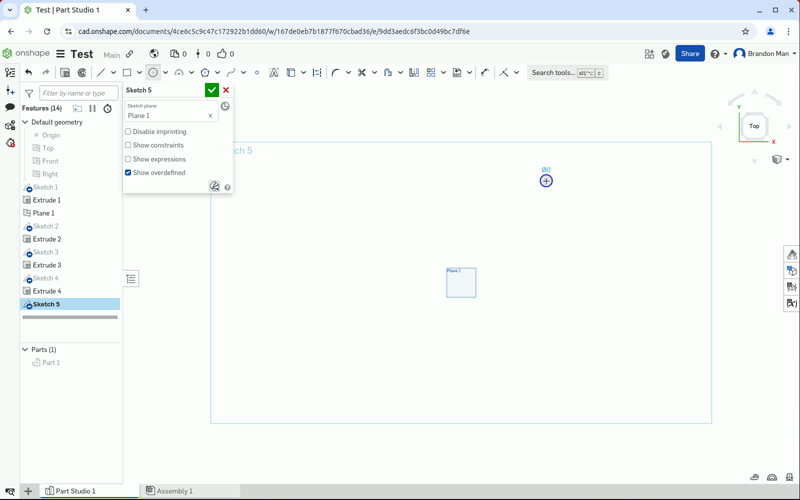
mouse_move(549, 180)
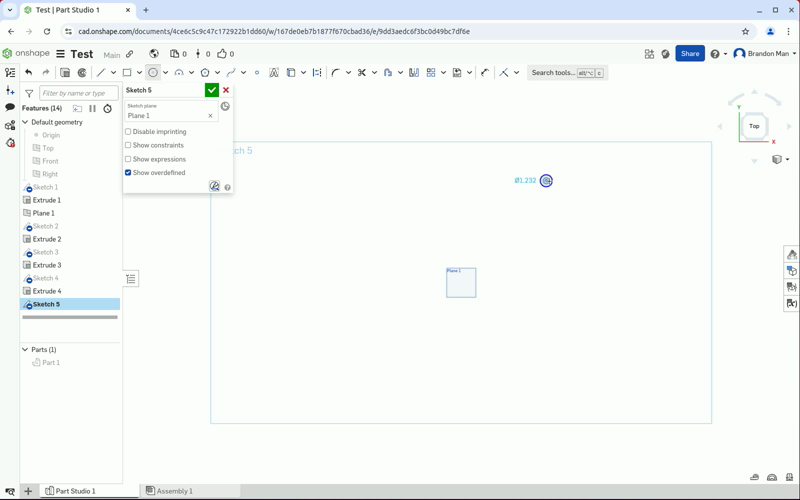
scroll(6)
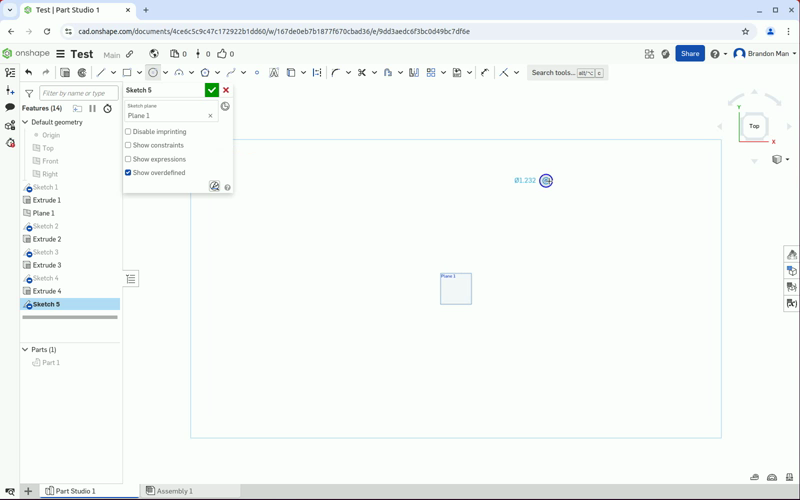
scroll(6)
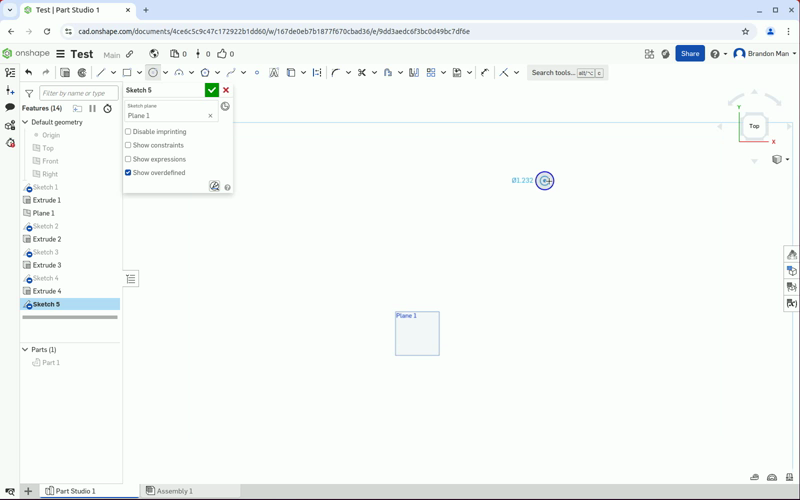
scroll(6)
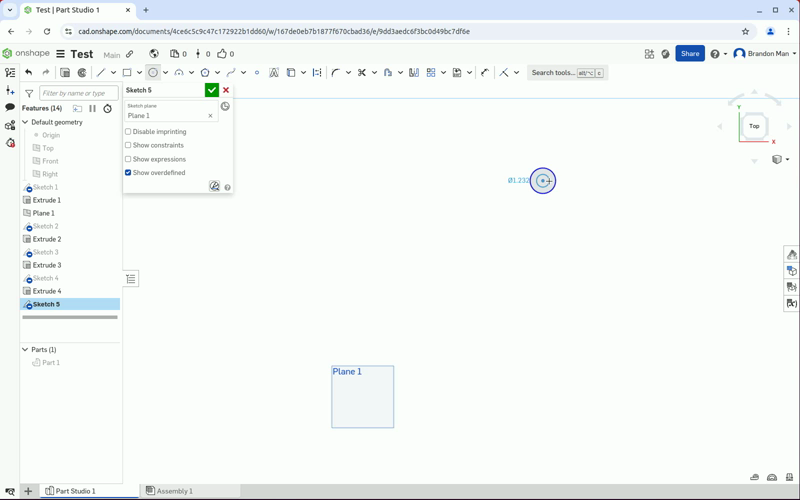
scroll(6)
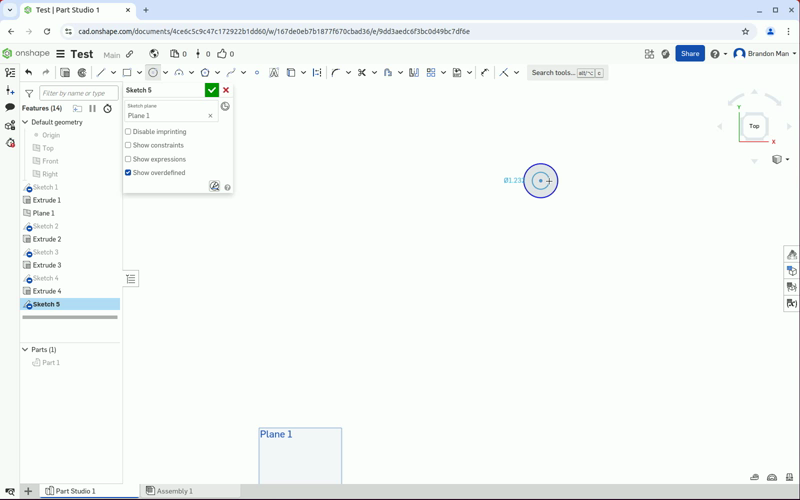
scroll(6)
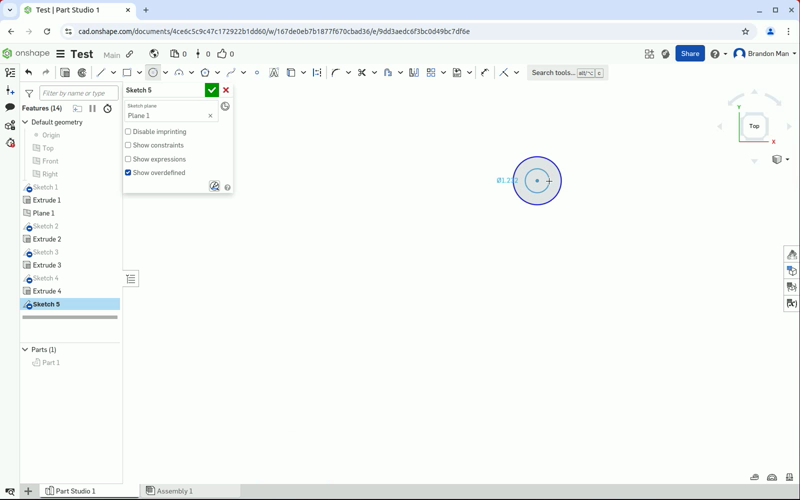
scroll(6)
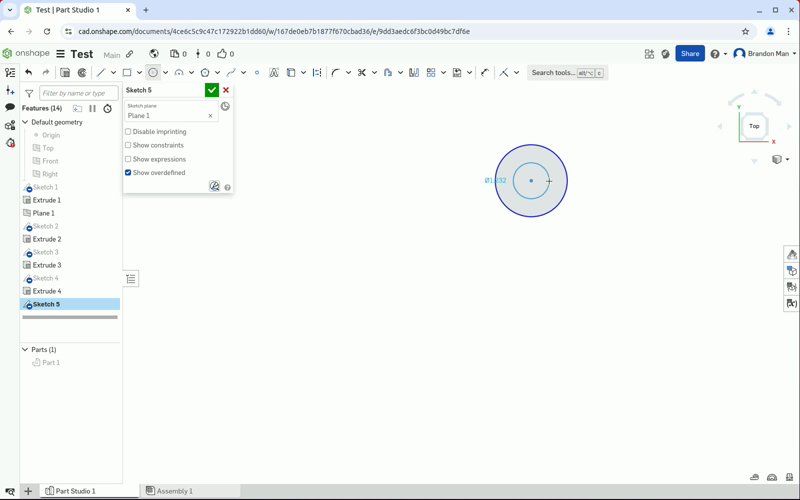
scroll(6)
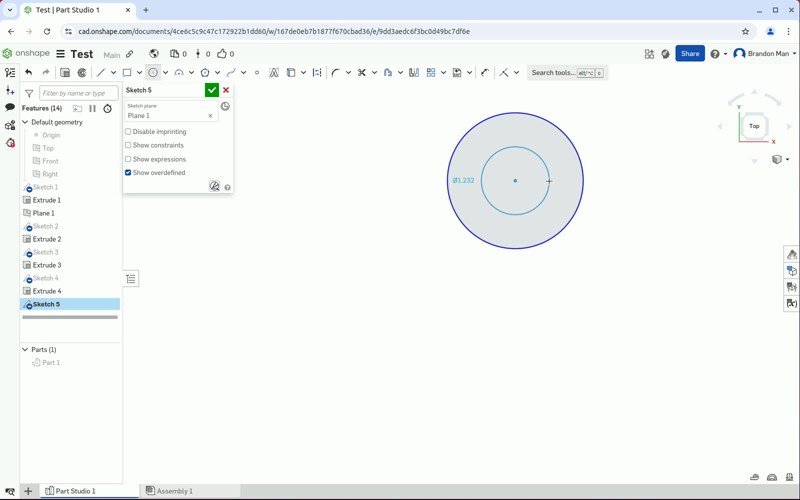
click(549, 180)
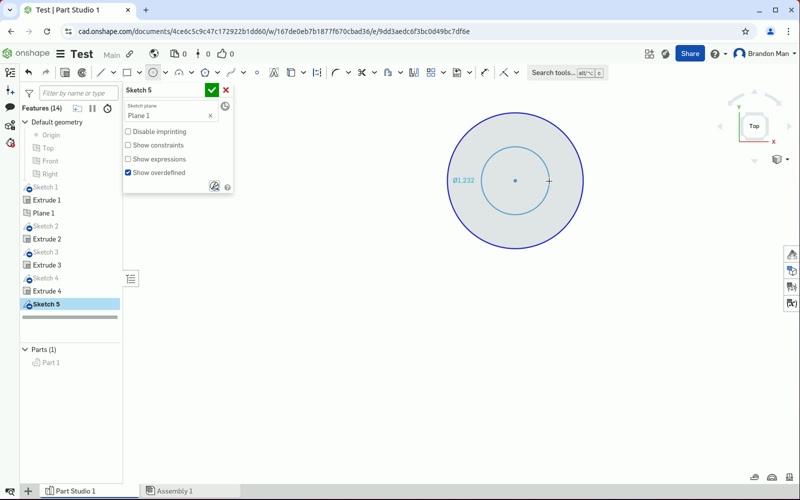
scroll(-6)
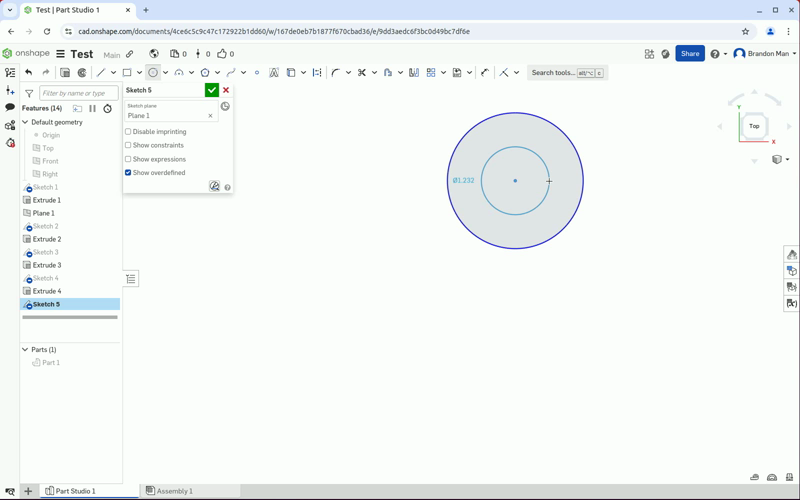
scroll(-6)
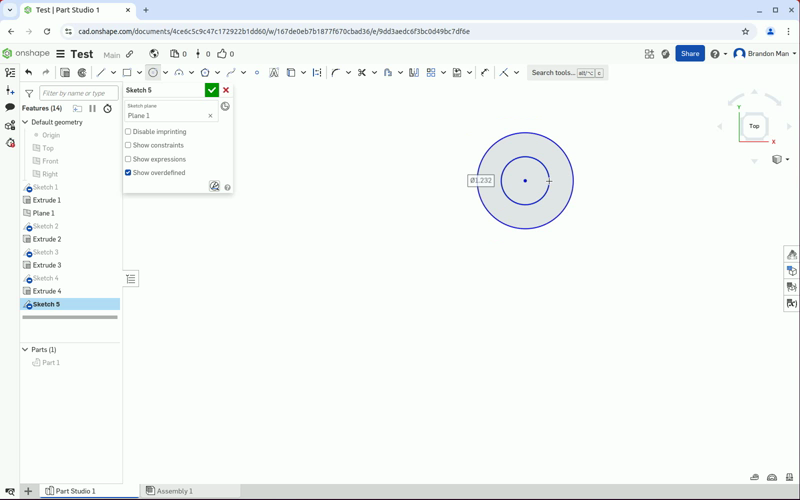
scroll(-6)
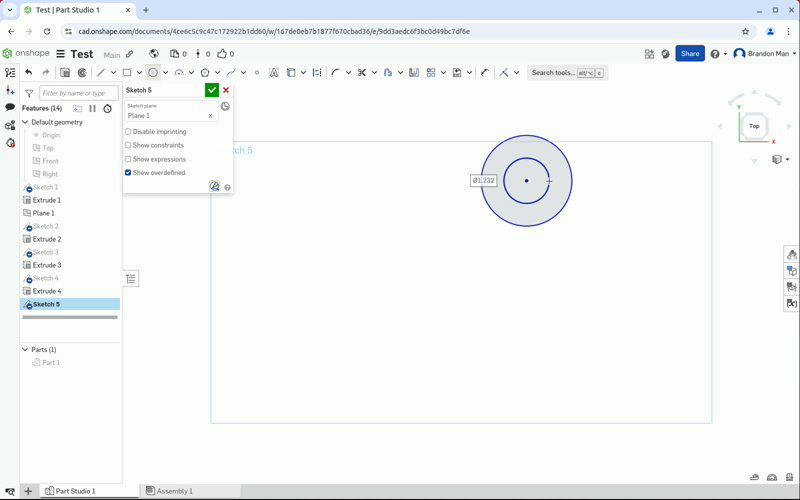
scroll(-6)
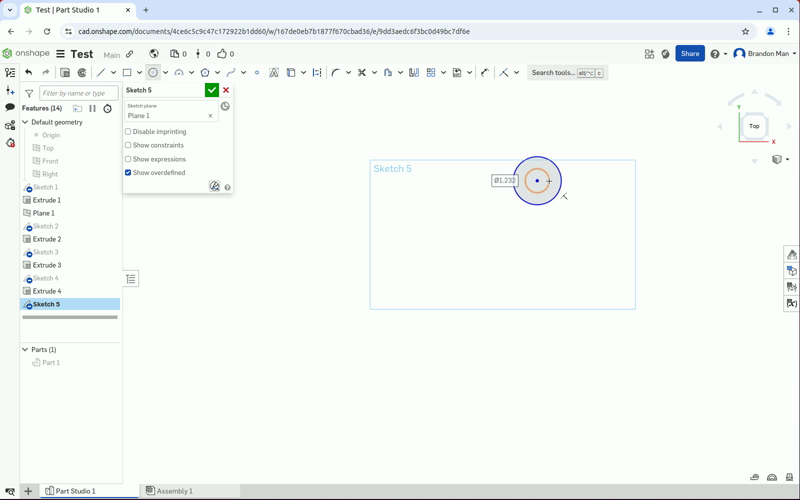
scroll(-6)
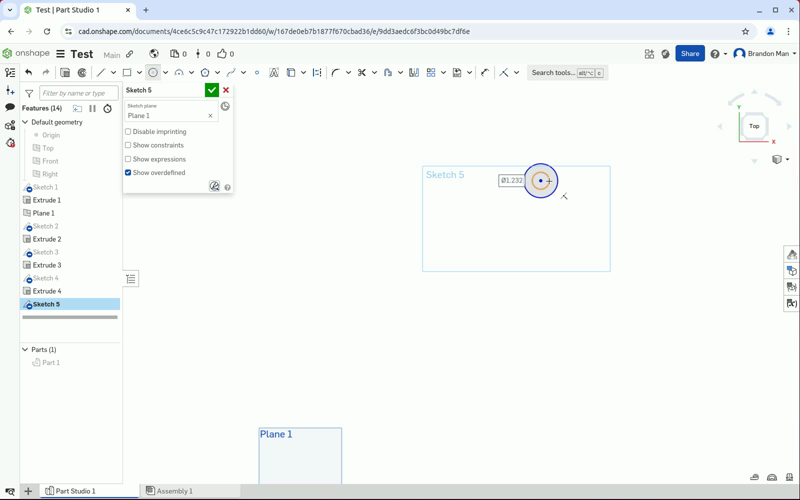
scroll(-6)
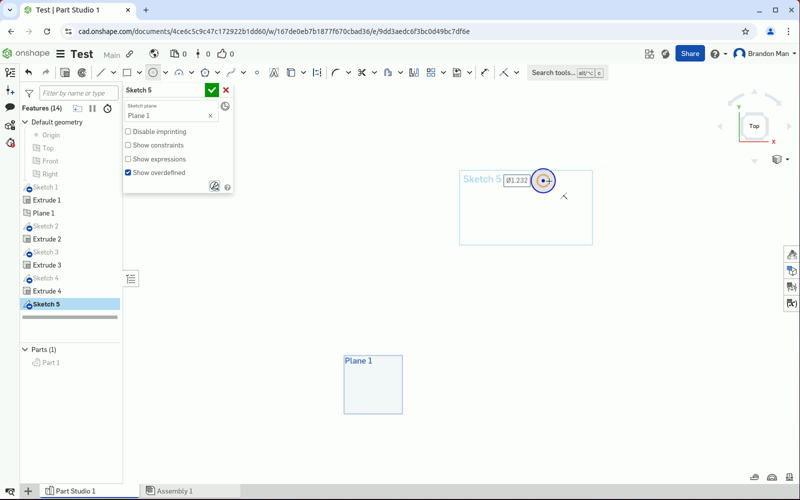
scroll(-6)
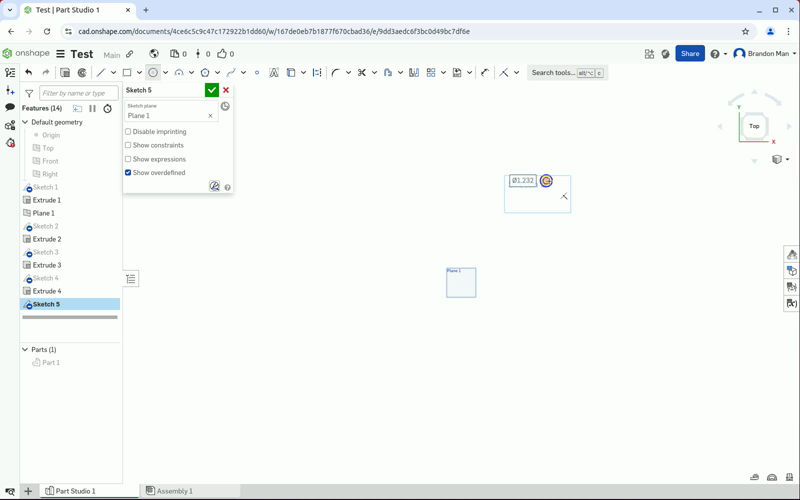
key(esc)
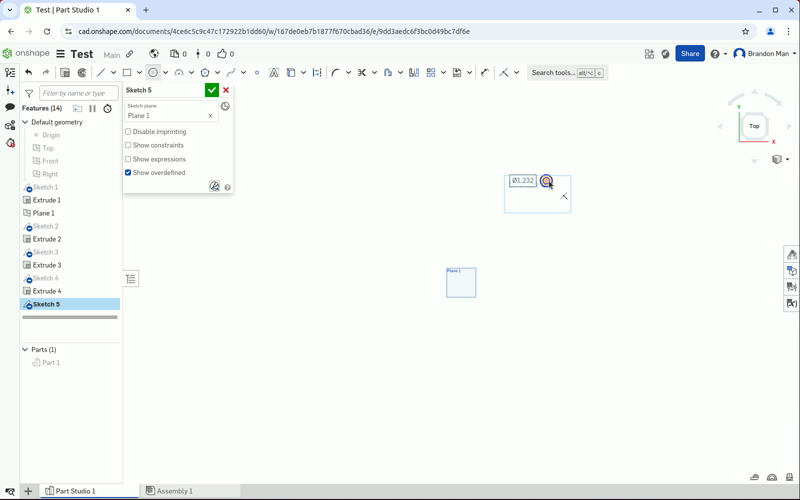
mouse_move(546, 175)
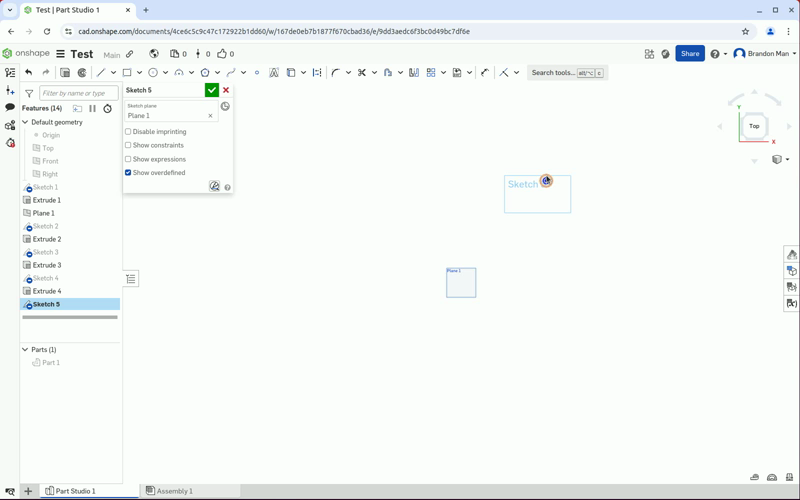
scroll(6)
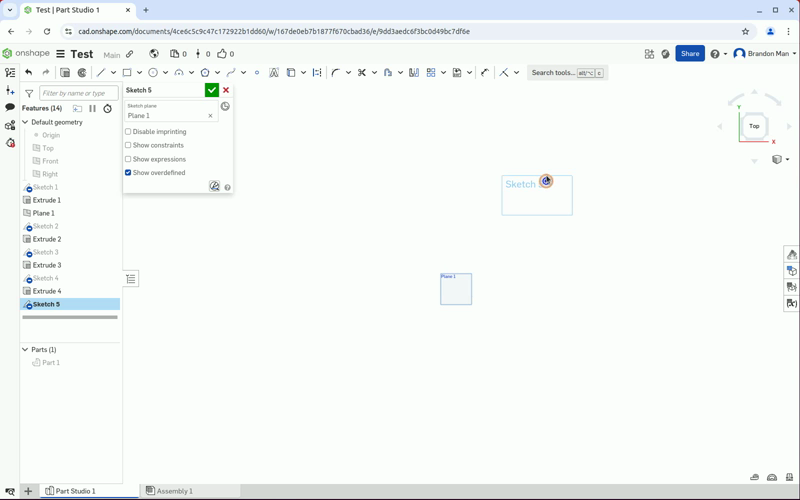
scroll(6)
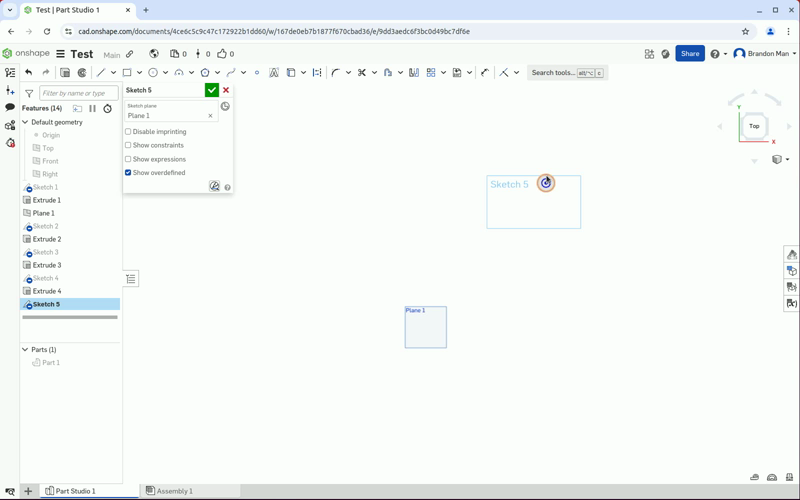
scroll(6)
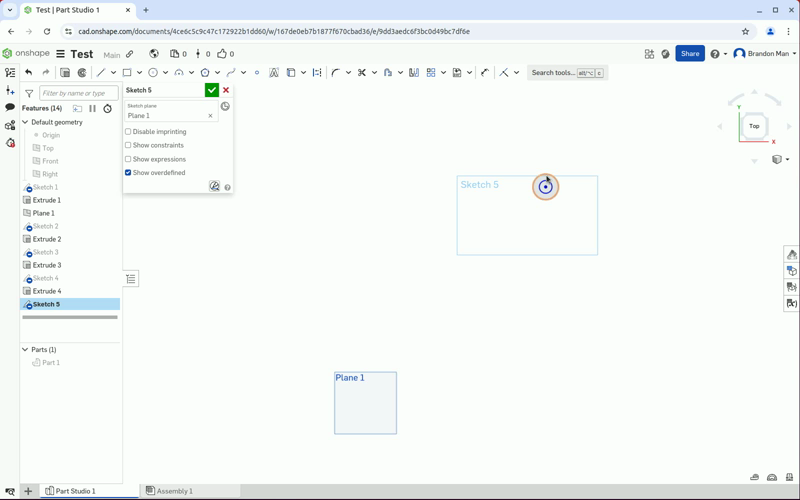
scroll(6)
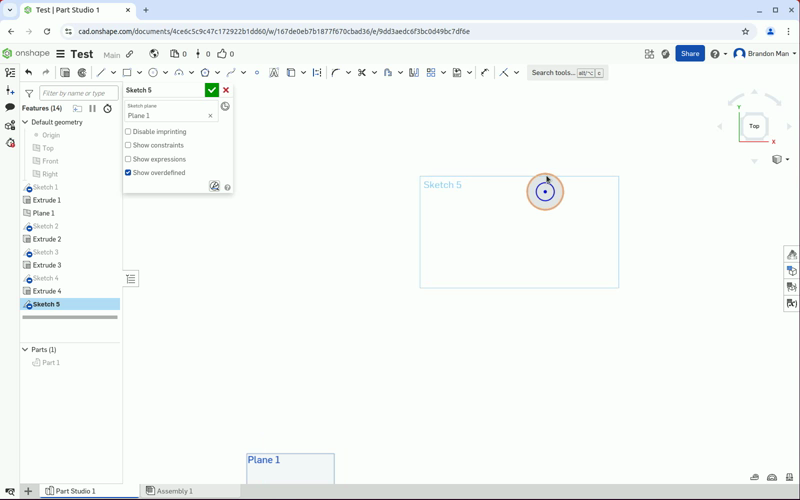
scroll(6)
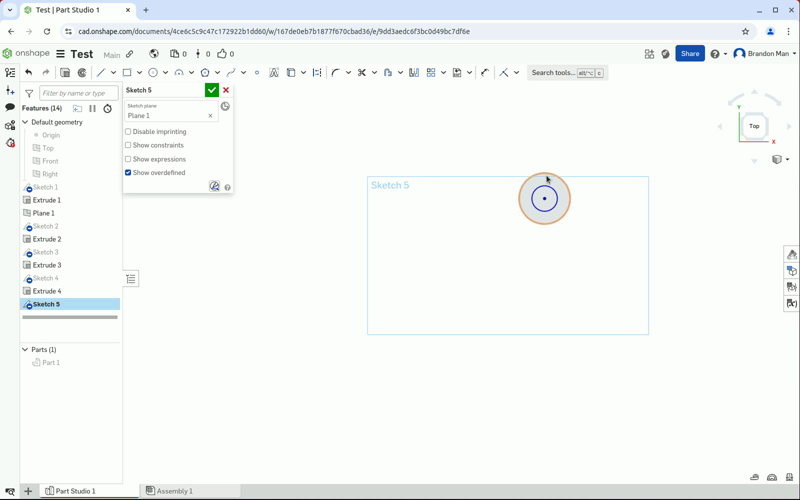
scroll(6)
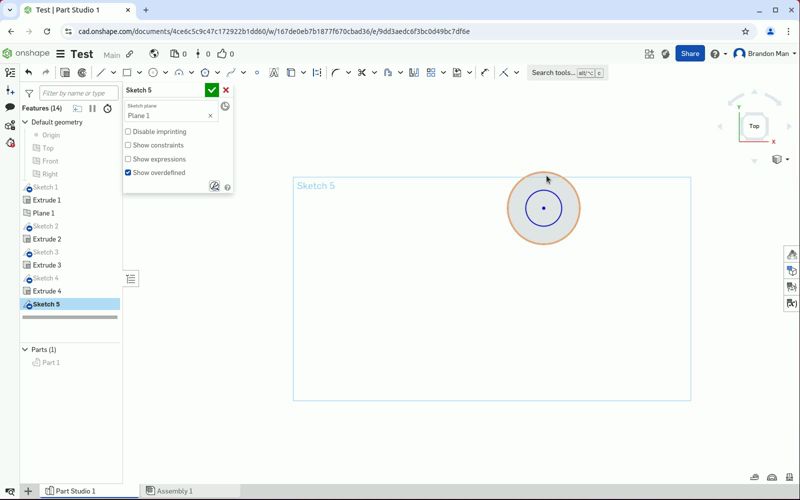
scroll(6)
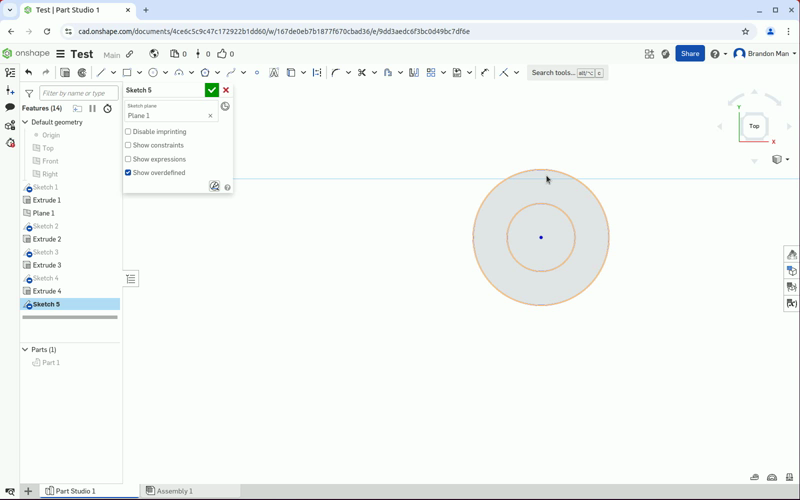
click(546, 175)
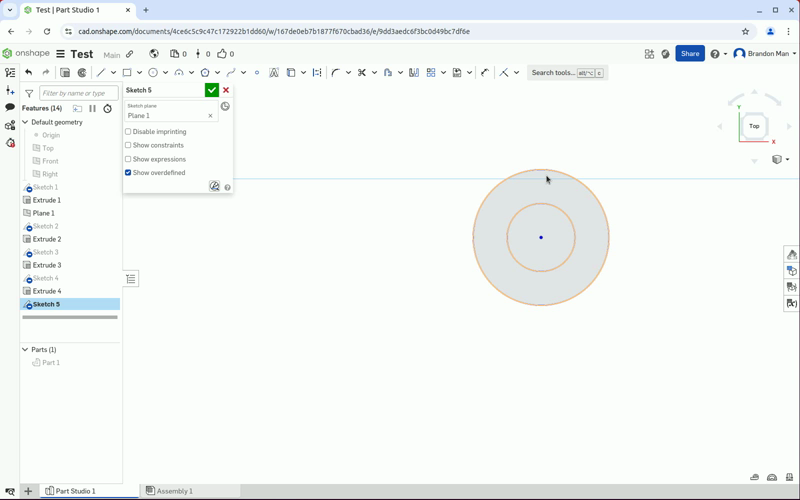
scroll(-6)
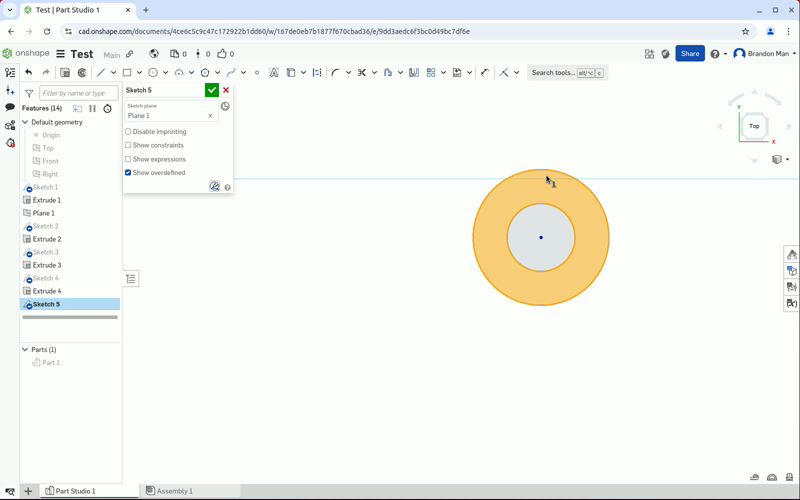
scroll(-6)
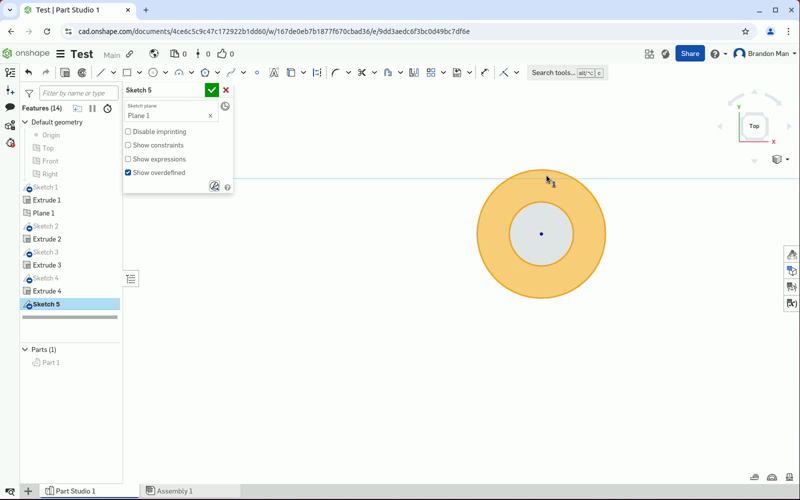
scroll(-6)
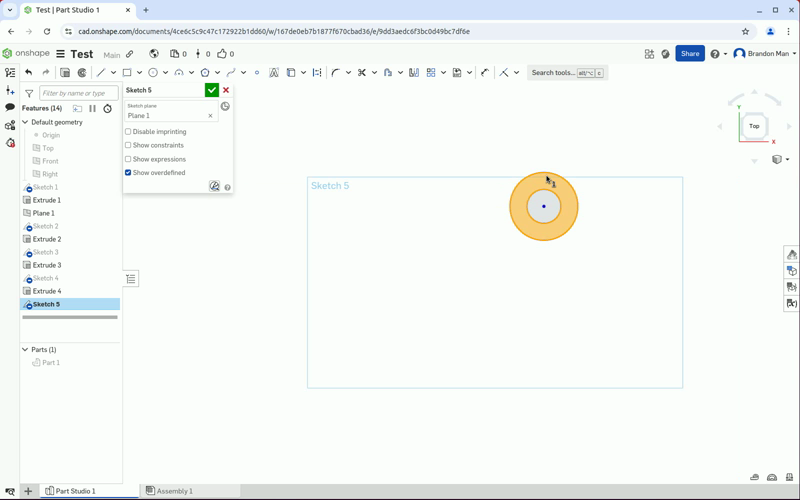
scroll(-6)
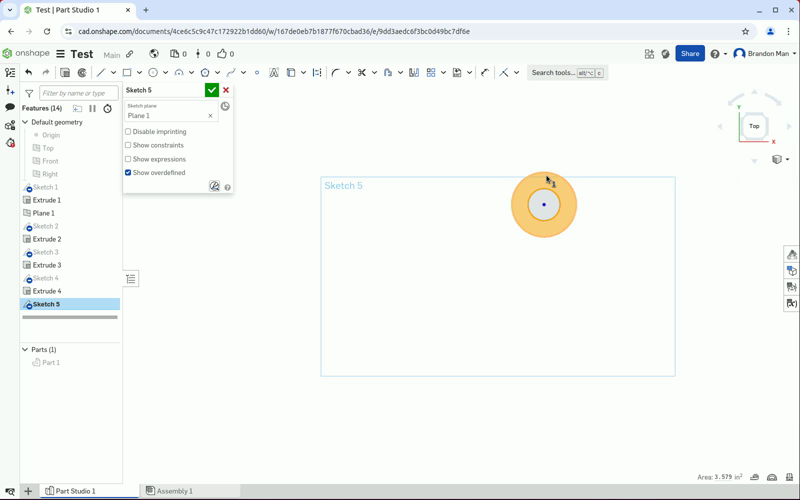
scroll(-6)
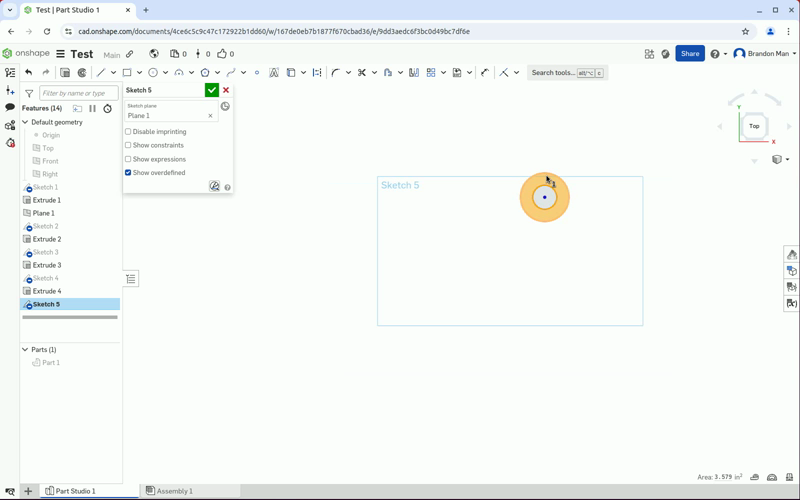
scroll(-6)
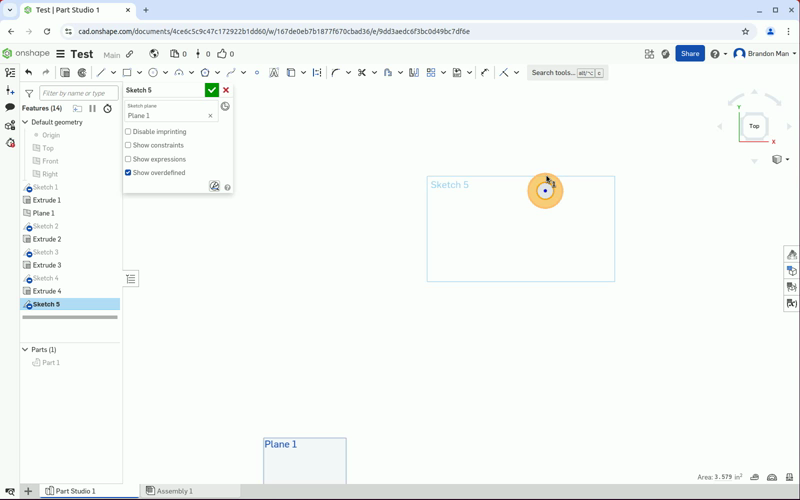
scroll(-6)
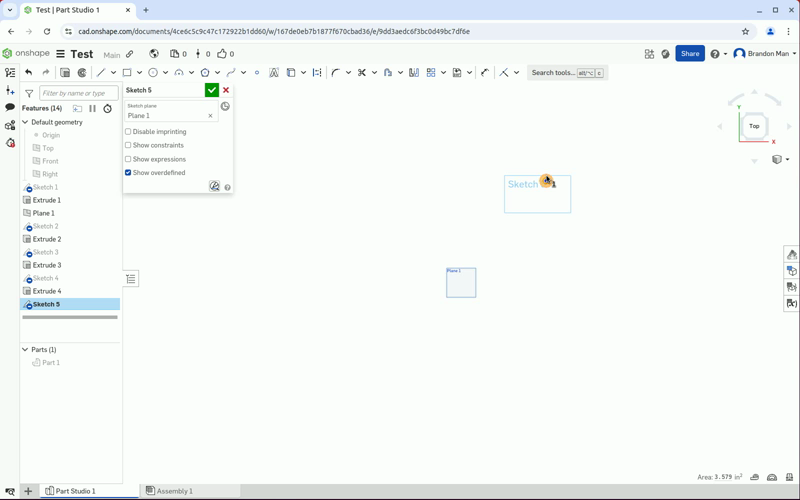
mouse_move(73, 352)
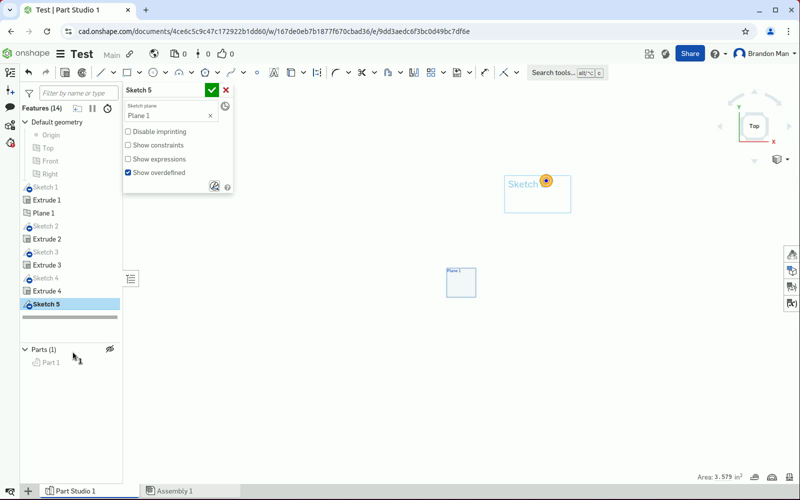
key(shift+y)
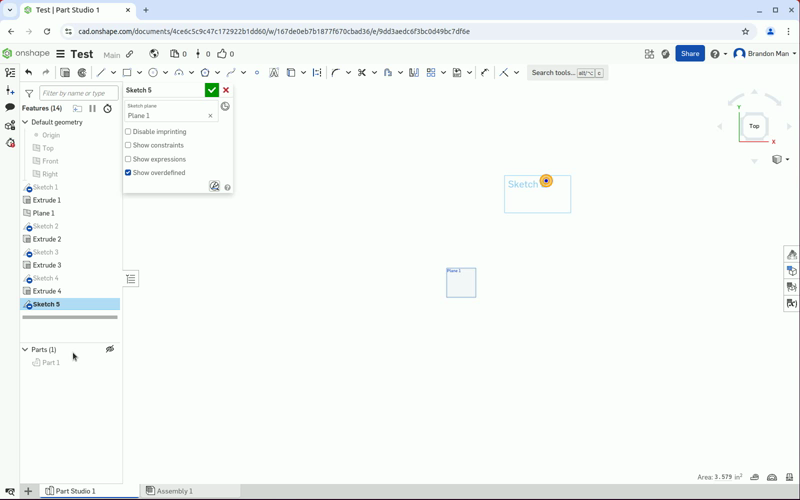
key(shift+e)
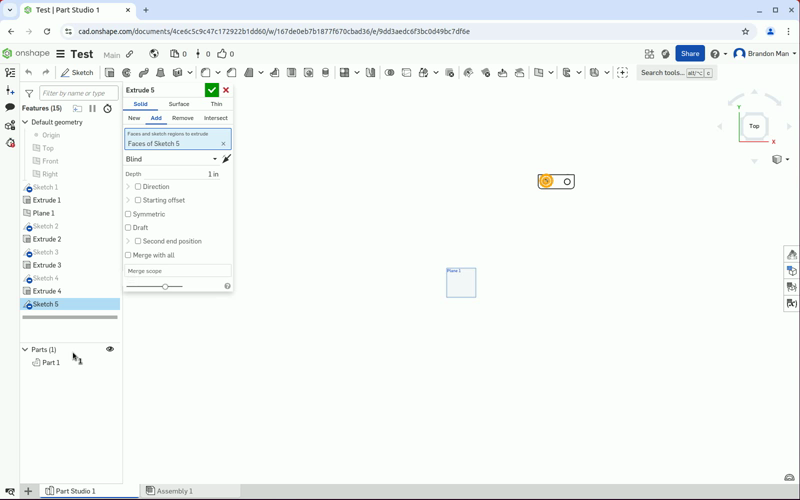
mouse_move(143, 106)
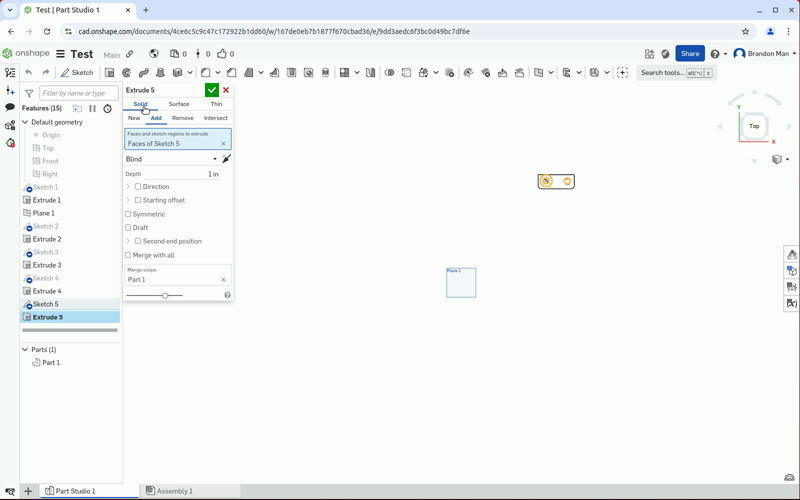
click(143, 106)
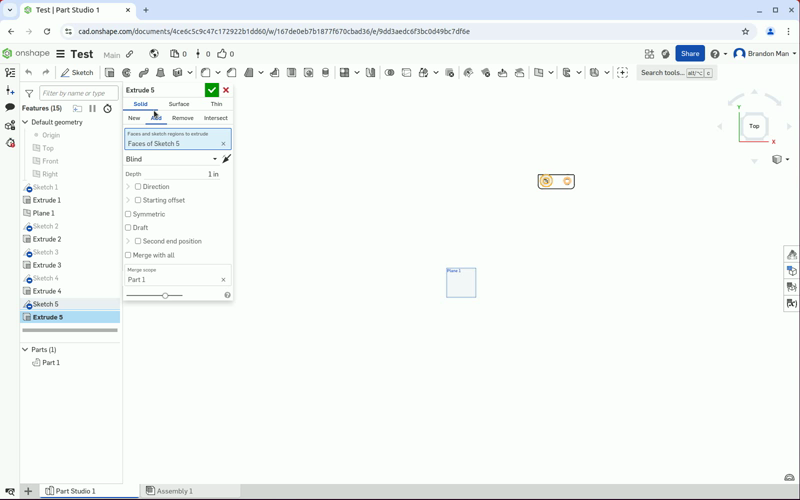
mouse_move(186, 120)
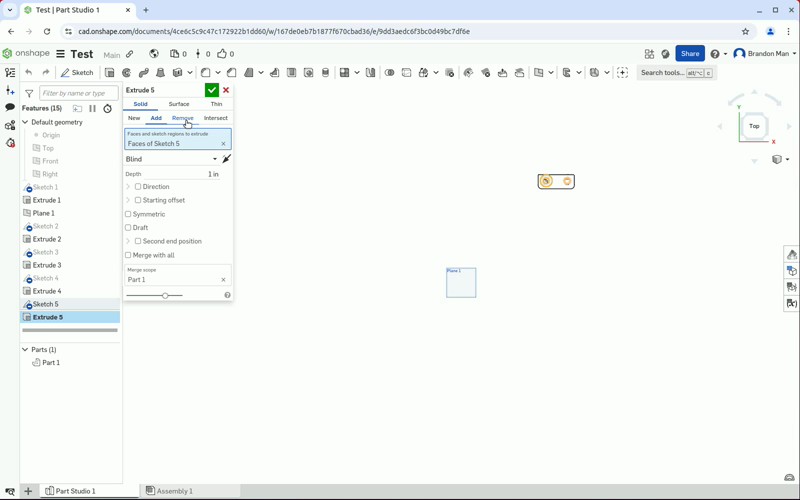
click(186, 120)
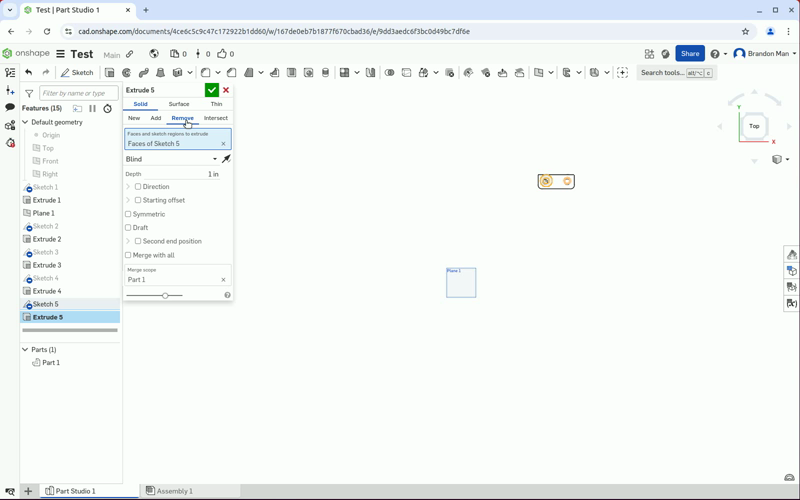
key(tab, 4)
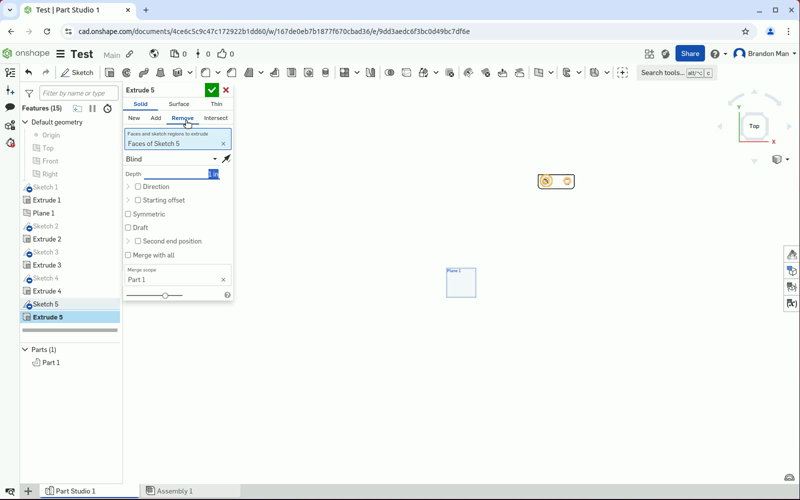
text(0.722)
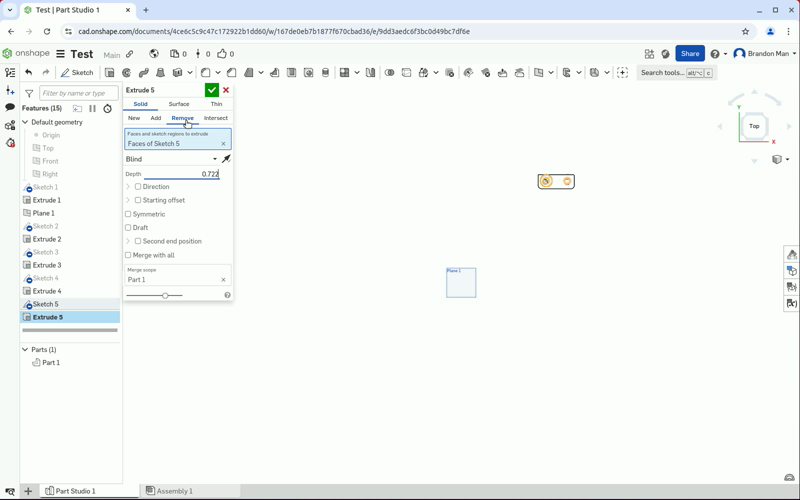
key(tab, 6)
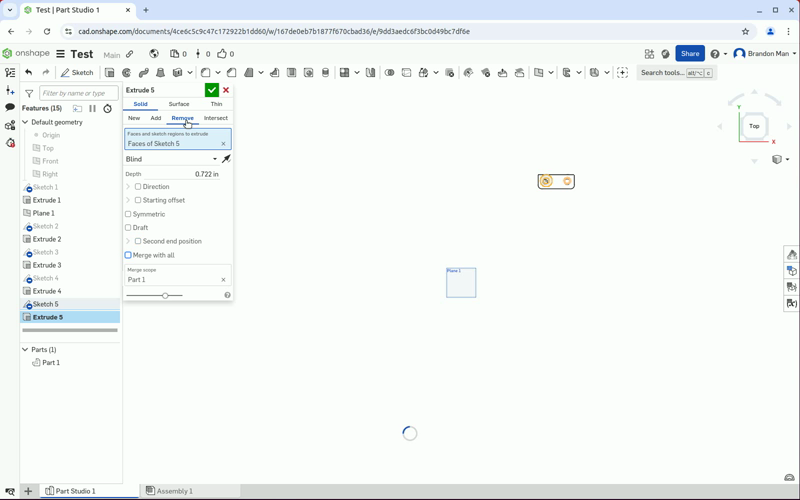
key(space)
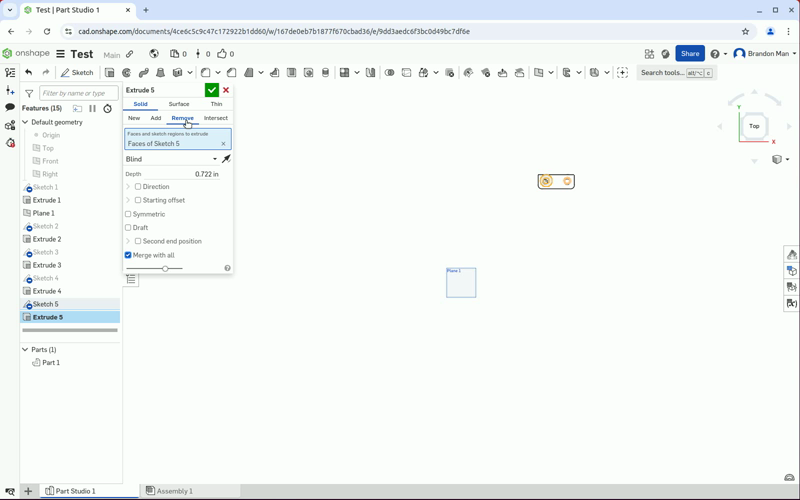
key(enter)
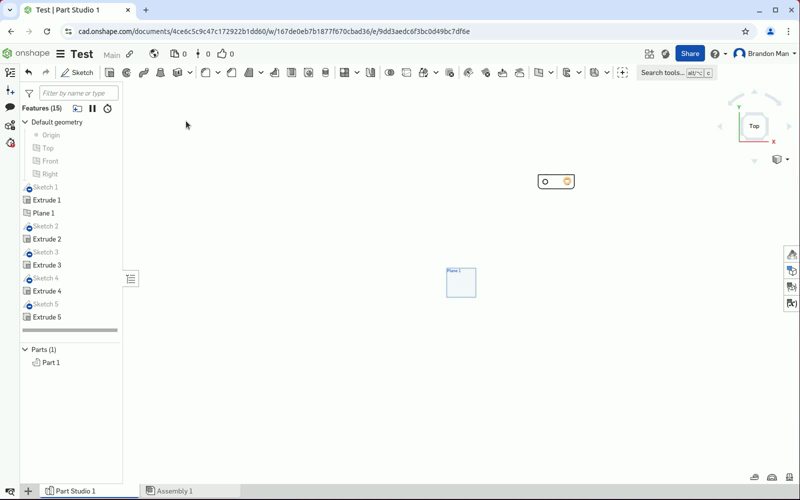
key(shift+h)
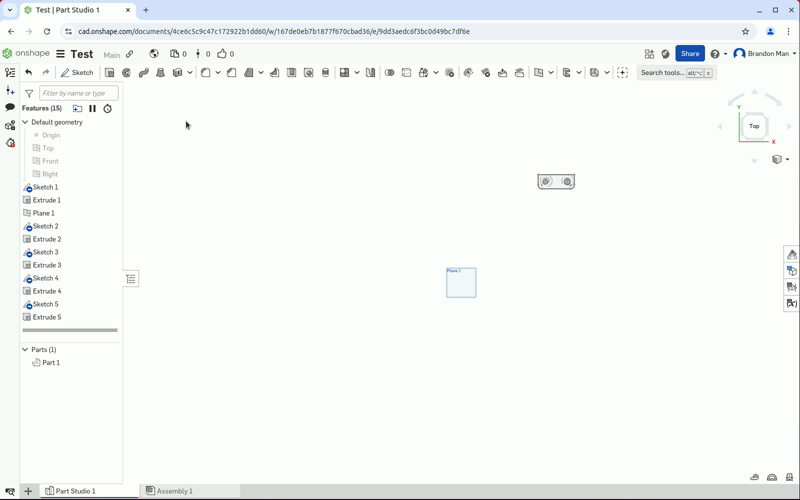
key(shift+h)
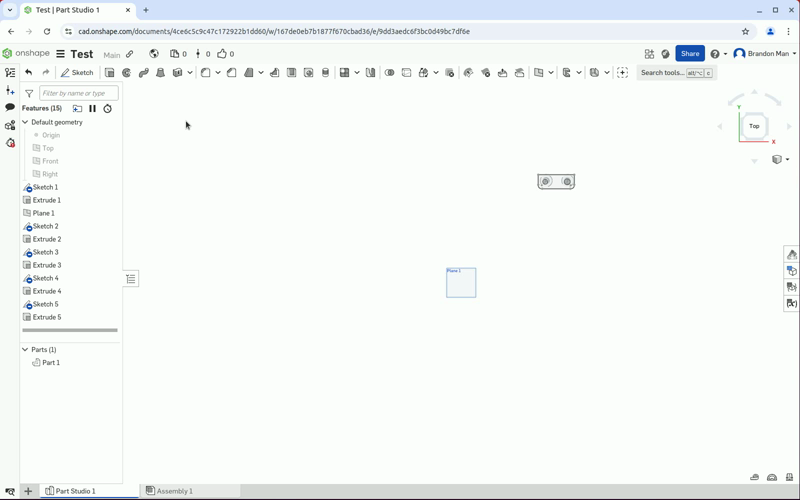
key(shift+7)
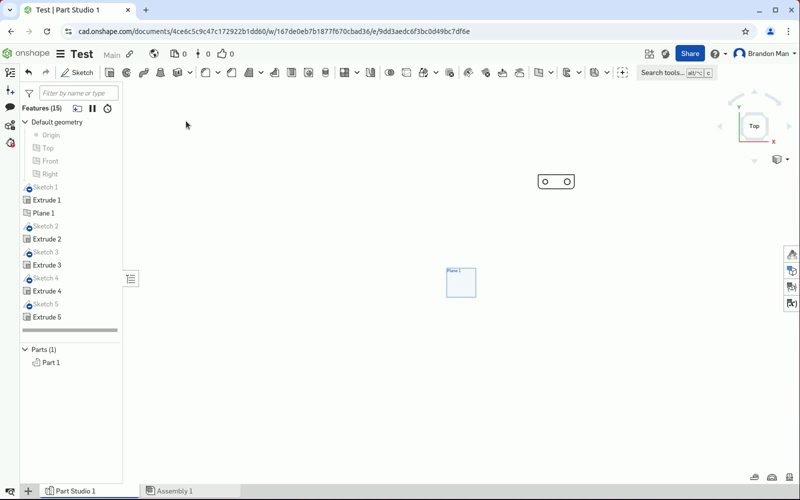
key(up, 3)
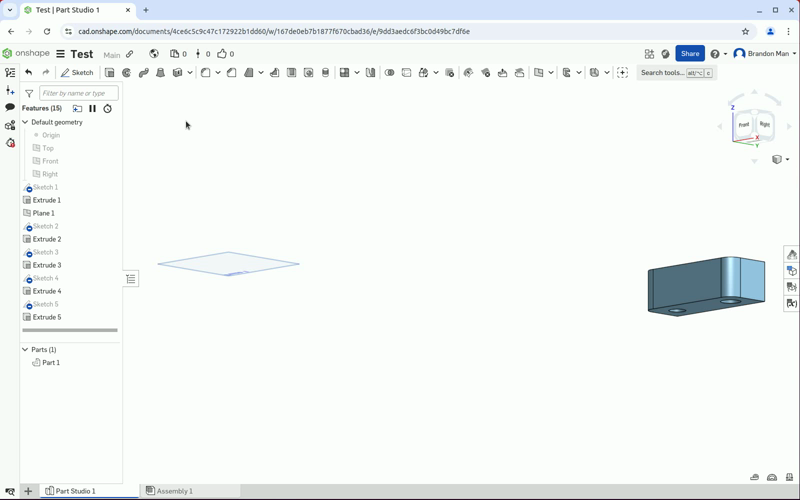
key(left, 3)
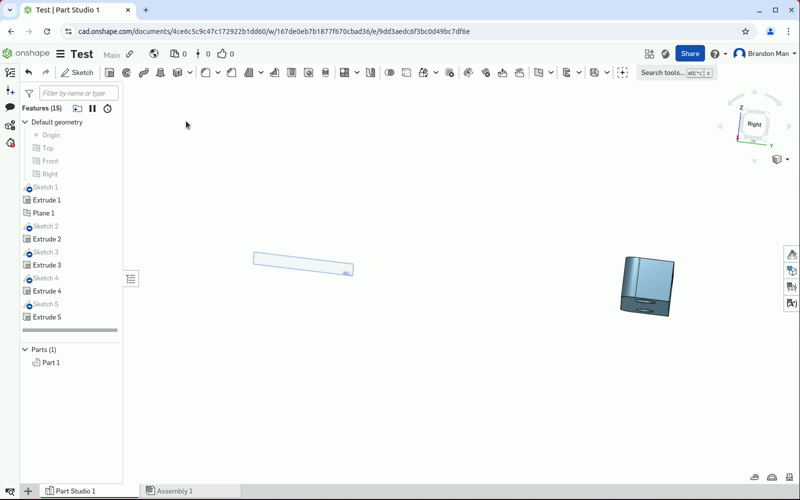
key(right, 3)
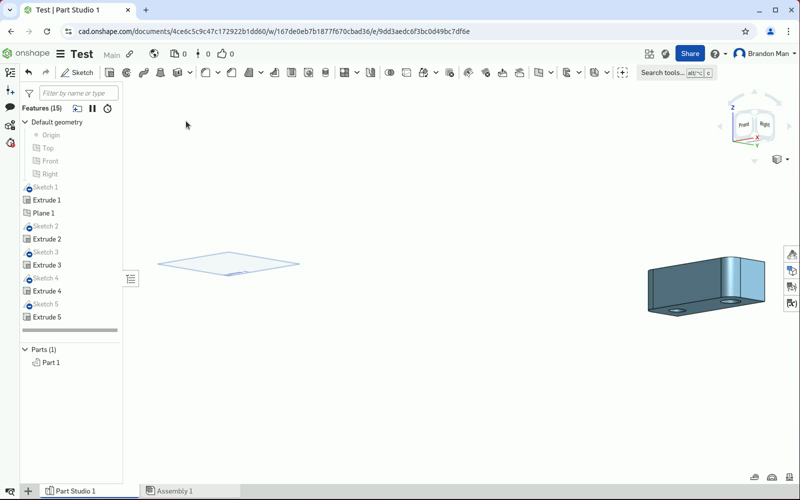
key(down, 3)
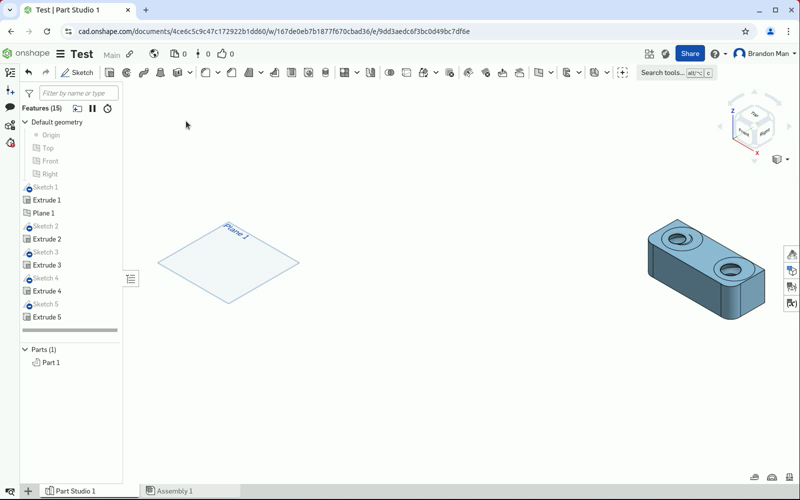
mouse_move(73, 189)
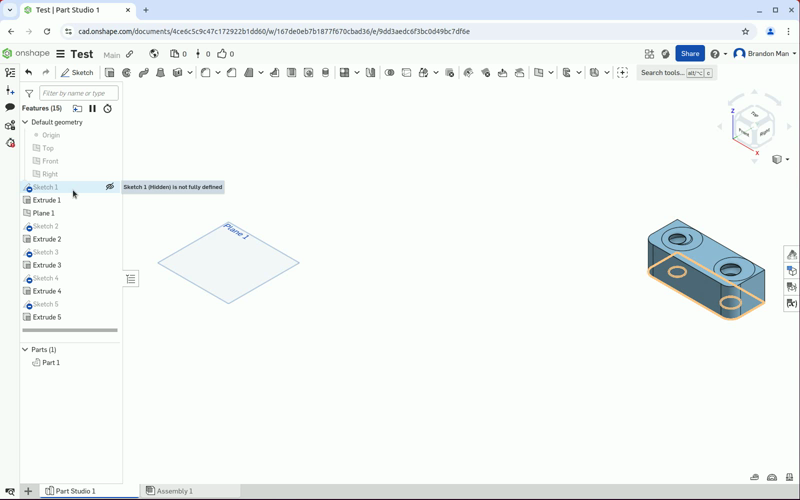
click(73, 189)